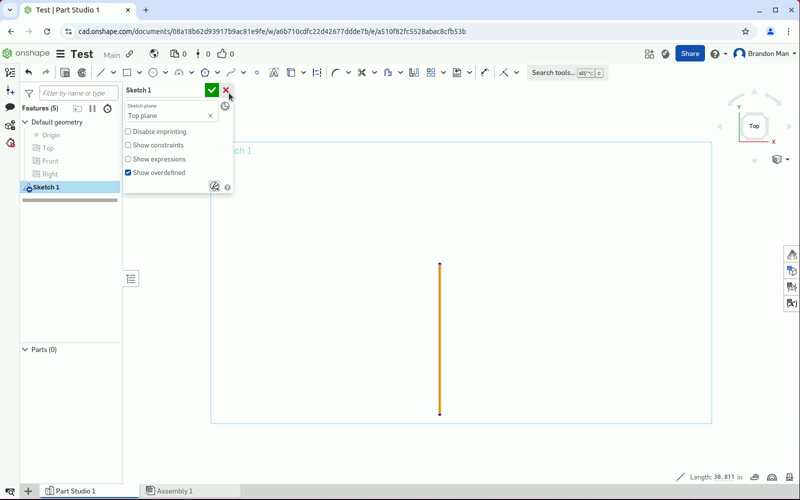
key(shift+h)
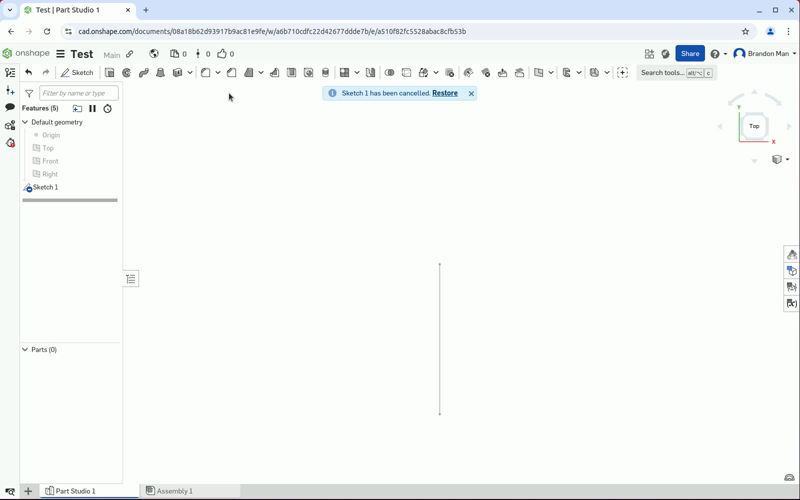
mouse_move(73, 352)
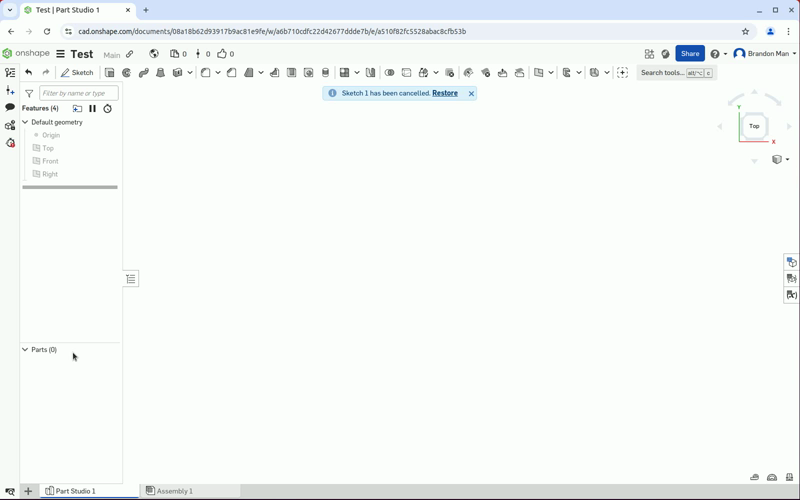
key(y)
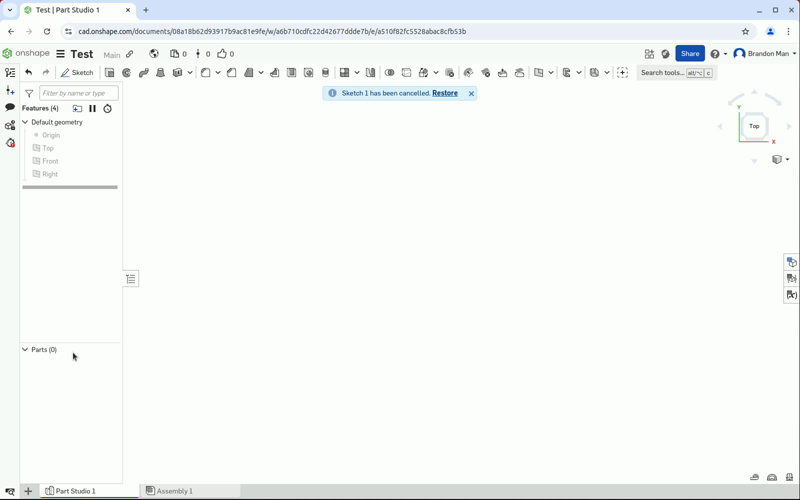
key(shift+p)
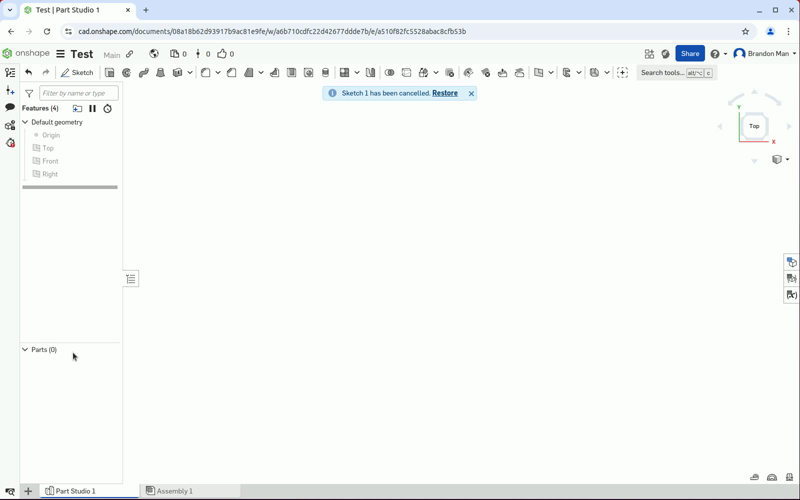
key(space)
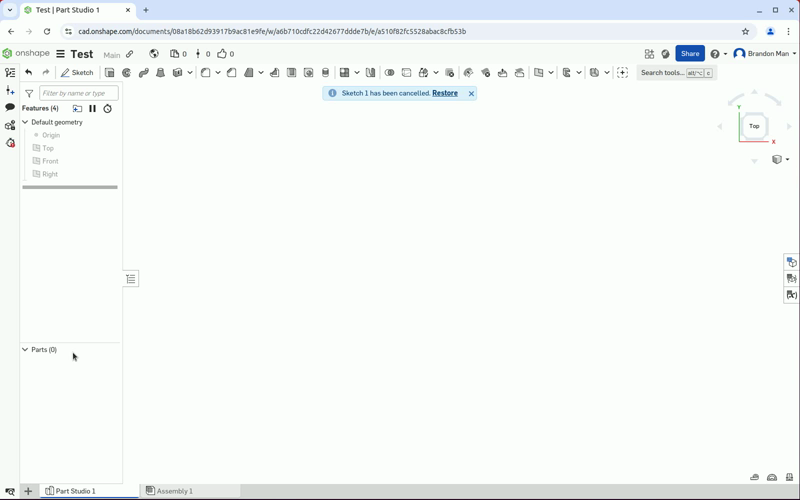
key_down(shift)
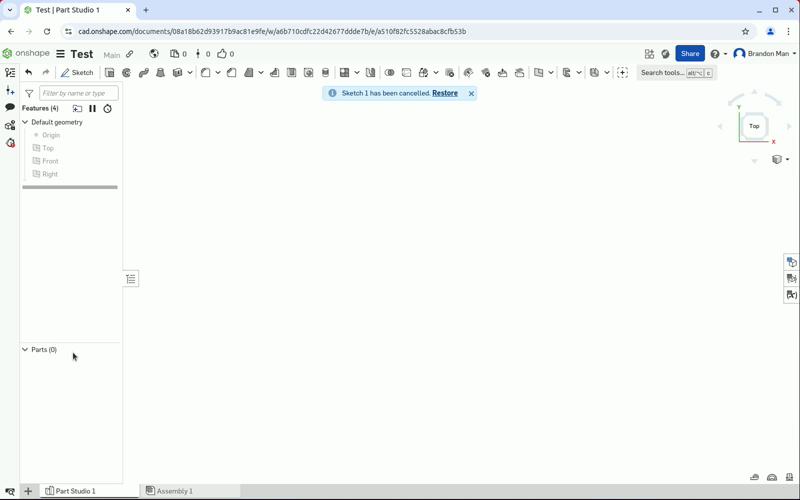
key(up)
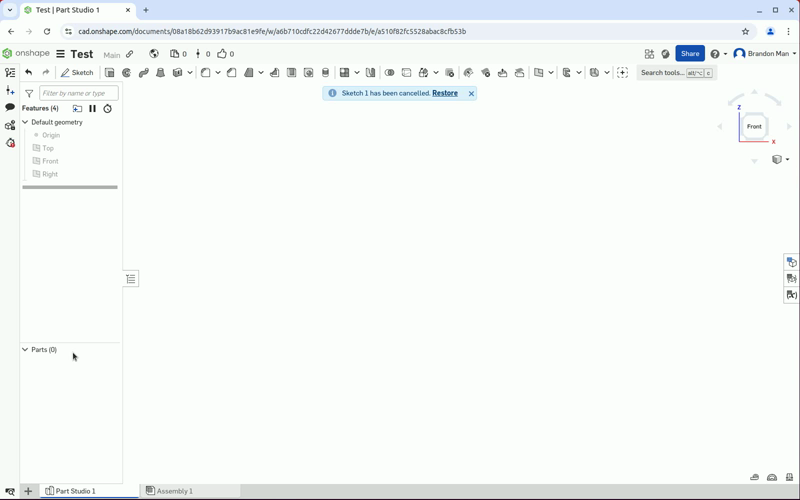
key_up(shift)
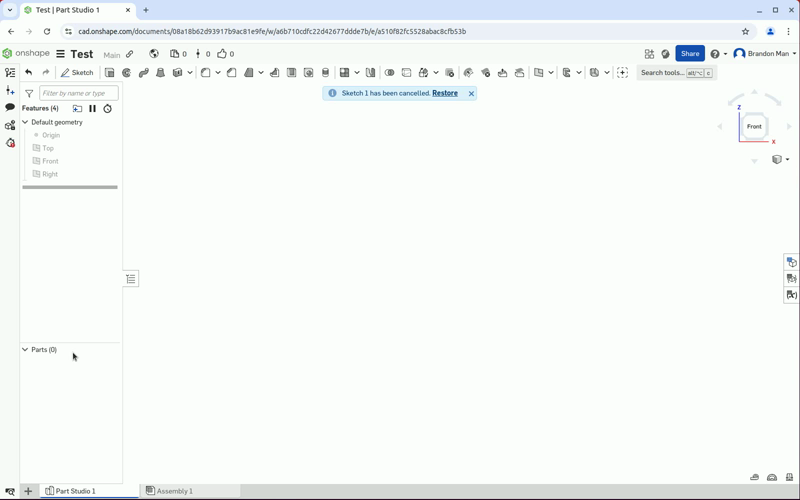
mouse_move(73, 352)
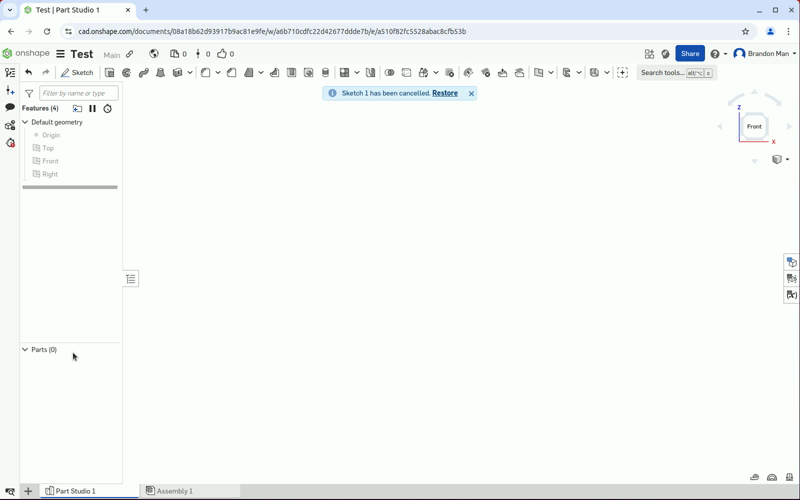
key(shift+y)
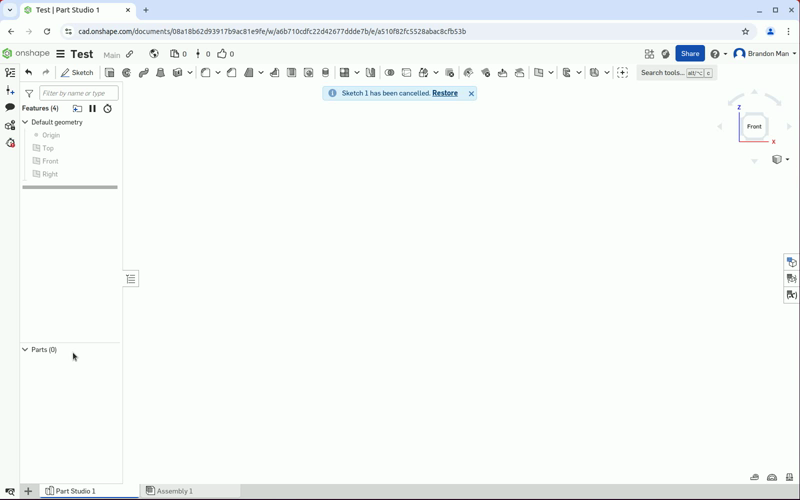
key(shift+s)
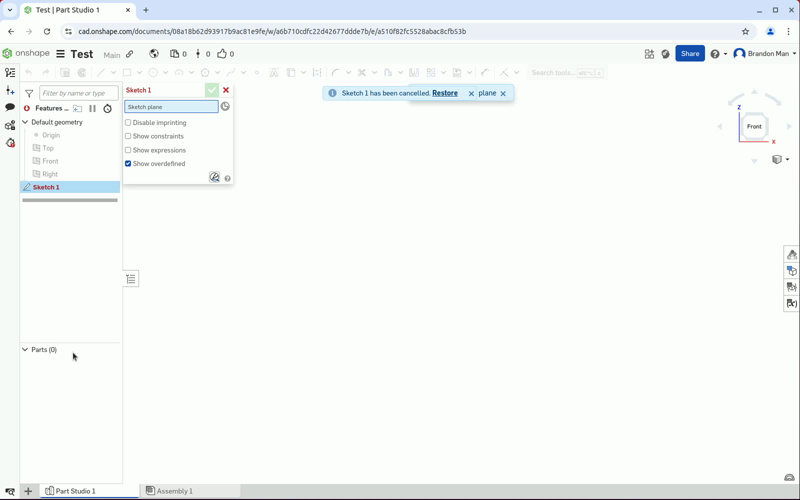
mouse_move(73, 163)
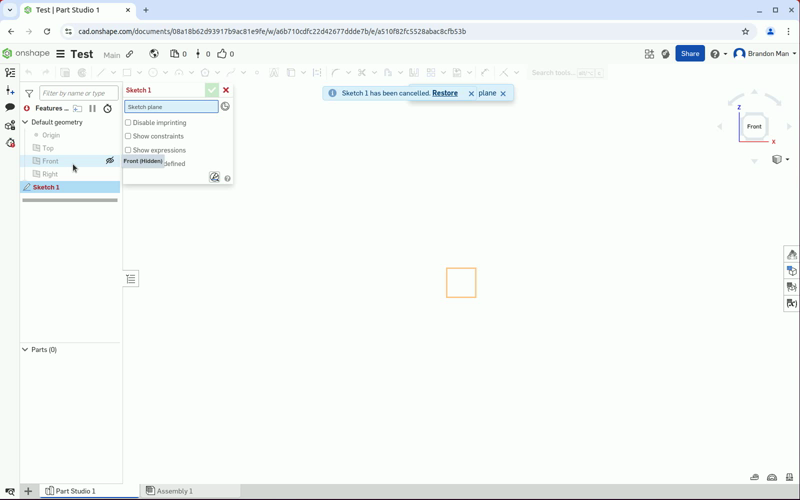
click(73, 163)
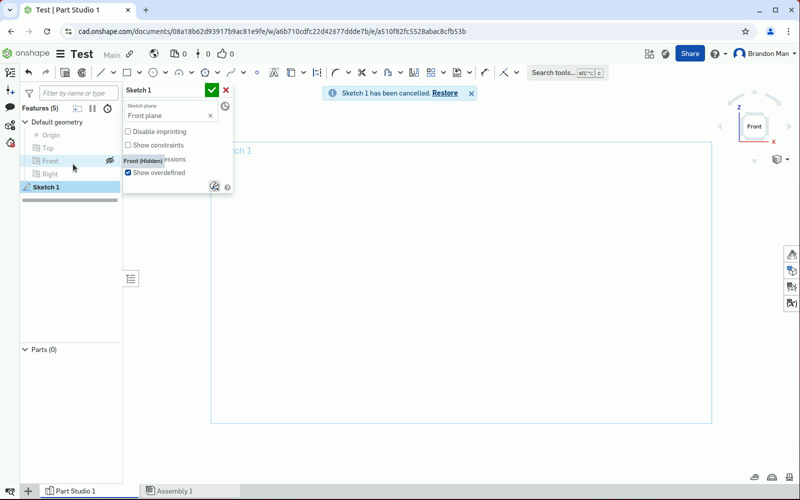
mouse_move(73, 352)
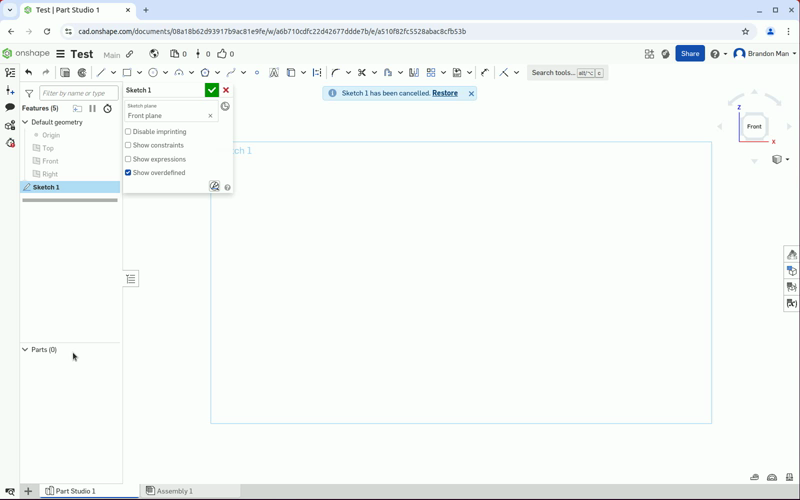
key(y)
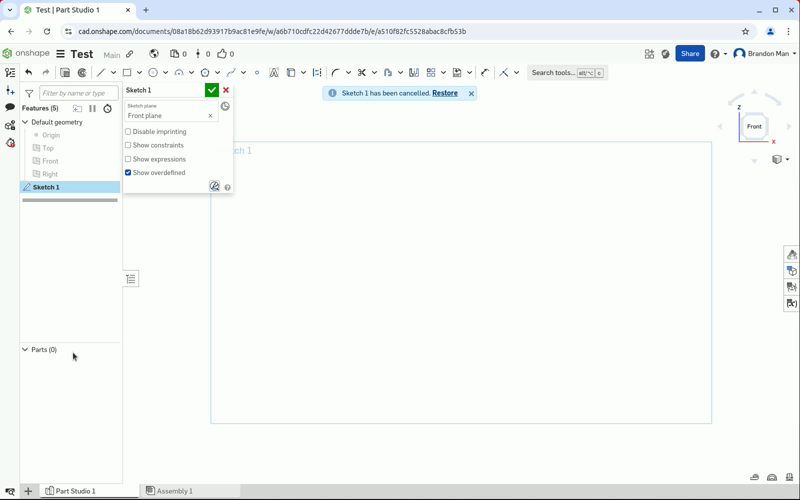
key(l)
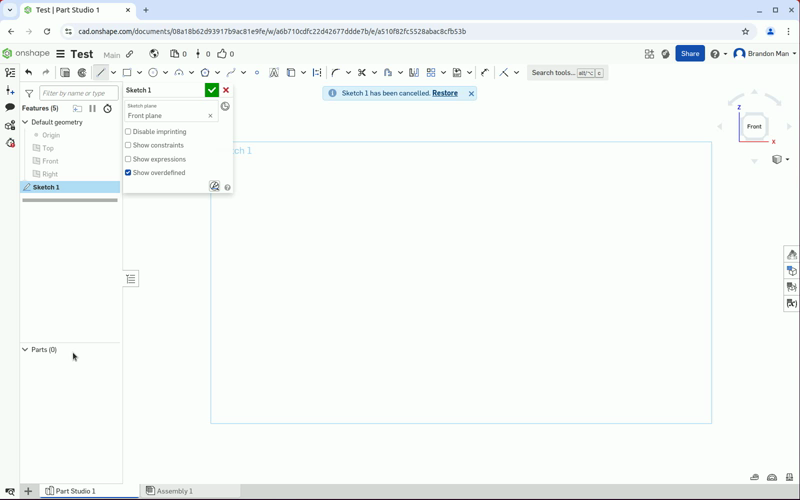
key_down(shift)
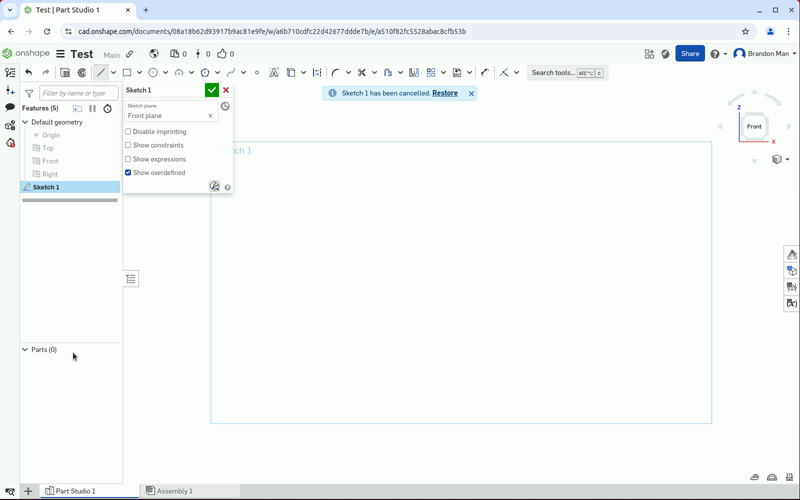
mouse_move(386, 193)
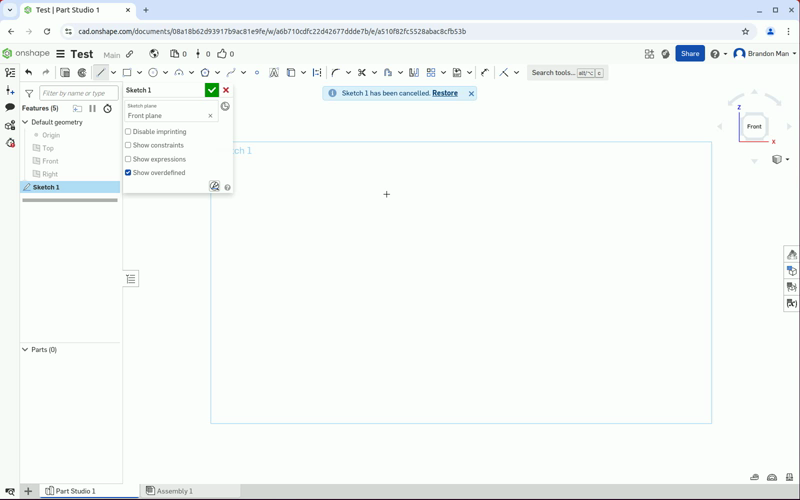
click(386, 193)
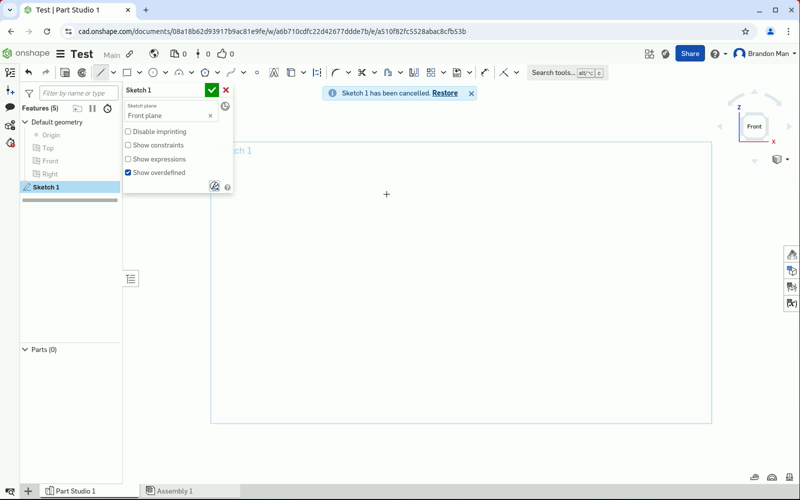
key_up(shift)
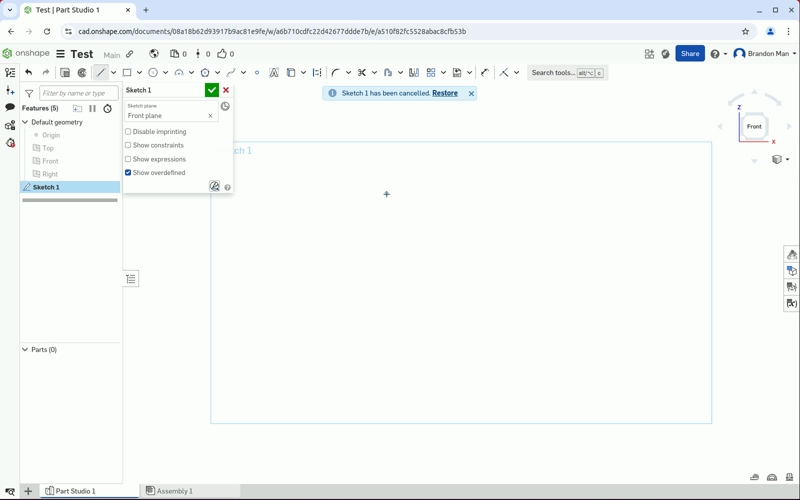
key_down(shift)
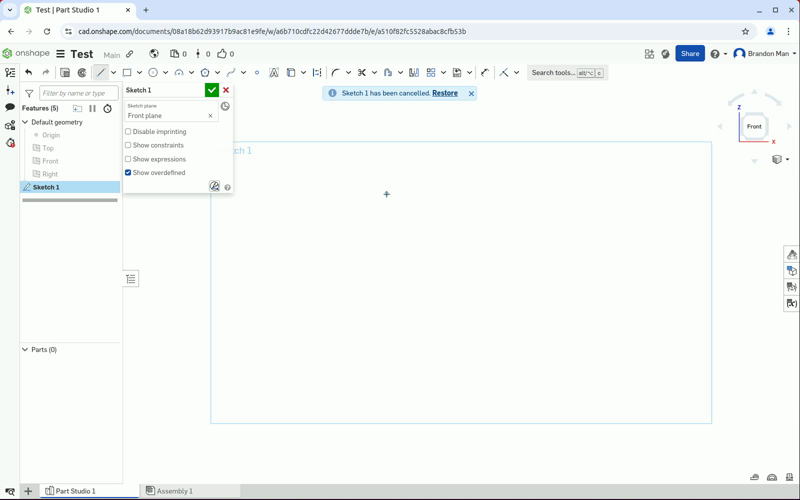
mouse_move(507, 251)
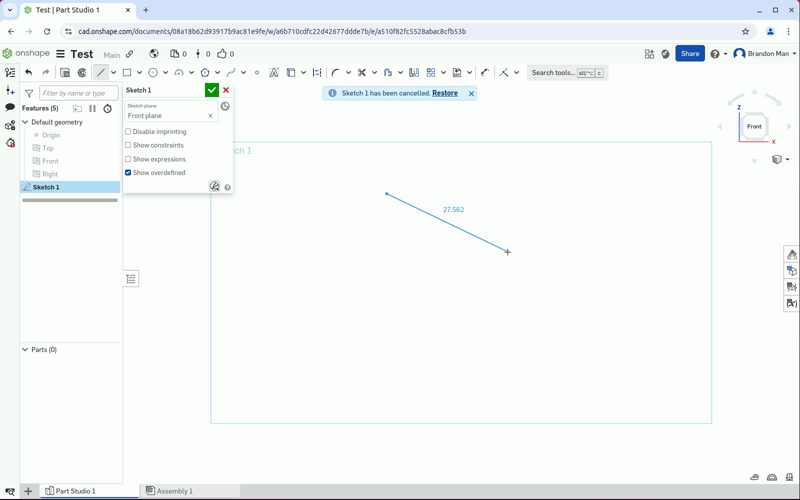
click(507, 251)
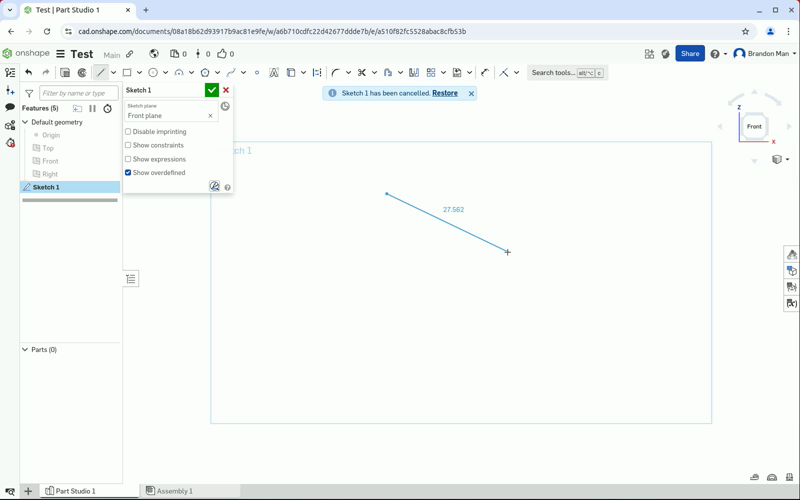
key_up(shift)
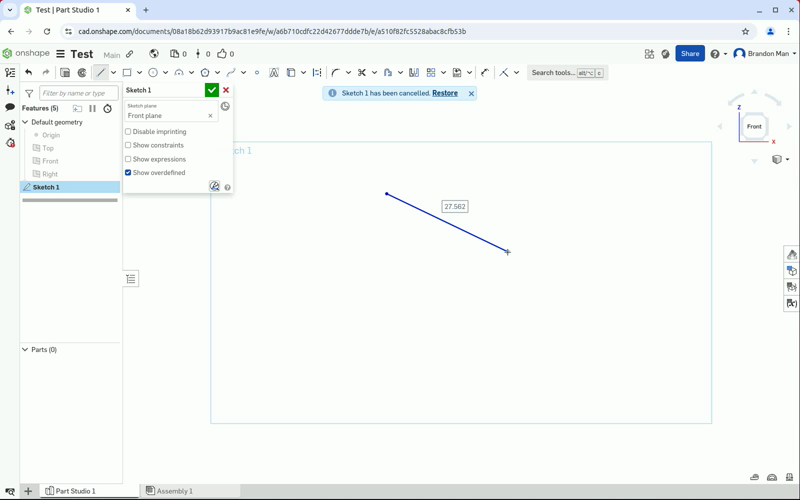
key(esc)
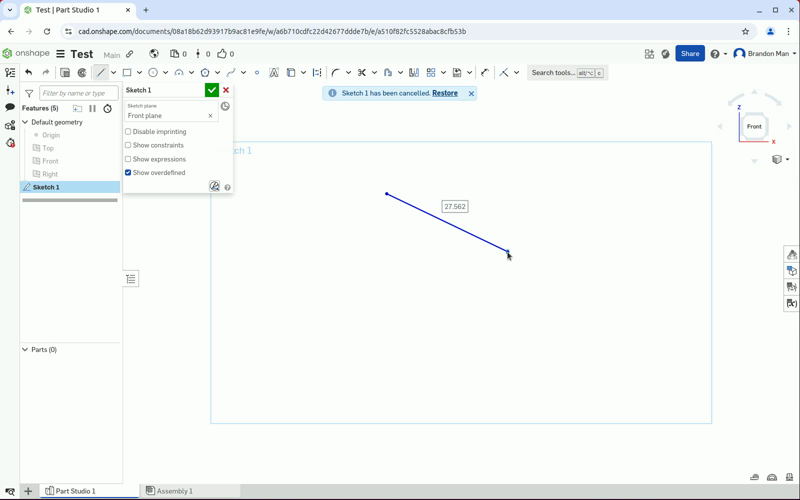
key(a)
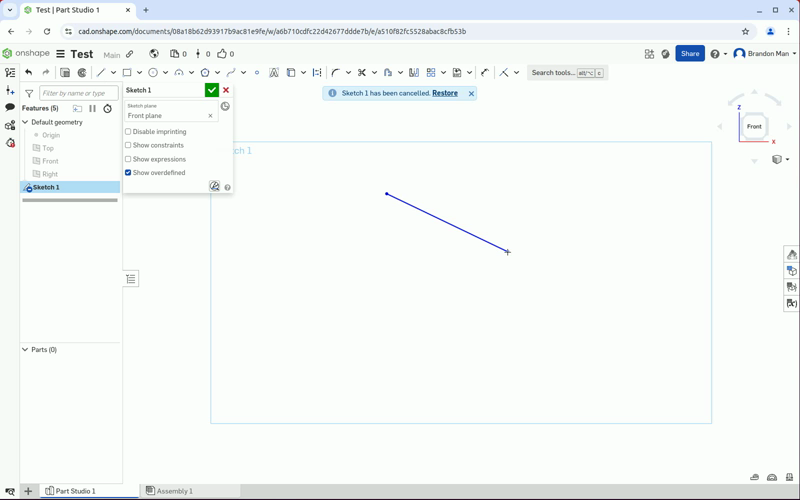
mouse_move(507, 251)
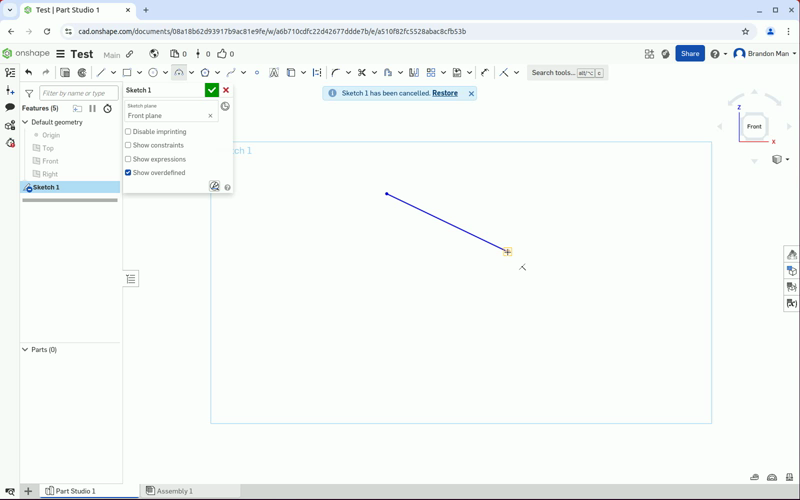
click(507, 251)
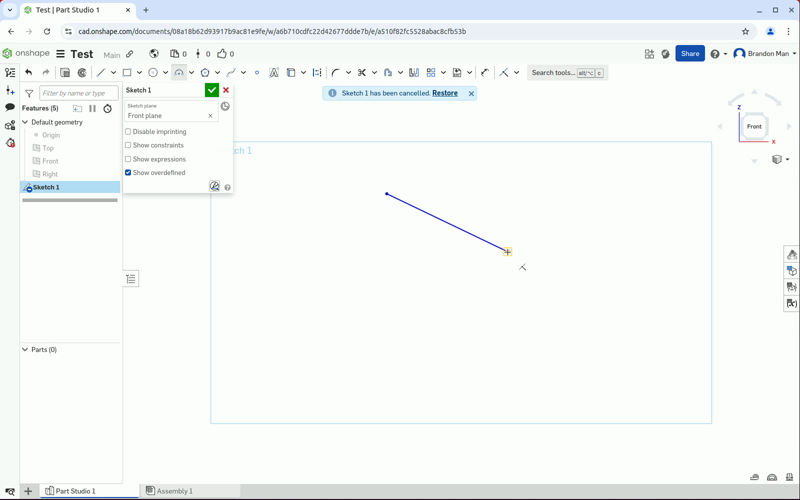
key_down(shift)
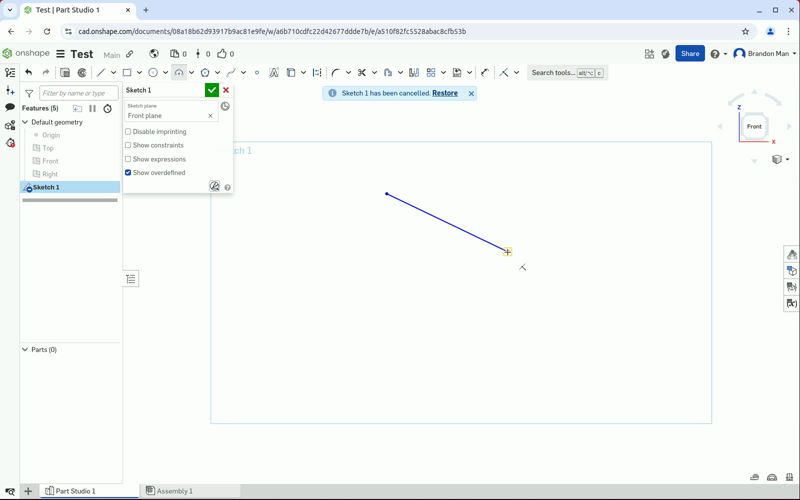
mouse_move(531, 238)
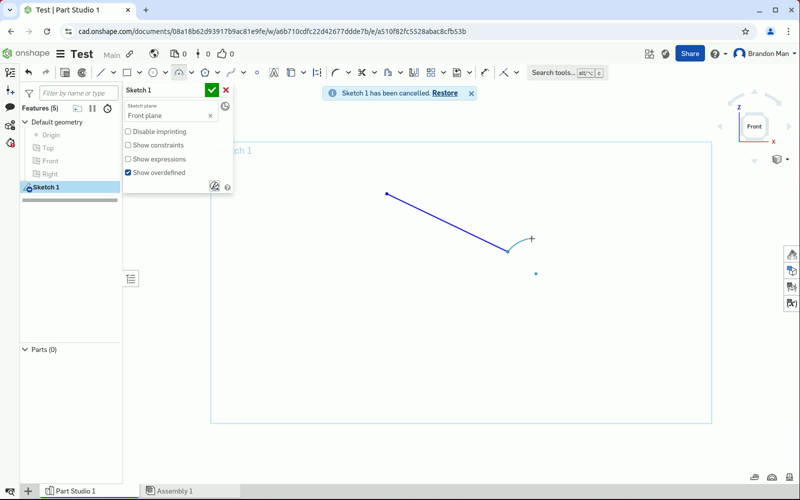
click(531, 238)
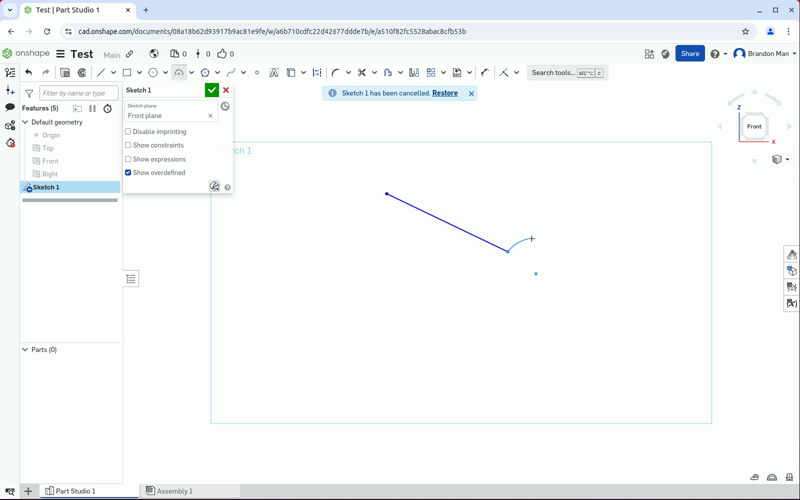
mouse_move(523, 252)
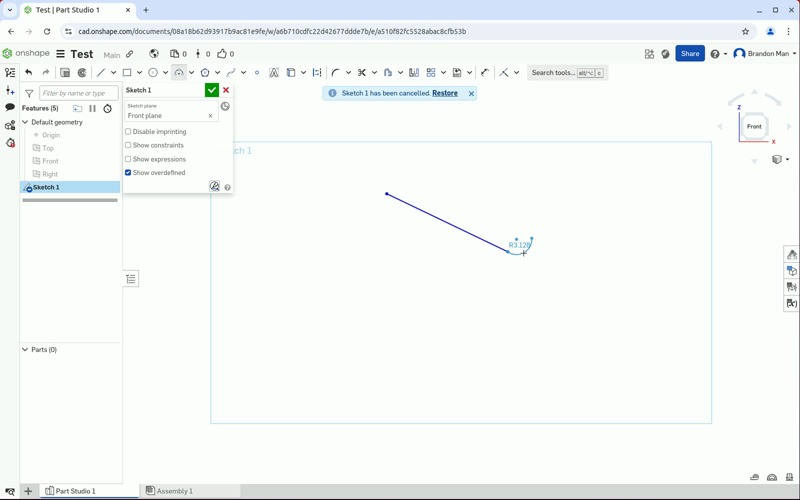
click(523, 252)
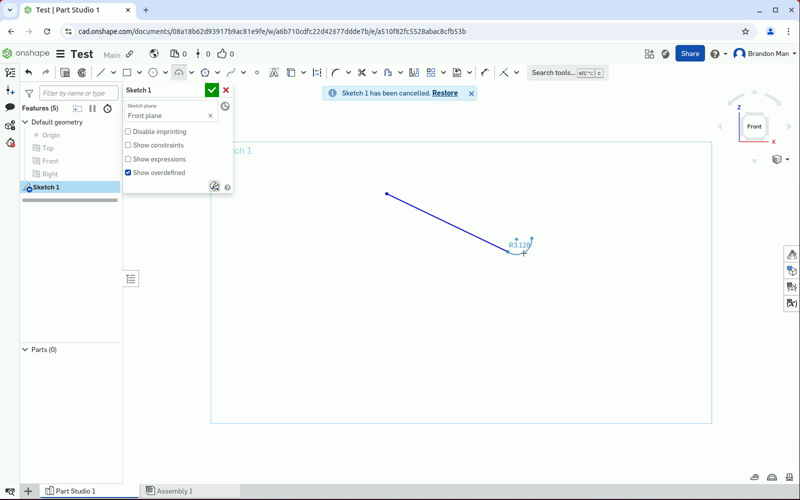
key_up(shift)
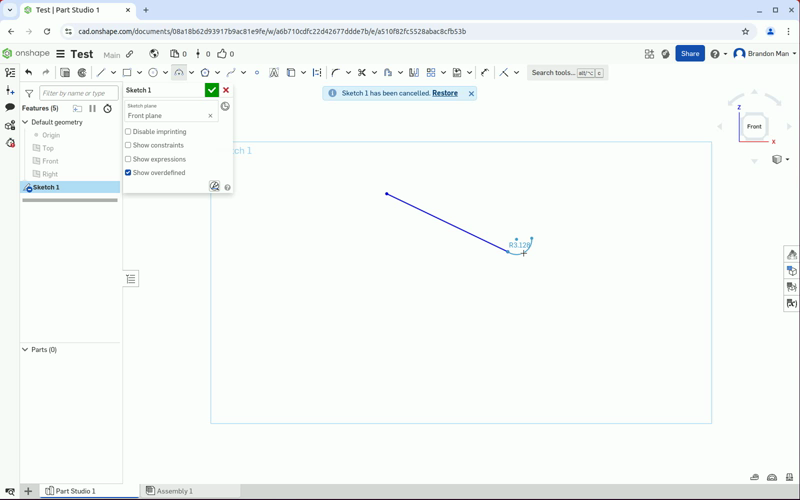
key(esc)
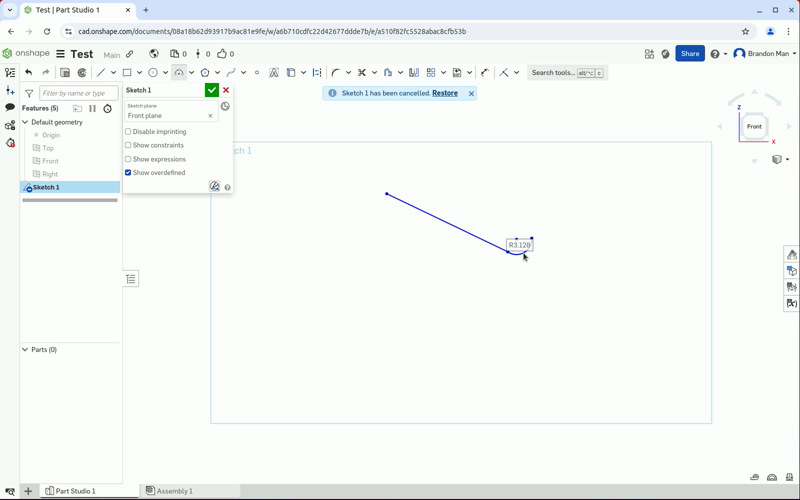
key(l)
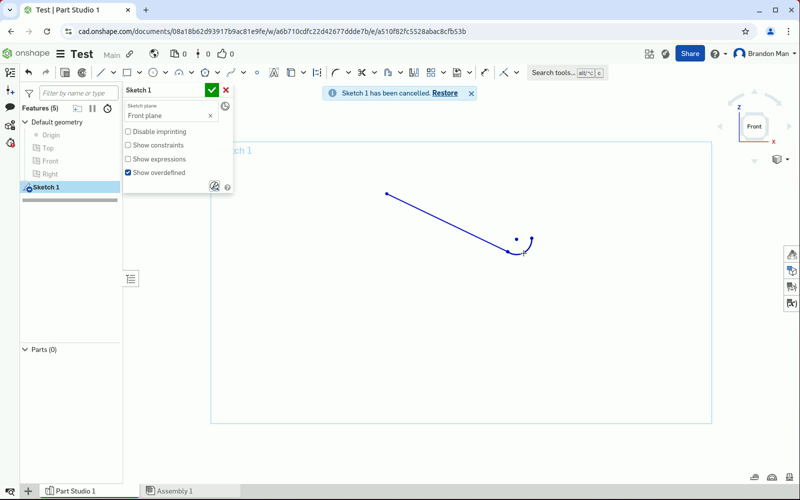
mouse_move(531, 238)
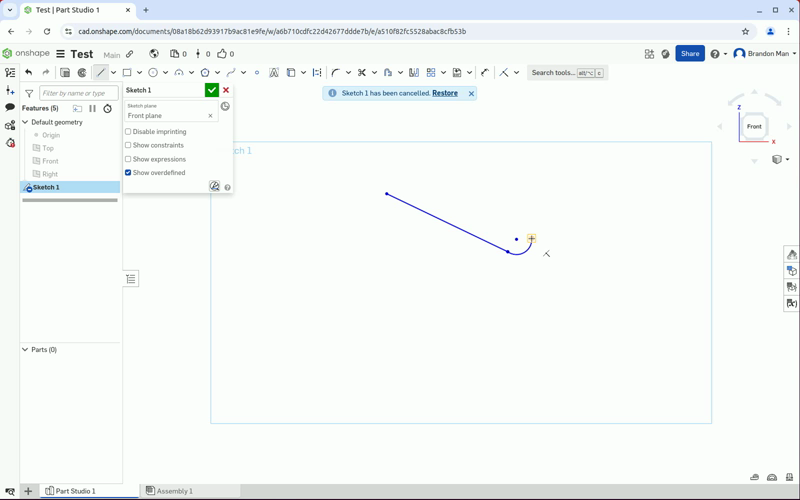
click(531, 238)
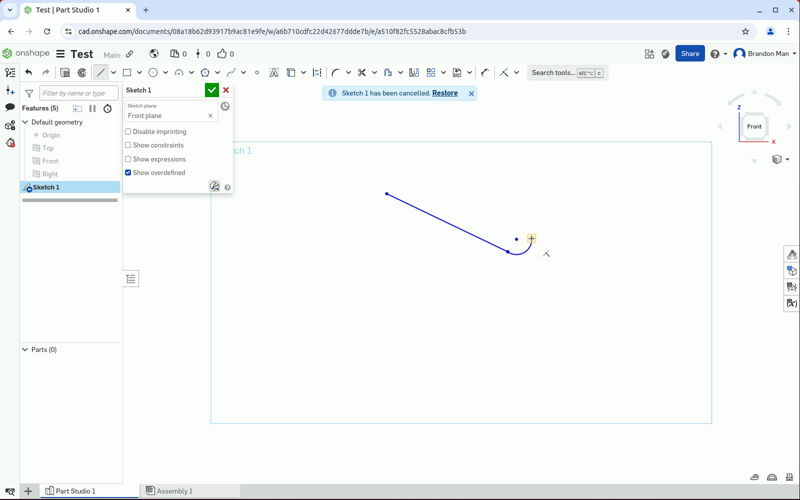
key_down(shift)
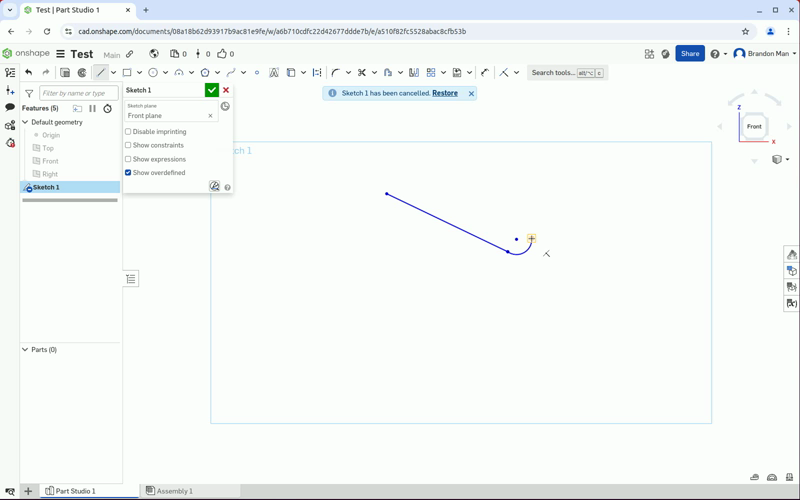
mouse_move(531, 170)
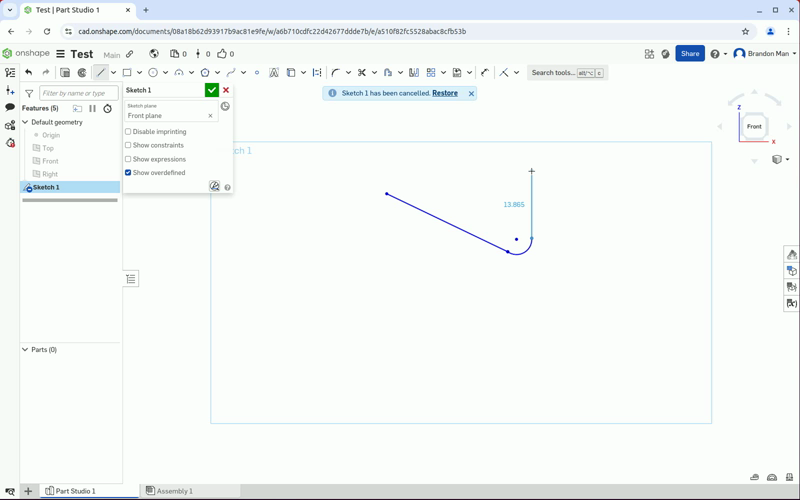
click(531, 170)
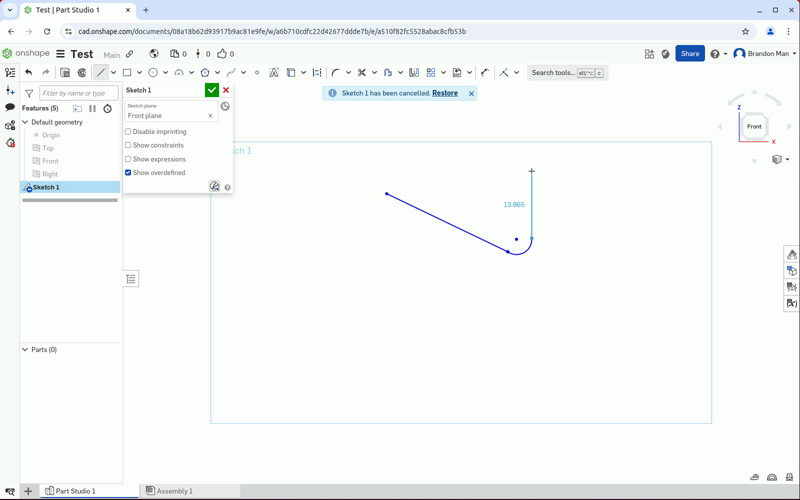
key_up(shift)
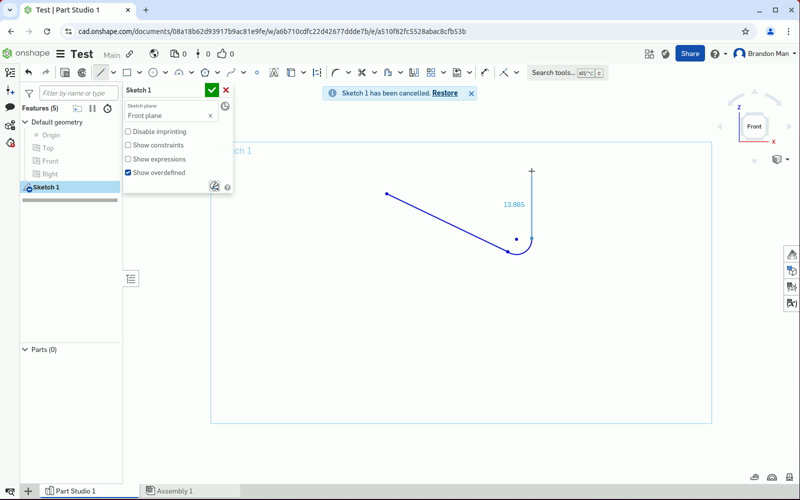
key_down(shift)
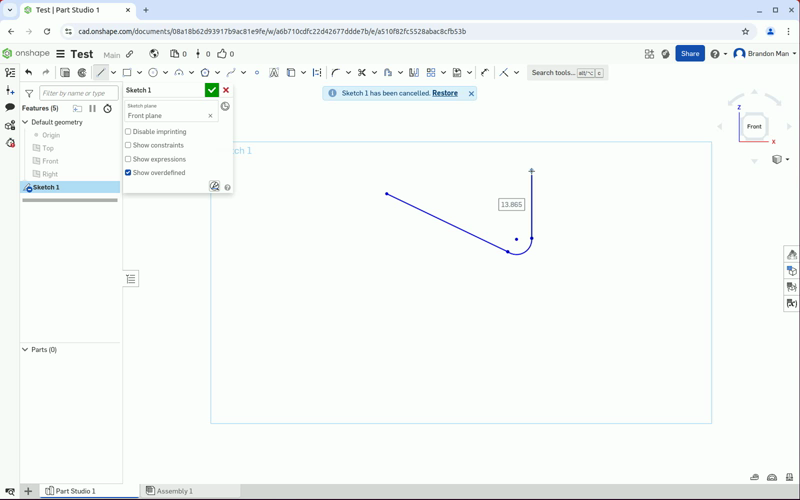
mouse_move(409, 170)
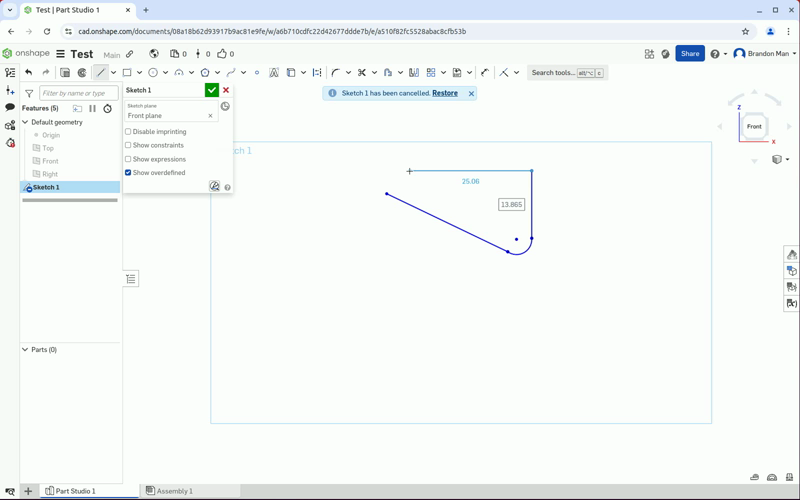
click(409, 170)
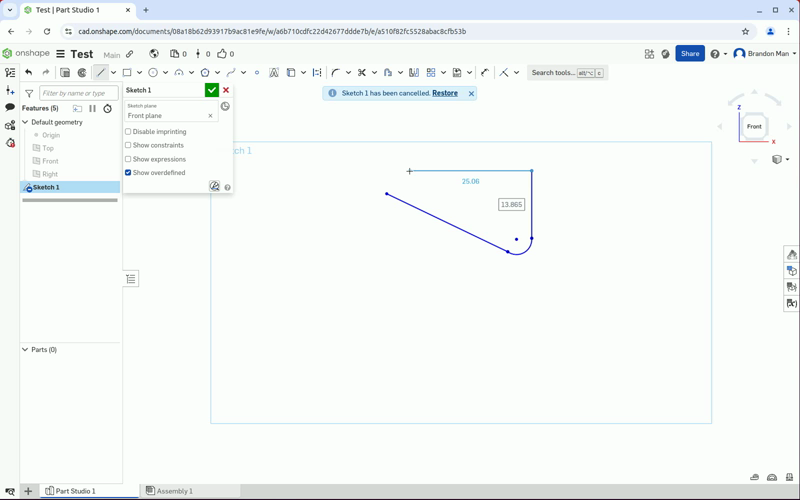
key_up(shift)
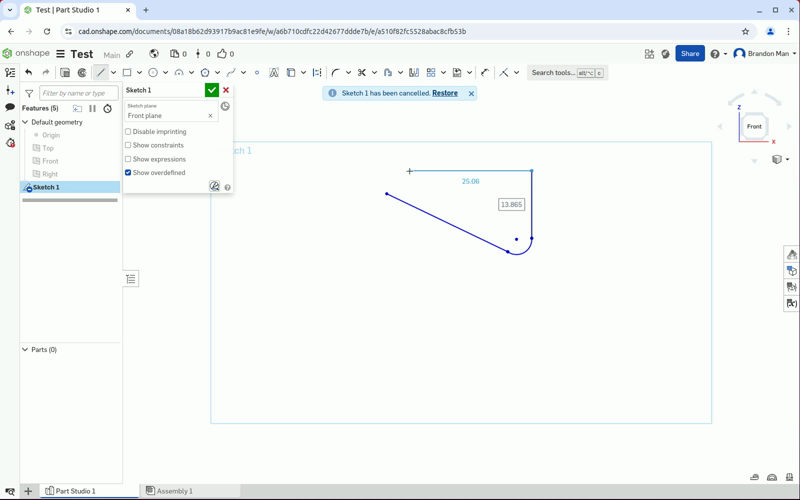
key_down(shift)
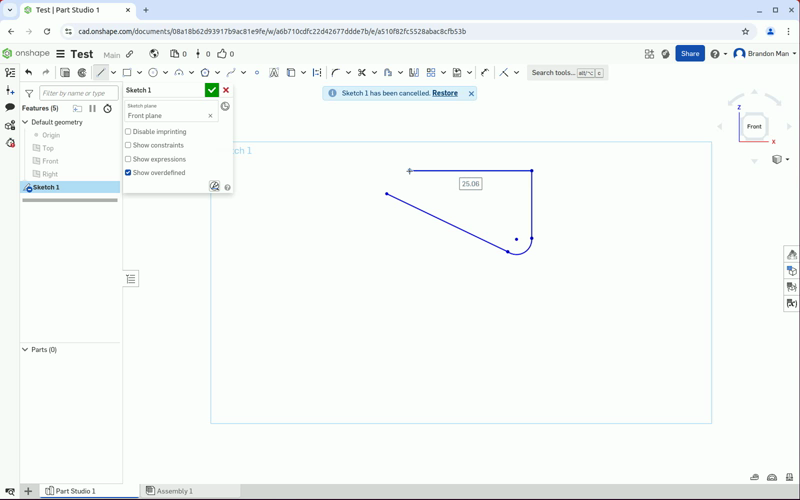
mouse_move(439, 170)
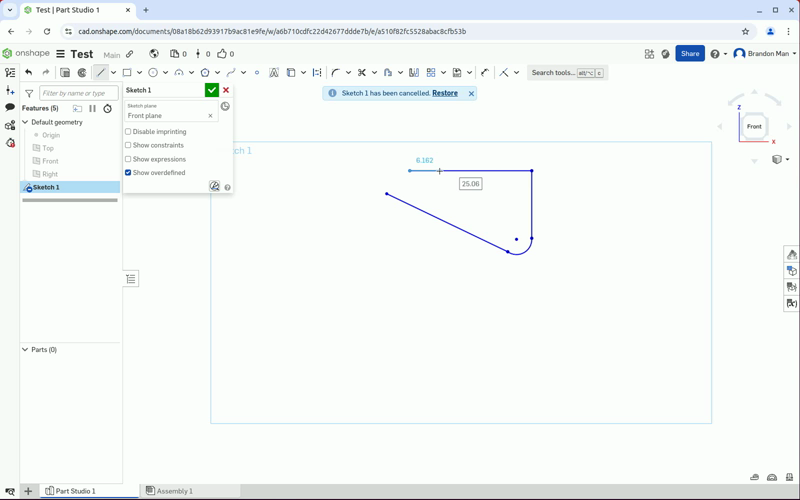
mouse_move(386, 170)
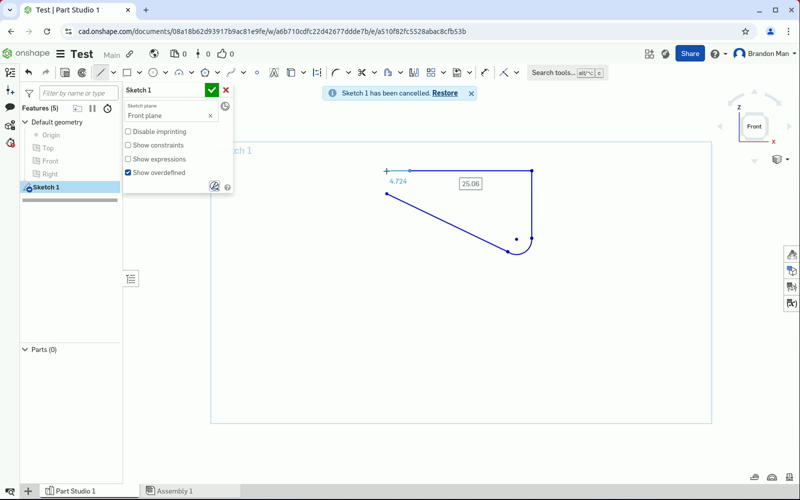
click(386, 170)
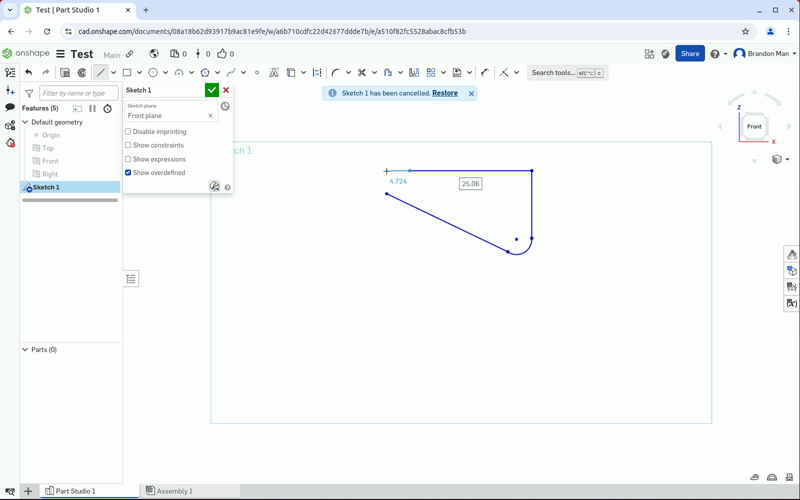
key_up(shift)
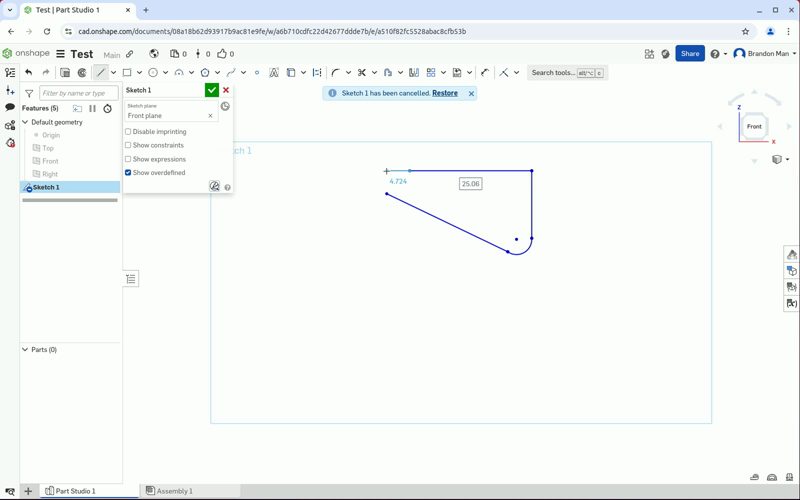
mouse_move(417, 170)
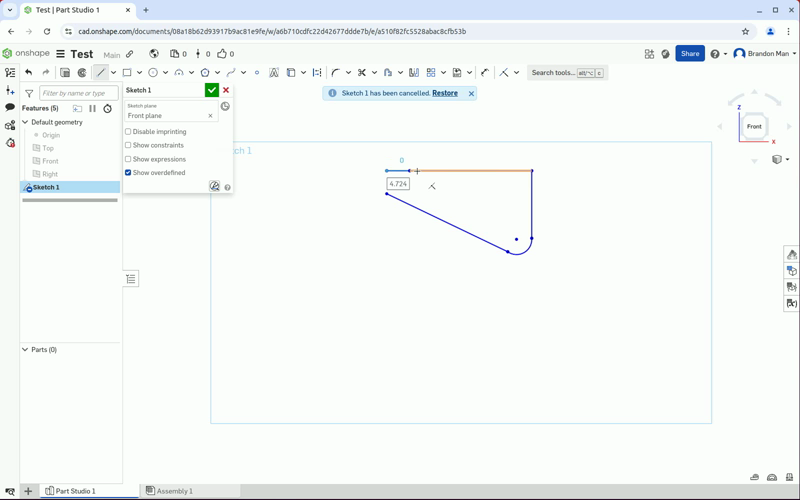
key_down(shift)
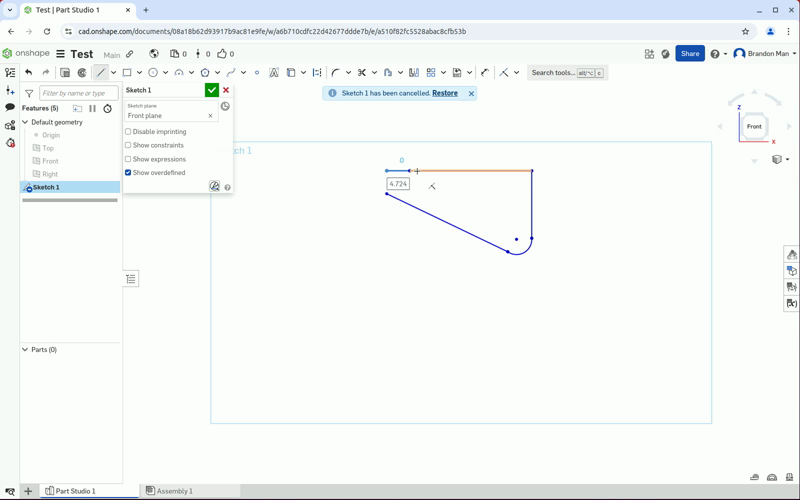
mouse_move(386, 193)
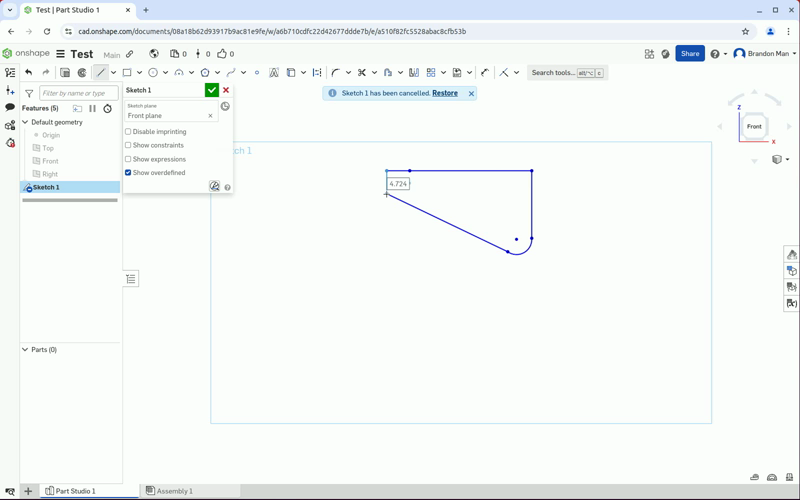
key_up(shift)
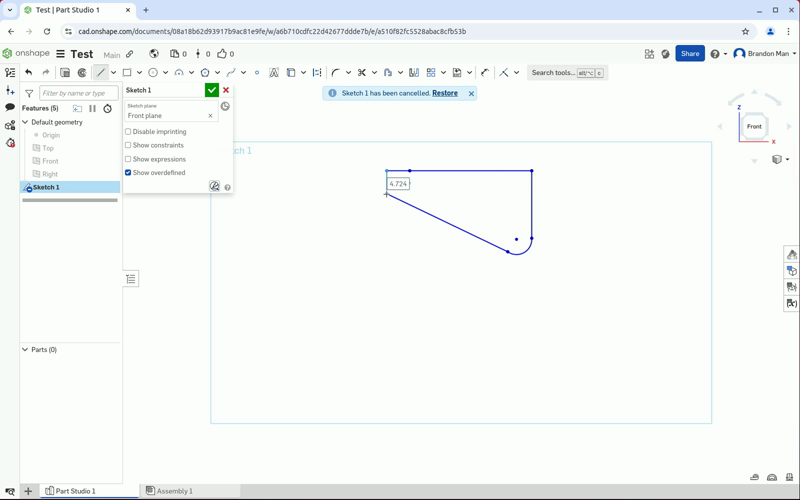
click(386, 193)
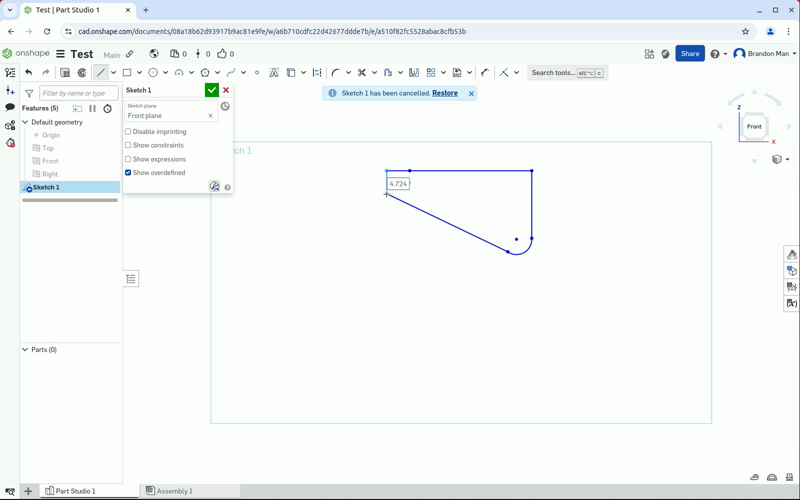
key(esc)
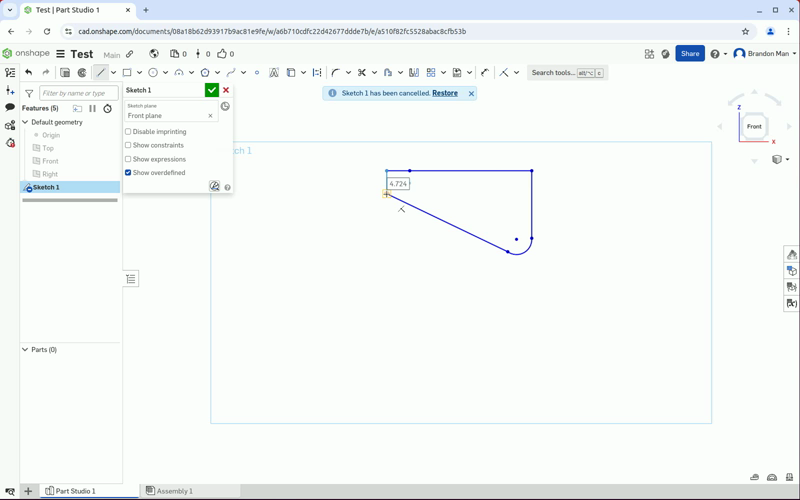
key(c)
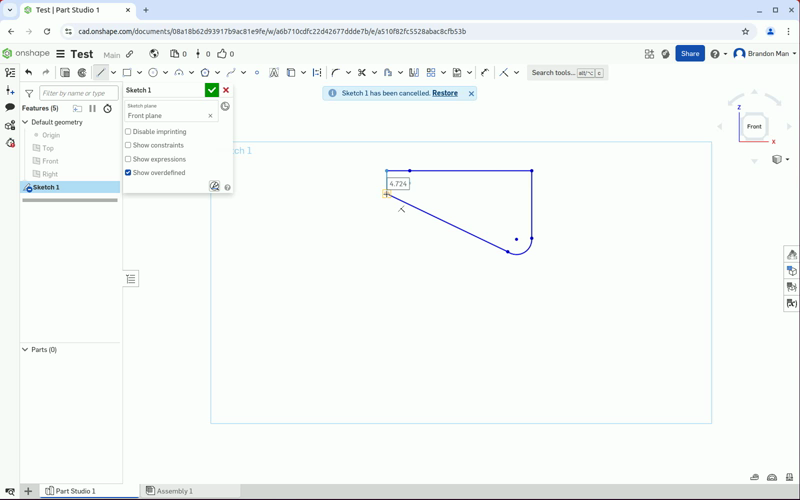
key_down(shift)
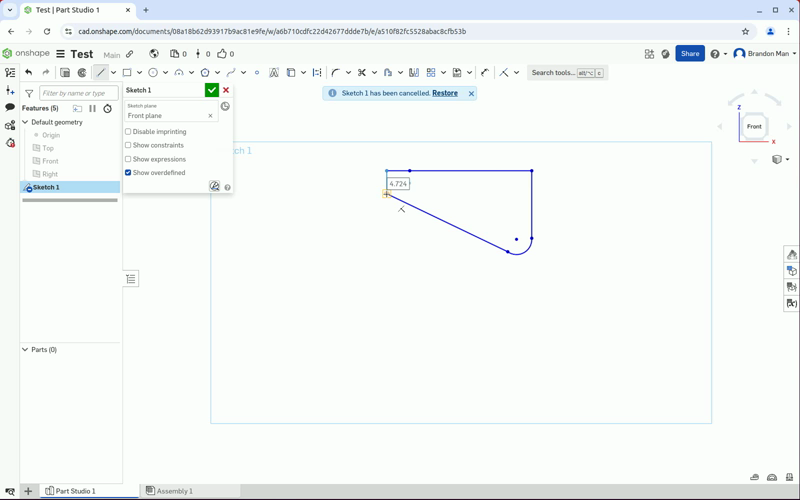
mouse_move(426, 186)
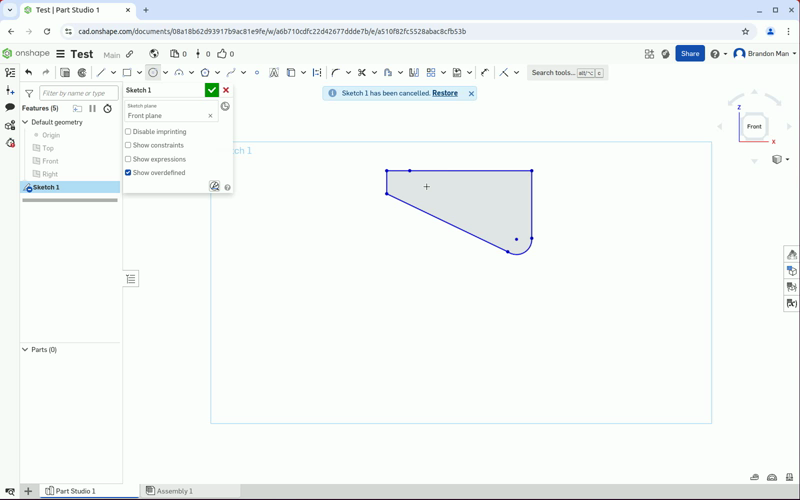
click(426, 186)
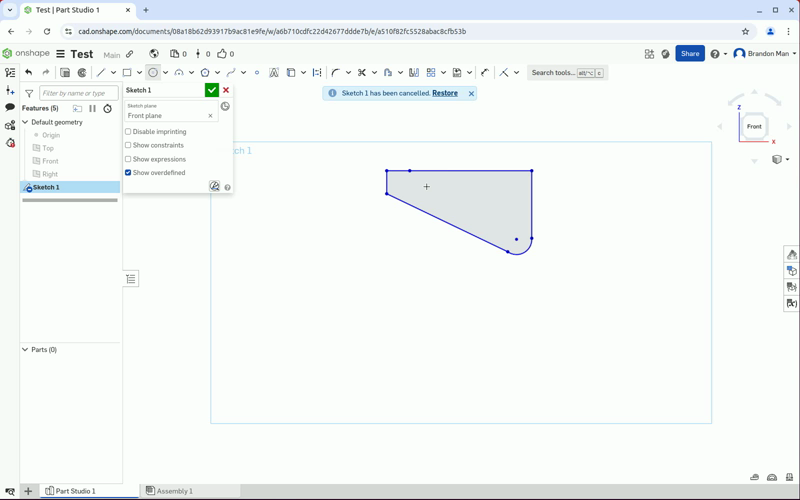
key_up(shift)
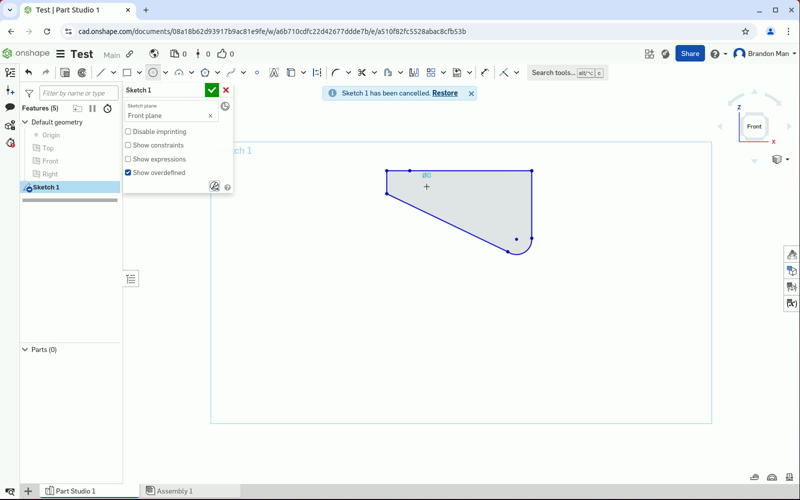
mouse_move(434, 186)
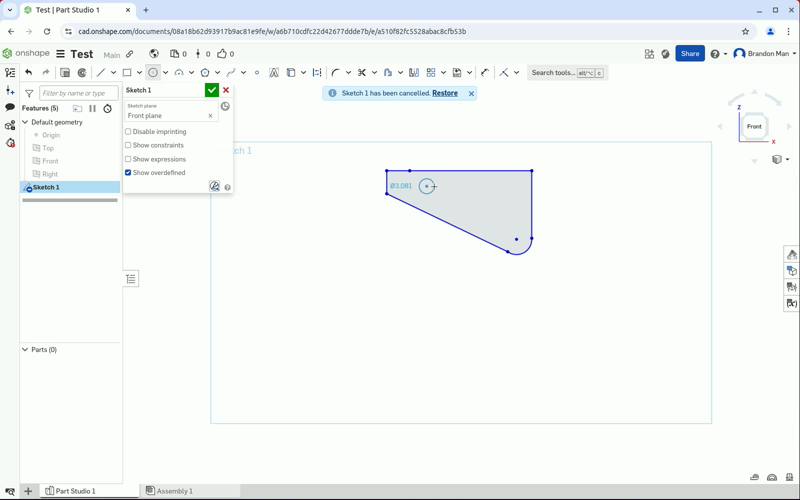
click(434, 186)
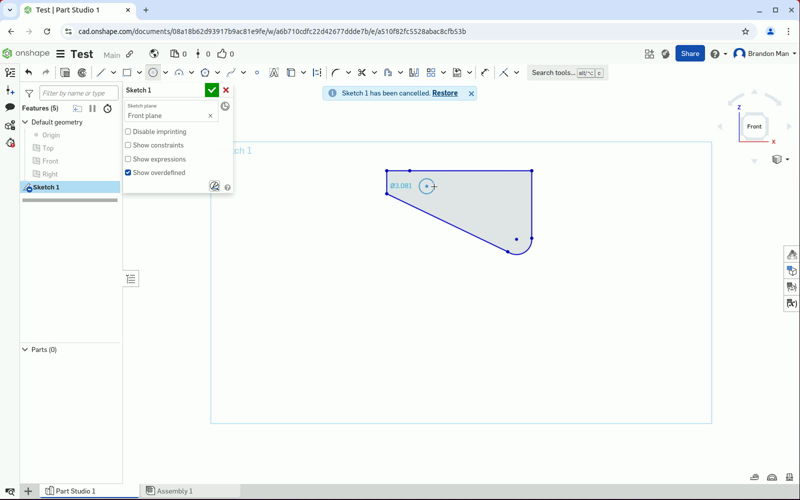
key(esc)
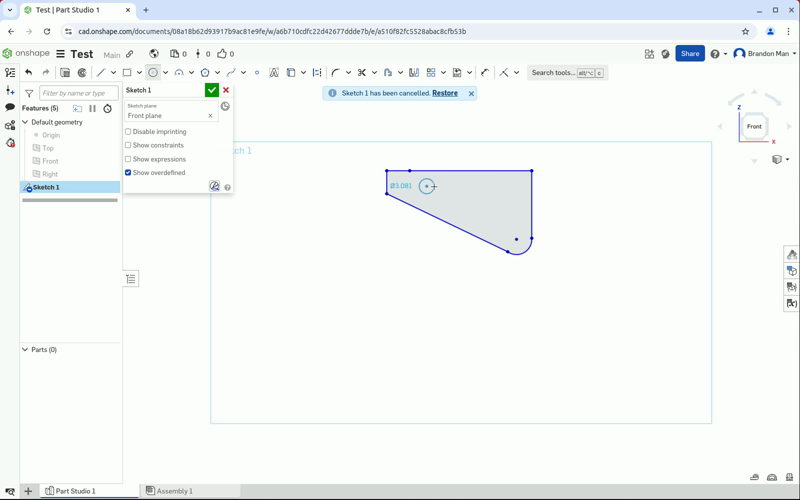
key(c)
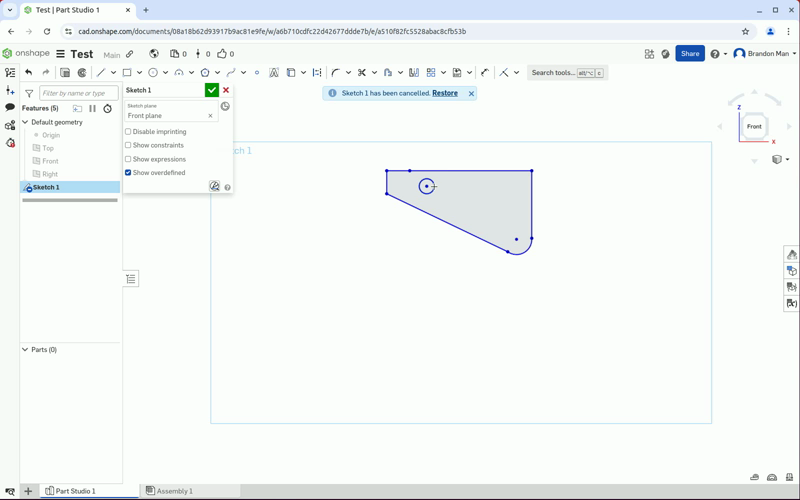
key_down(shift)
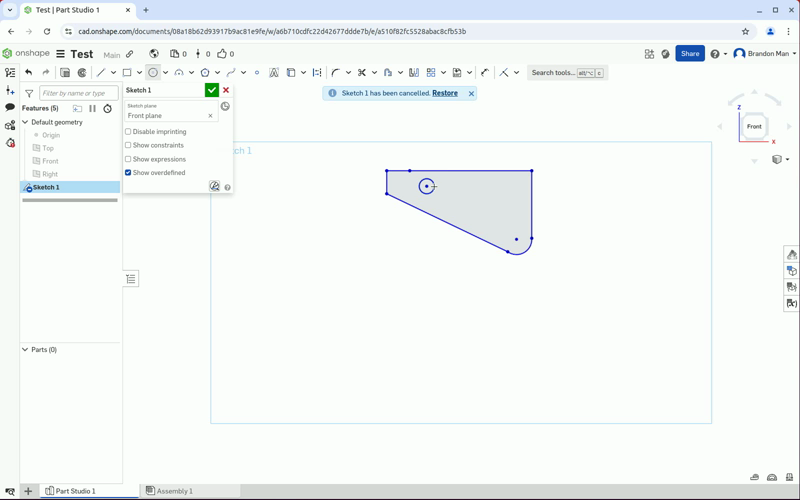
mouse_move(515, 238)
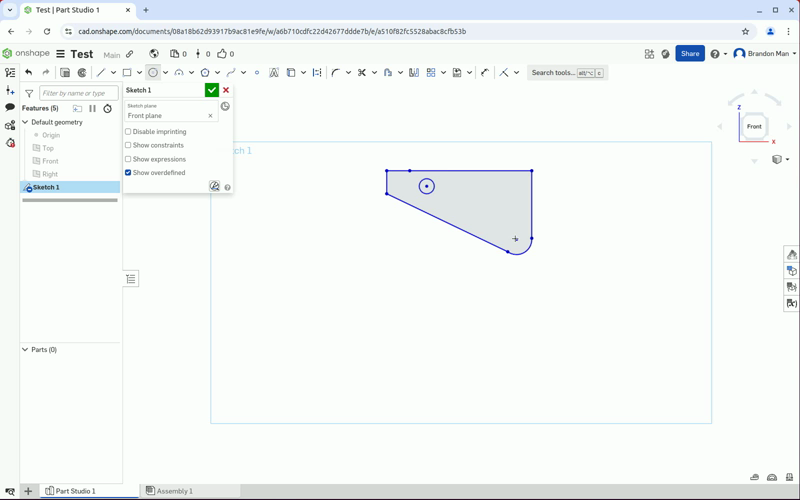
scroll(6)
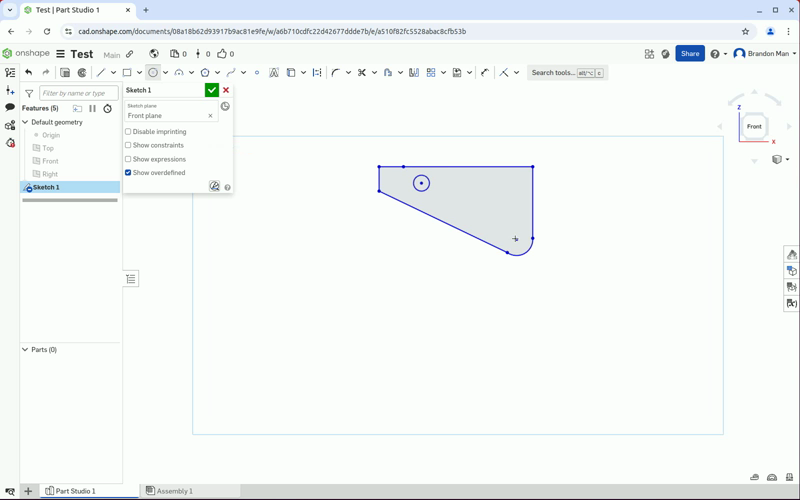
scroll(6)
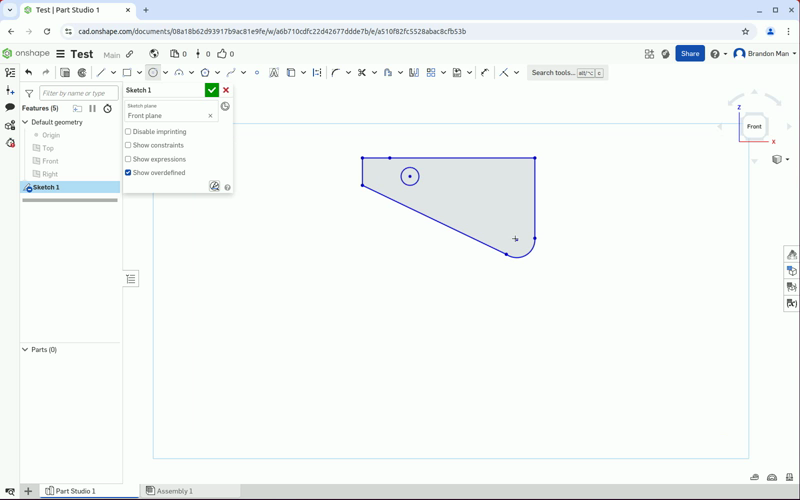
scroll(6)
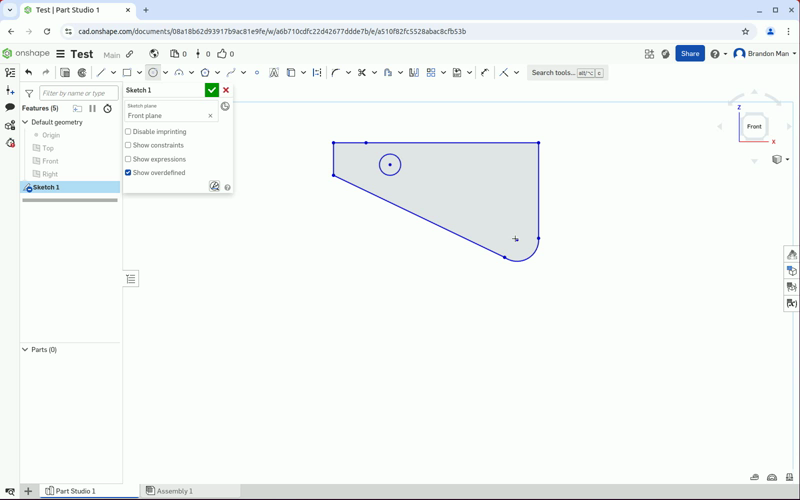
scroll(6)
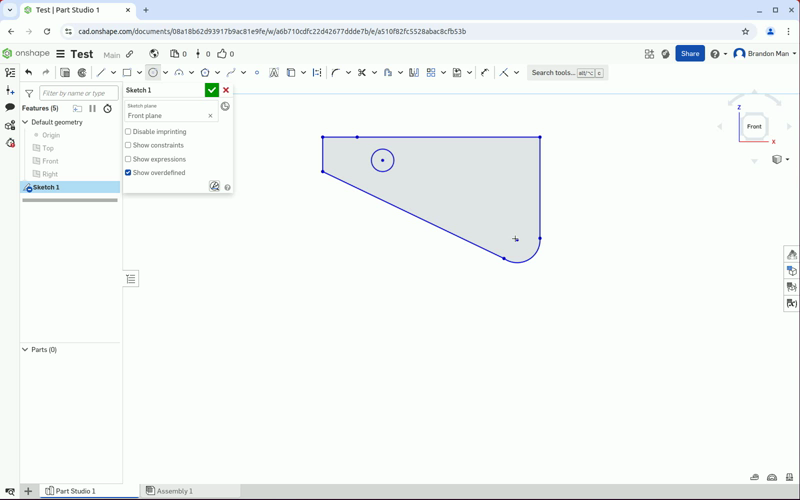
scroll(6)
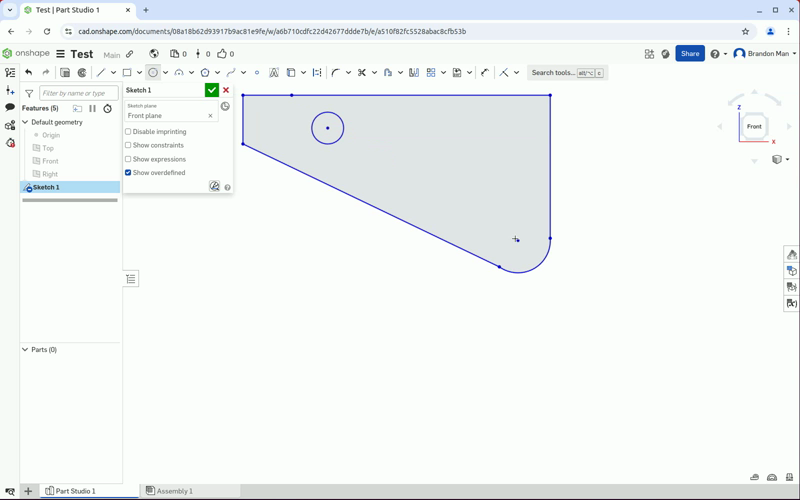
scroll(6)
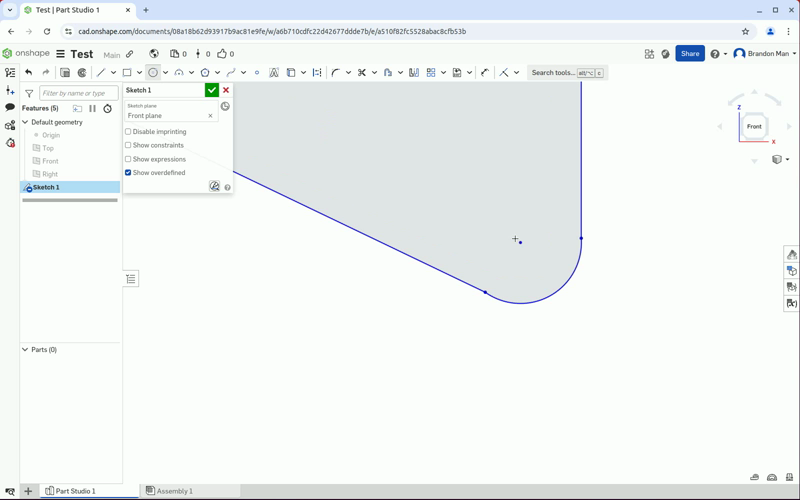
scroll(6)
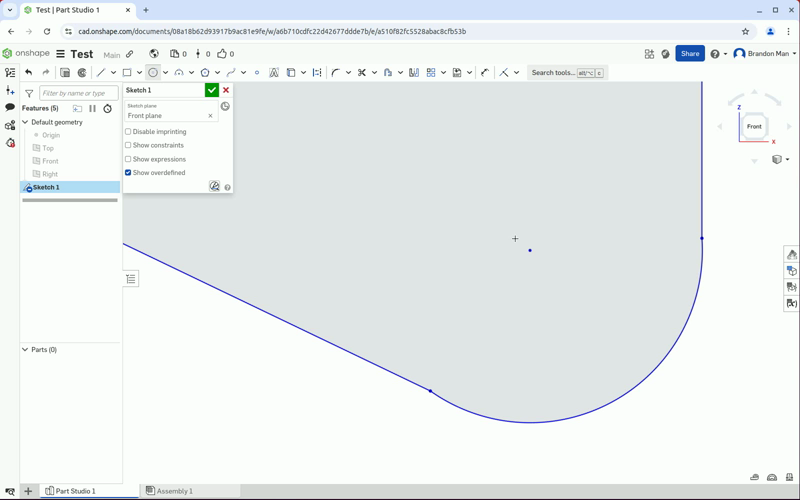
click(515, 238)
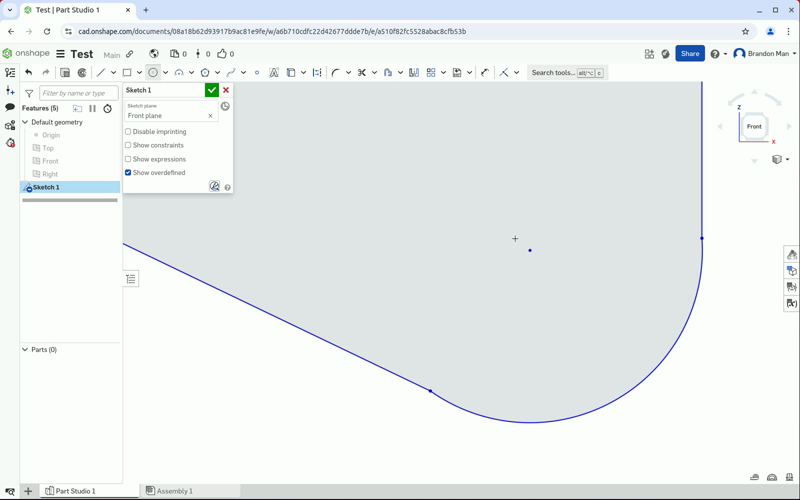
scroll(-6)
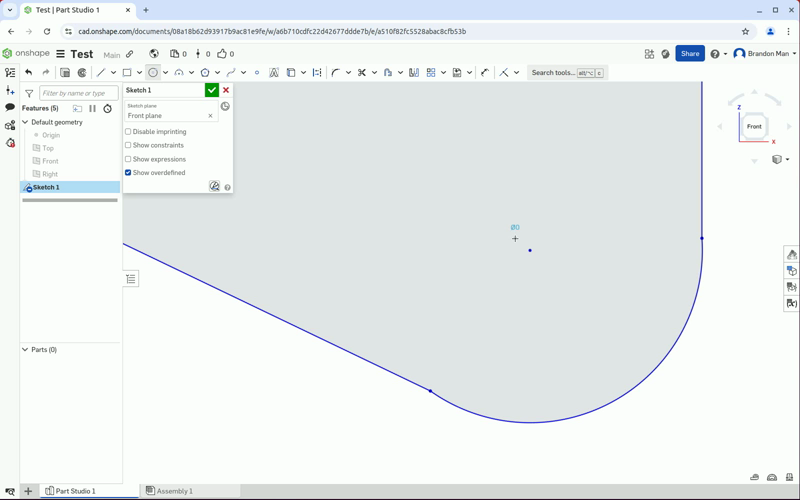
scroll(-6)
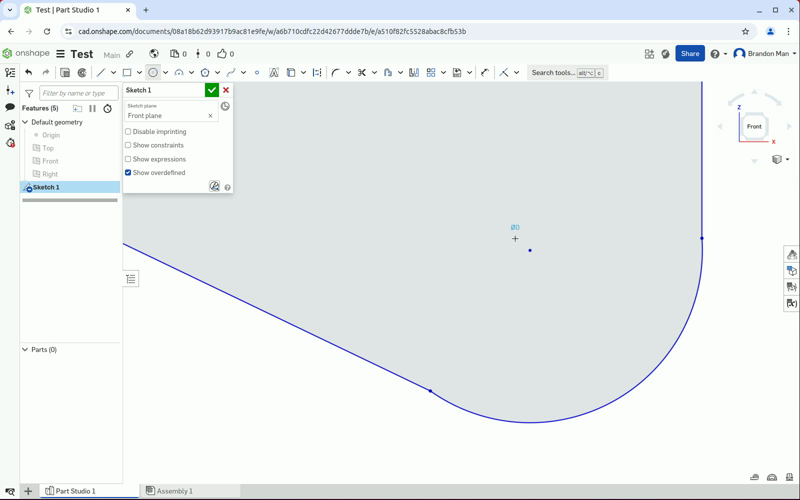
scroll(-6)
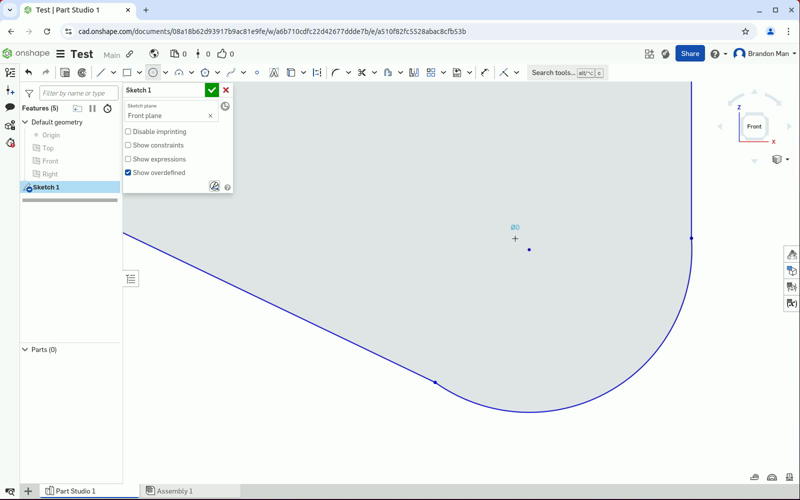
scroll(-6)
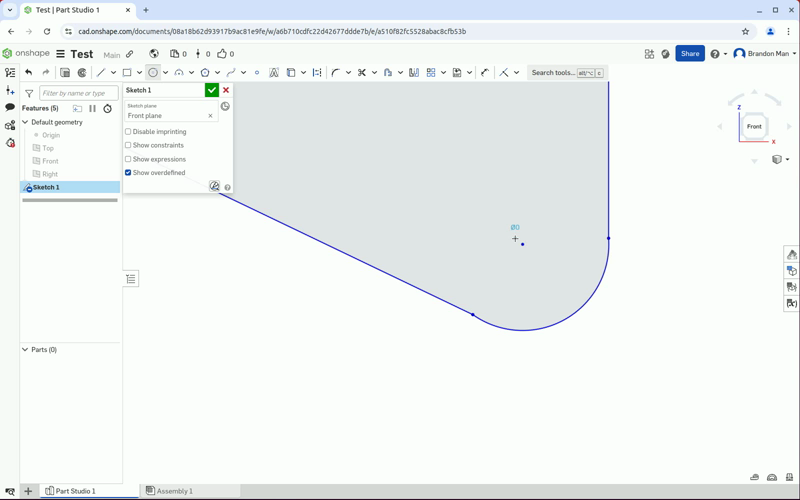
scroll(-6)
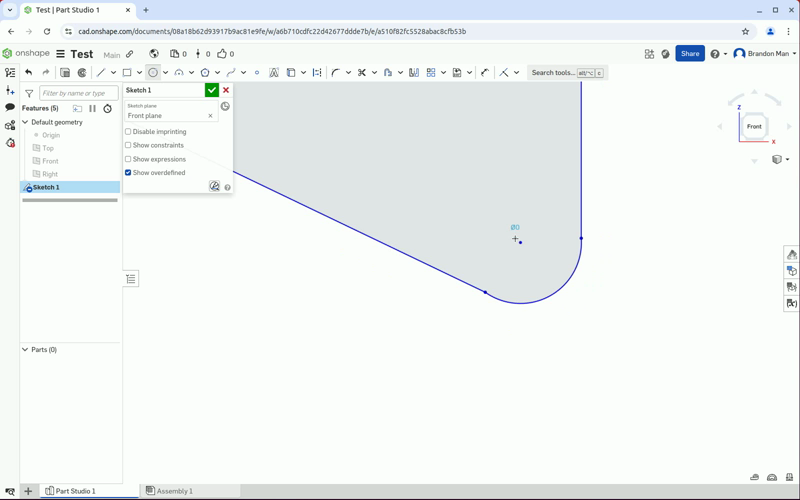
scroll(-6)
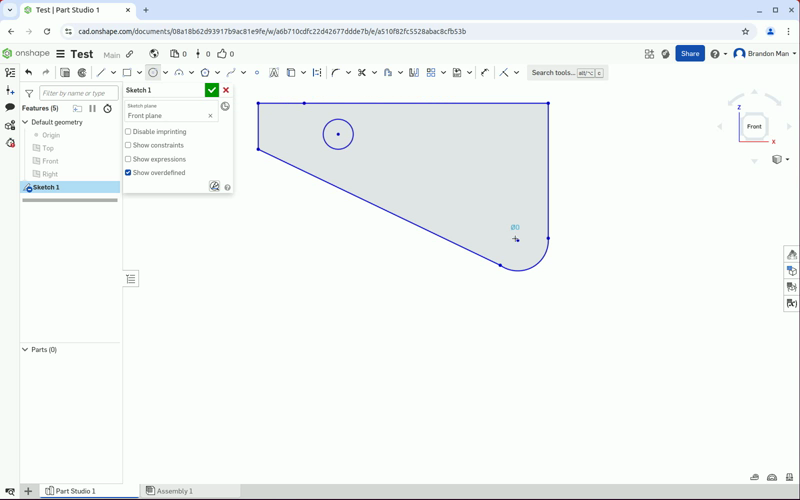
scroll(-6)
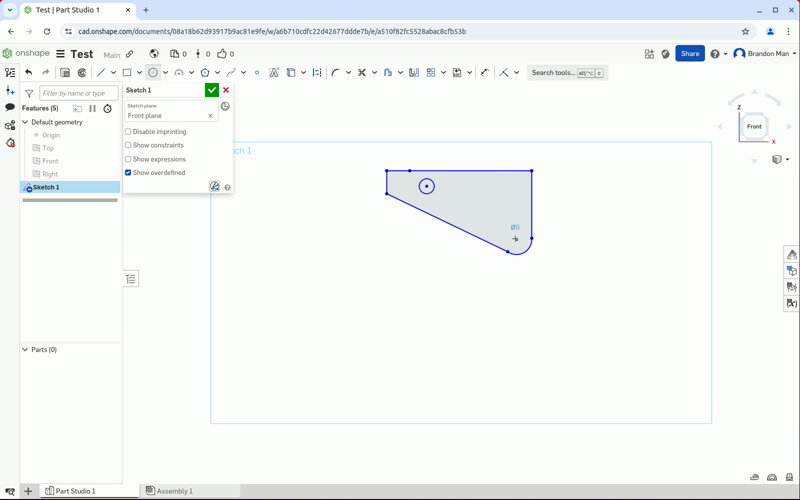
key_up(shift)
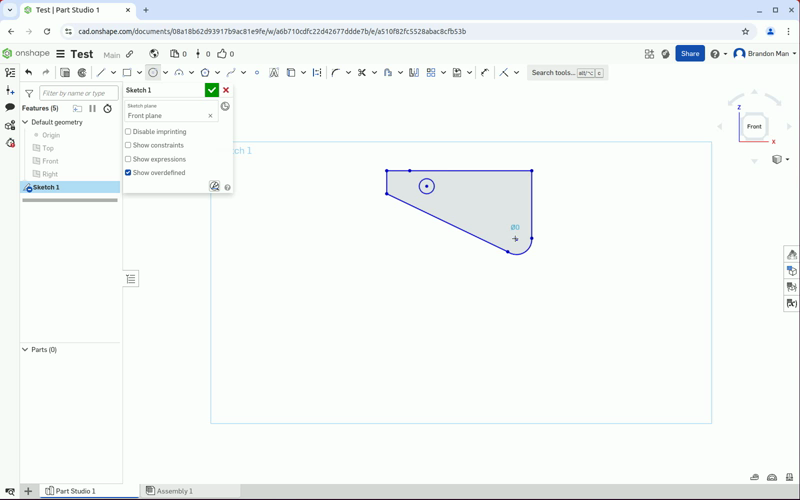
mouse_move(522, 238)
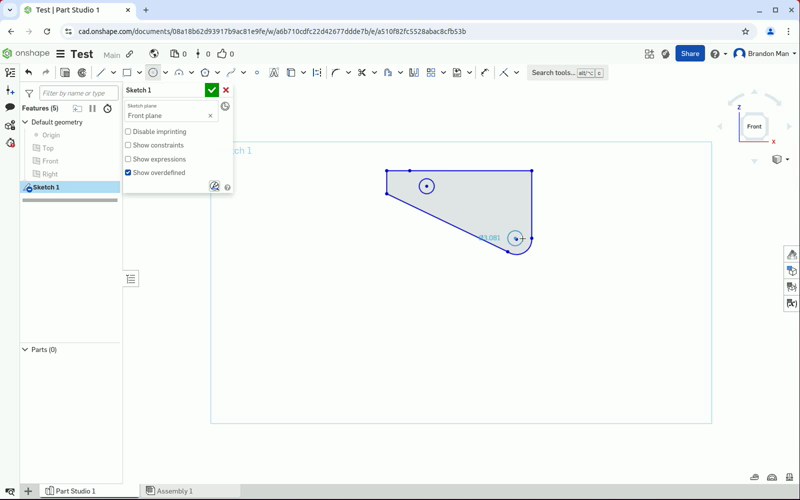
click(522, 238)
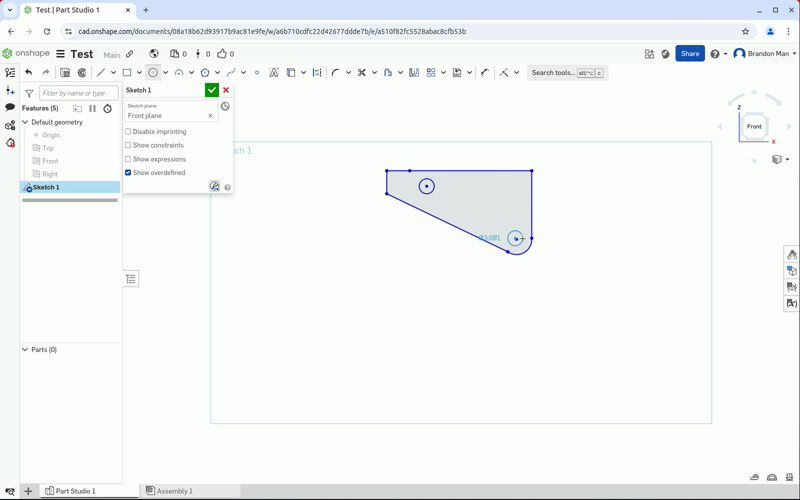
key(esc)
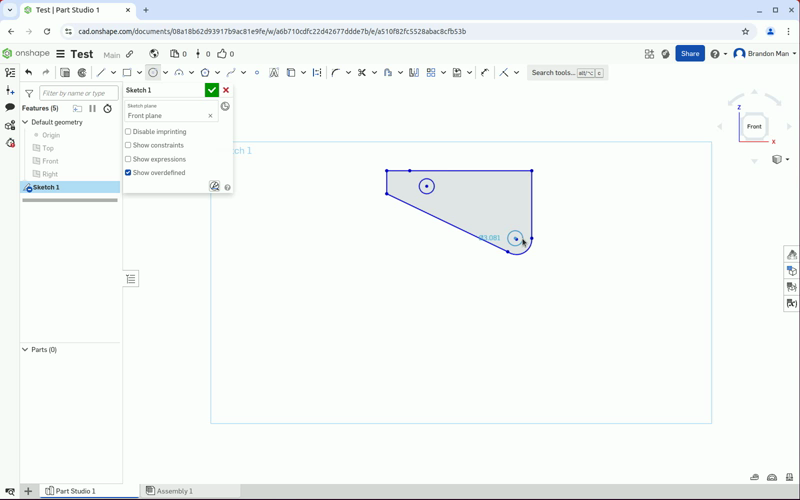
mouse_move(476, 208)
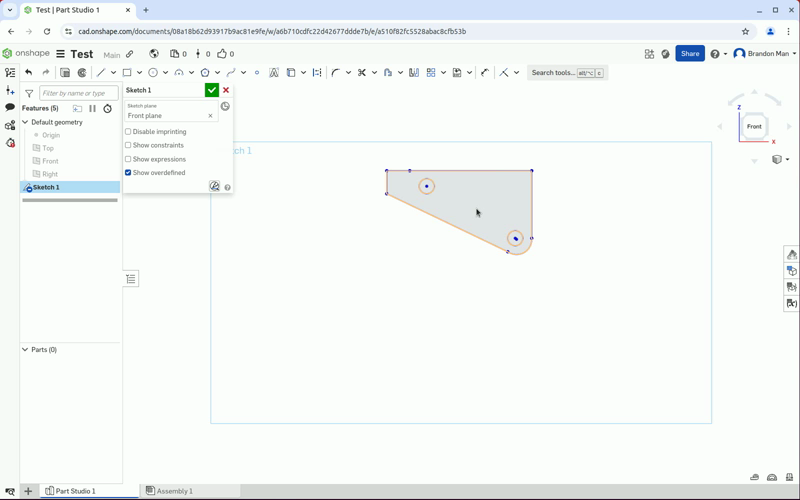
click(476, 208)
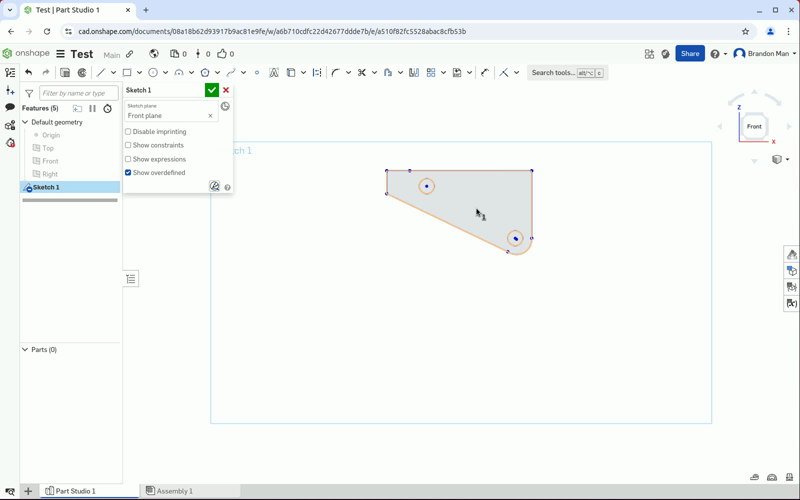
mouse_move(73, 352)
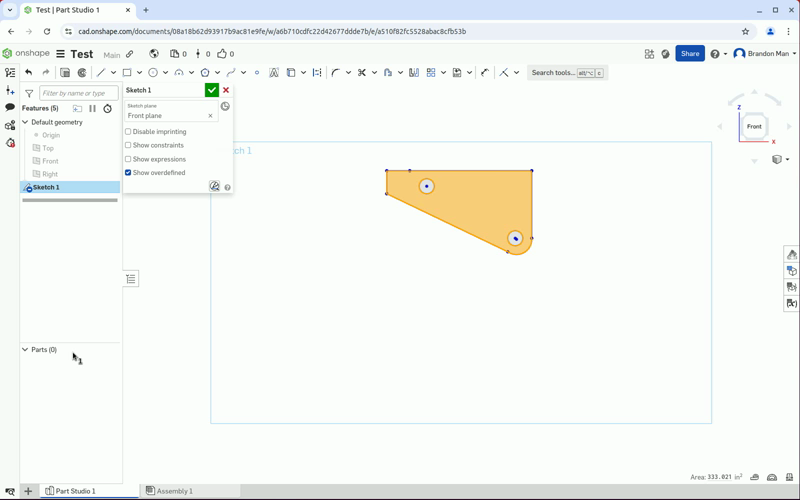
key(shift+y)
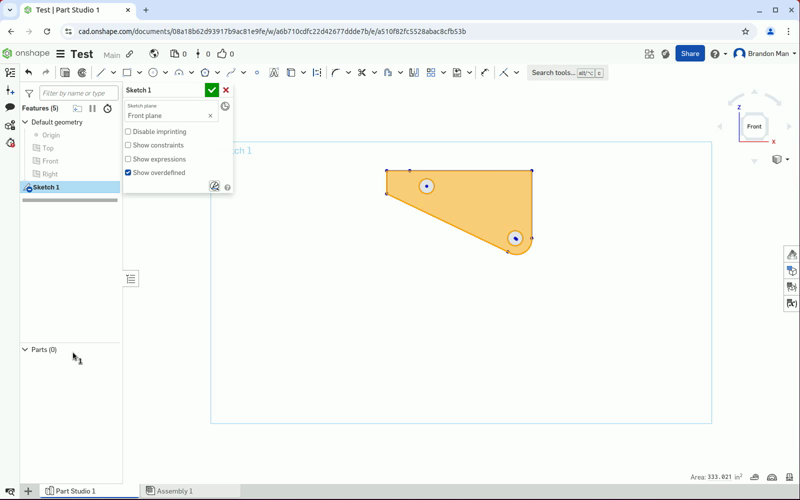
key(shift+e)
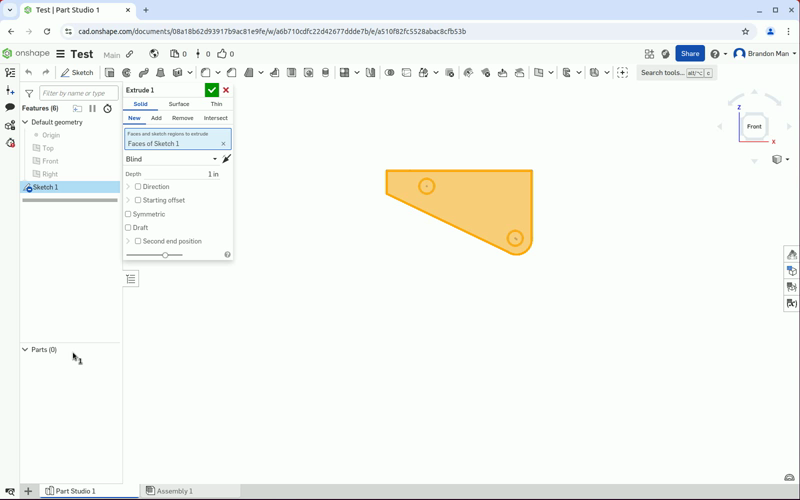
mouse_move(143, 106)
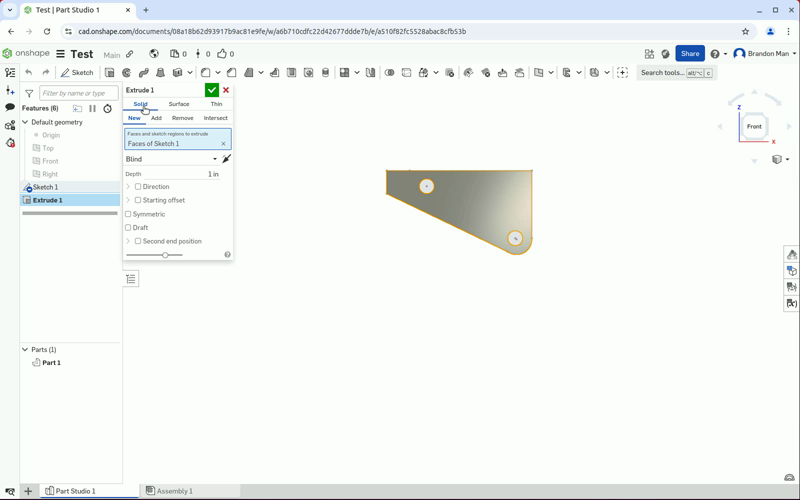
click(143, 106)
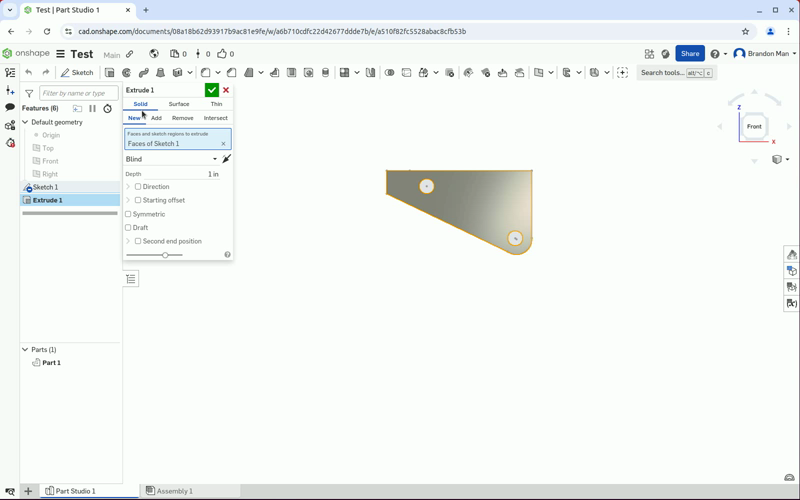
mouse_move(137, 120)
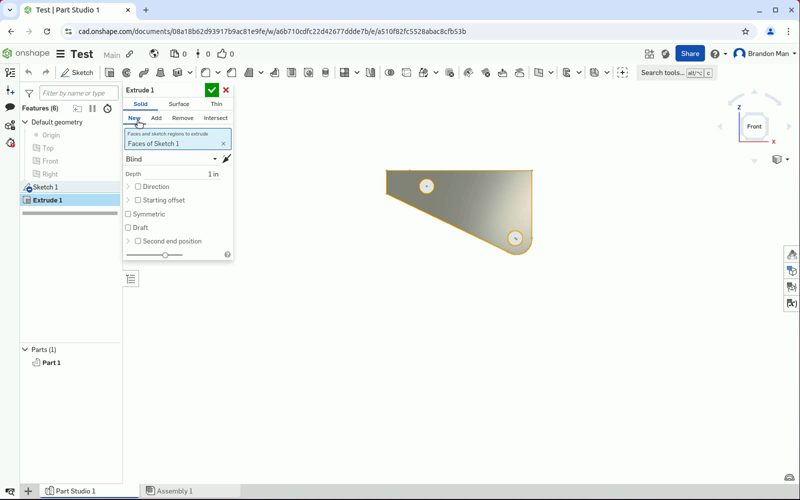
click(137, 120)
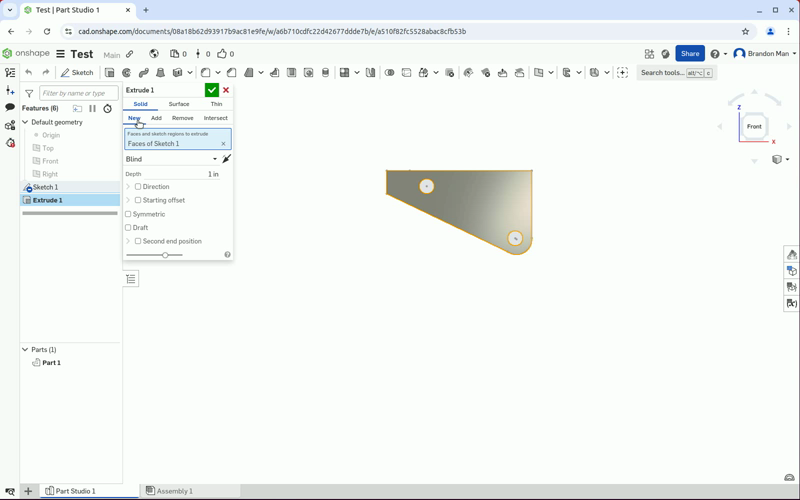
key(tab, 4)
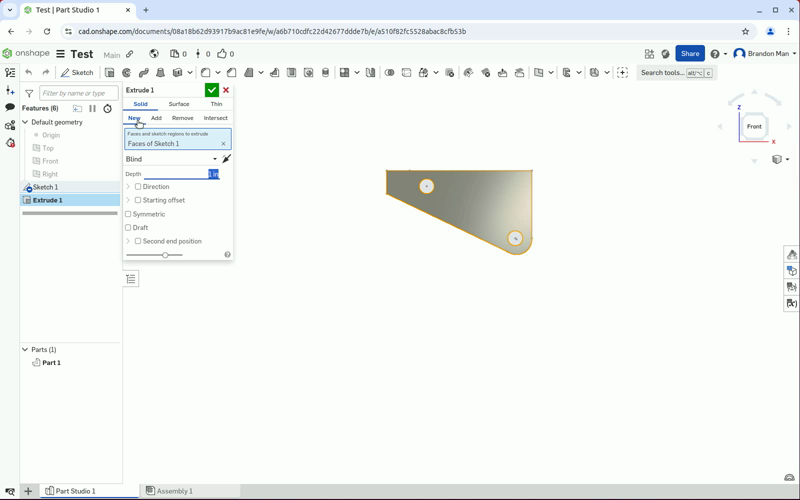
text(2.889)
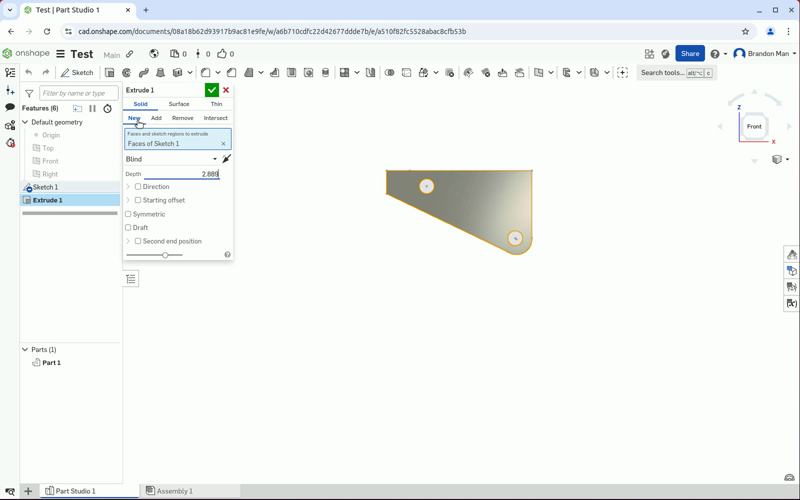
key(enter)
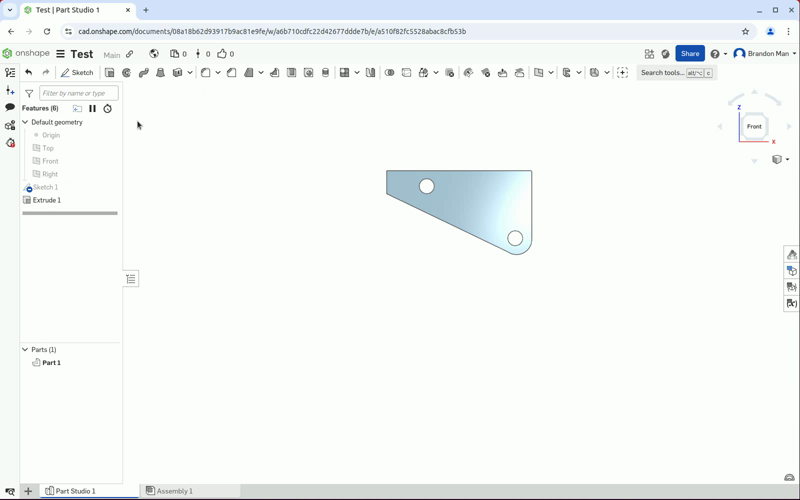
key(shift+h)
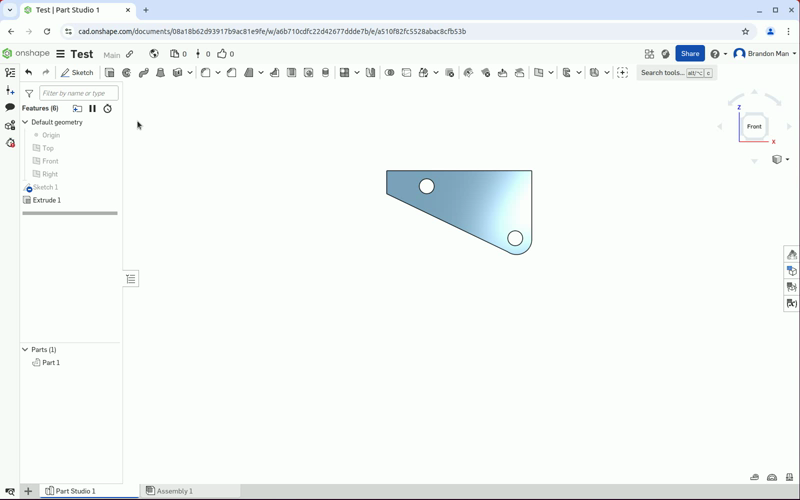
key(shift+h)
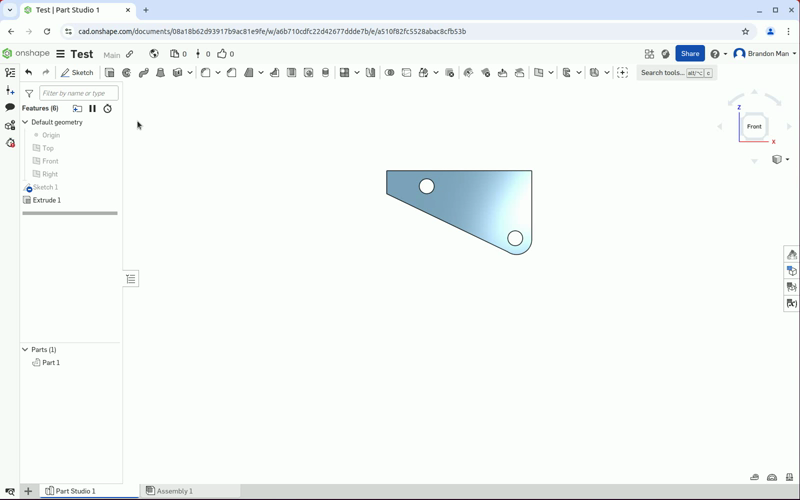
mouse_move(73, 189)
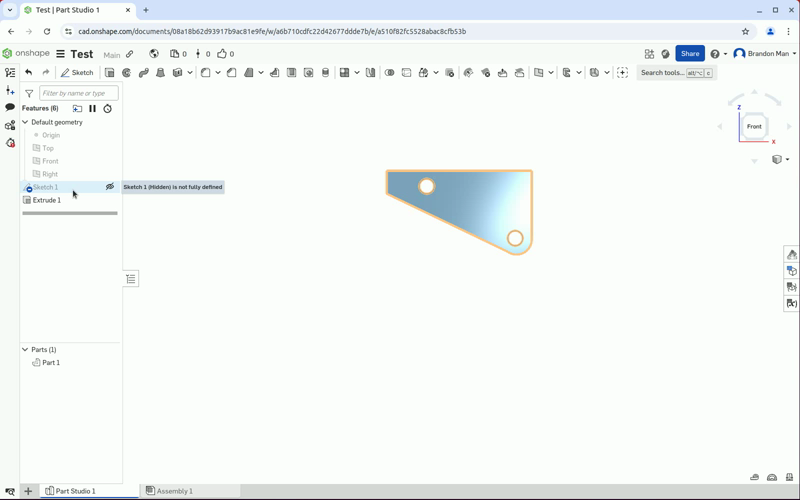
click(73, 189)
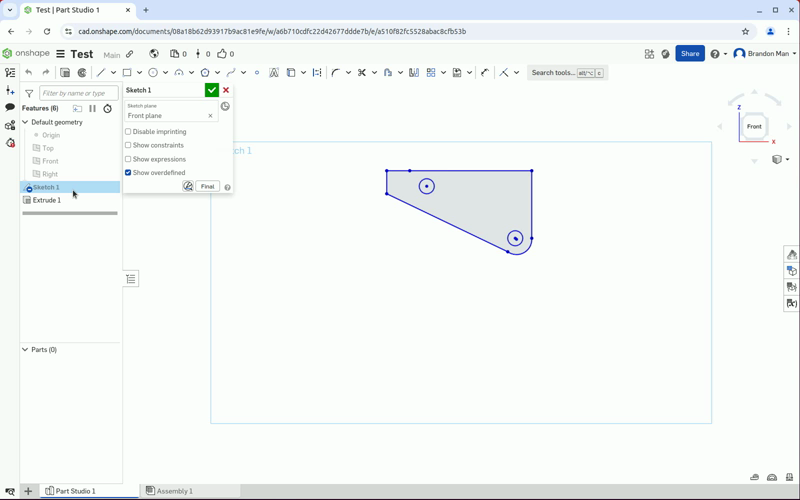
mouse_move(229, 92)
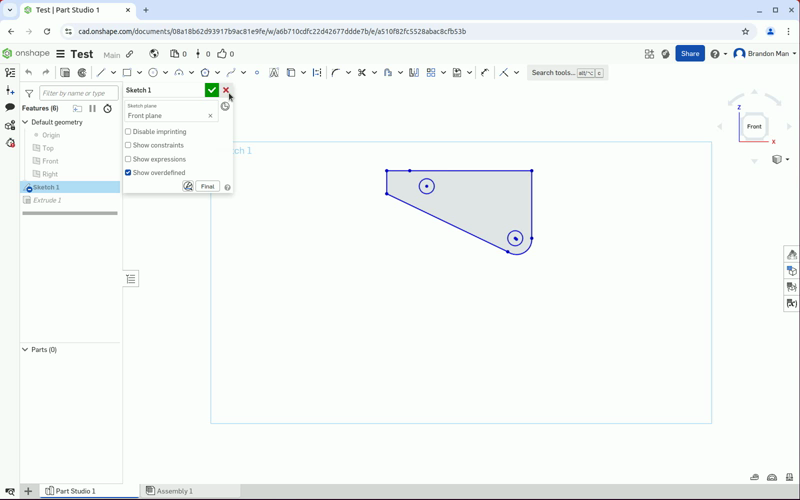
click(229, 92)
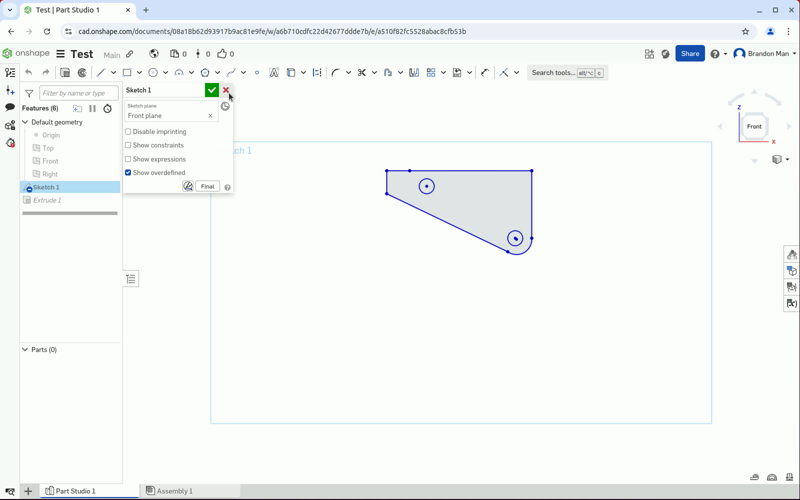
mouse_move(73, 352)
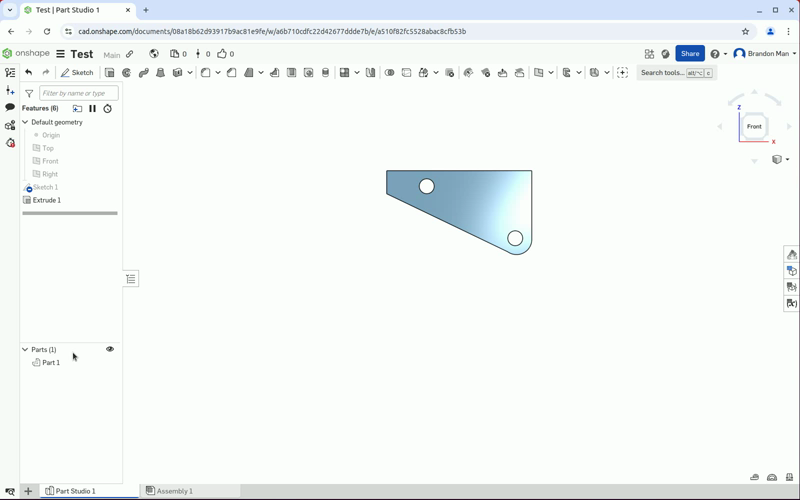
key(y)
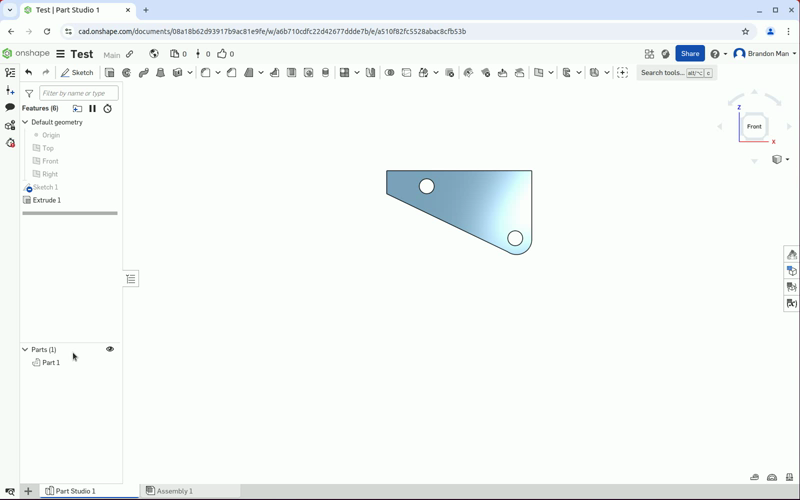
key(shift+p)
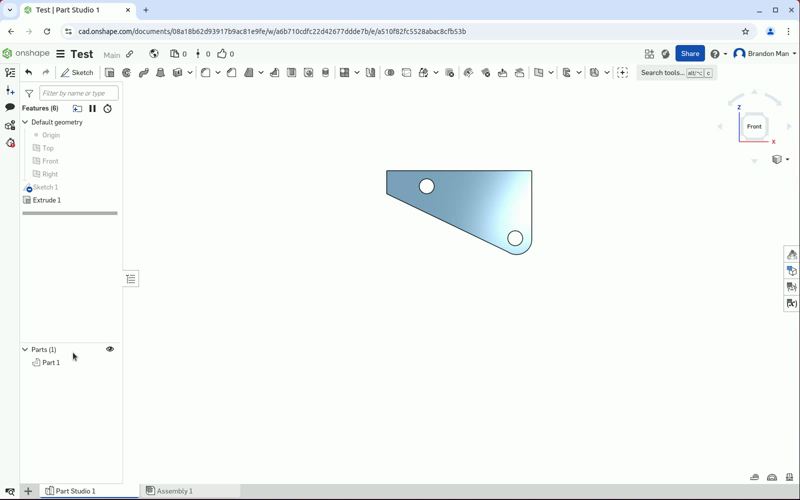
key(space)
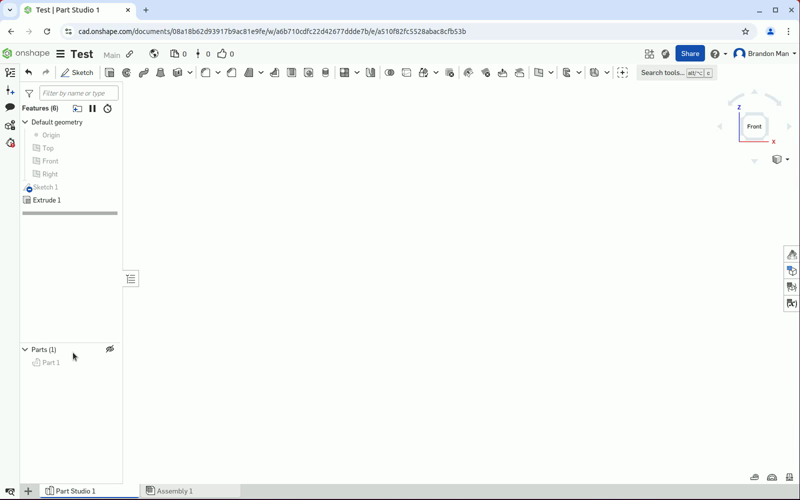
key_down(shift)
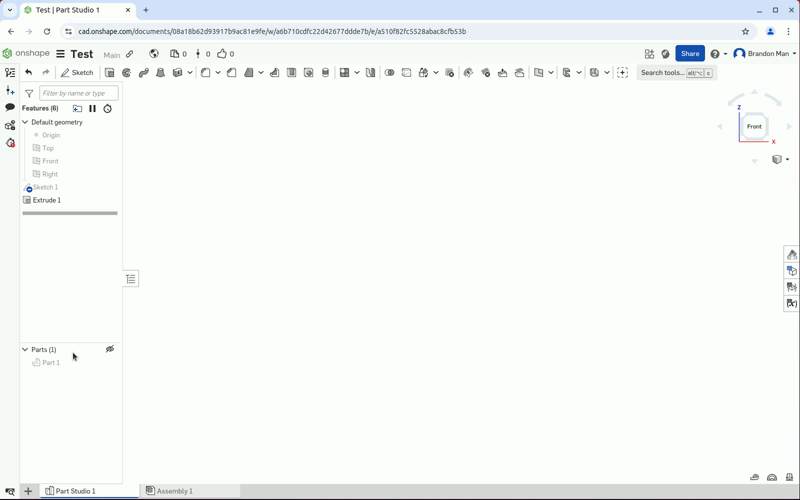
key(down)
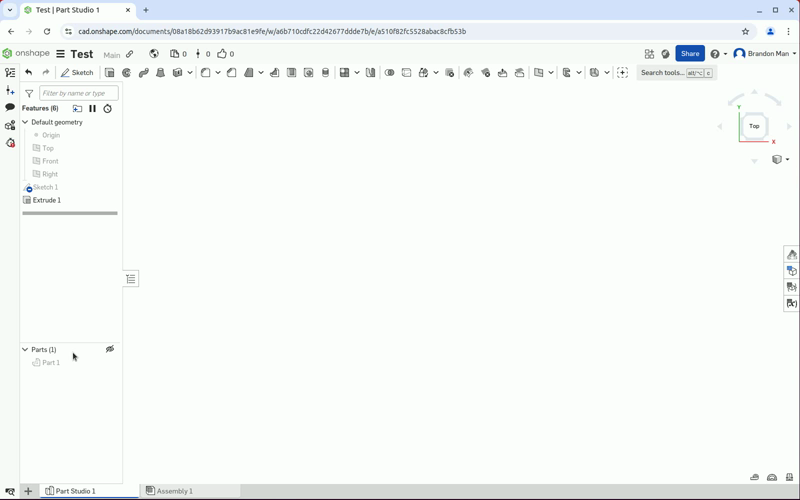
key_up(shift)
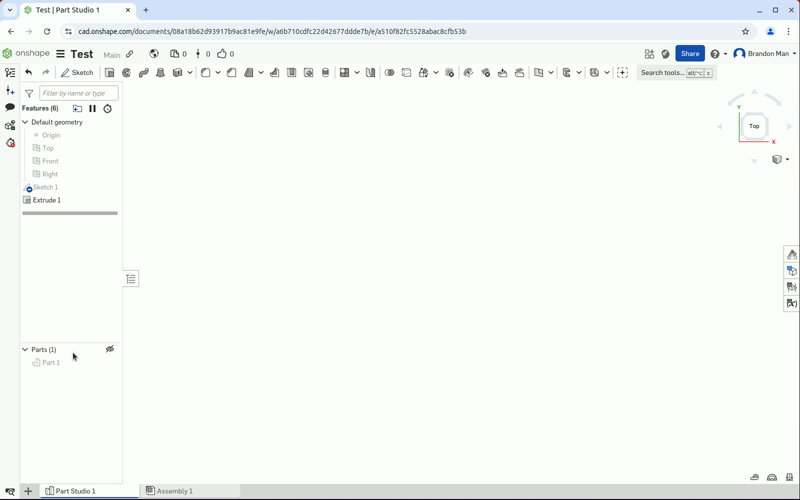
mouse_move(73, 352)
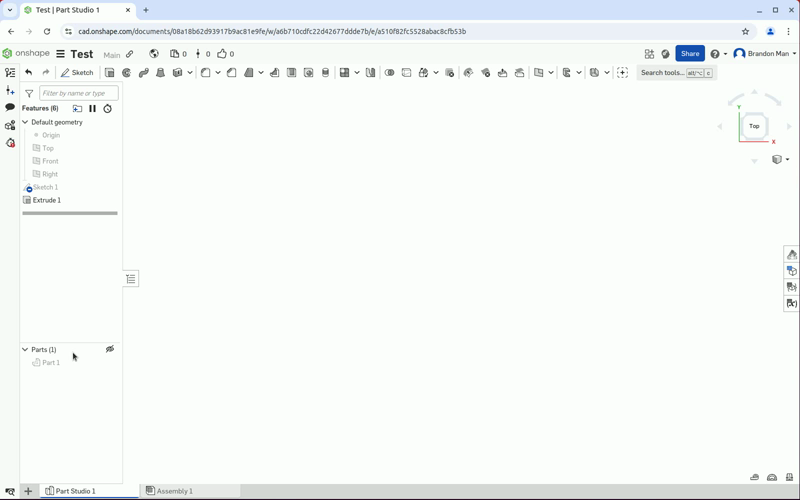
key(shift+y)
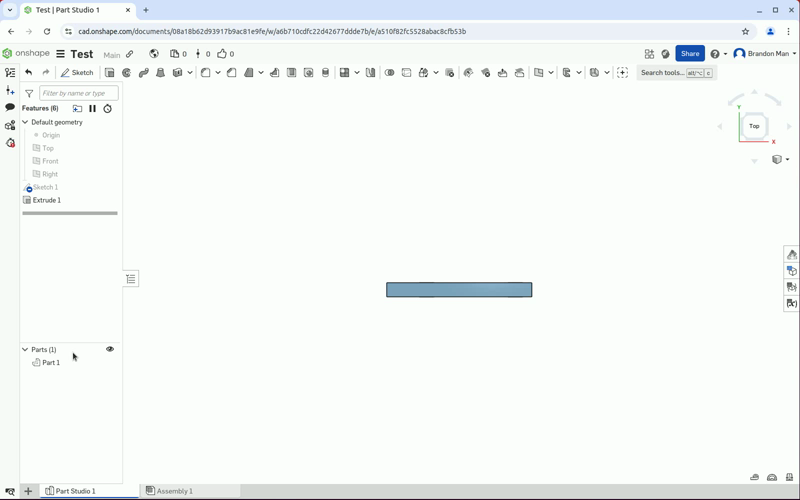
mouse_move(541, 75)
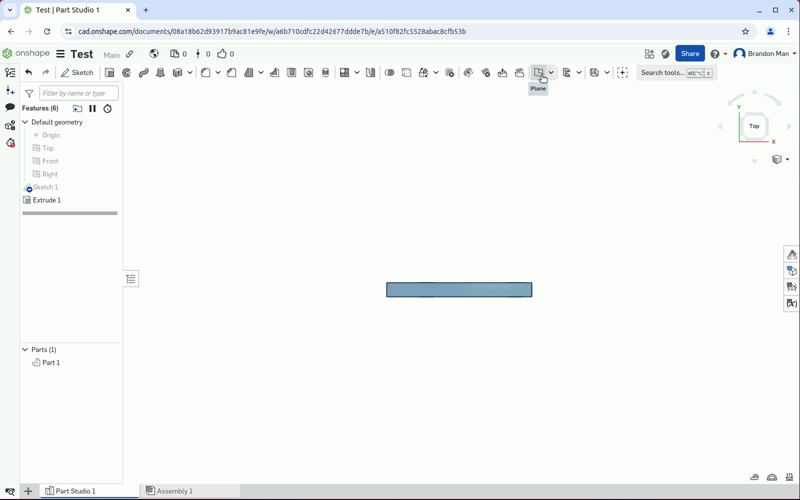
click(541, 75)
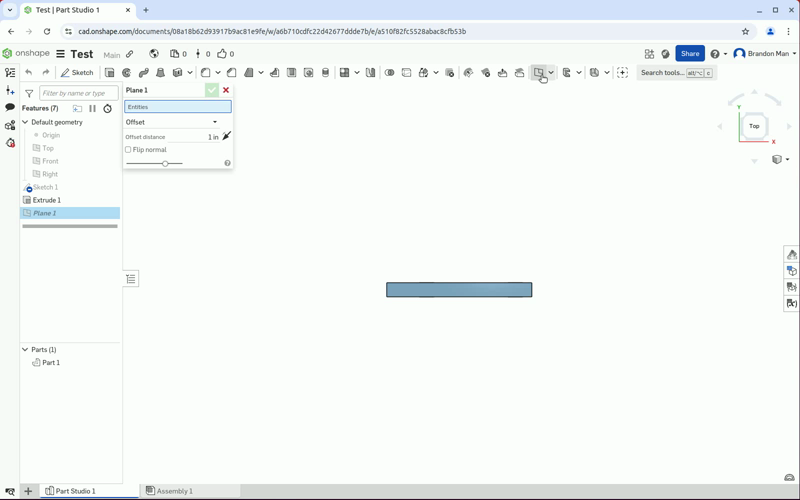
mouse_move(73, 150)
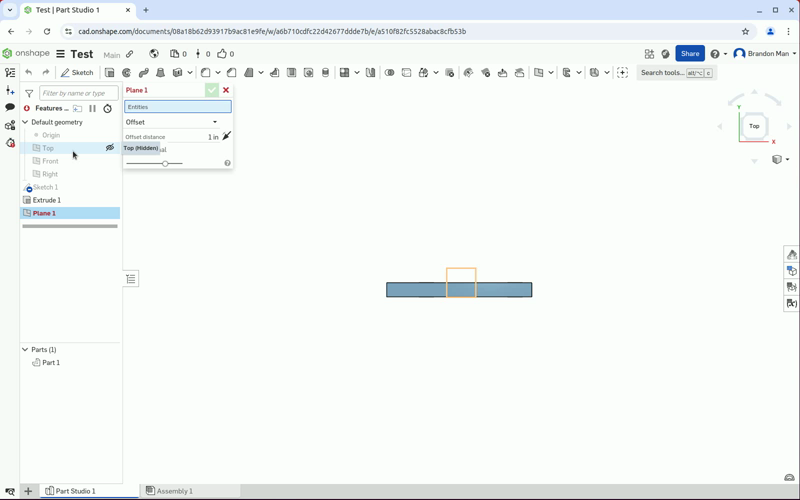
click(73, 150)
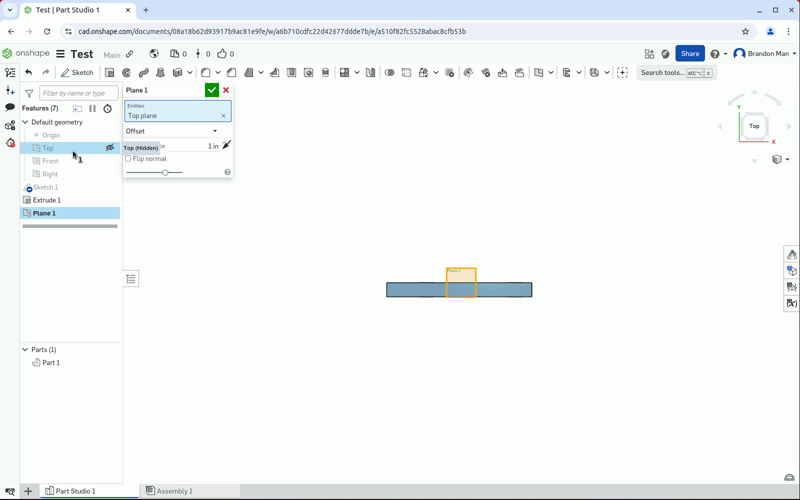
key(tab, 2)
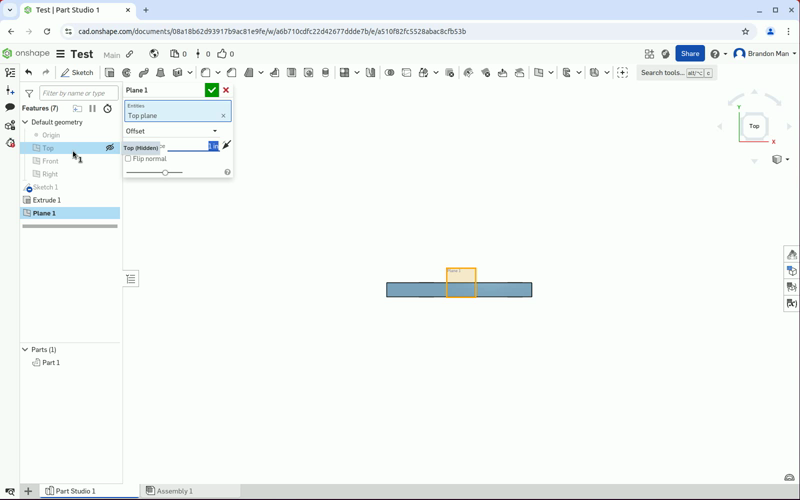
text(23.108)
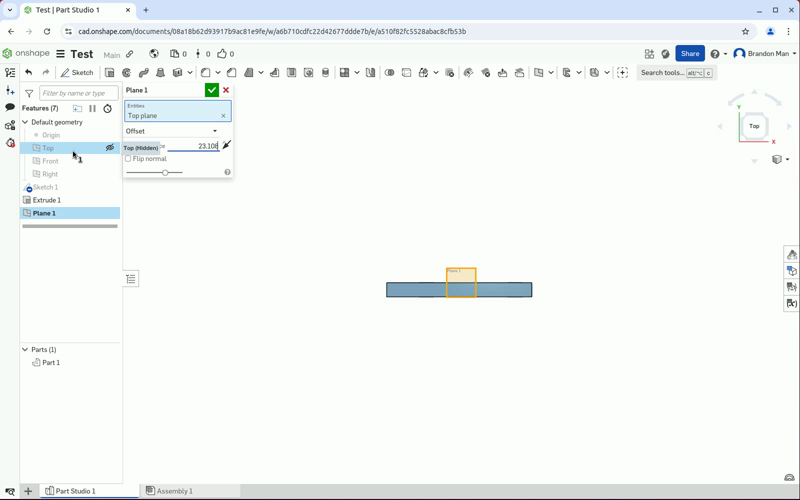
key(enter, 2)
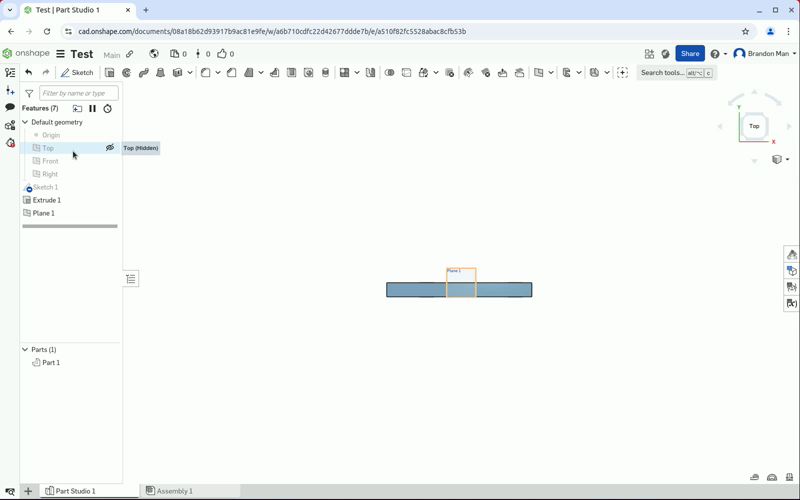
key(shift+s)
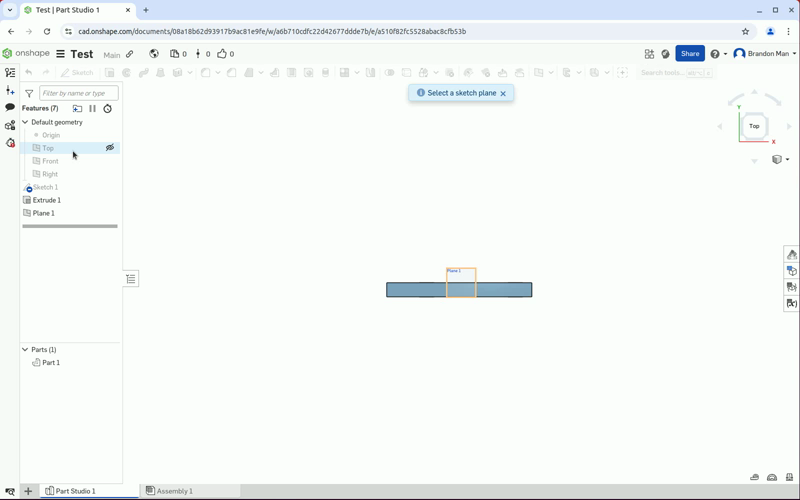
mouse_move(73, 215)
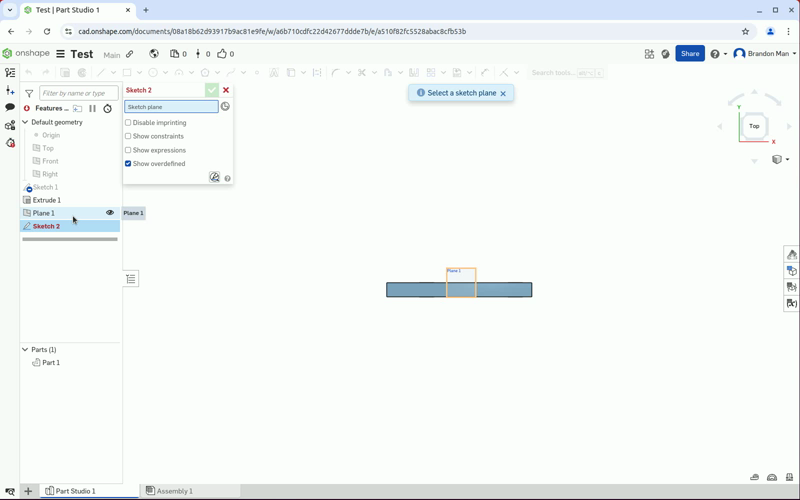
click(73, 215)
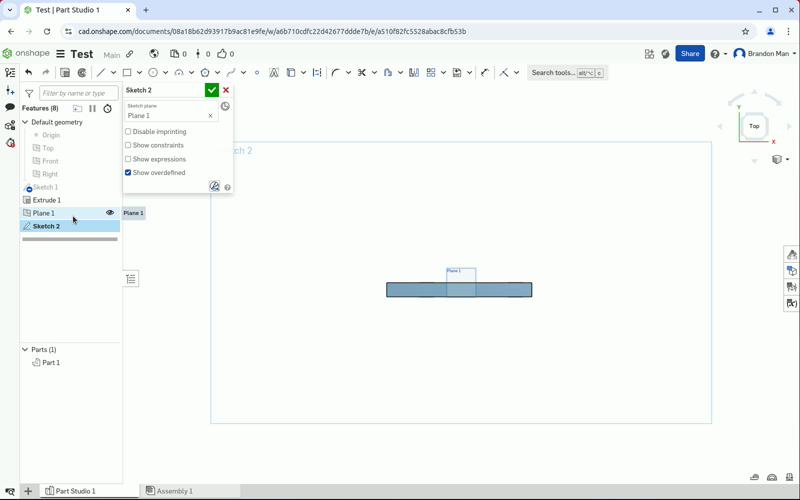
mouse_move(73, 352)
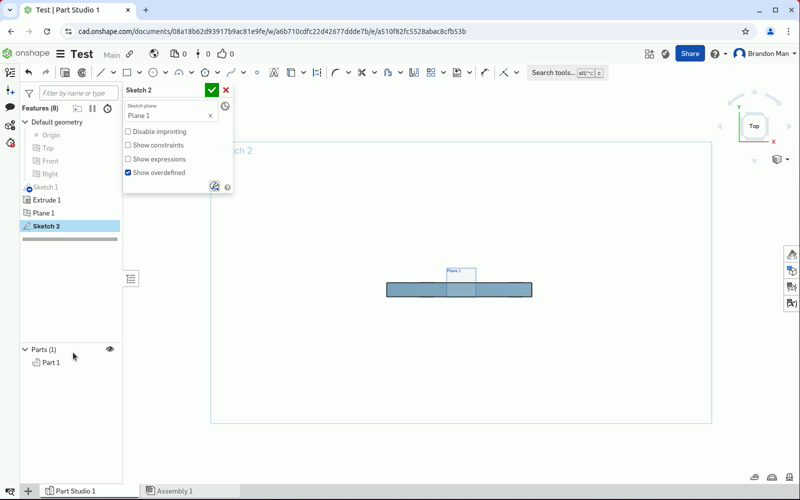
key(y)
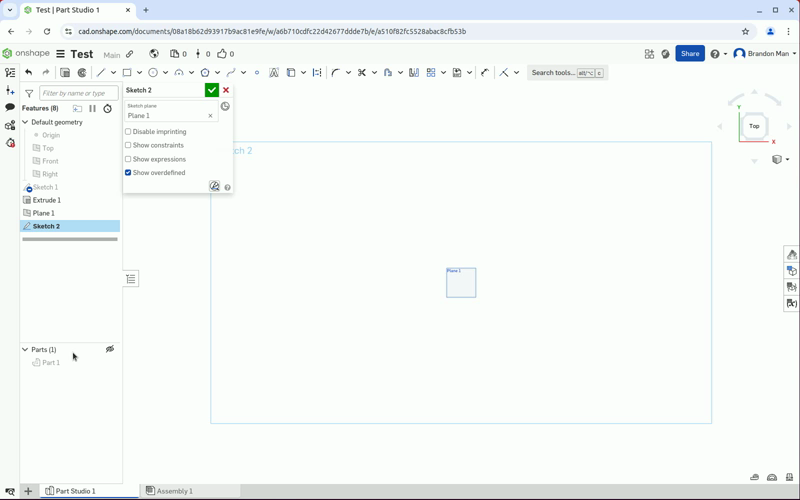
key(a)
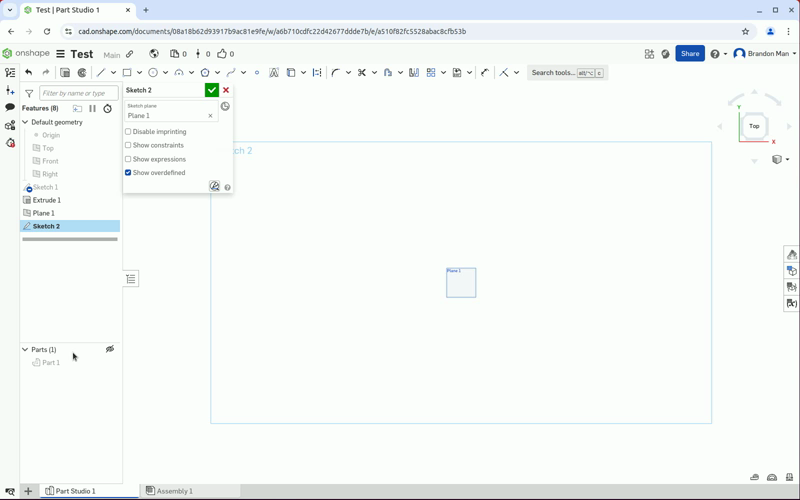
key_down(shift)
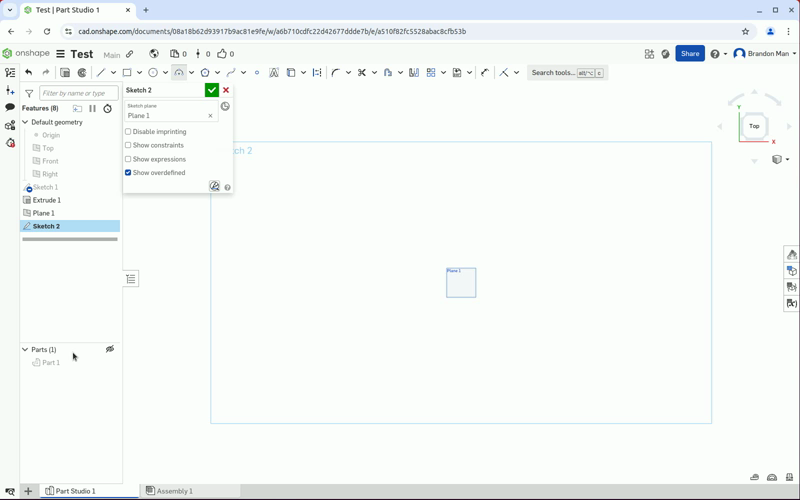
mouse_move(504, 282)
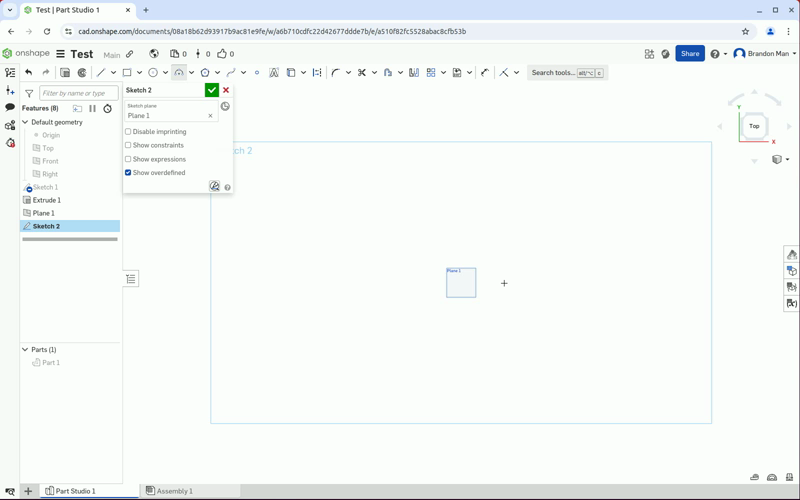
click(504, 282)
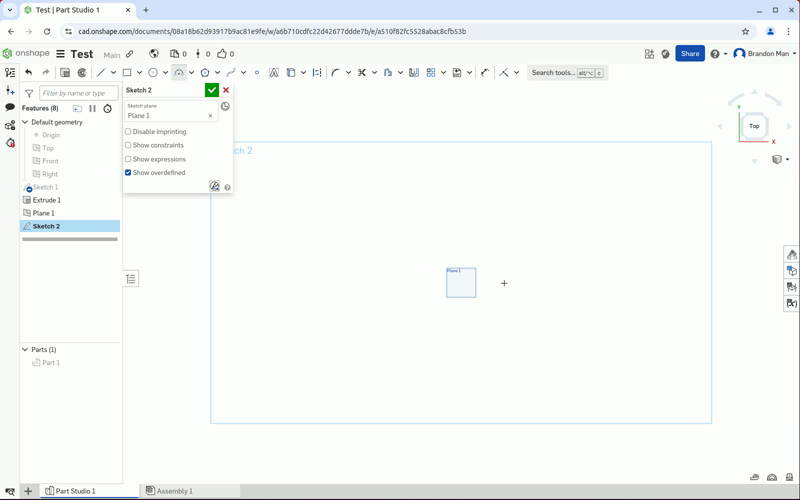
key_up(shift)
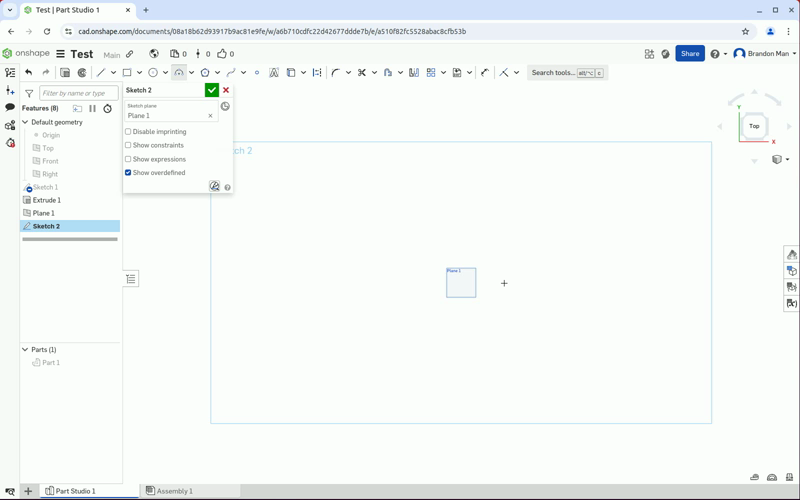
key_down(shift)
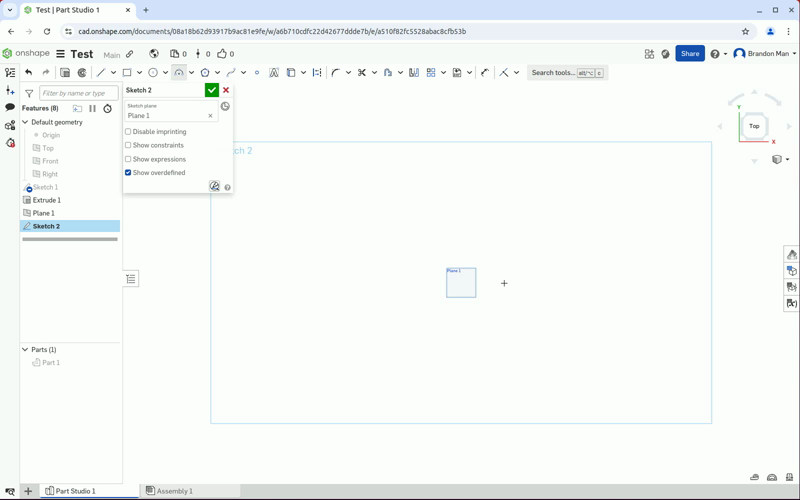
mouse_move(528, 282)
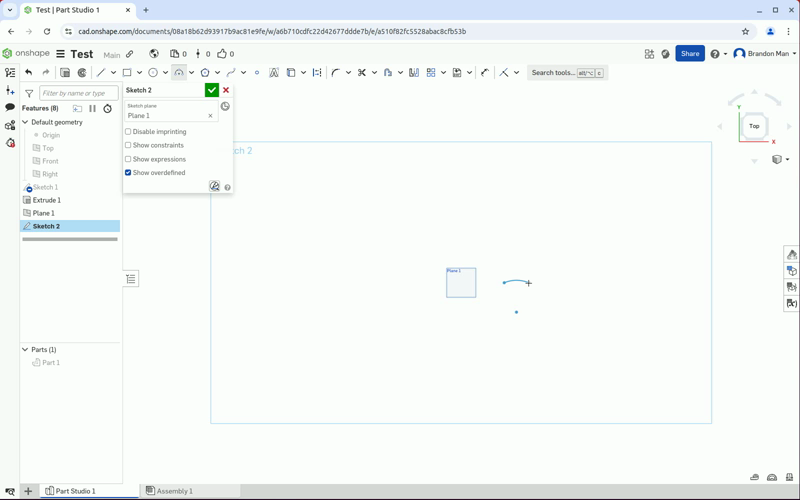
click(528, 282)
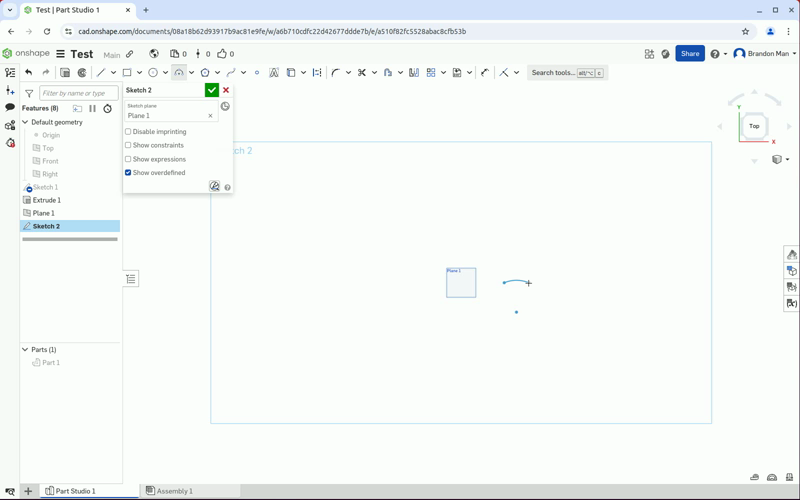
mouse_move(516, 295)
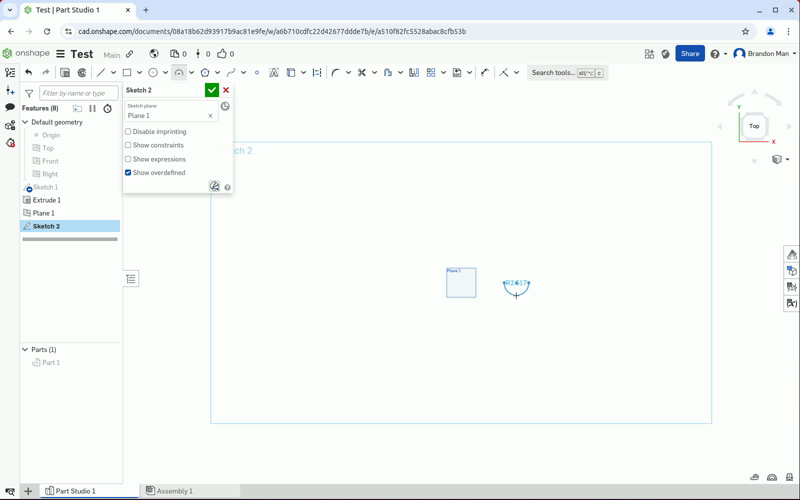
click(516, 295)
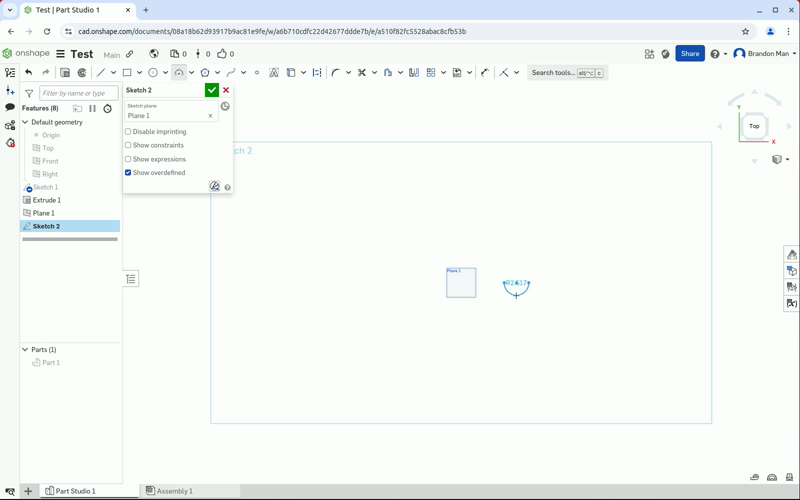
key_up(shift)
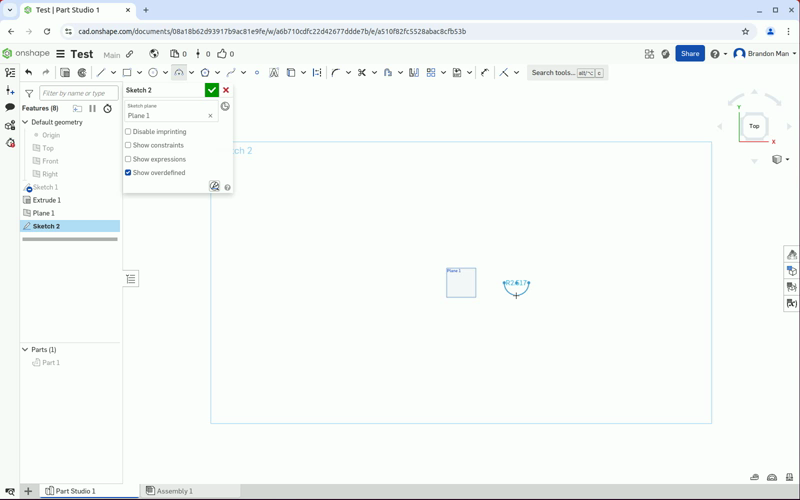
key(esc)
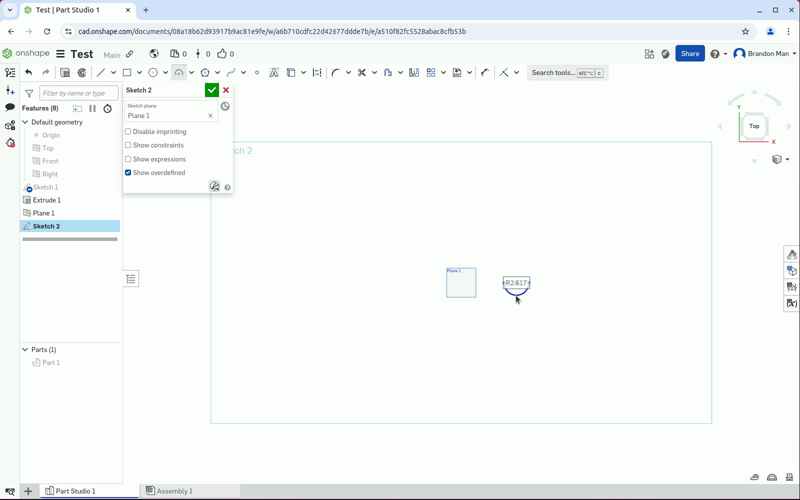
key(l)
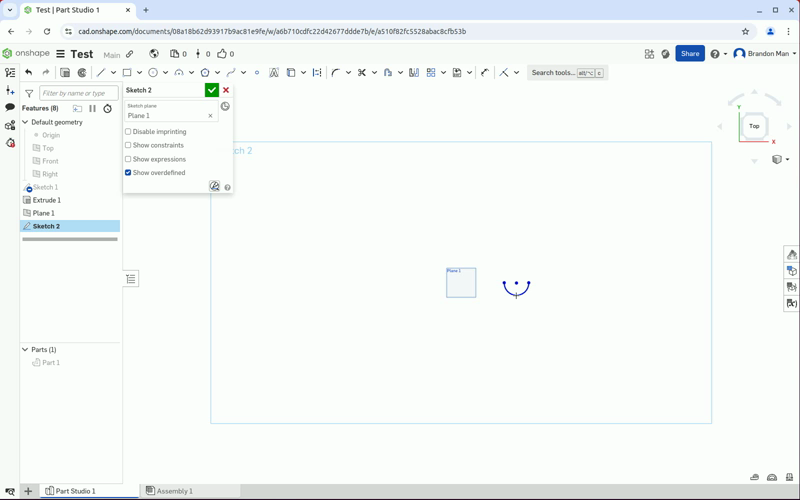
mouse_move(528, 282)
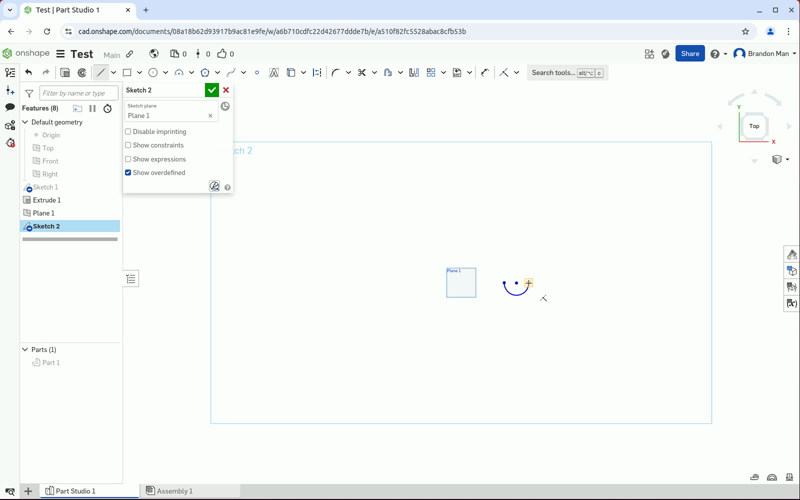
click(528, 282)
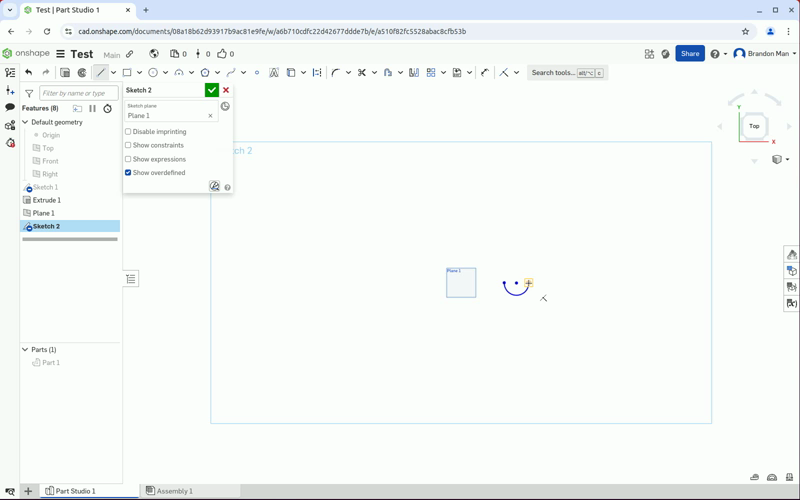
mouse_move(558, 282)
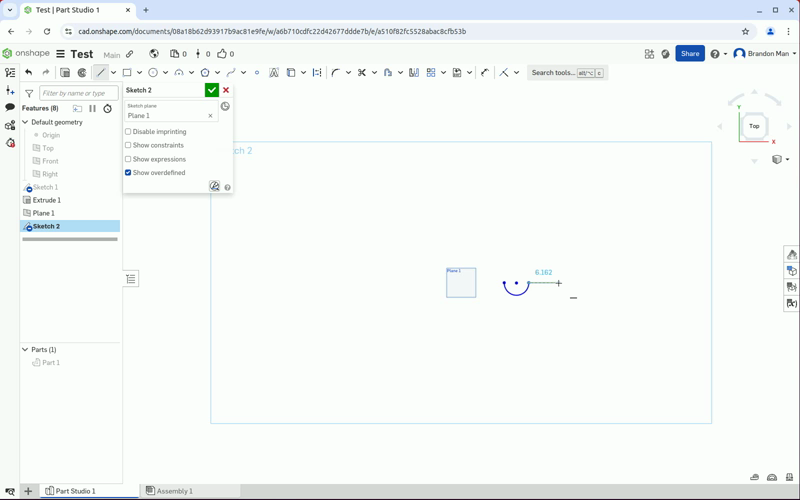
key_down(shift)
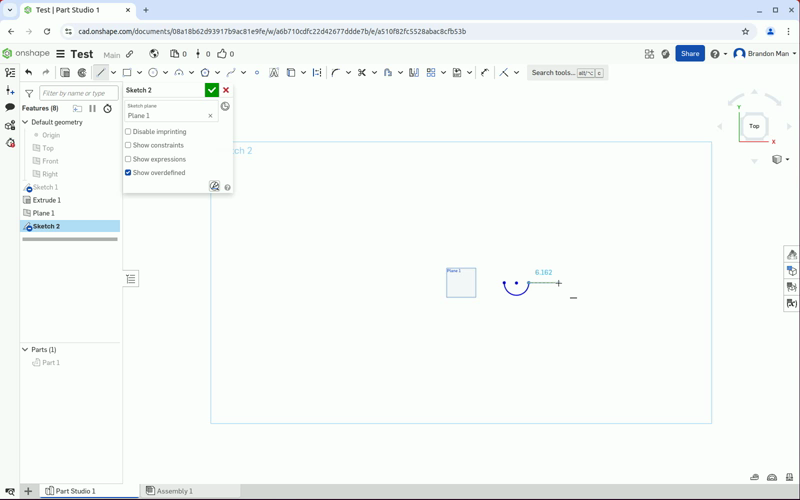
mouse_move(504, 282)
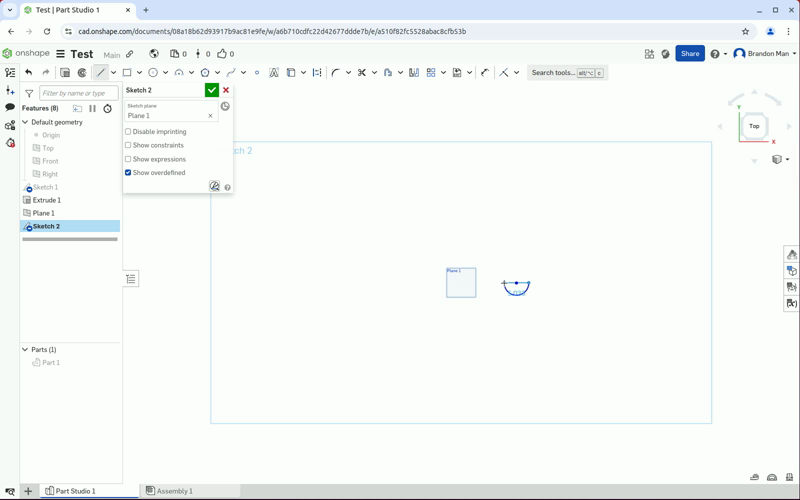
key_up(shift)
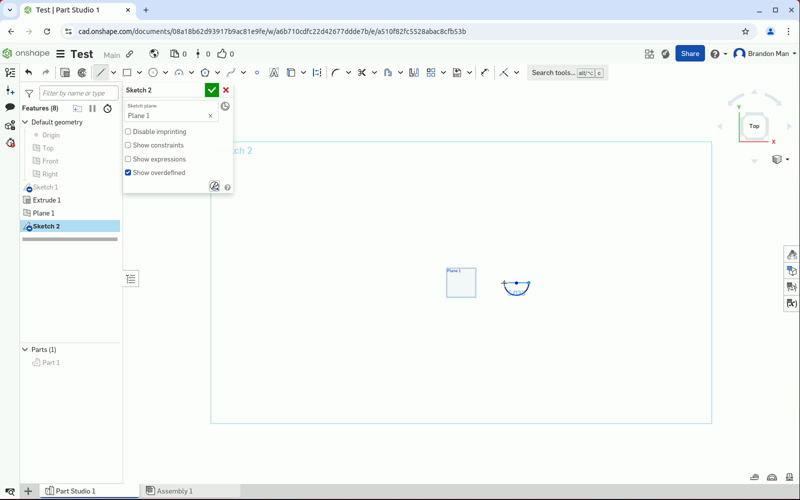
click(504, 282)
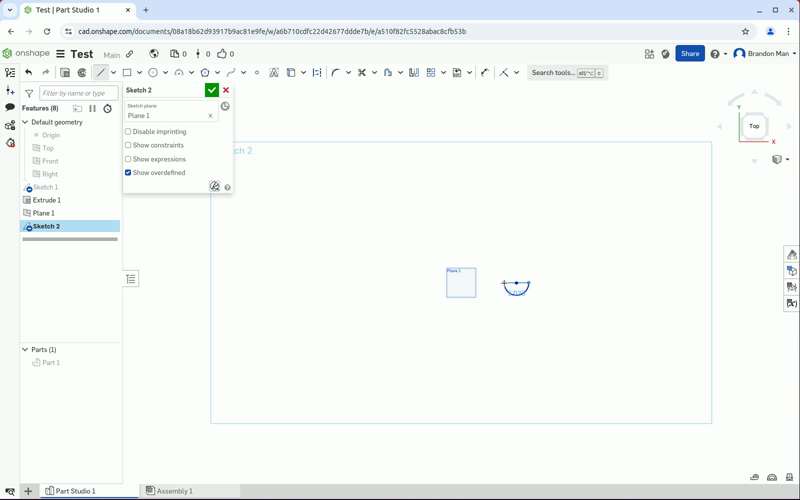
key(esc)
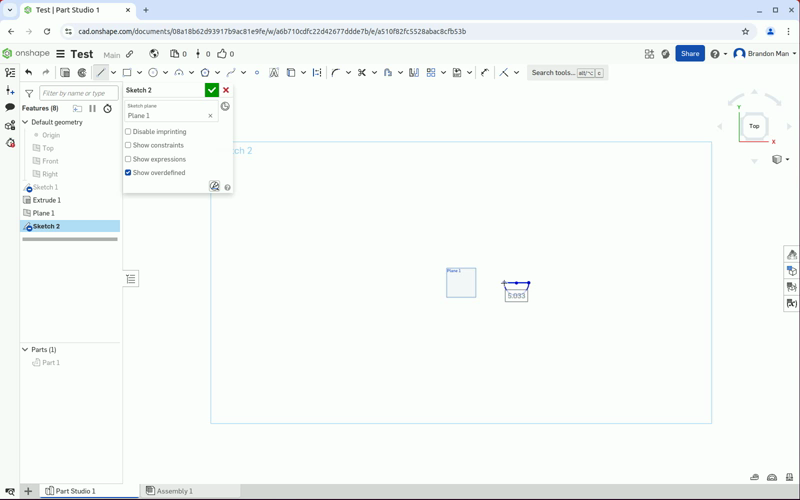
mouse_move(524, 291)
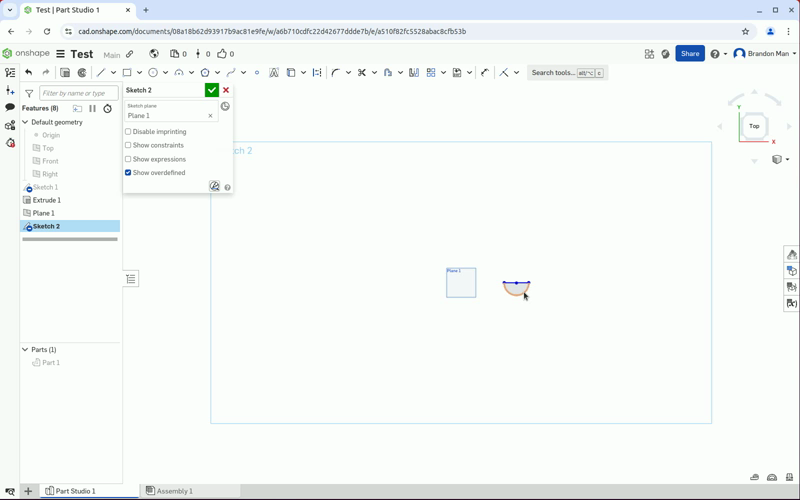
scroll(6)
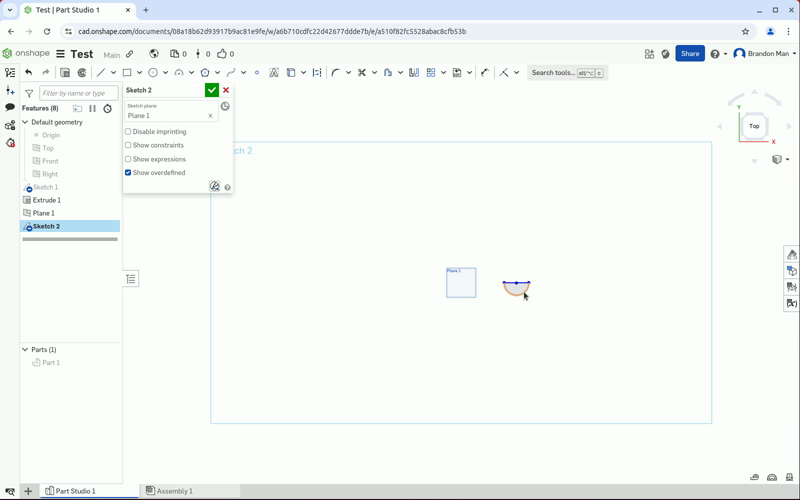
scroll(6)
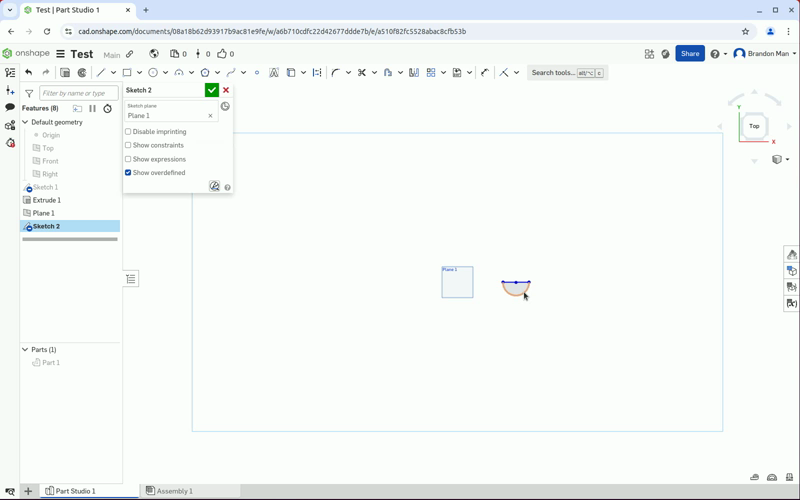
scroll(6)
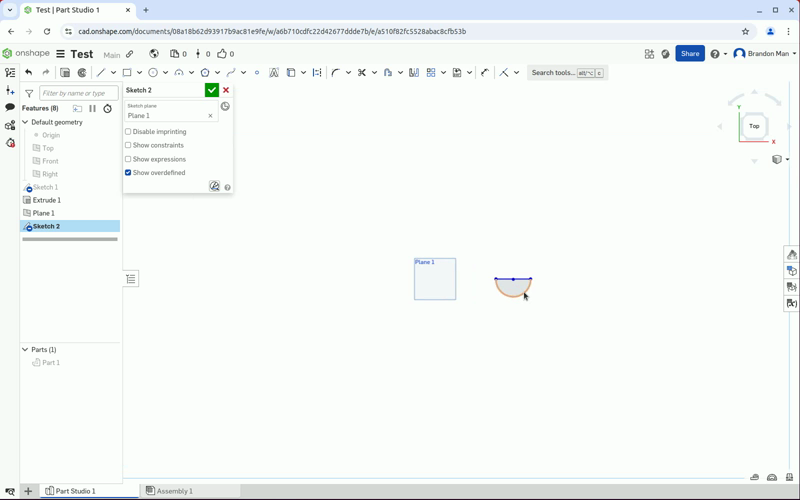
scroll(6)
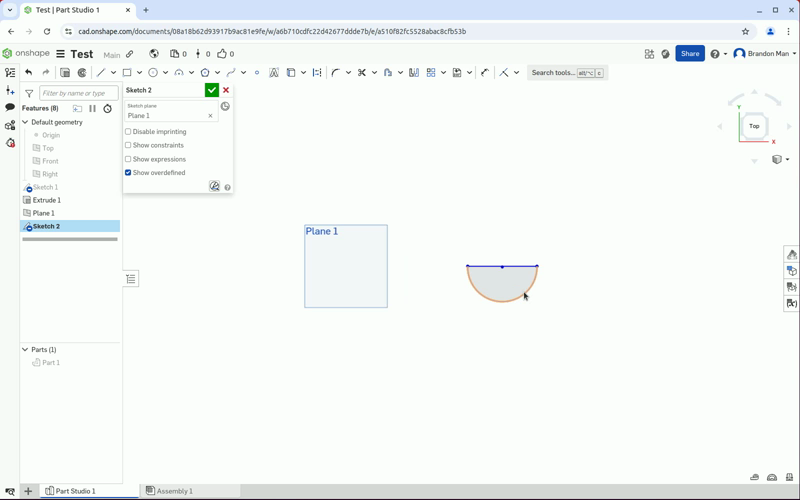
scroll(6)
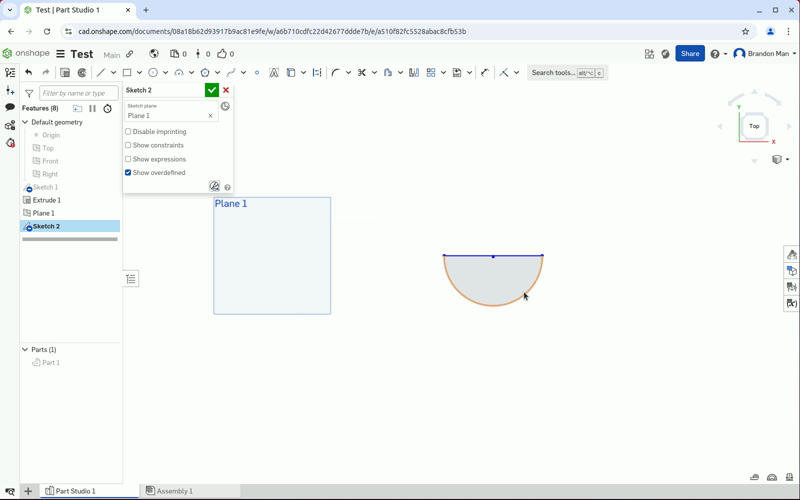
scroll(6)
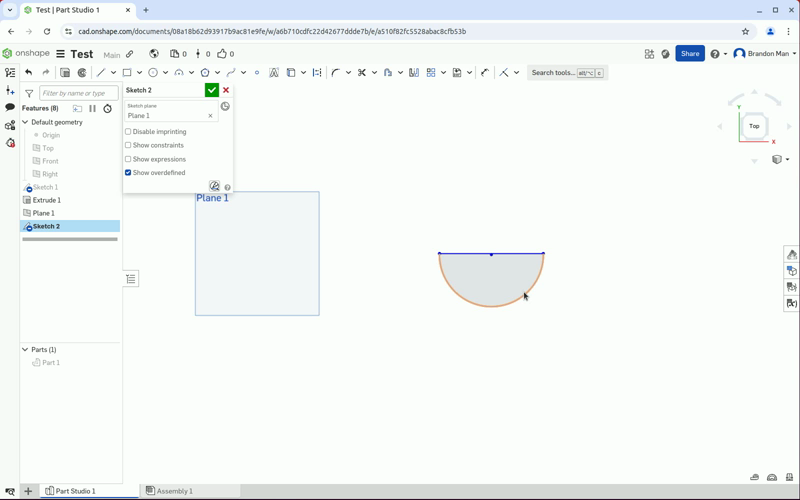
scroll(6)
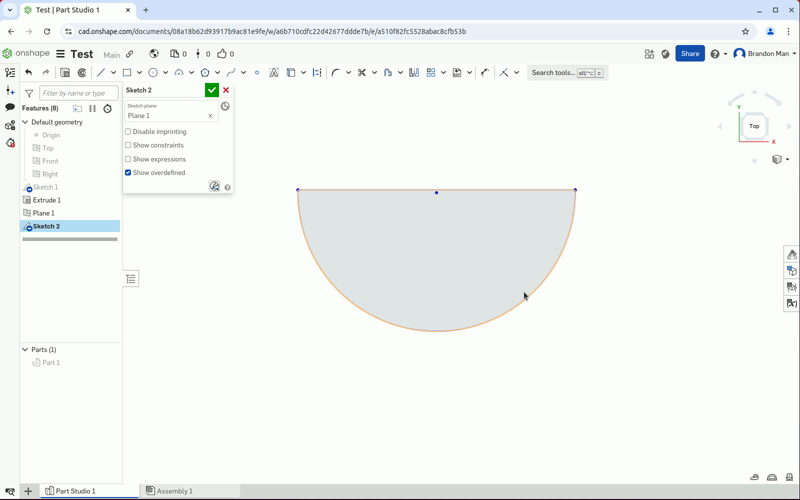
click(524, 291)
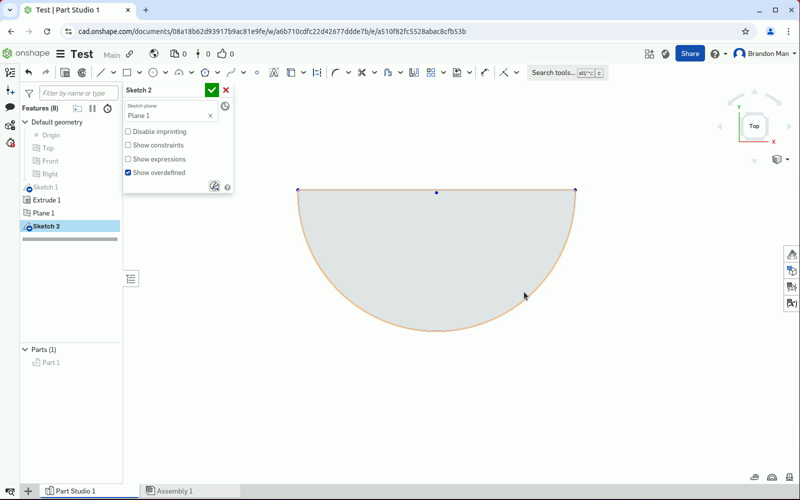
scroll(-6)
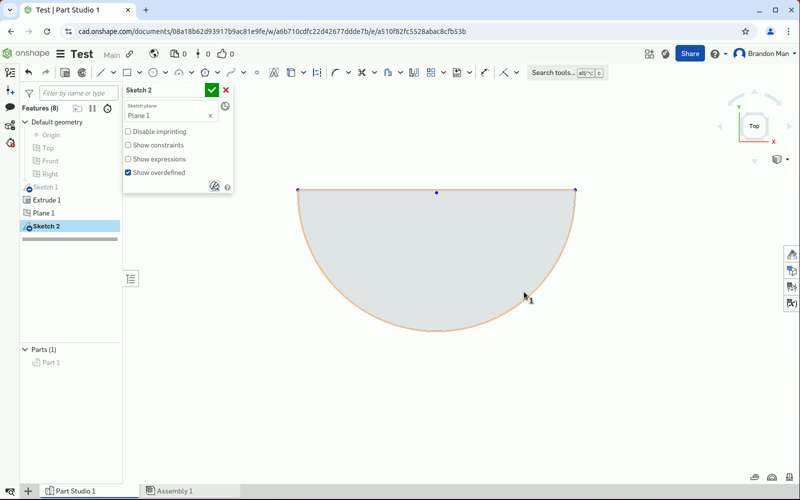
scroll(-6)
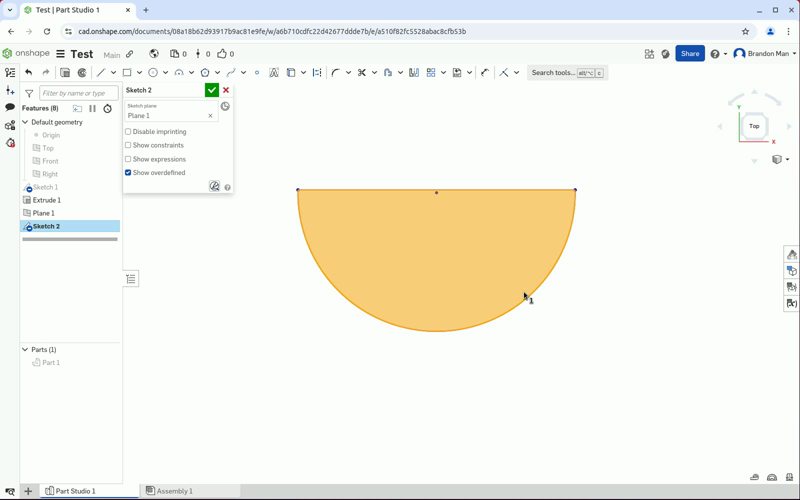
scroll(-6)
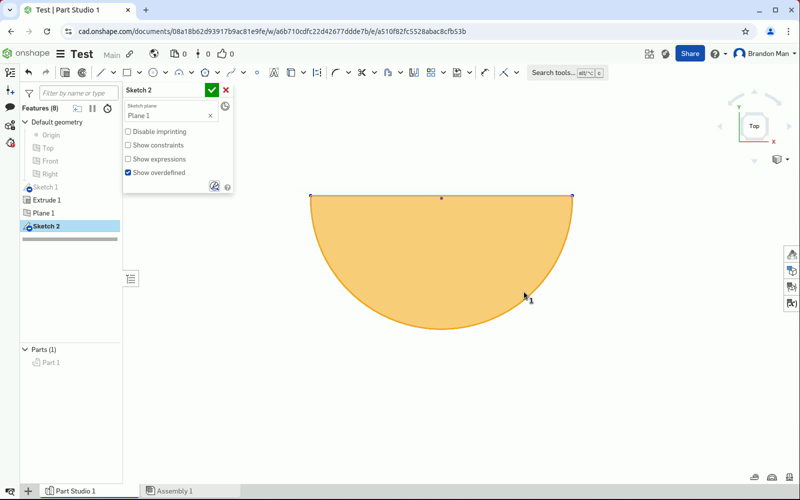
scroll(-6)
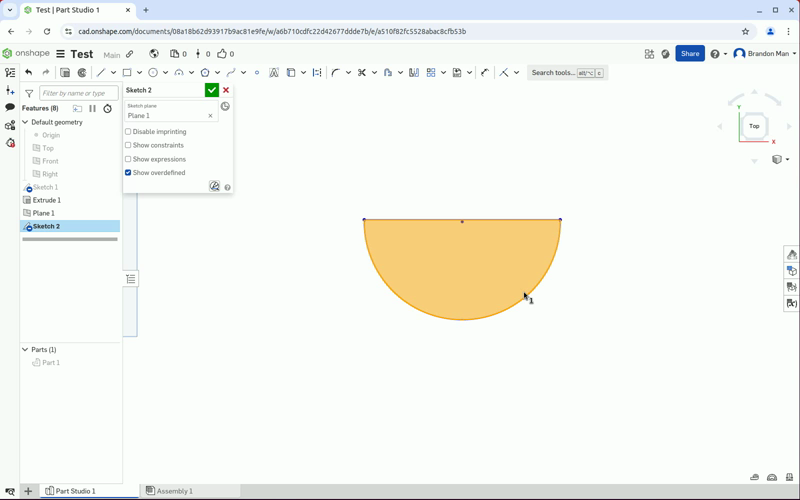
scroll(-6)
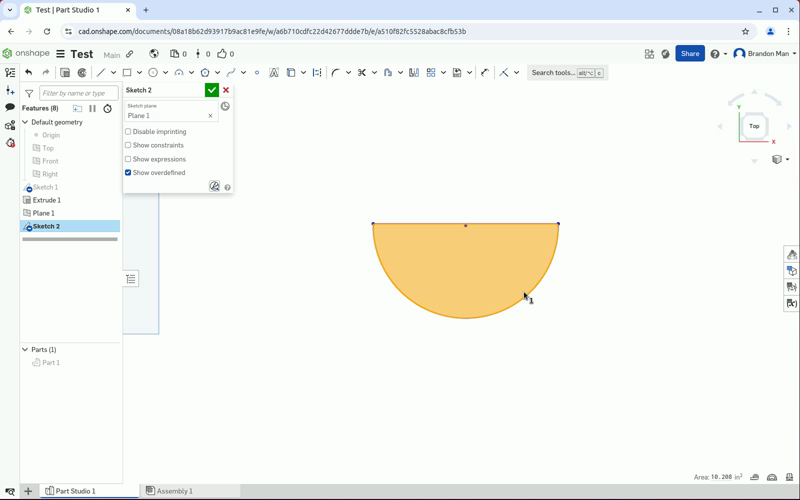
scroll(-6)
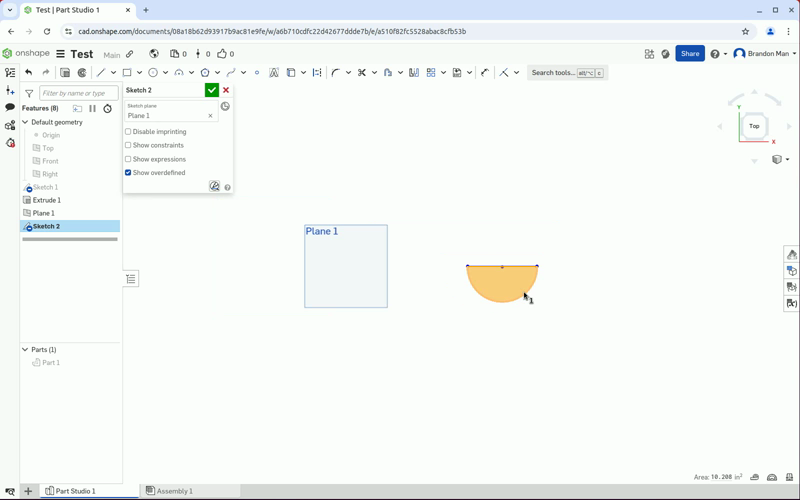
scroll(-6)
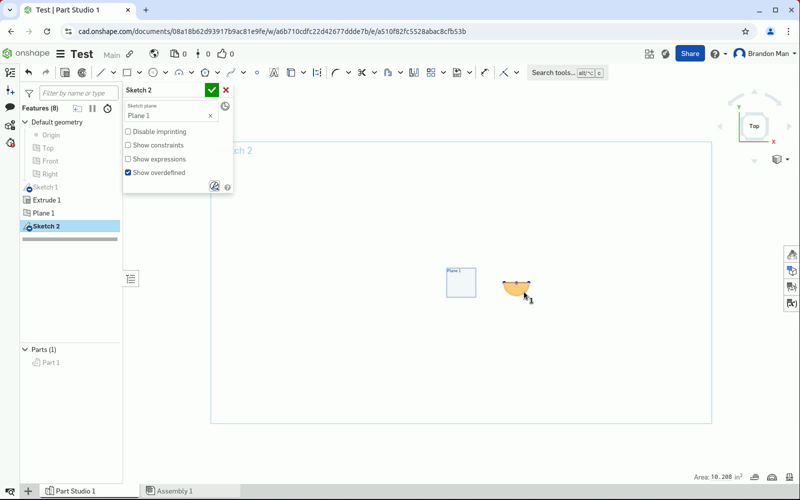
mouse_move(73, 352)
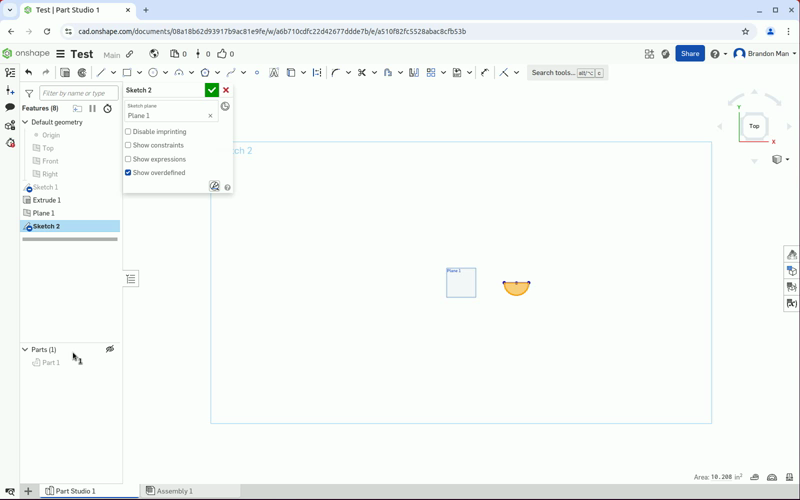
key(shift+y)
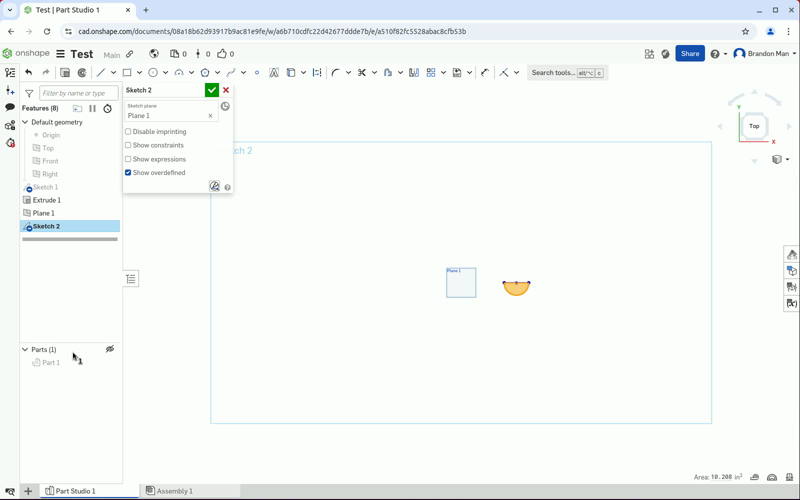
key(shift+e)
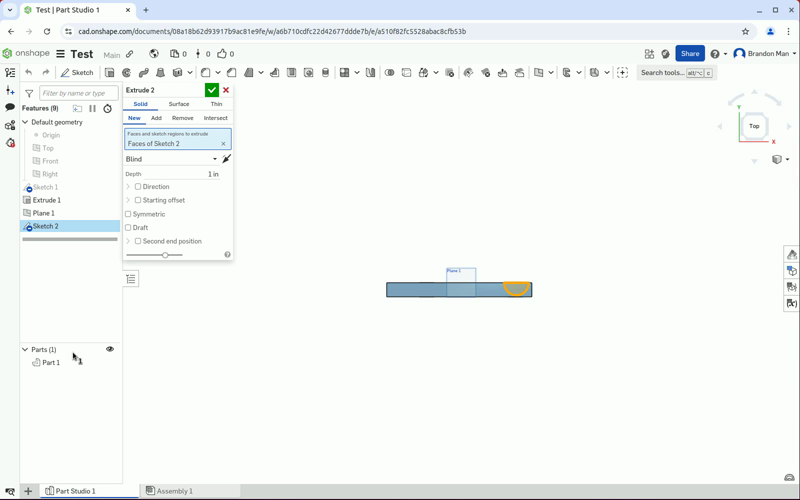
mouse_move(143, 106)
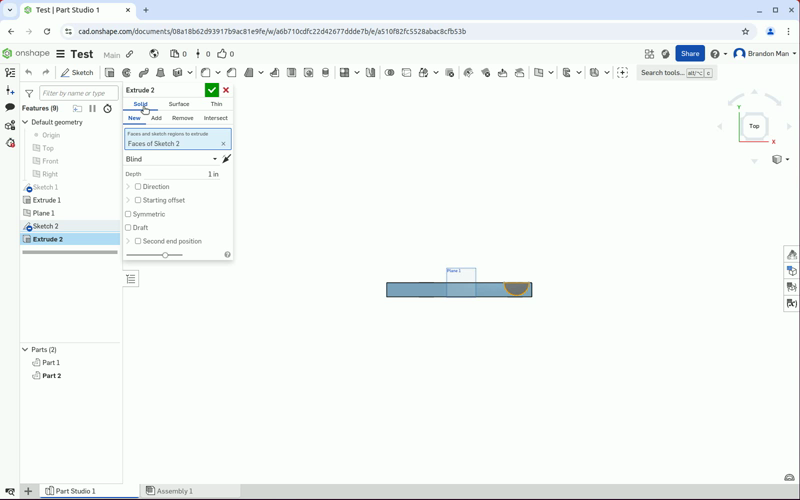
click(143, 106)
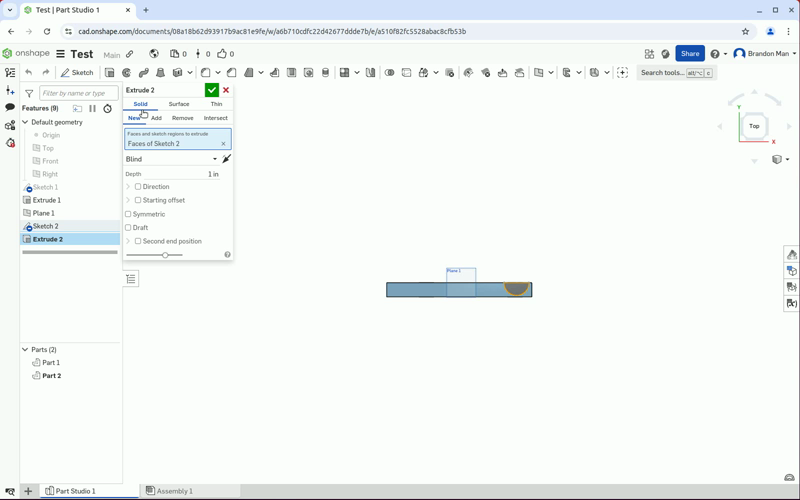
mouse_move(137, 120)
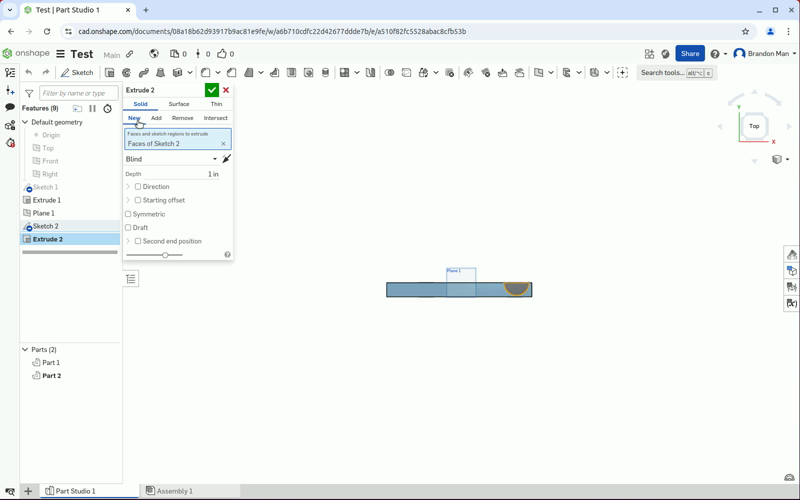
click(137, 120)
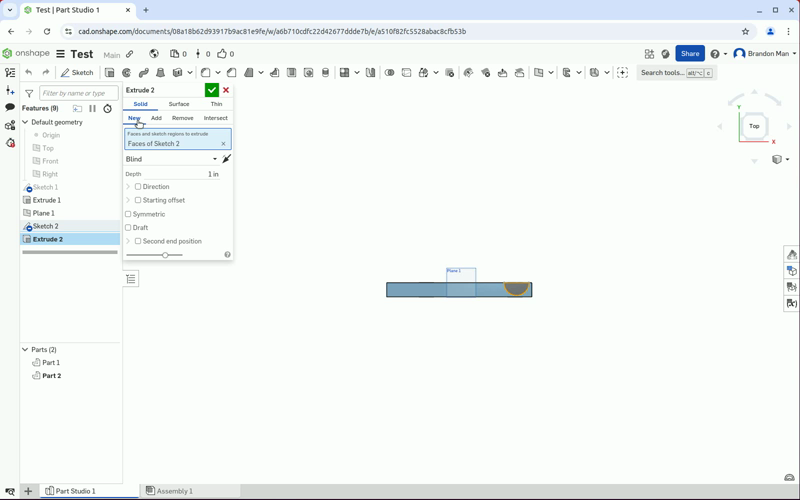
key(tab, 4)
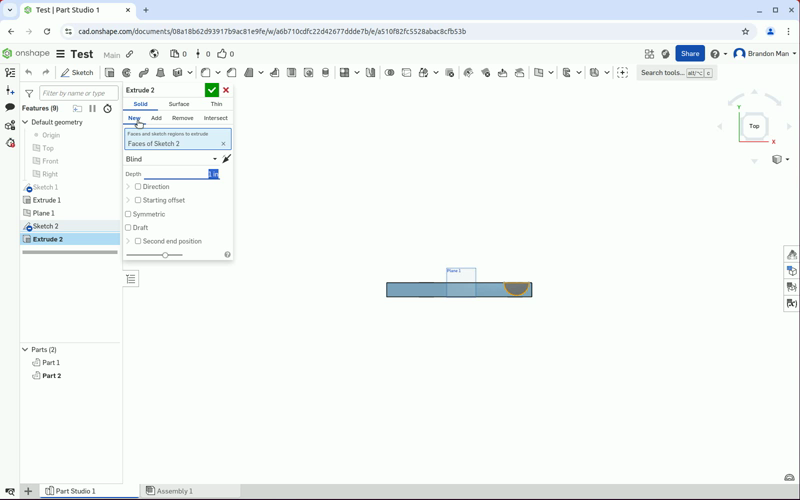
text(-4.814)
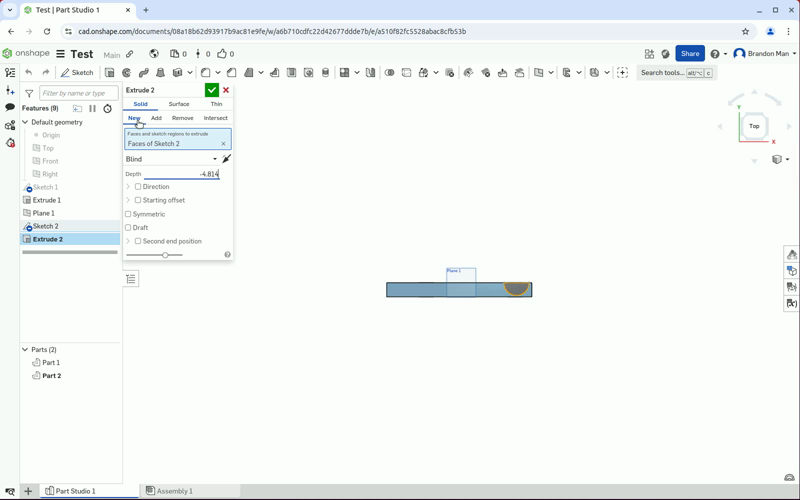
key(enter)
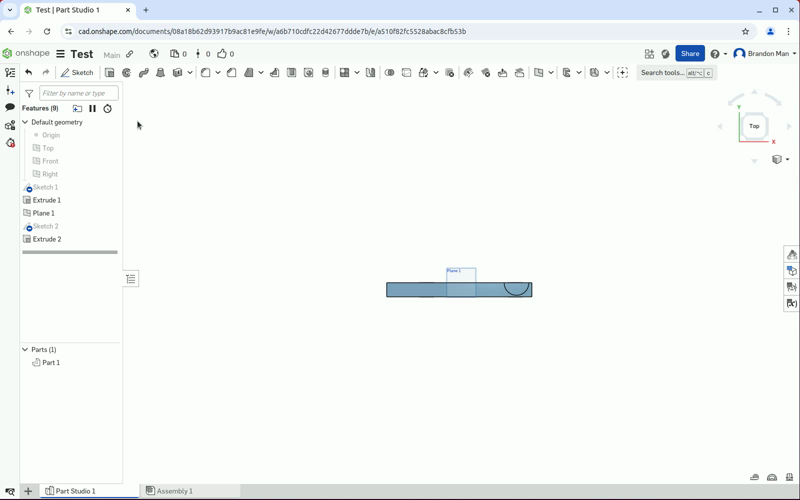
key(shift+h)
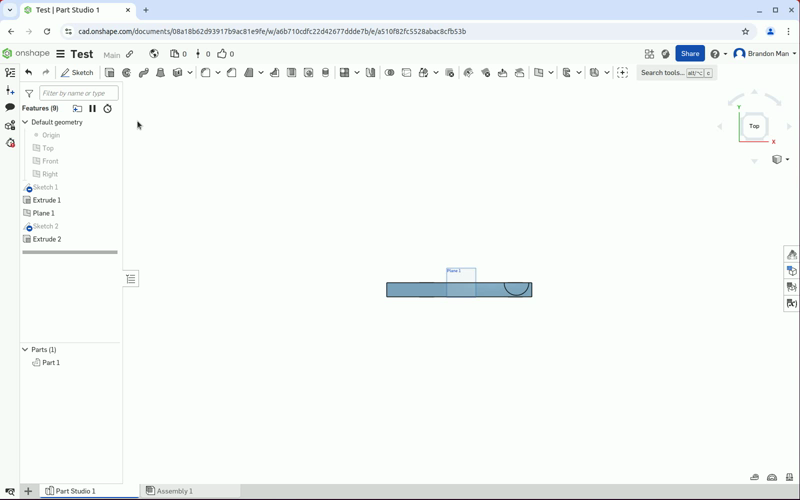
key(shift+h)
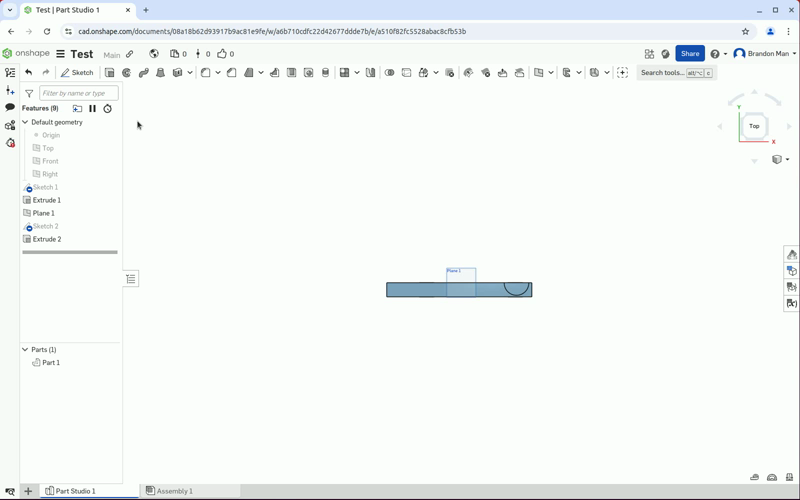
mouse_move(73, 189)
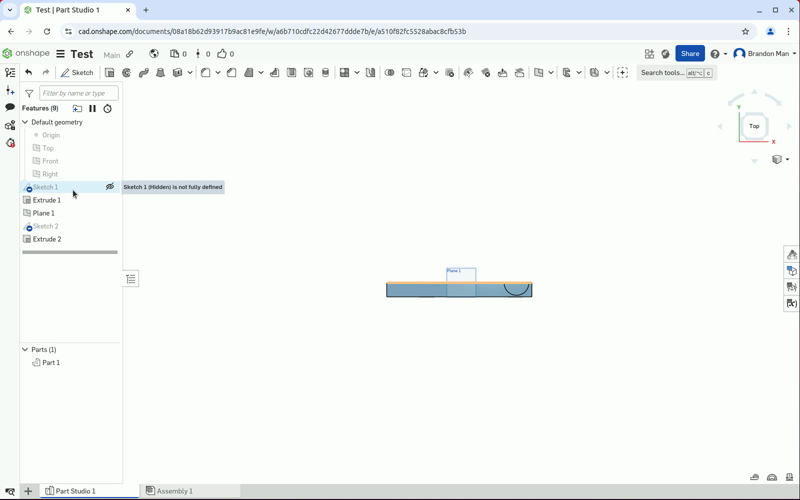
click(73, 189)
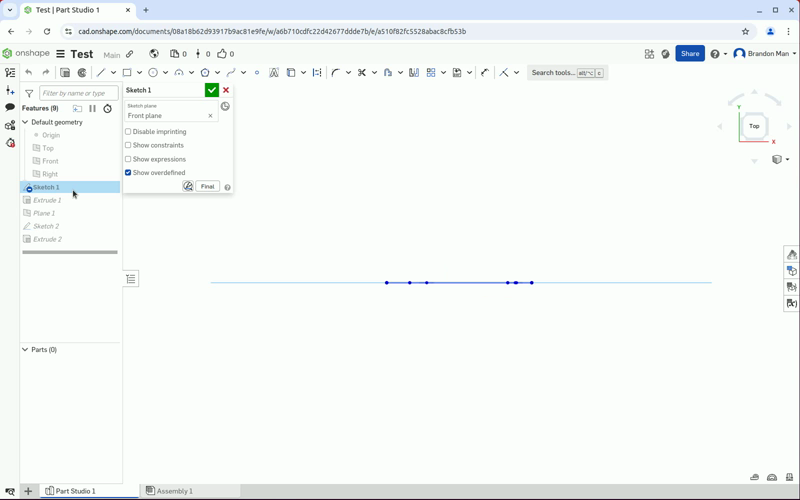
mouse_move(229, 92)
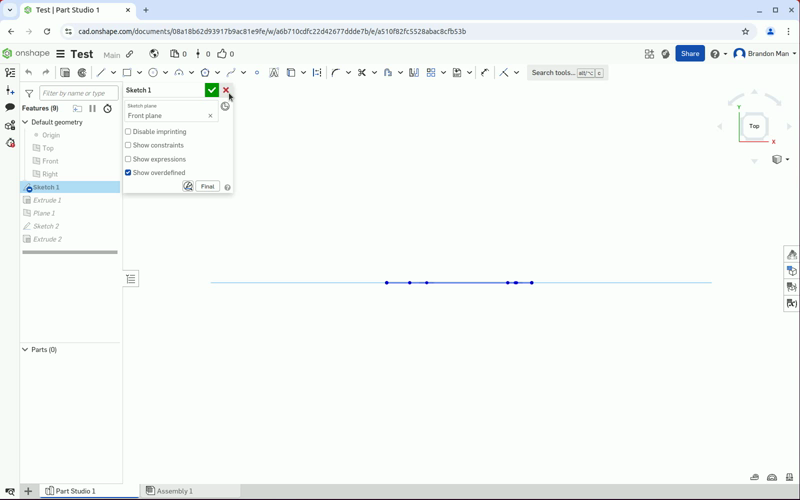
click(229, 92)
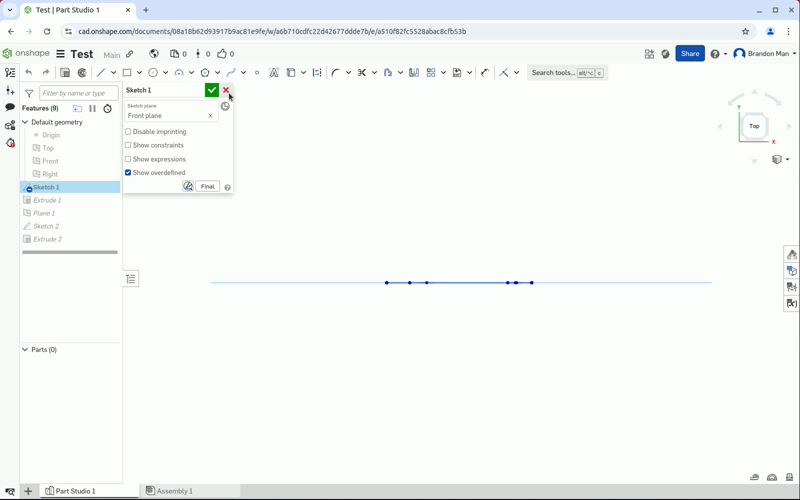
key(shift+s)
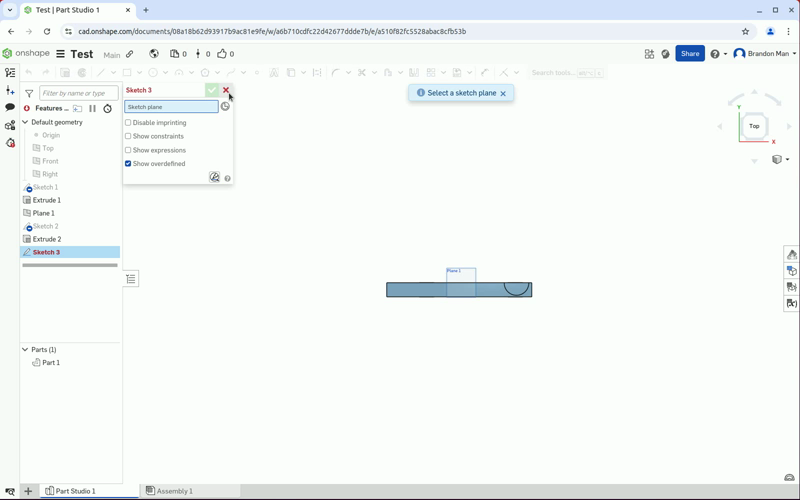
mouse_move(73, 215)
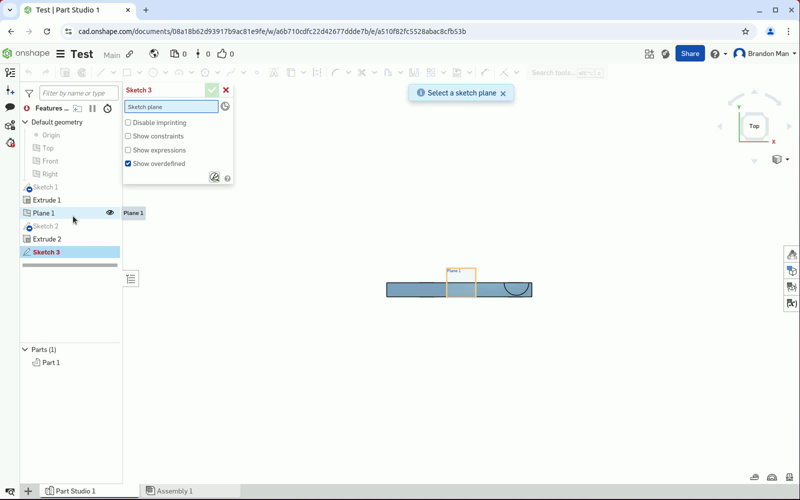
click(73, 215)
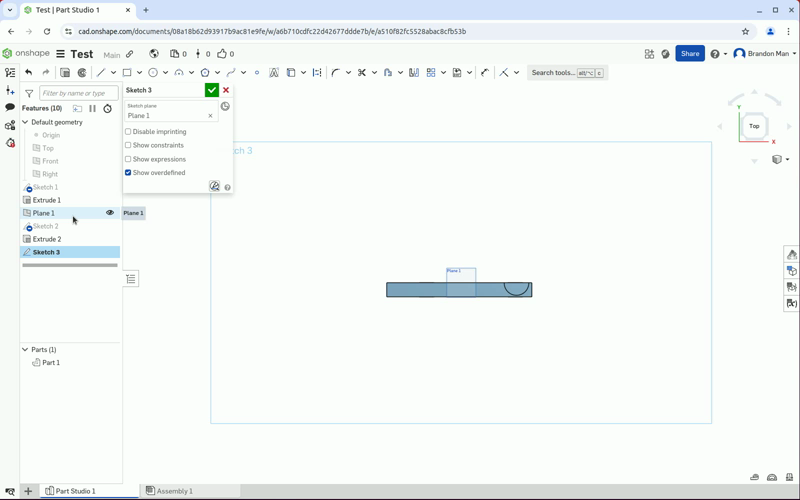
mouse_move(73, 352)
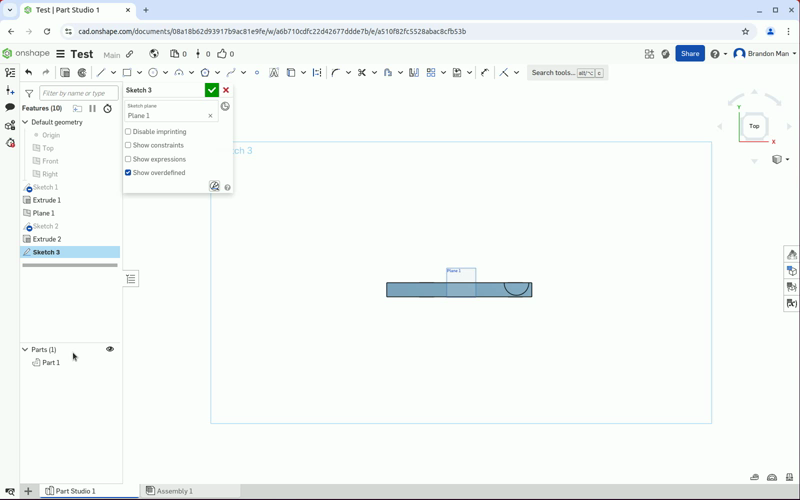
key(y)
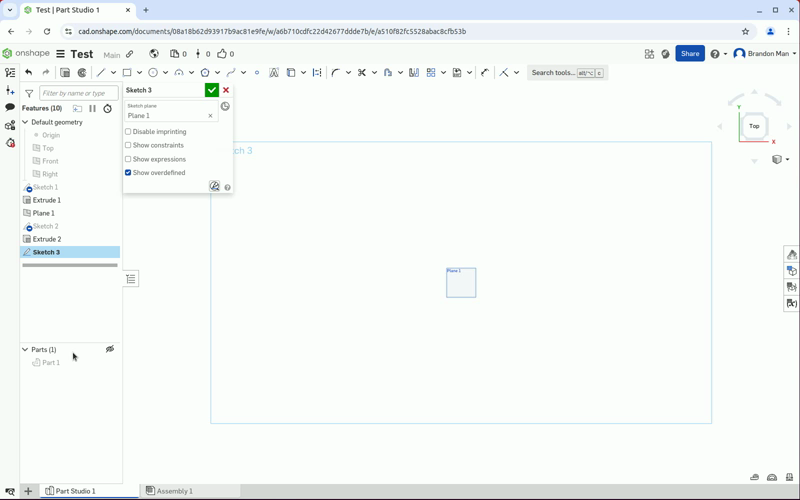
key(a)
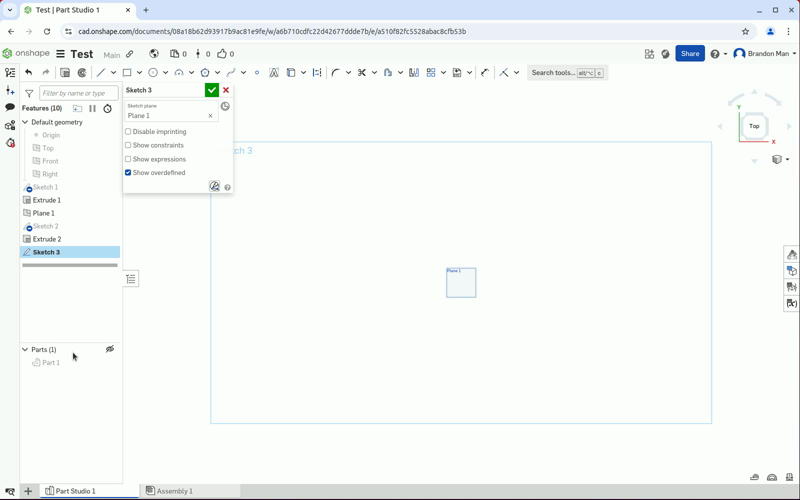
key_down(shift)
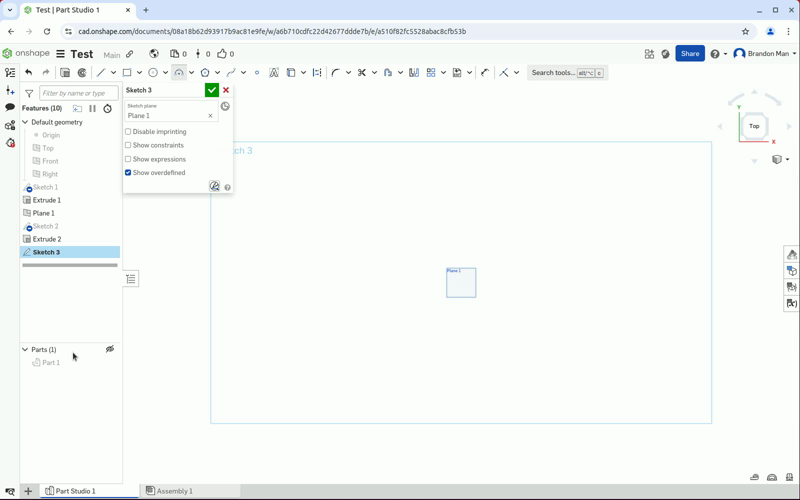
mouse_move(386, 282)
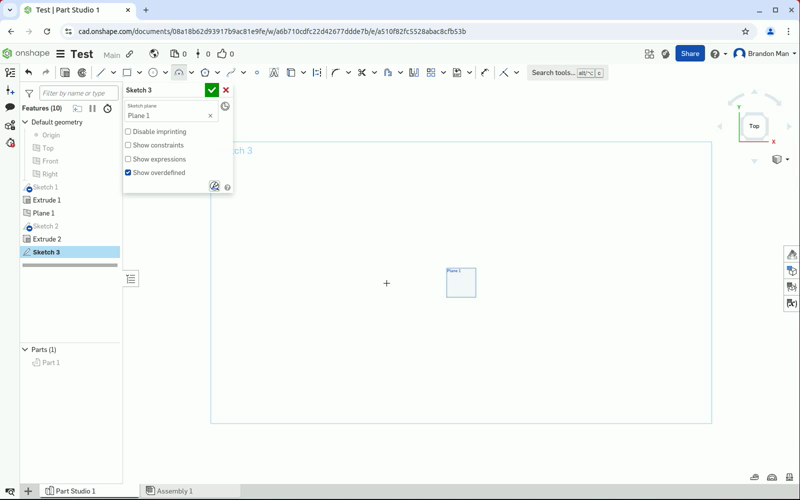
click(386, 282)
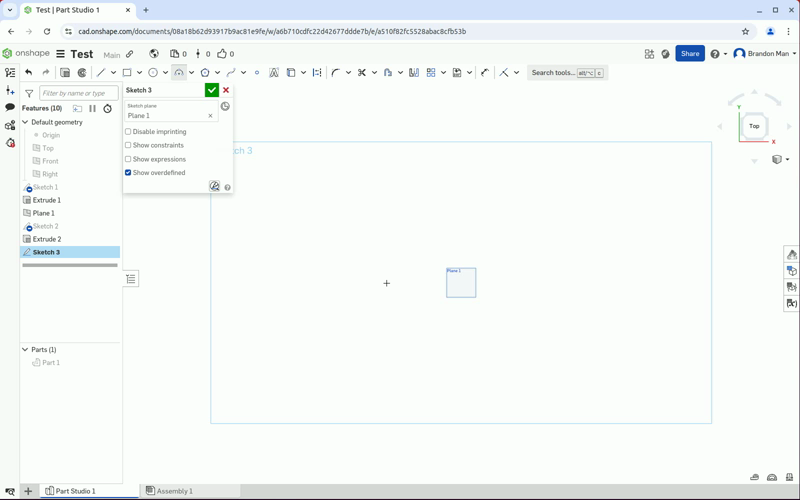
key_up(shift)
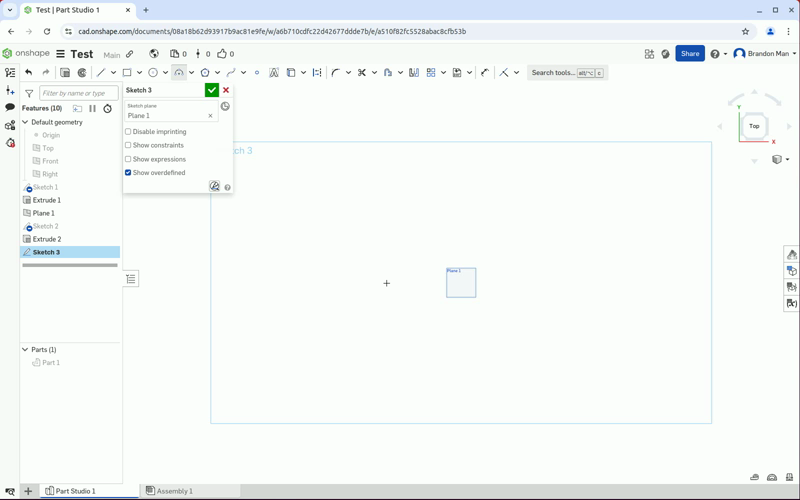
key_down(shift)
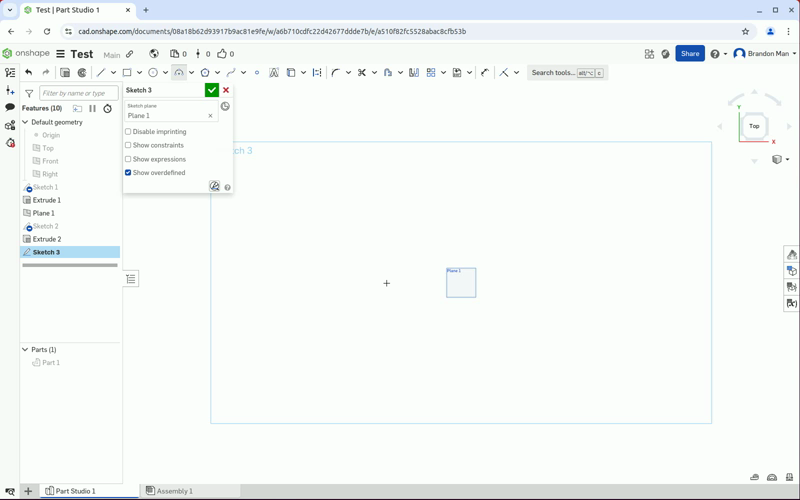
mouse_move(411, 282)
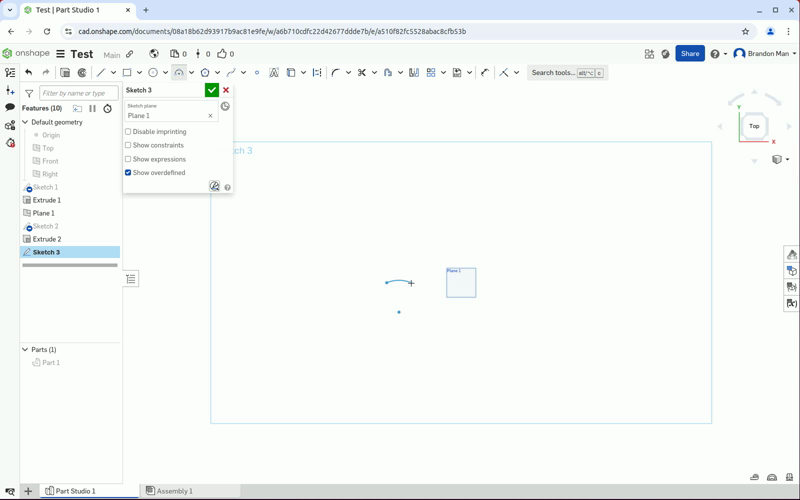
click(411, 282)
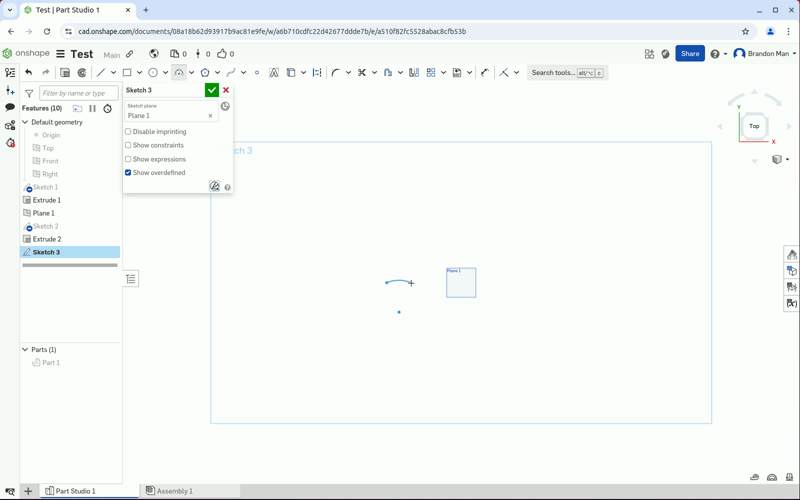
mouse_move(399, 295)
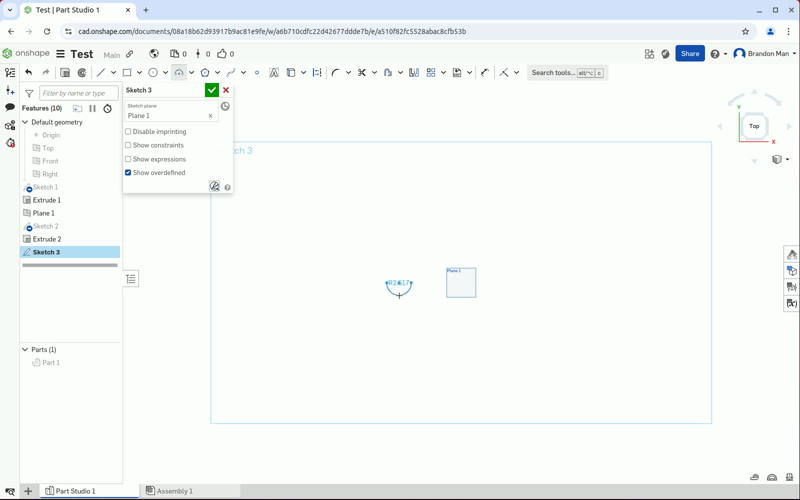
click(399, 295)
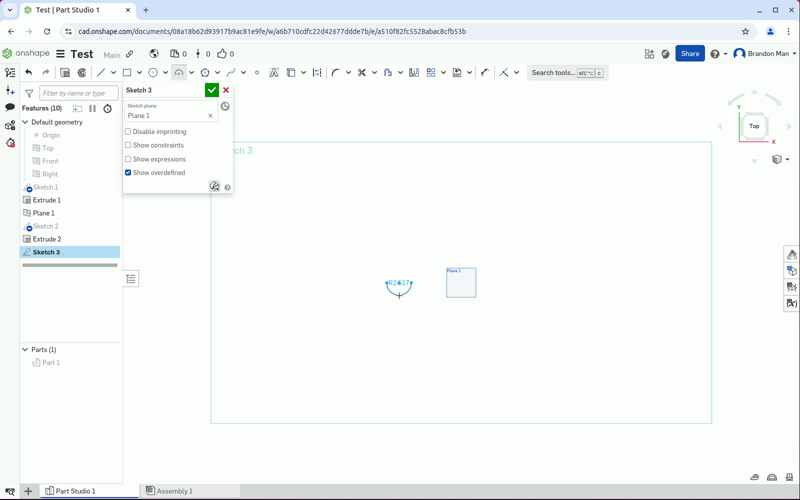
key_up(shift)
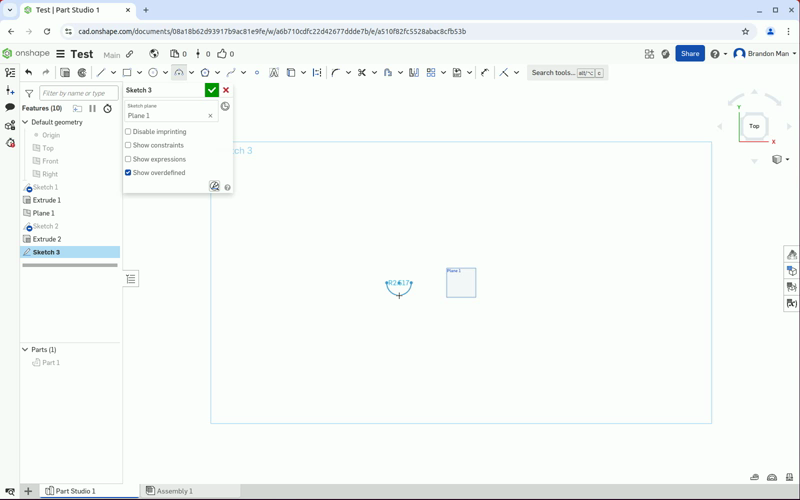
key(esc)
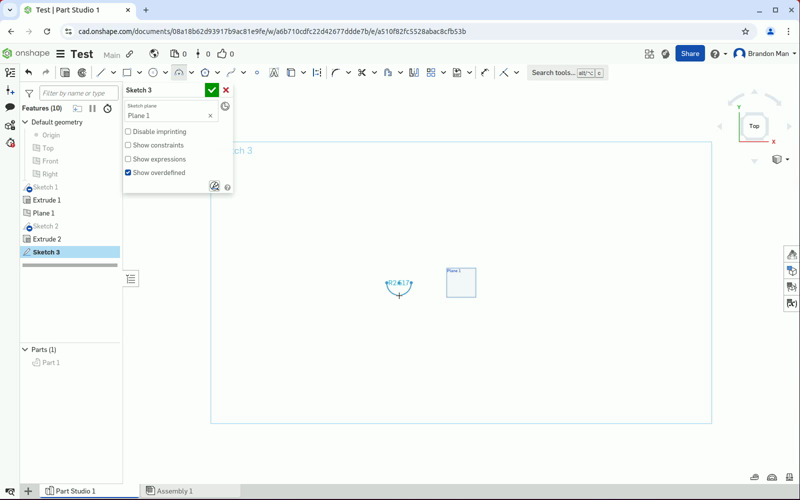
key(l)
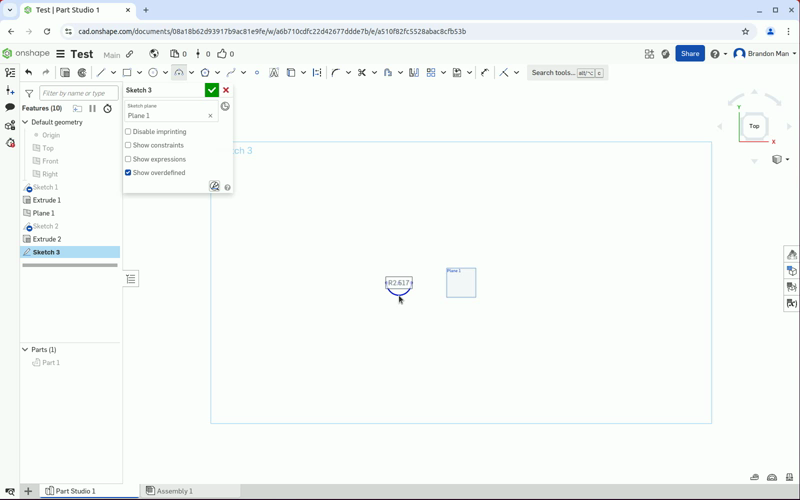
mouse_move(411, 282)
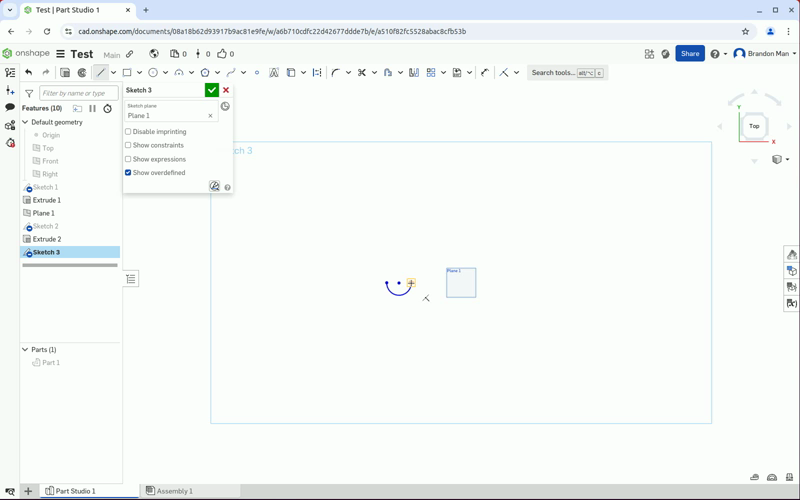
click(411, 282)
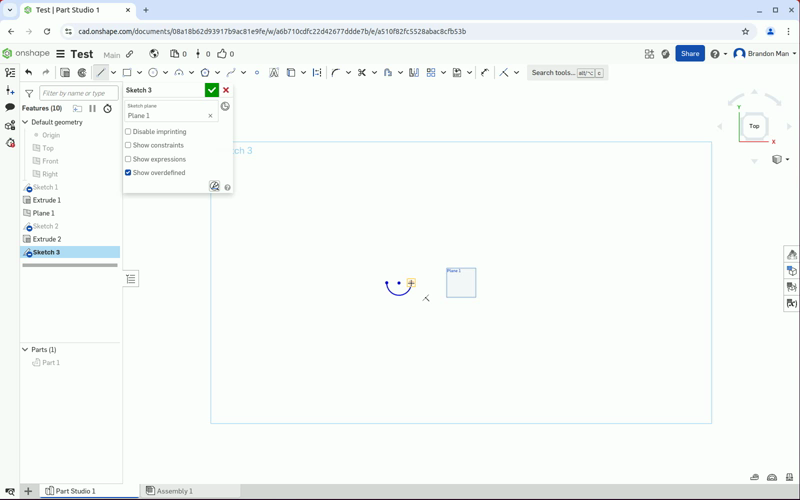
mouse_move(441, 282)
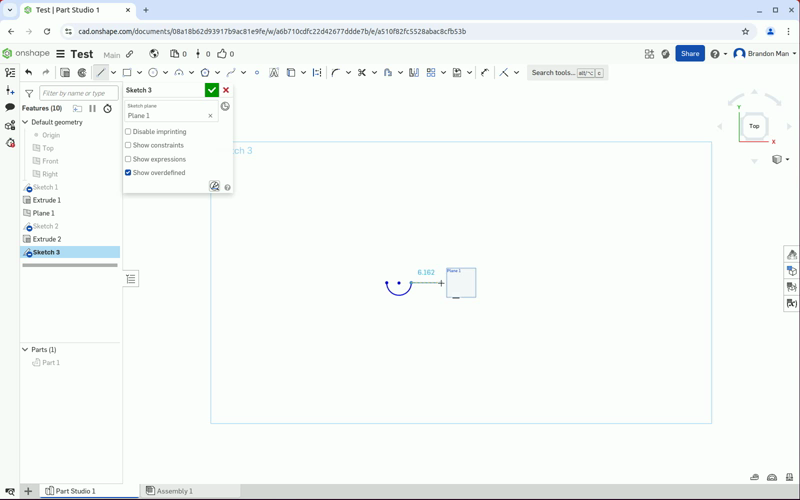
key_down(shift)
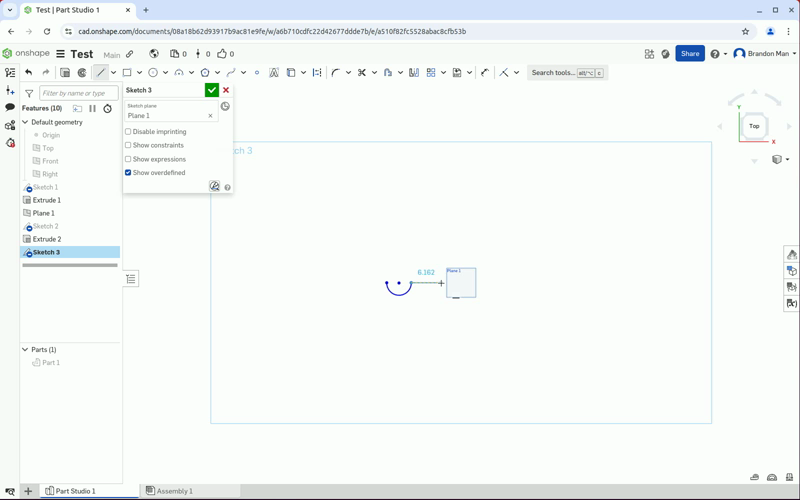
mouse_move(386, 282)
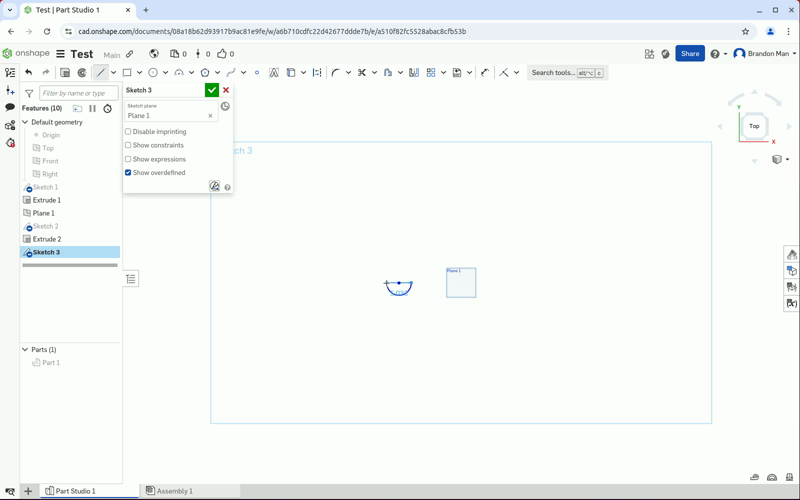
key_up(shift)
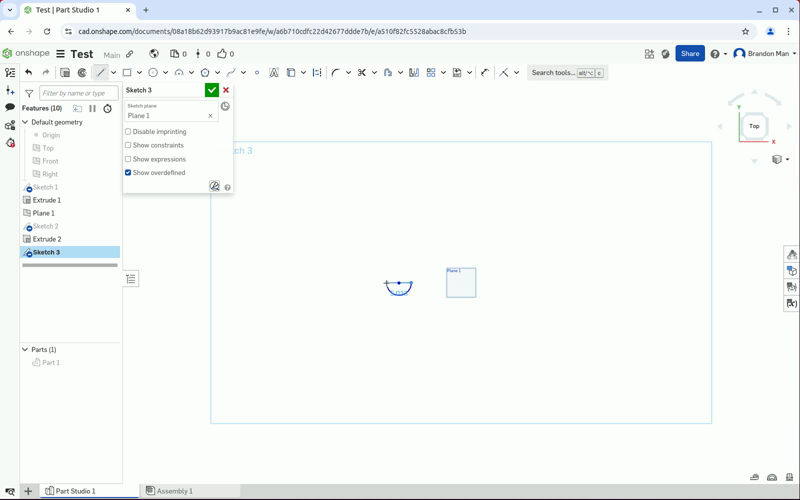
click(386, 282)
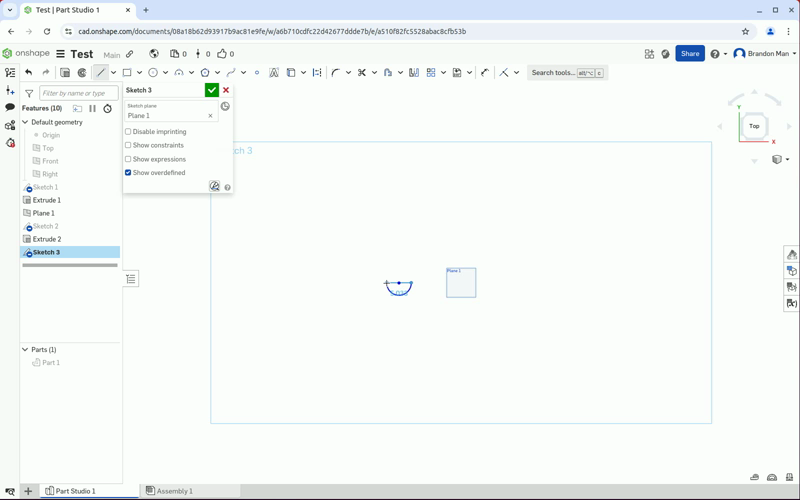
key(esc)
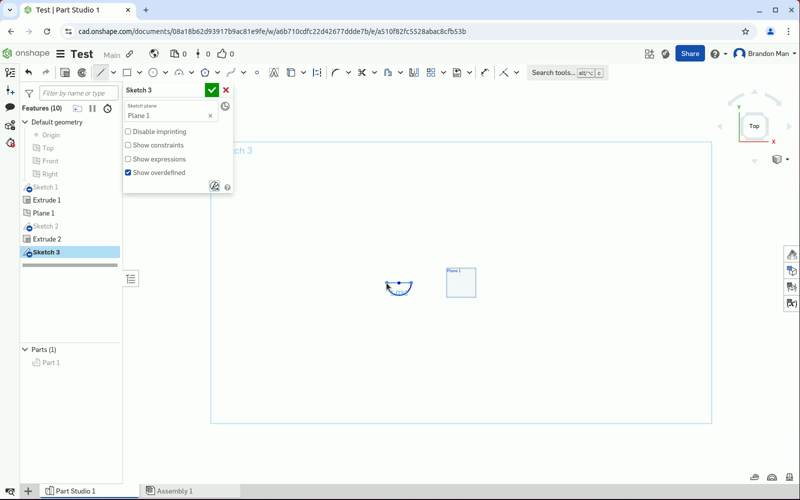
mouse_move(407, 289)
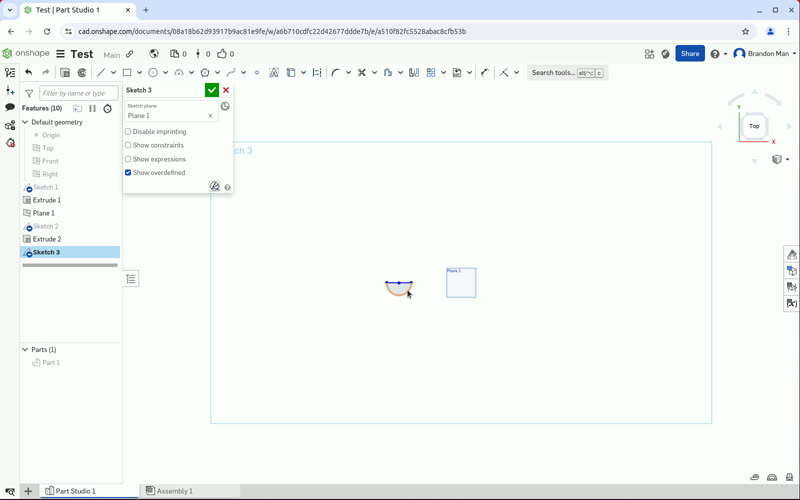
scroll(6)
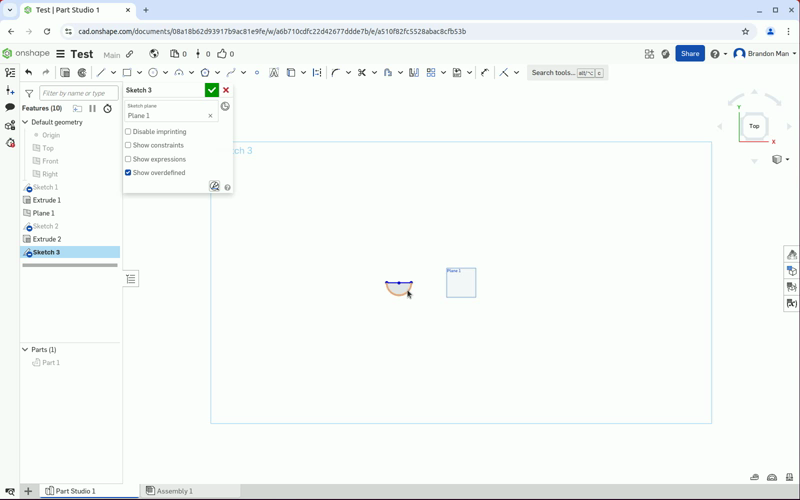
scroll(6)
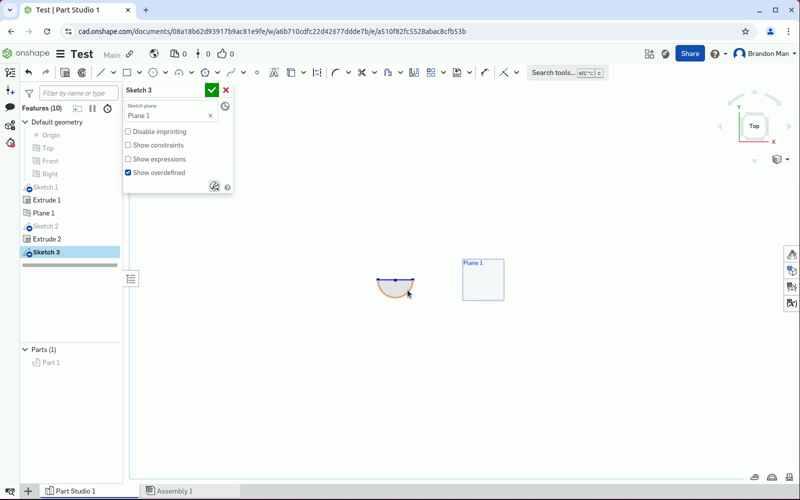
scroll(6)
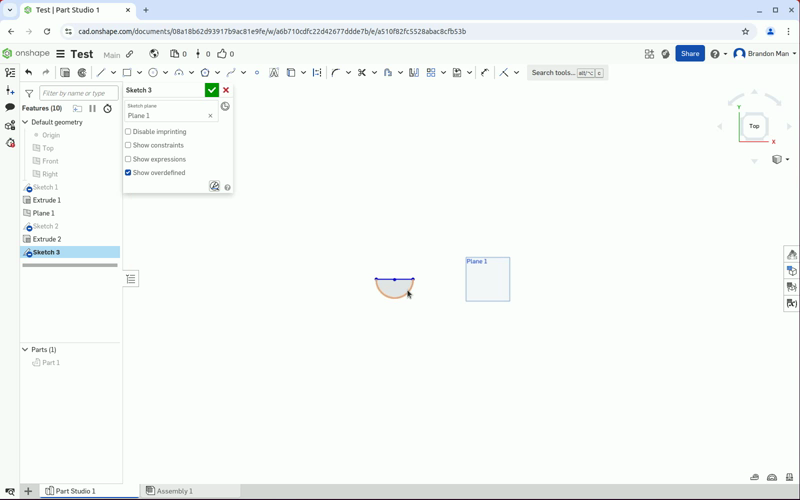
scroll(6)
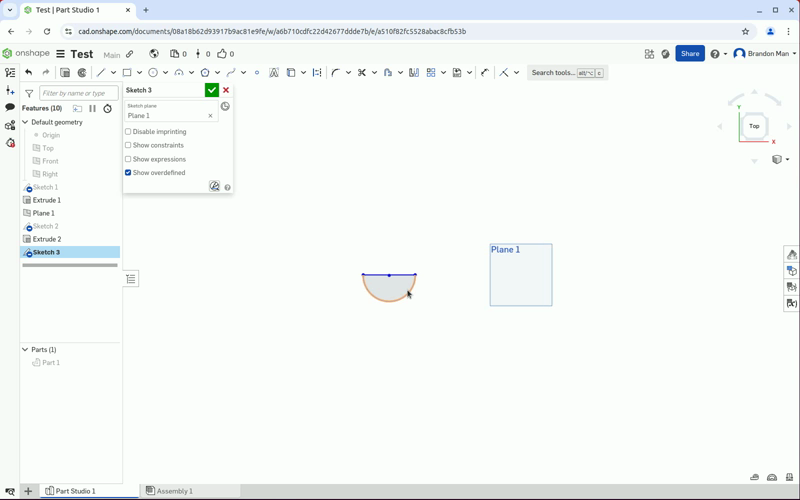
scroll(6)
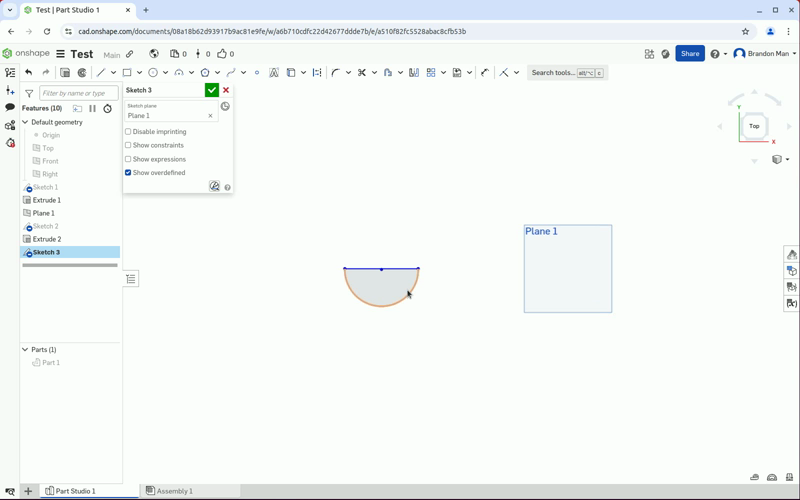
scroll(6)
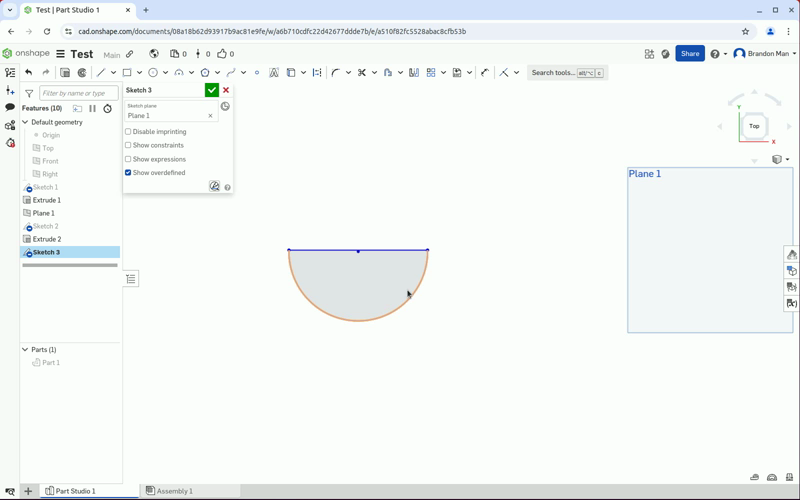
scroll(6)
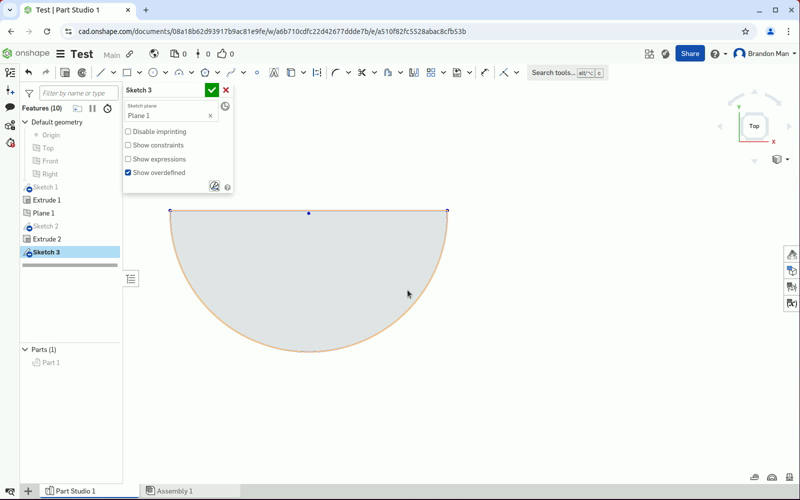
click(407, 289)
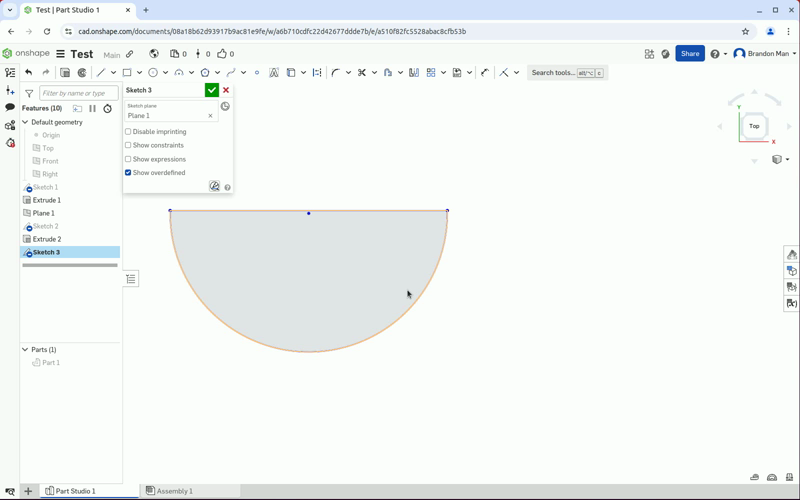
scroll(-6)
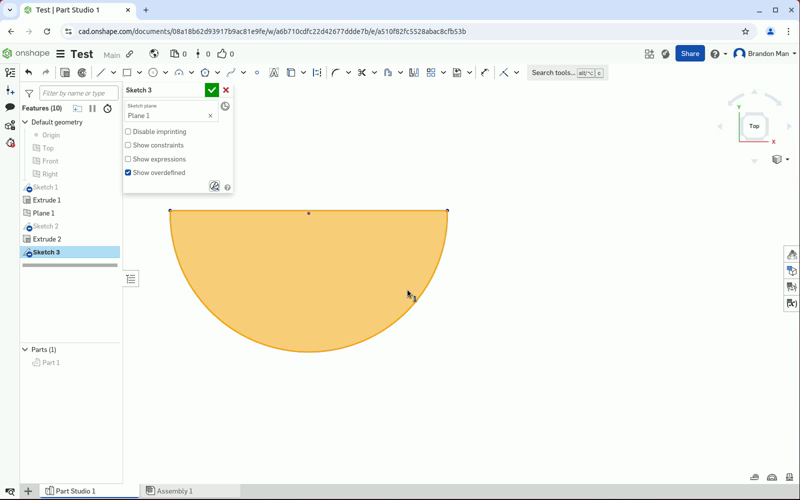
scroll(-6)
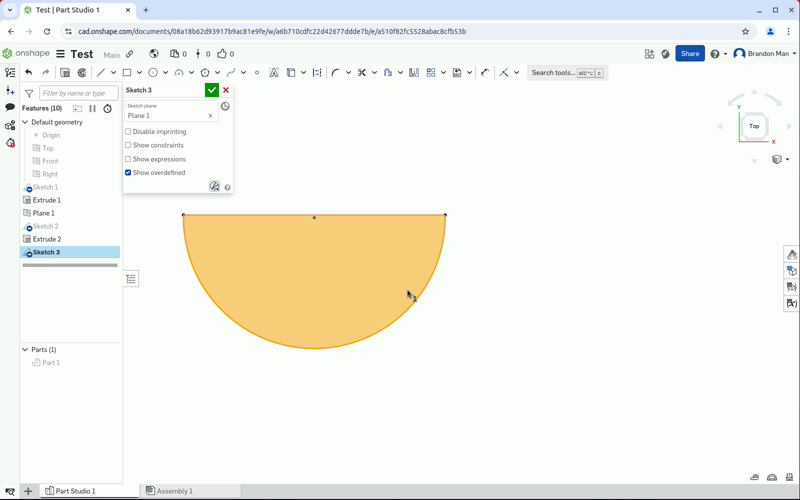
scroll(-6)
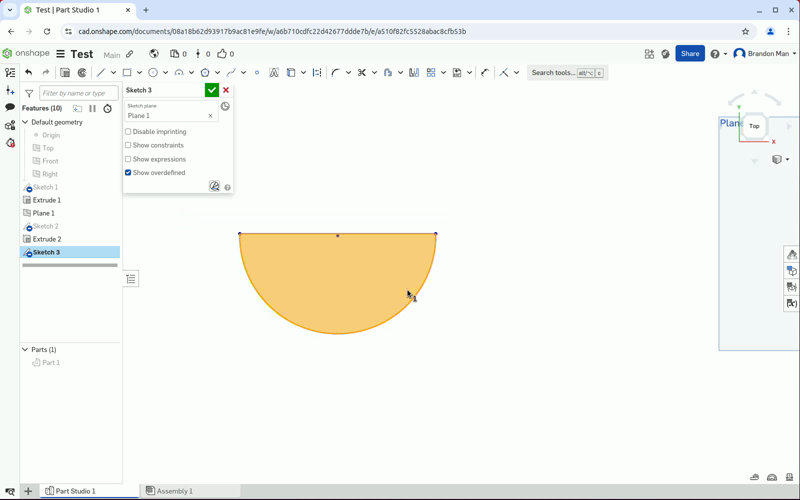
scroll(-6)
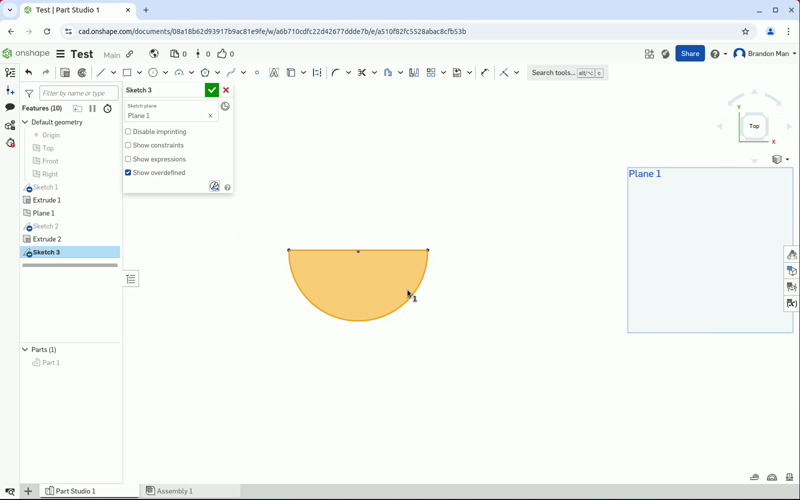
scroll(-6)
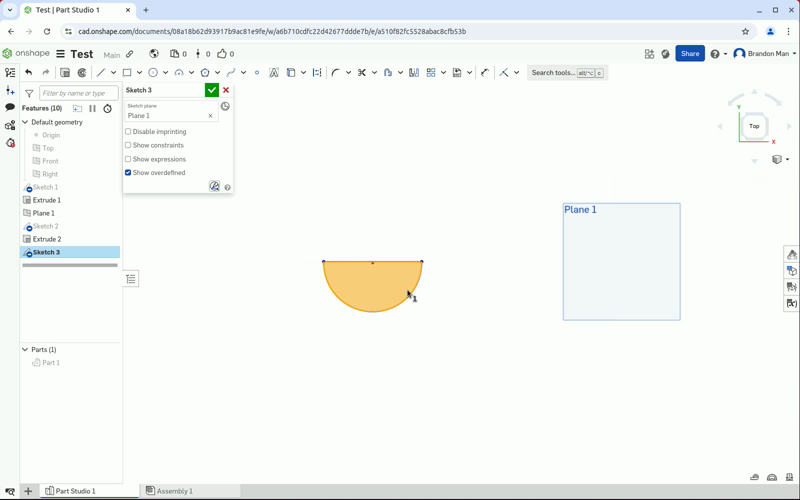
scroll(-6)
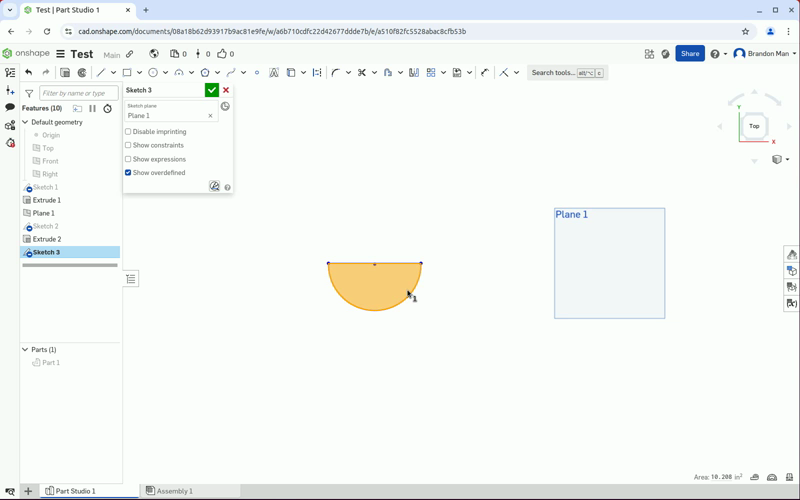
scroll(-6)
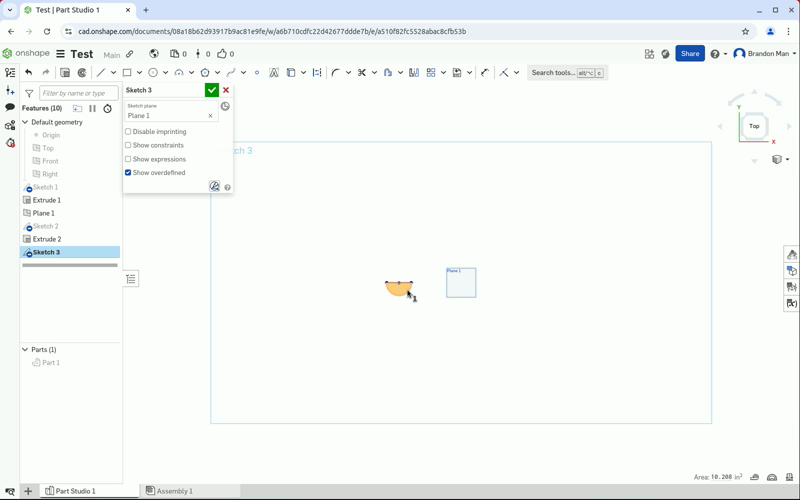
mouse_move(73, 352)
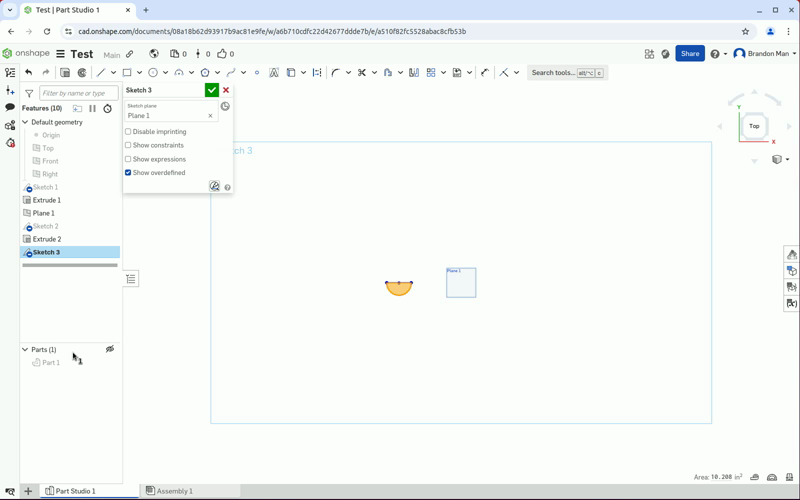
key(shift+y)
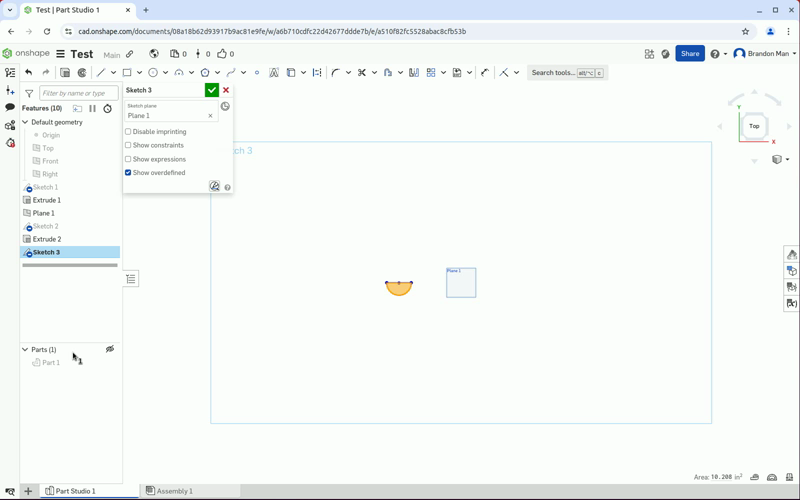
key(shift+e)
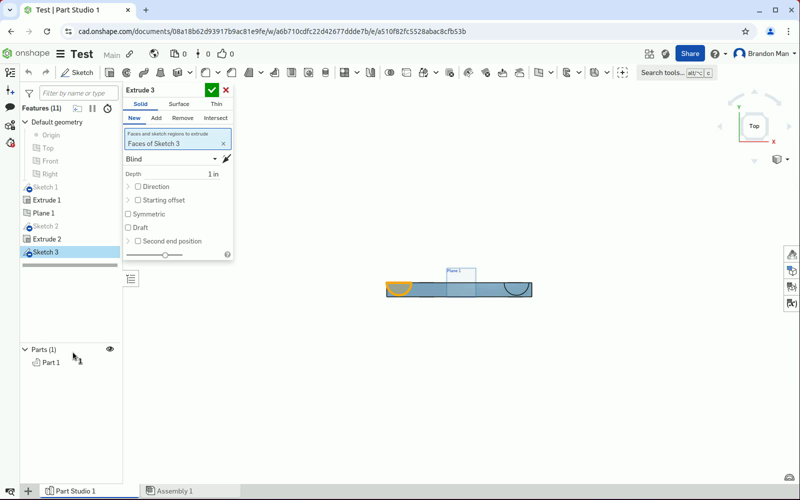
mouse_move(143, 106)
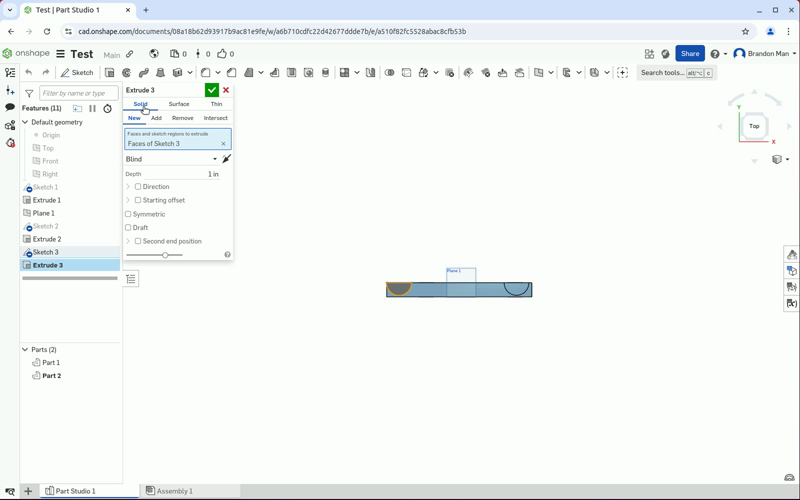
click(143, 106)
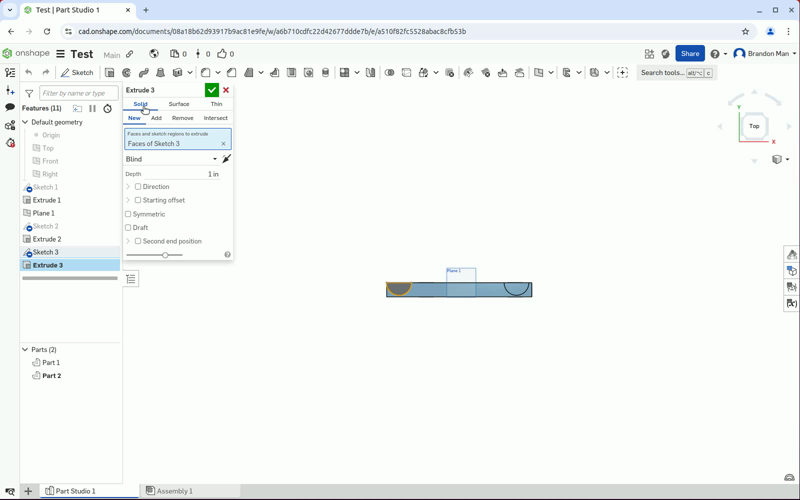
mouse_move(137, 120)
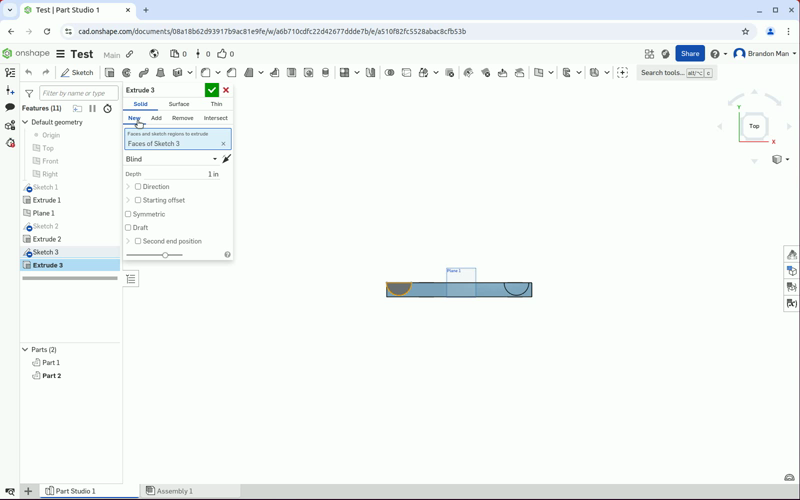
click(137, 120)
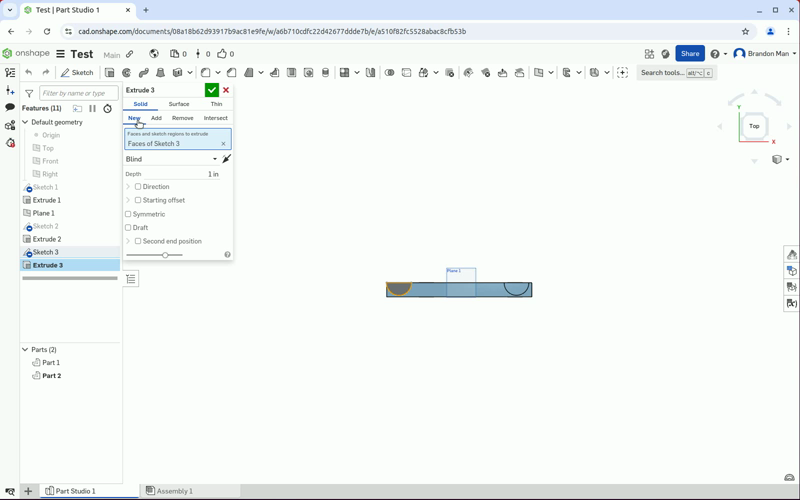
key(tab, 4)
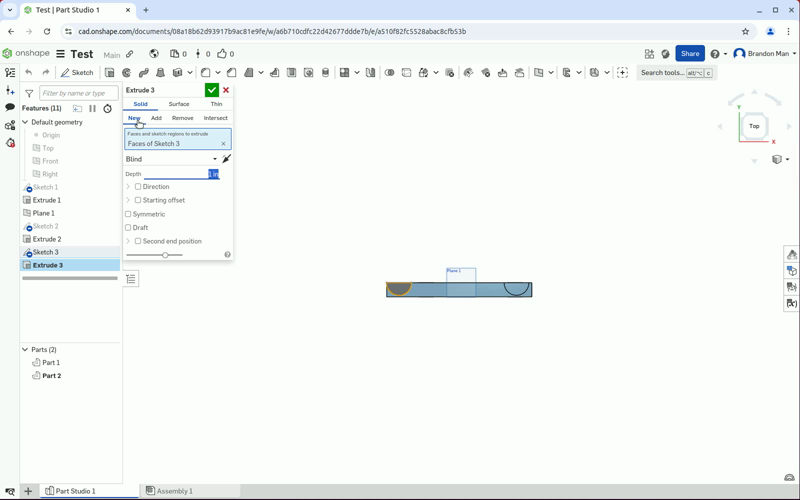
text(-4.814)
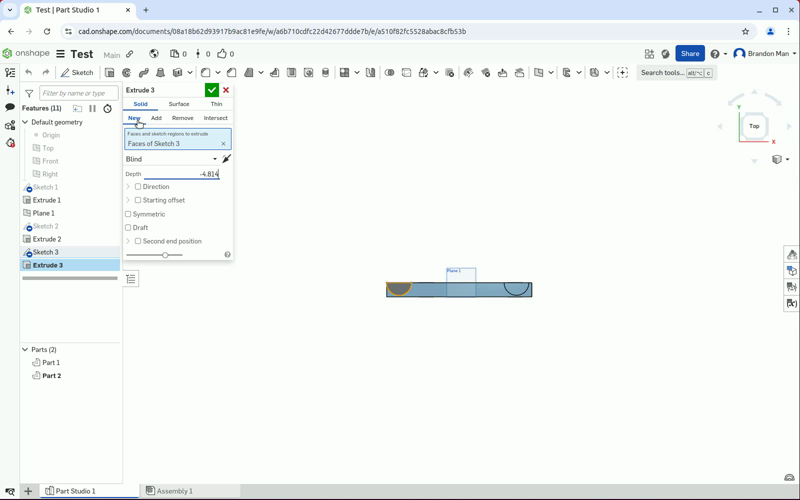
key(enter)
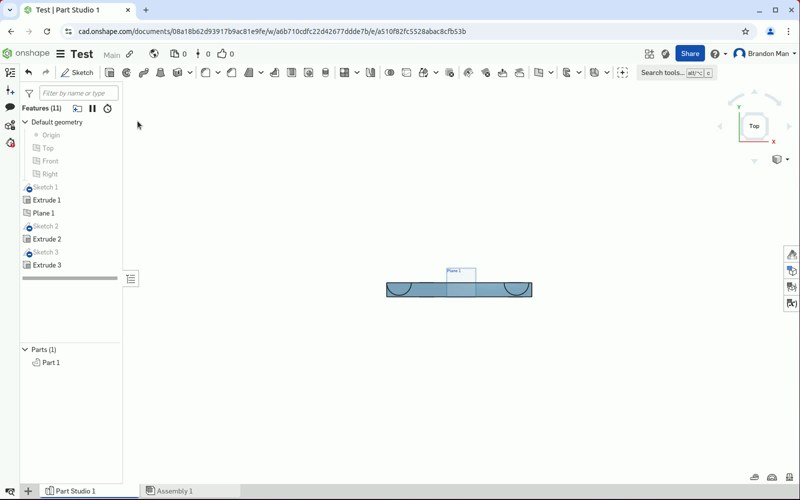
key(shift+h)
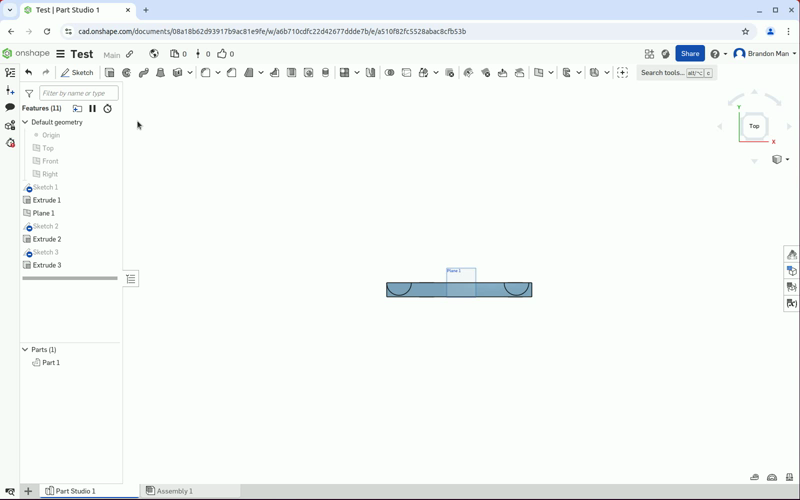
key(shift+h)
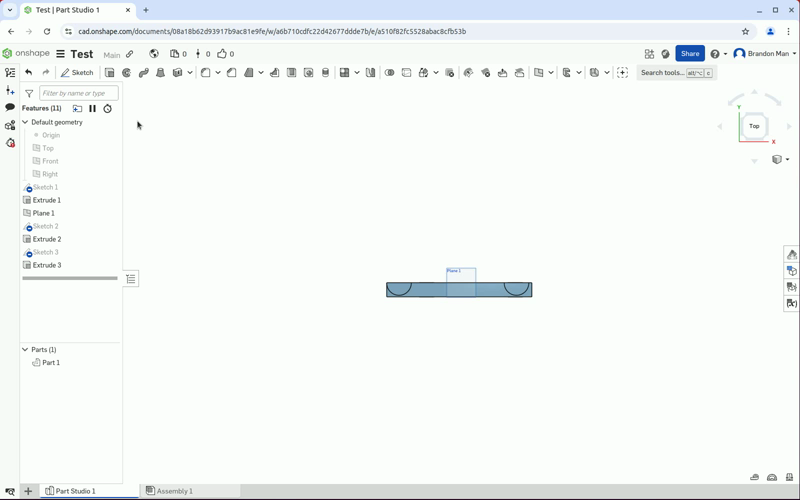
mouse_move(73, 189)
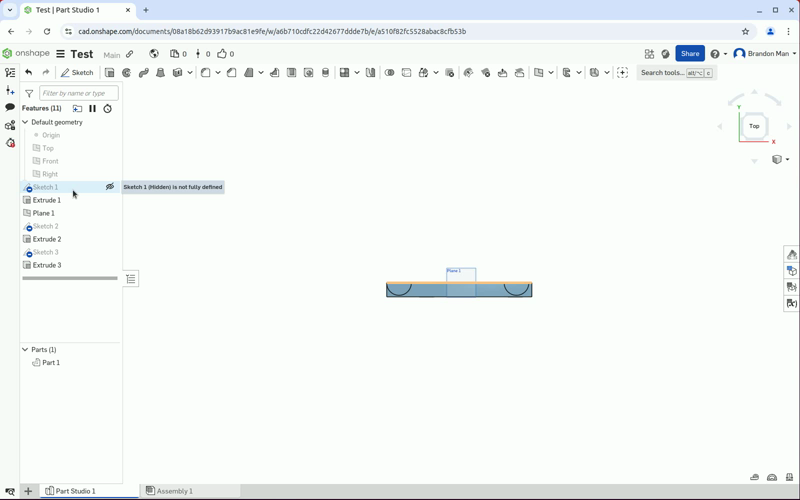
click(73, 189)
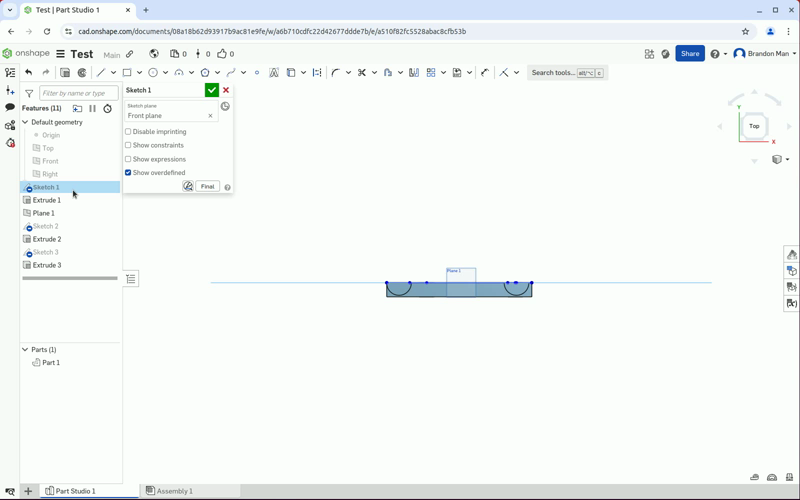
mouse_move(229, 92)
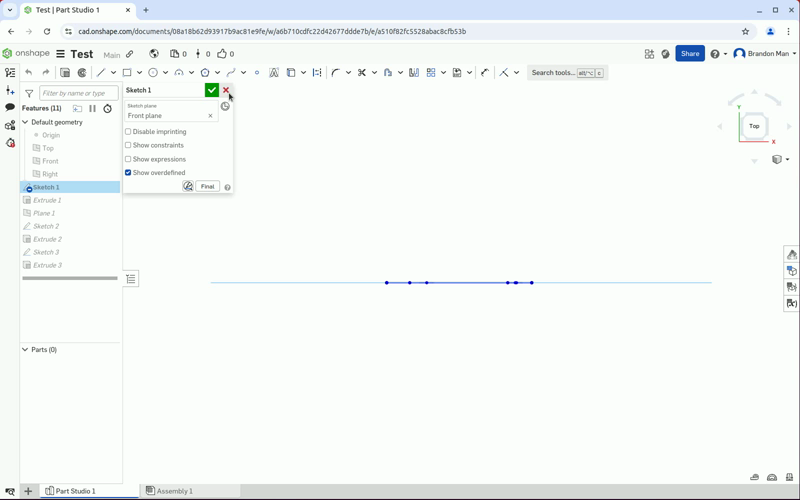
click(229, 92)
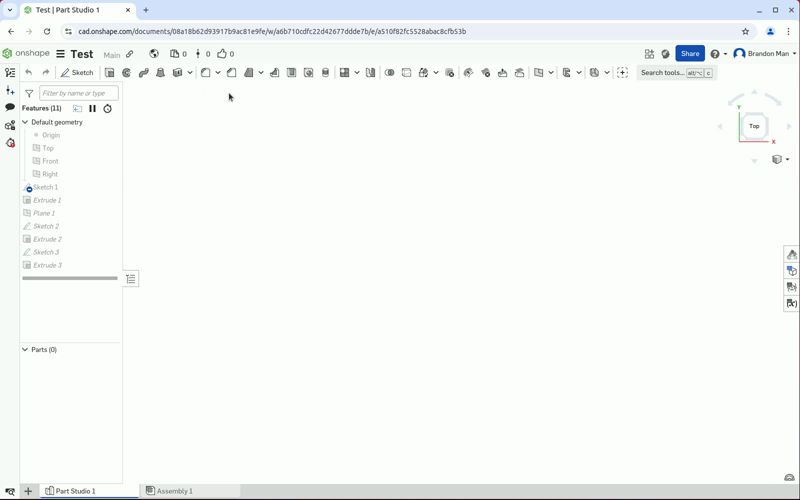
key(shift+s)
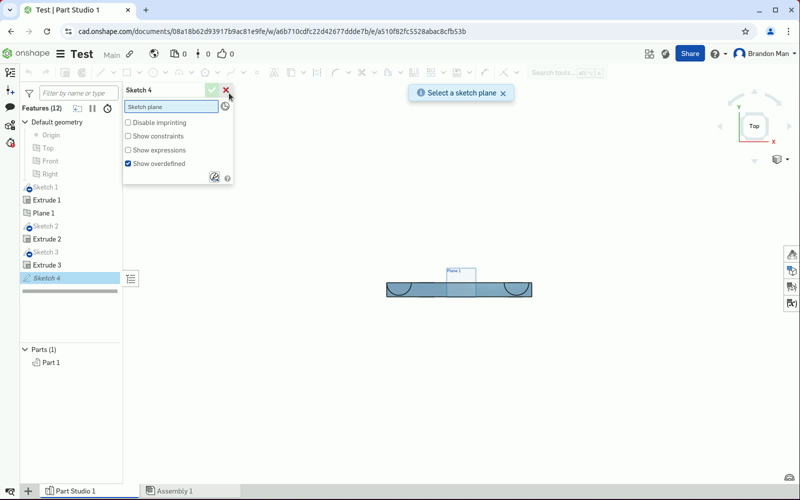
mouse_move(73, 215)
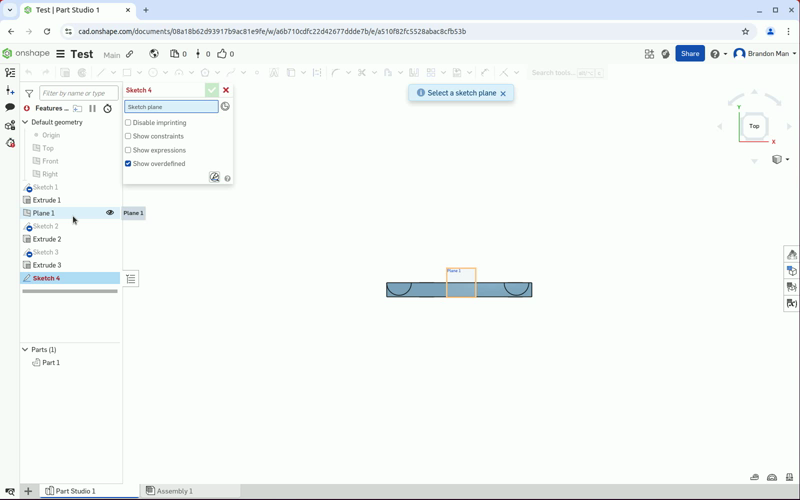
click(73, 215)
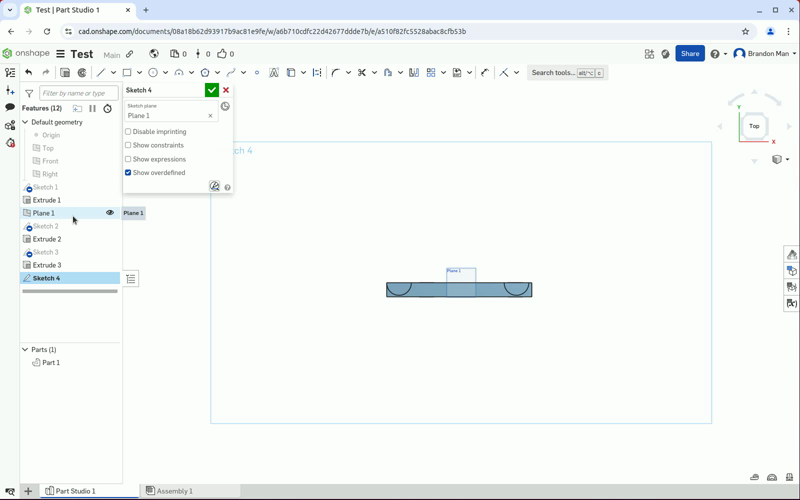
mouse_move(73, 352)
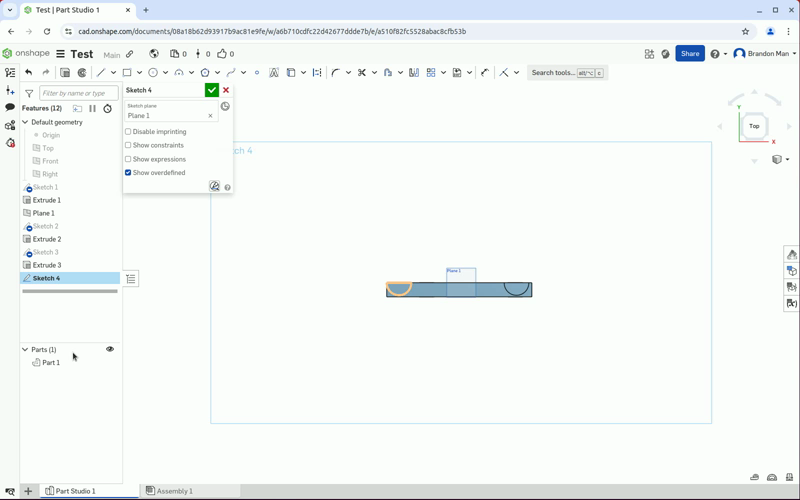
key(y)
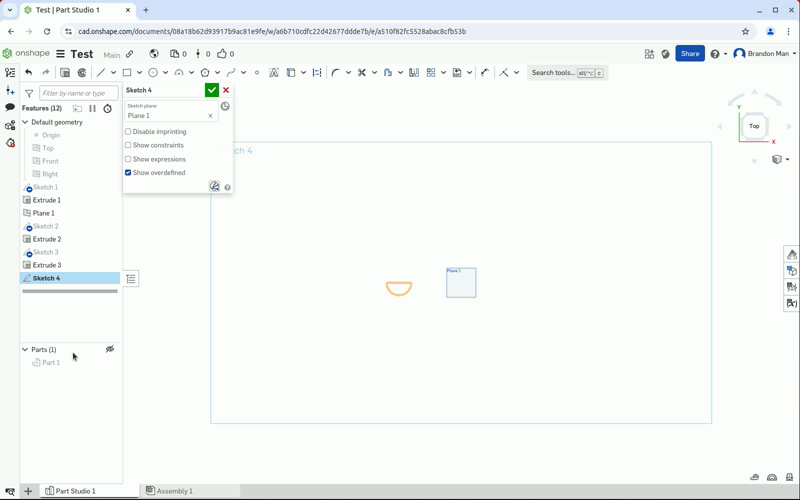
key(a)
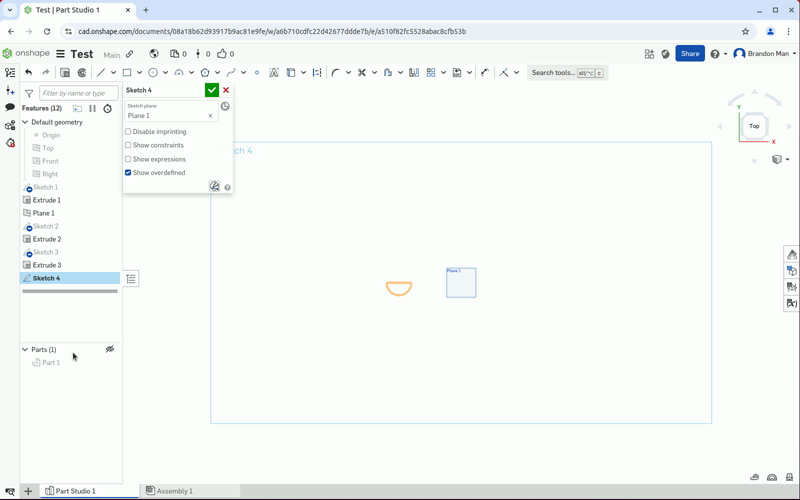
key_down(shift)
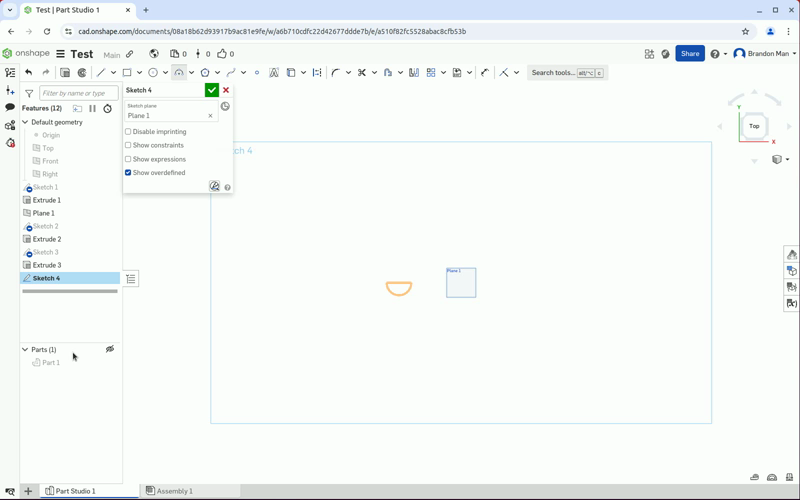
mouse_move(504, 282)
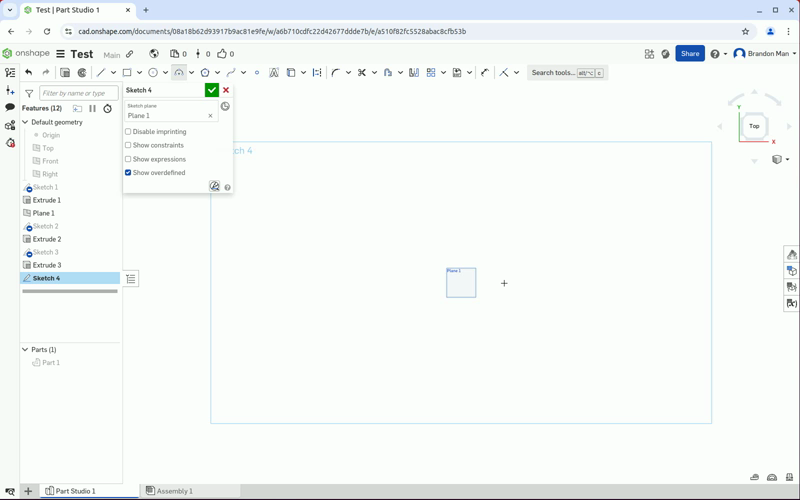
click(504, 282)
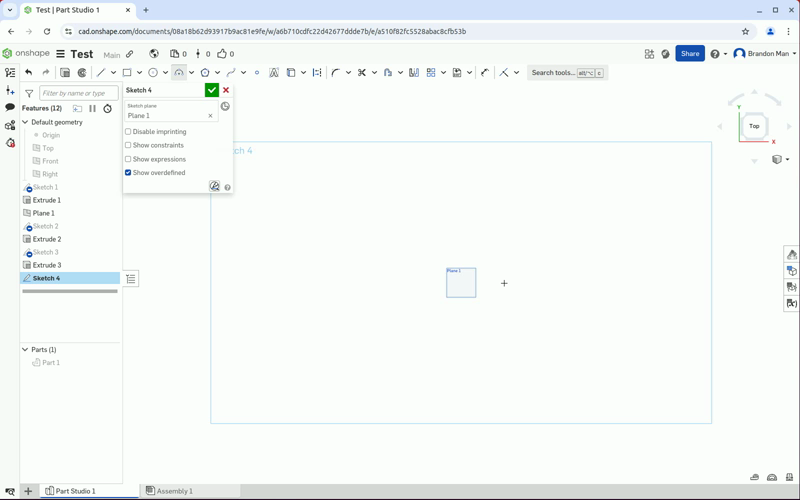
key_up(shift)
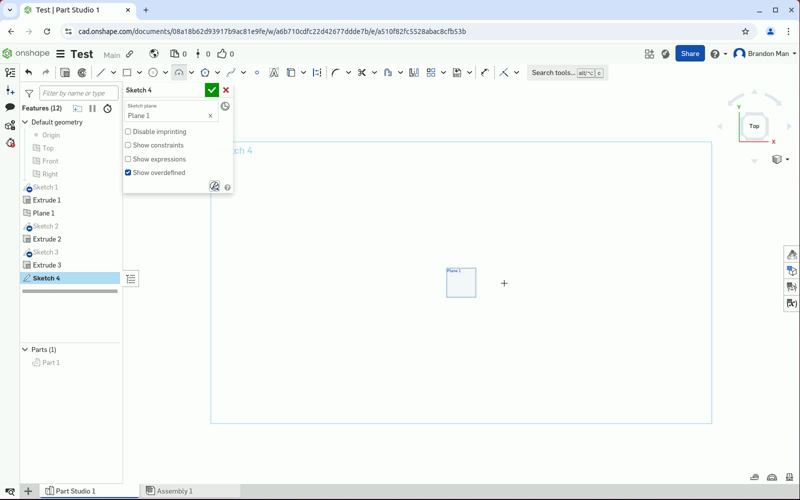
key_down(shift)
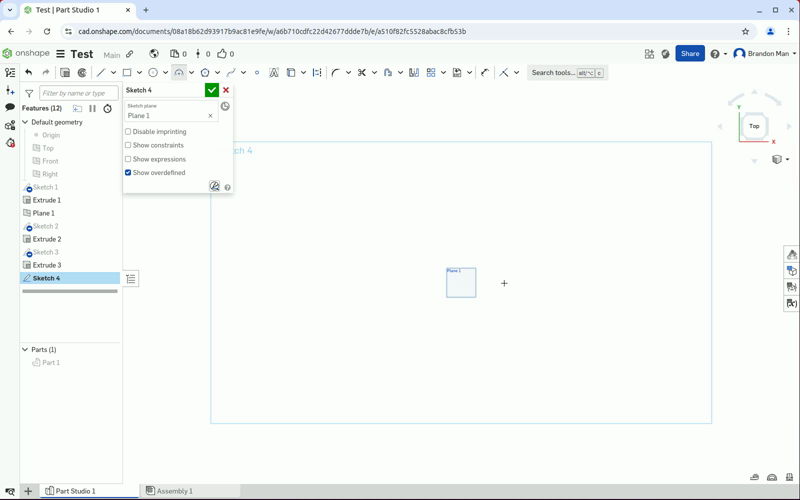
mouse_move(528, 282)
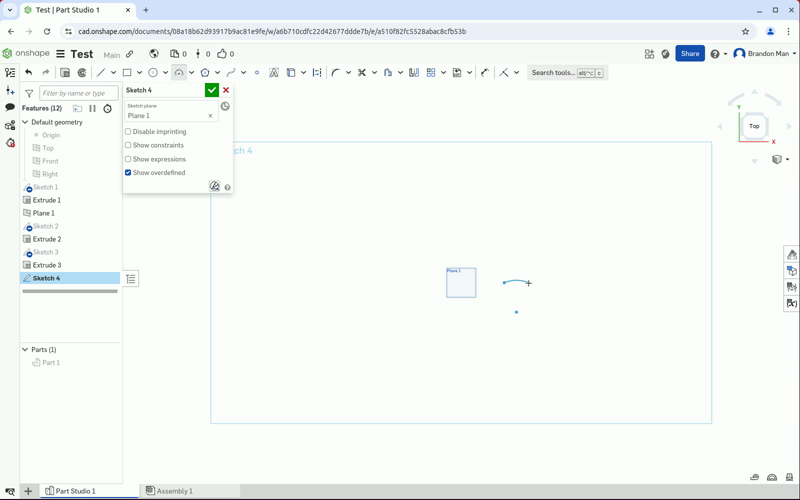
click(528, 282)
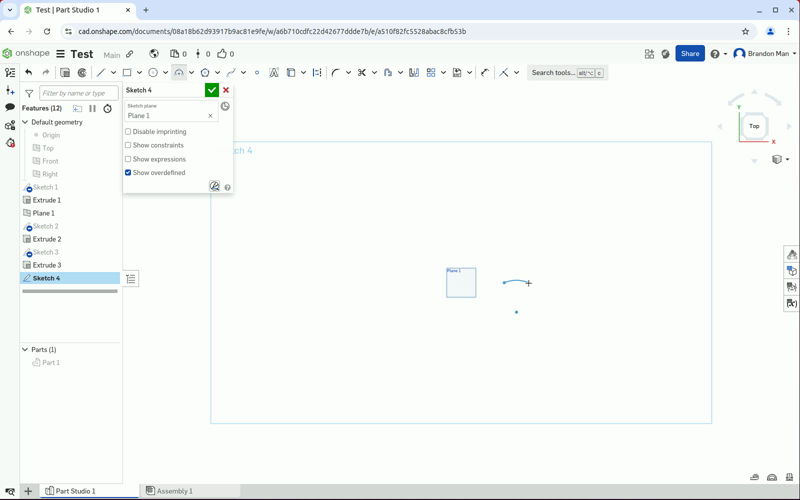
mouse_move(516, 295)
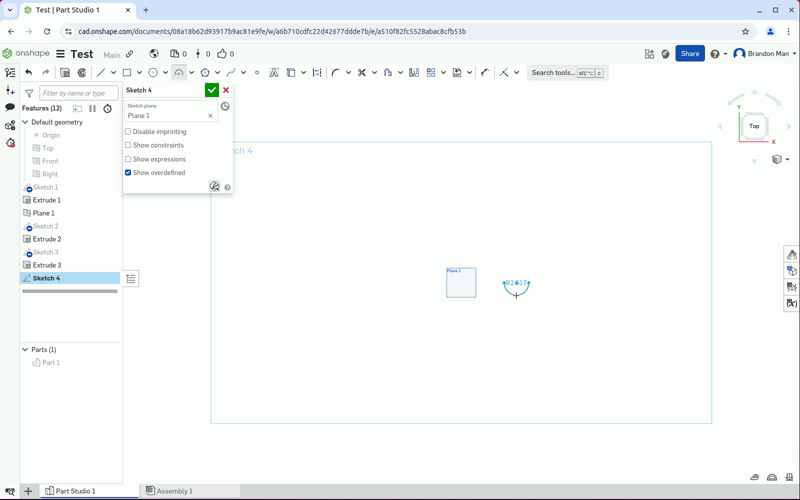
click(516, 295)
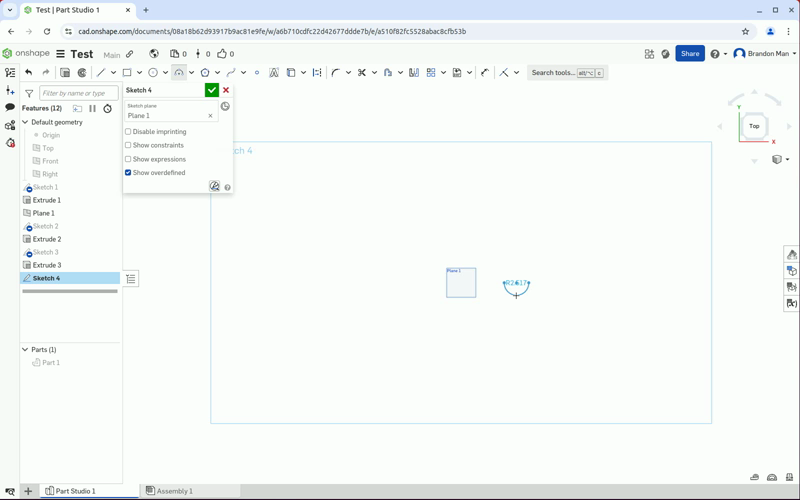
key_up(shift)
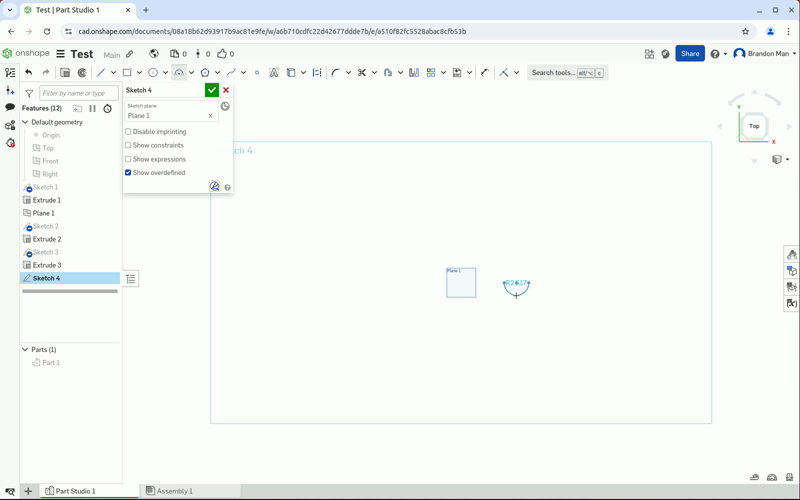
key(esc)
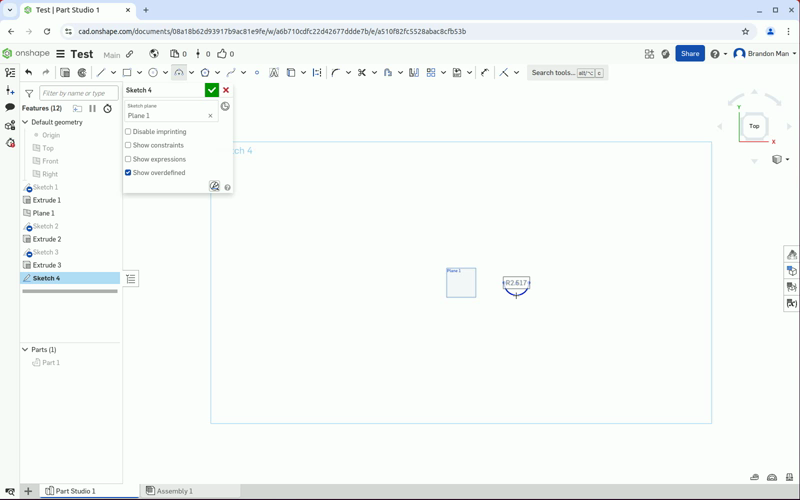
key(l)
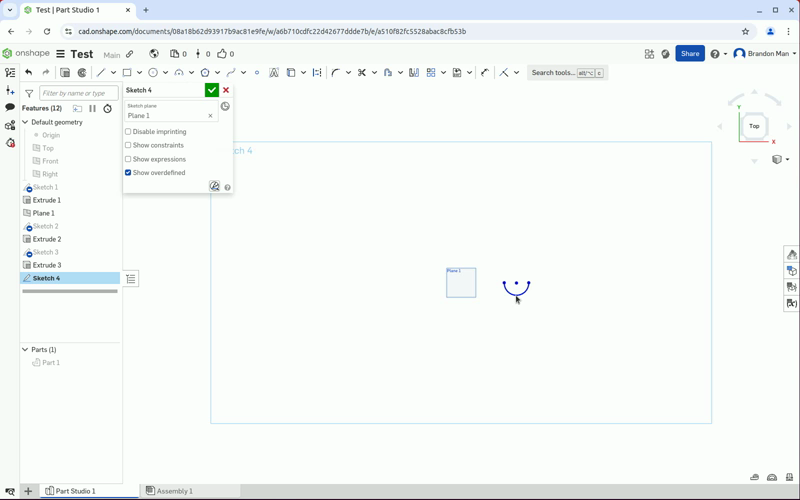
mouse_move(528, 282)
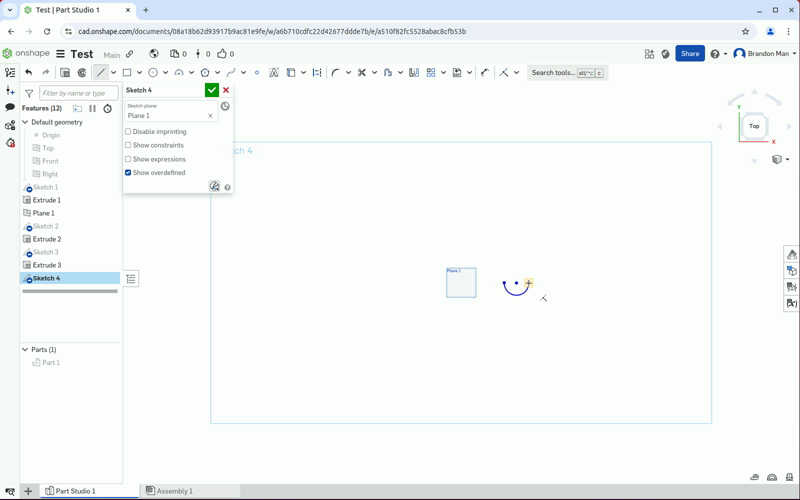
click(528, 282)
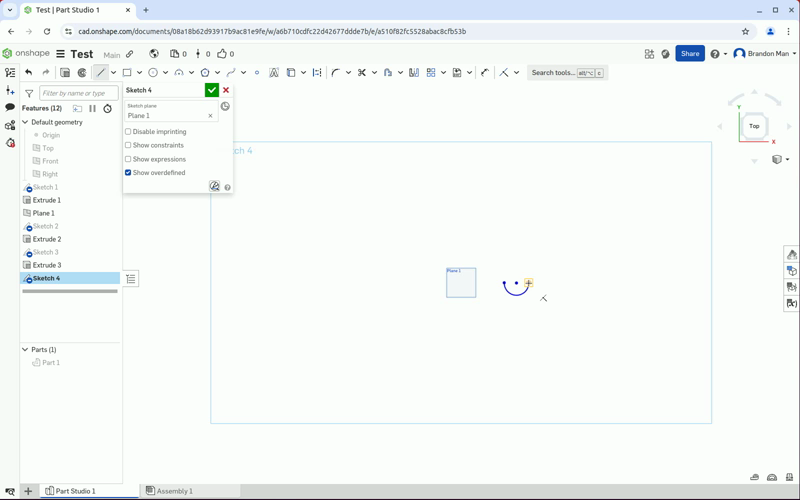
mouse_move(558, 282)
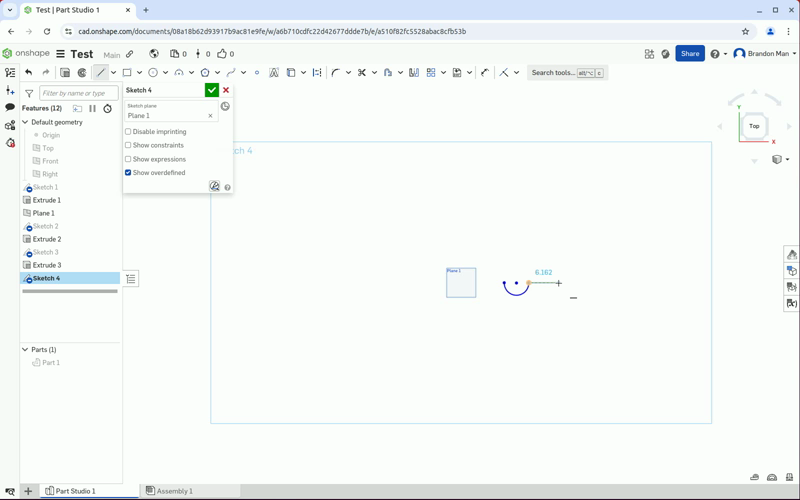
key_down(shift)
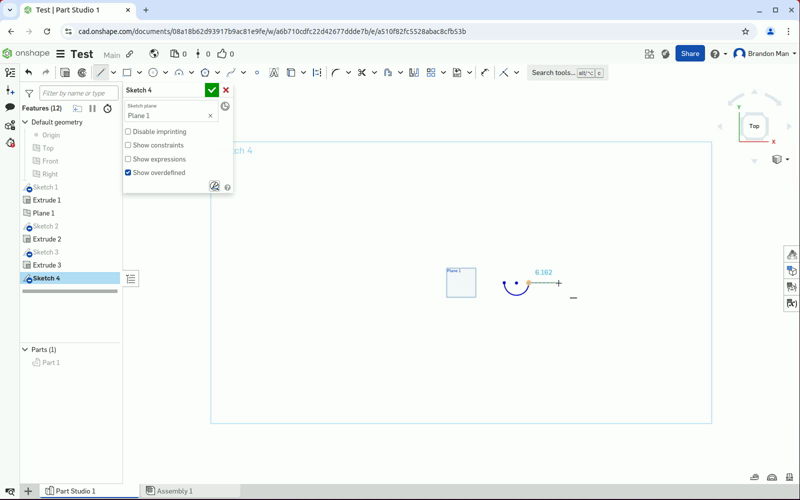
mouse_move(504, 282)
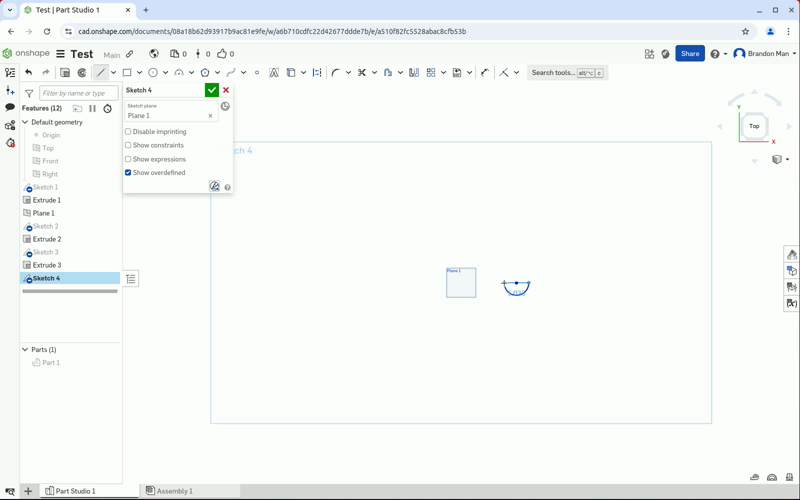
key_up(shift)
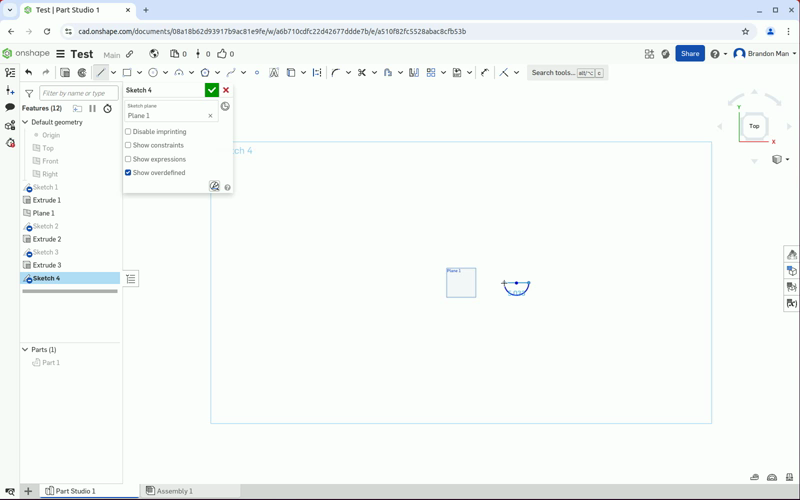
click(504, 282)
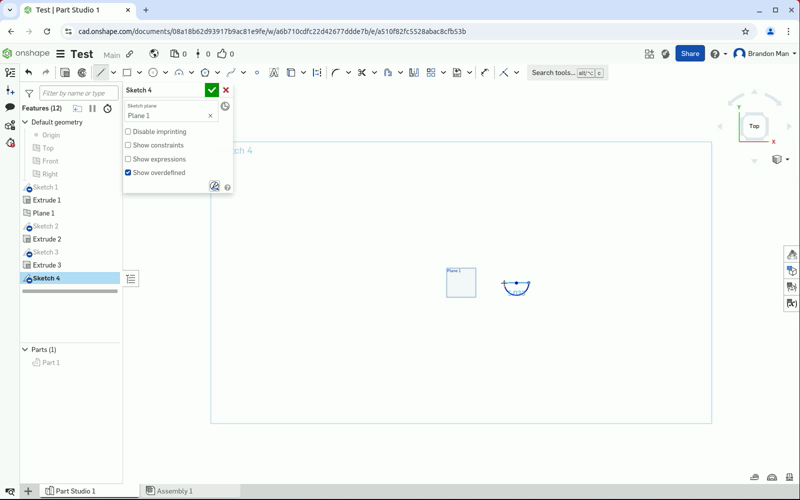
key(esc)
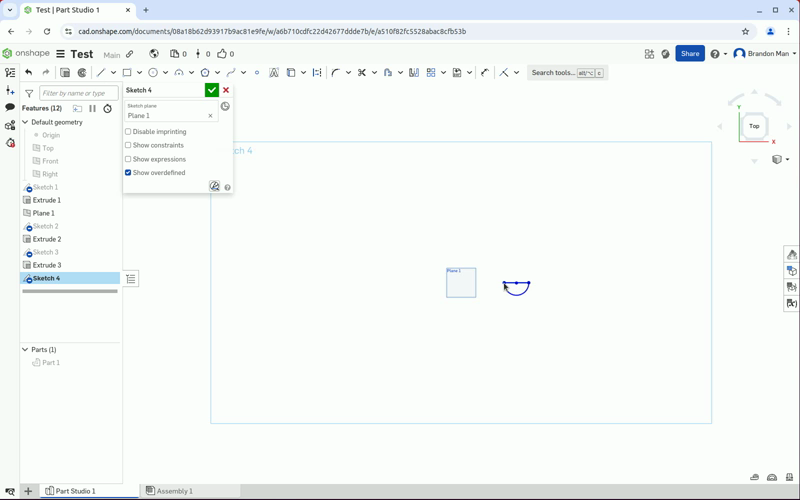
mouse_move(515, 284)
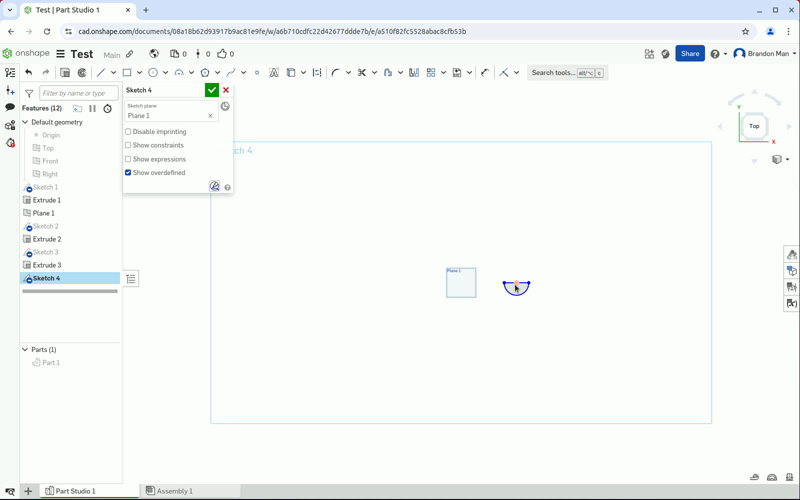
scroll(6)
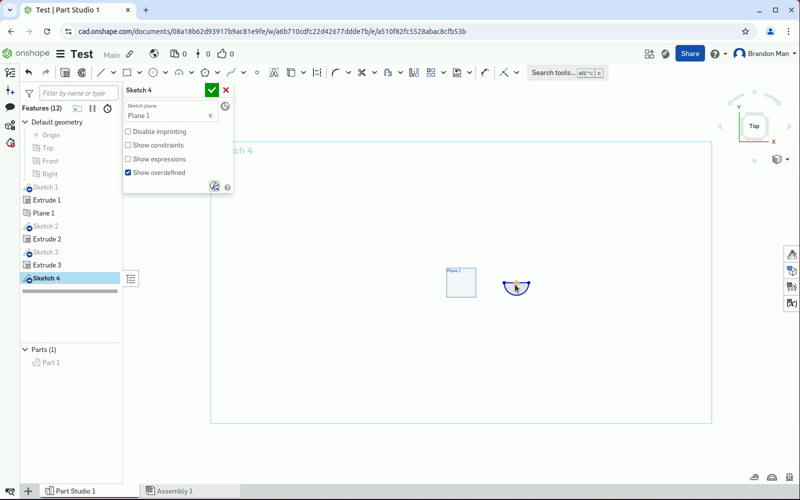
scroll(6)
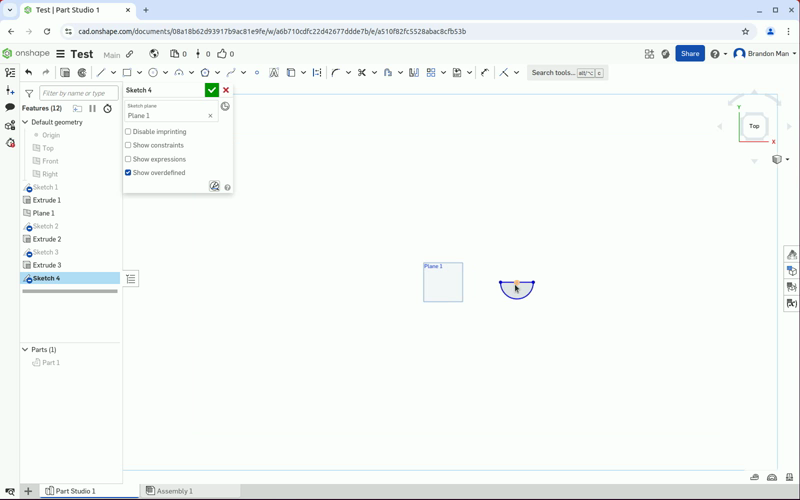
scroll(6)
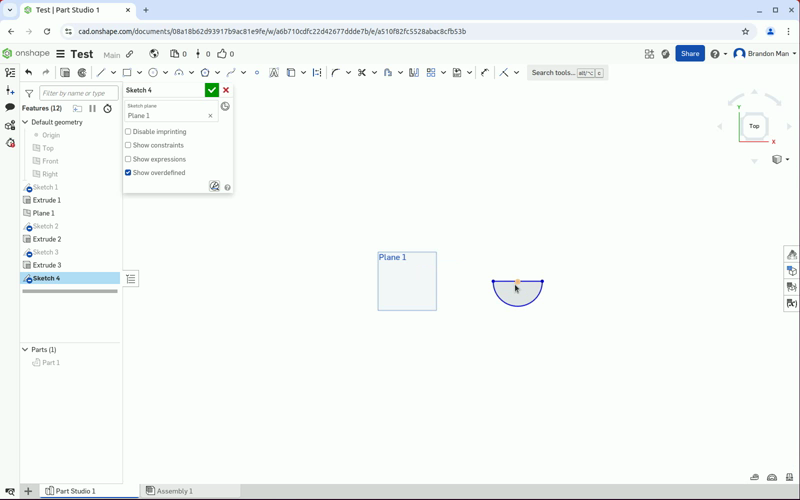
scroll(6)
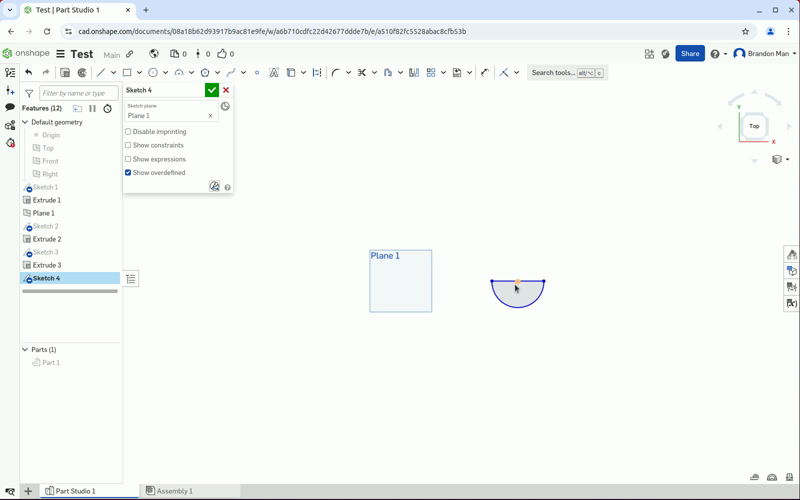
scroll(6)
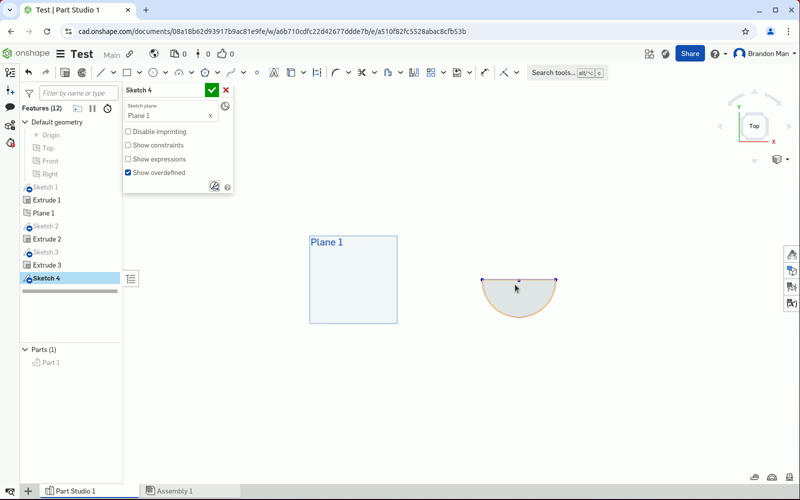
scroll(6)
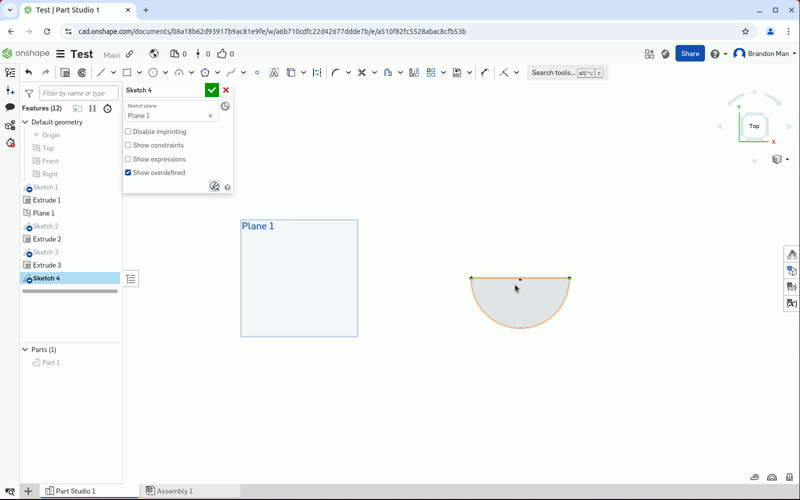
scroll(6)
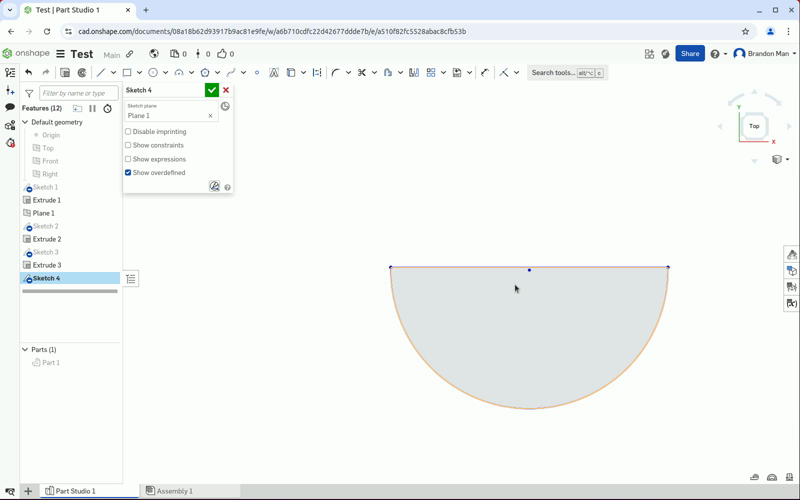
click(515, 284)
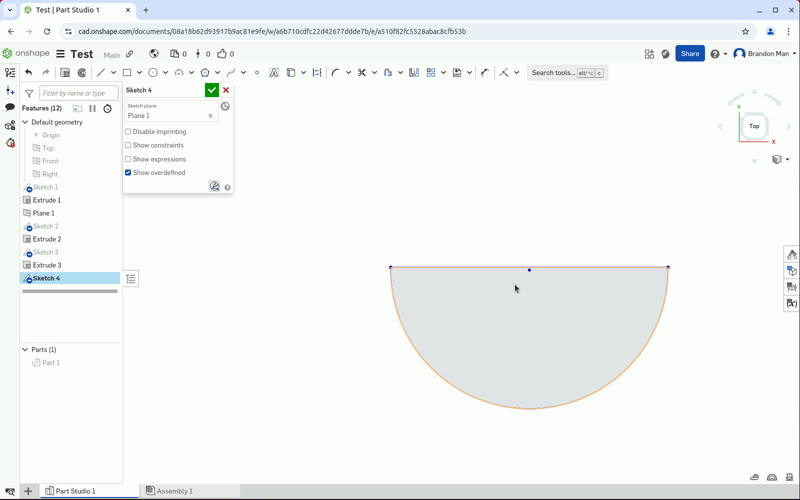
scroll(-6)
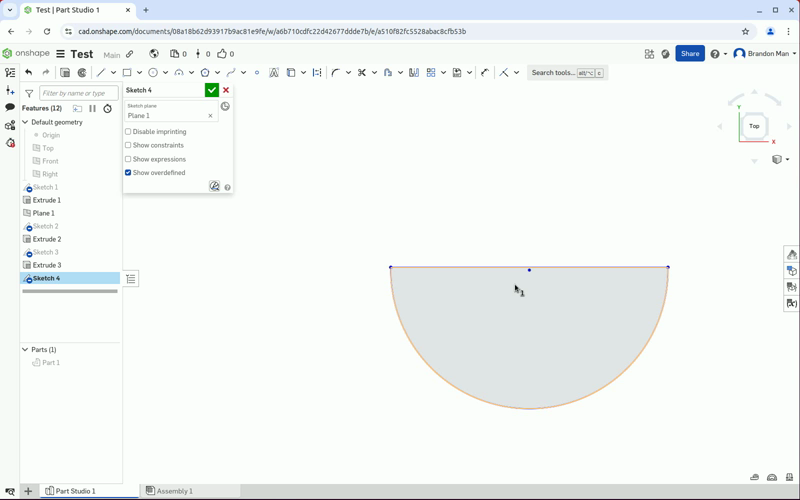
scroll(-6)
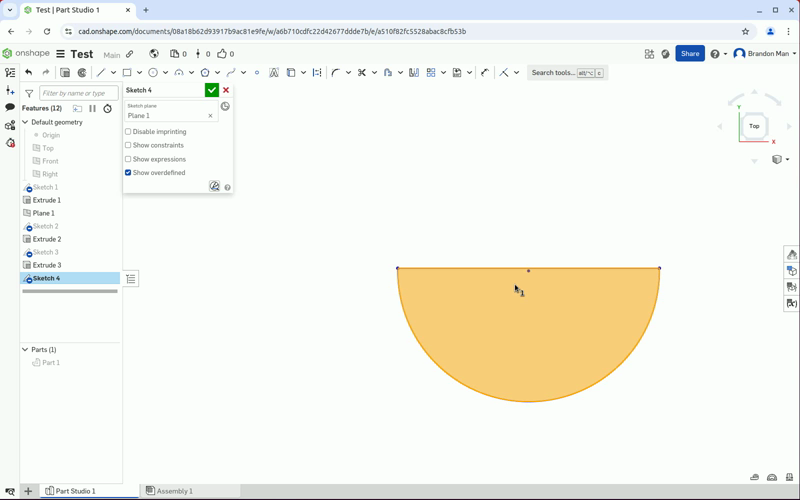
scroll(-6)
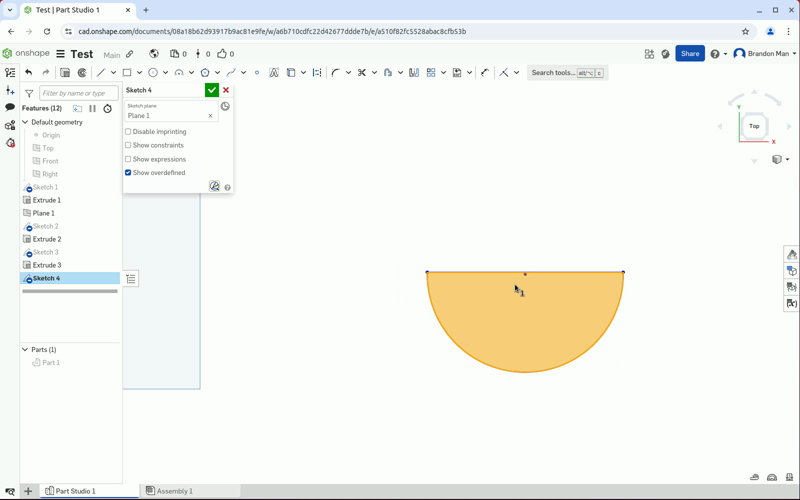
scroll(-6)
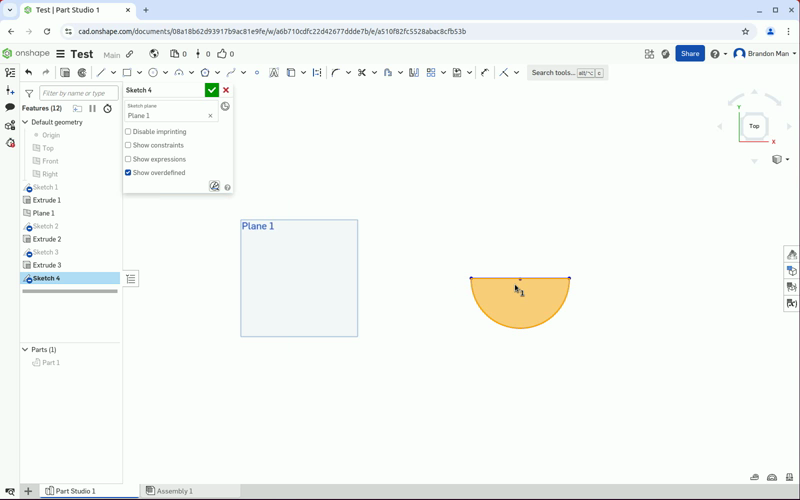
scroll(-6)
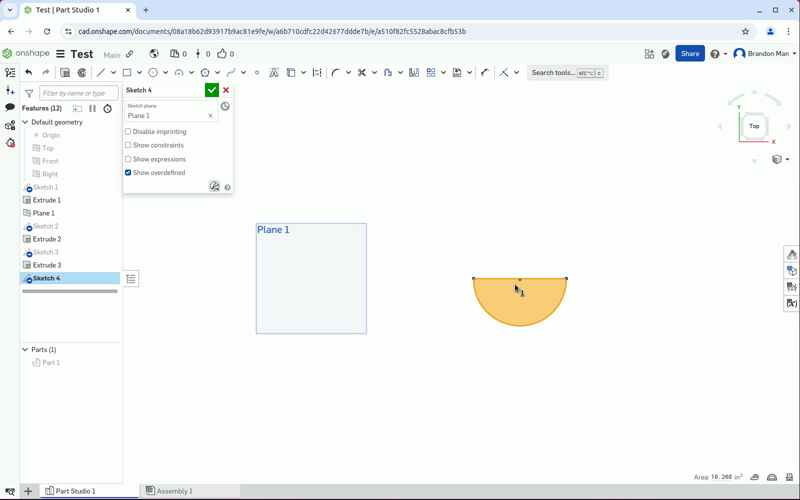
scroll(-6)
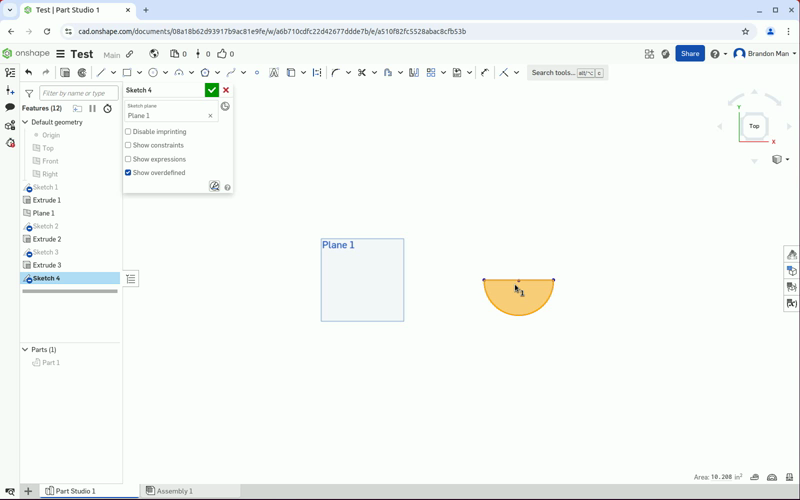
scroll(-6)
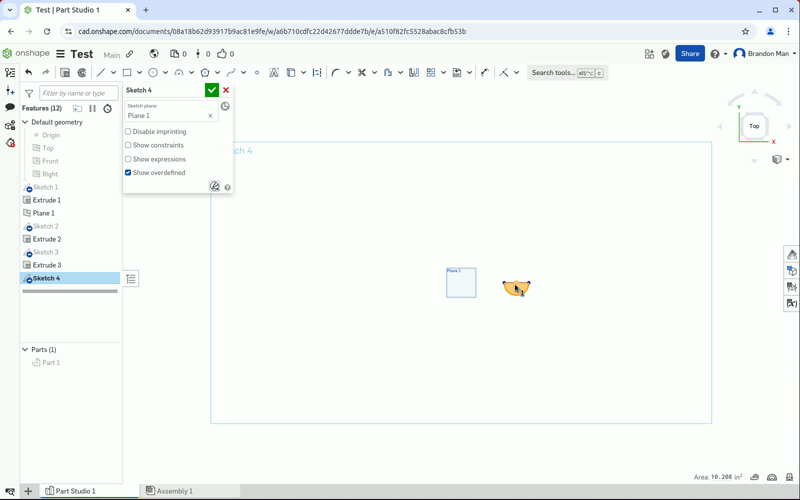
mouse_move(73, 352)
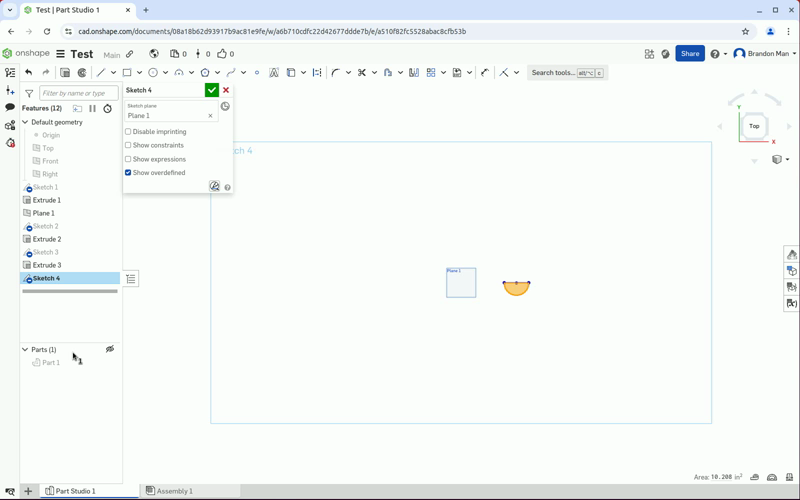
key(shift+y)
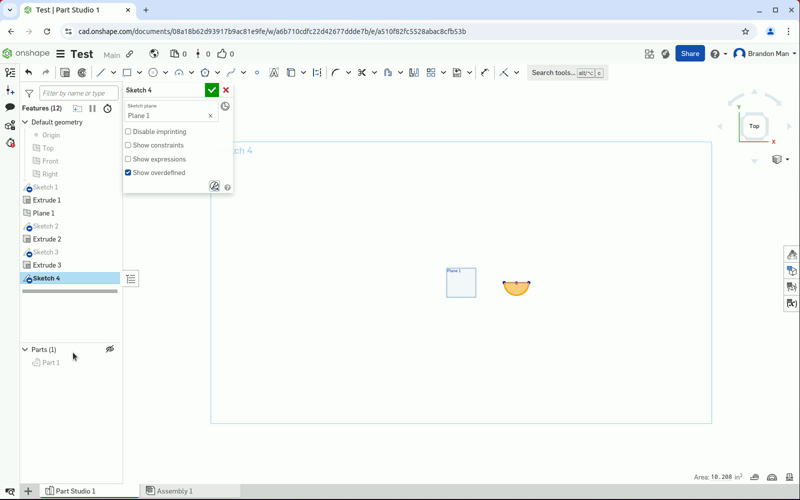
key(shift+e)
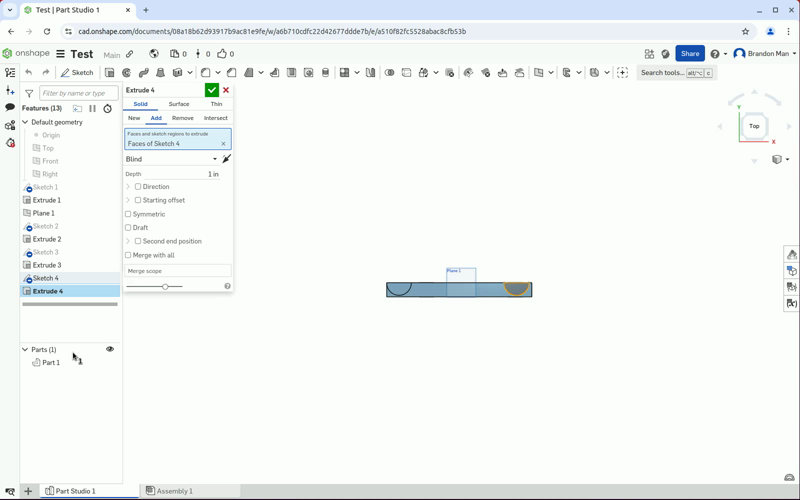
mouse_move(143, 106)
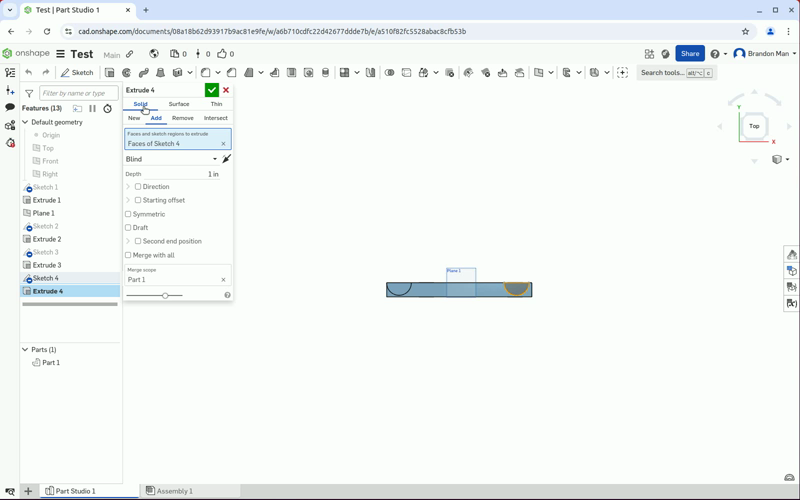
click(143, 106)
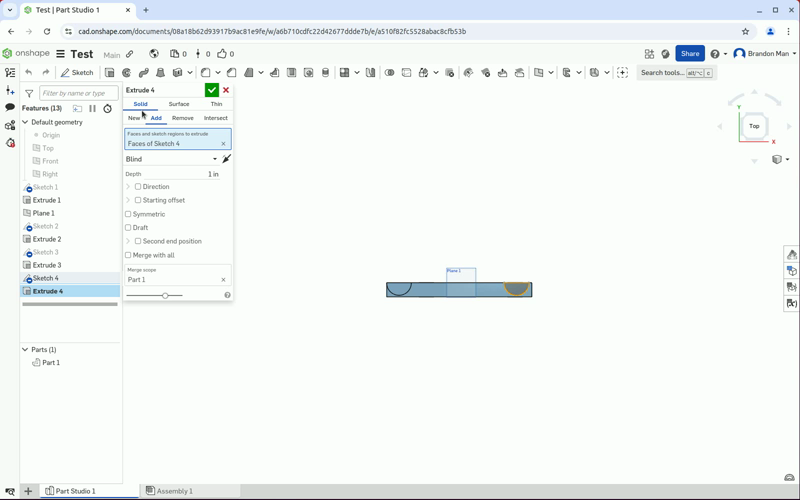
mouse_move(137, 120)
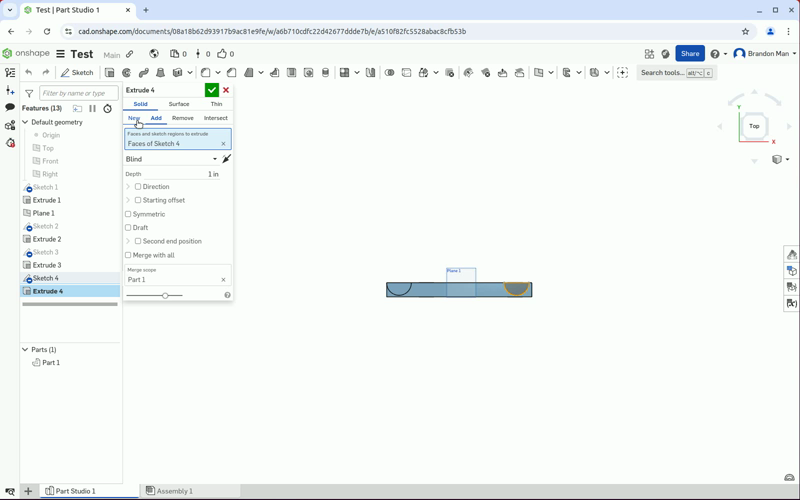
click(137, 120)
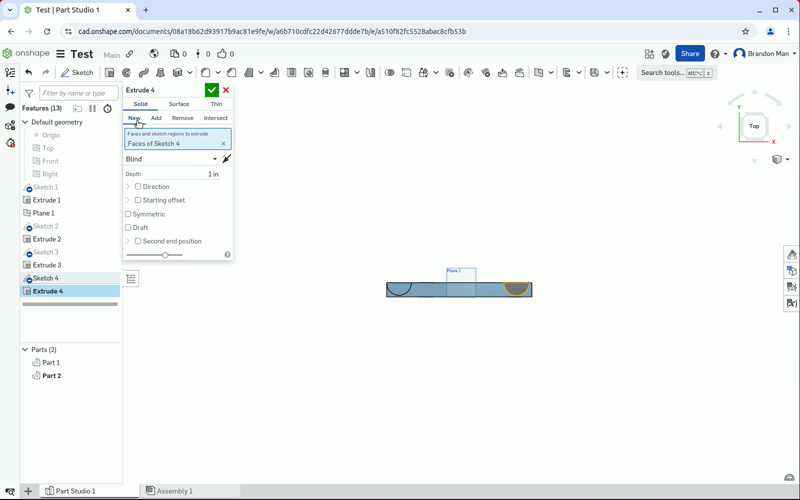
key(tab, 4)
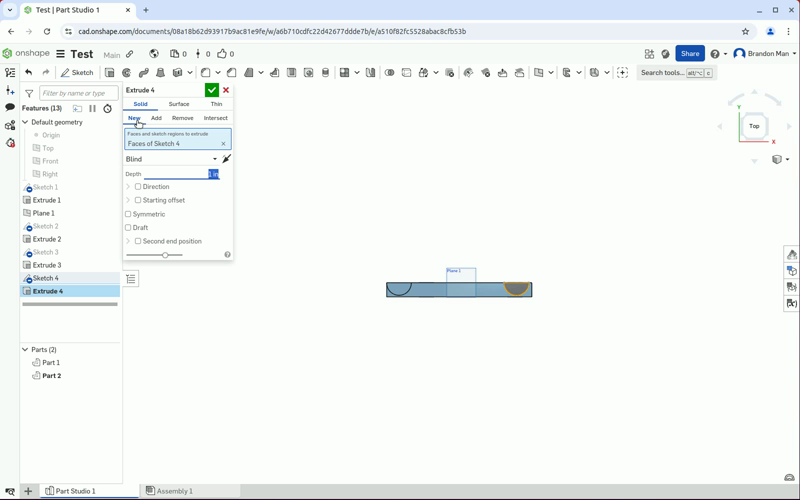
text(-4.814)
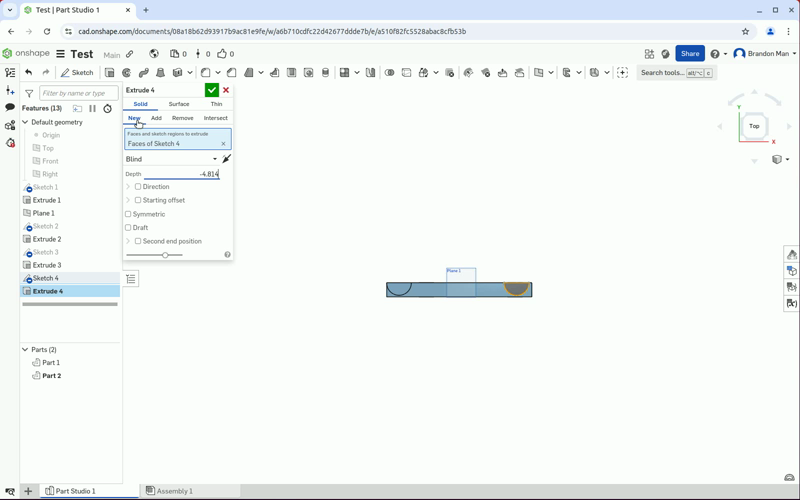
key(enter)
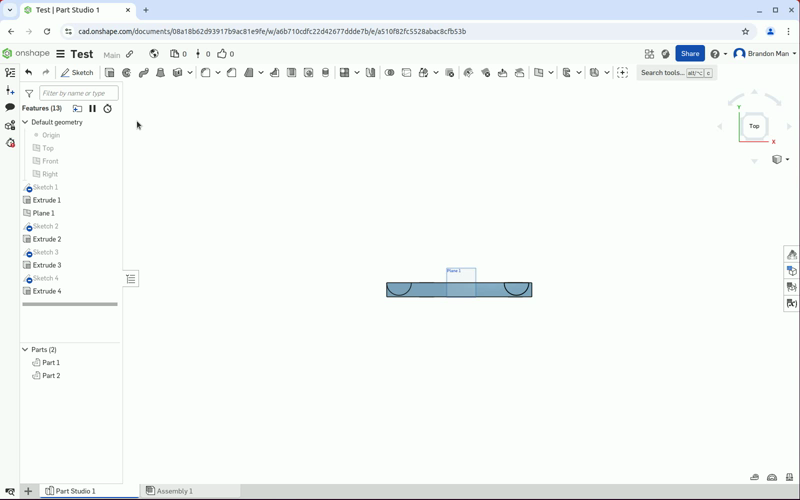
key(shift+h)
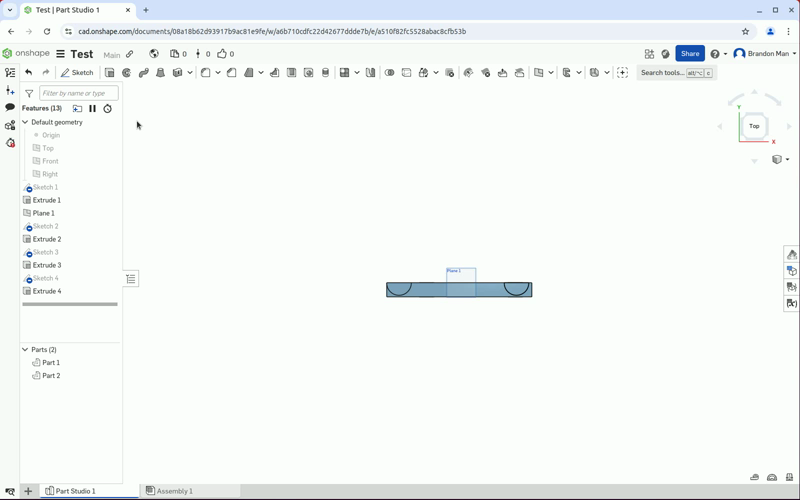
key(shift+h)
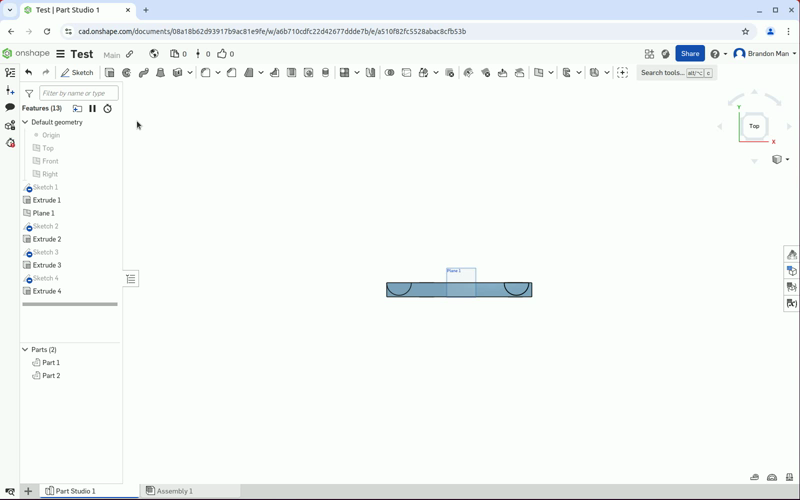
mouse_move(73, 189)
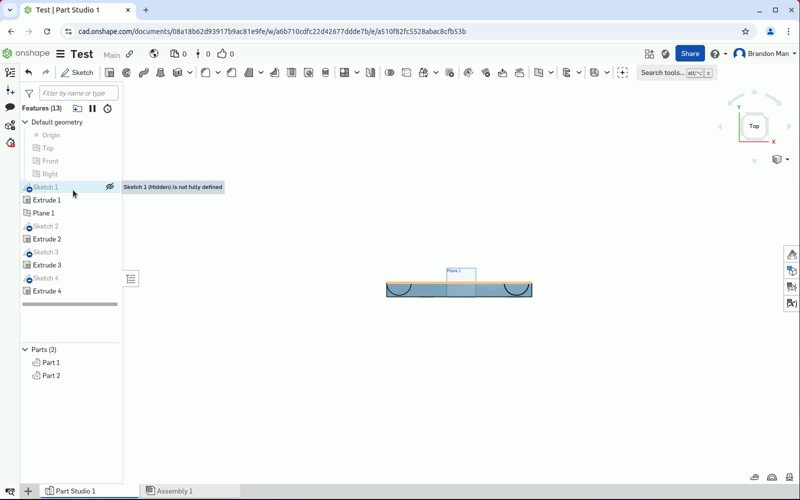
click(73, 189)
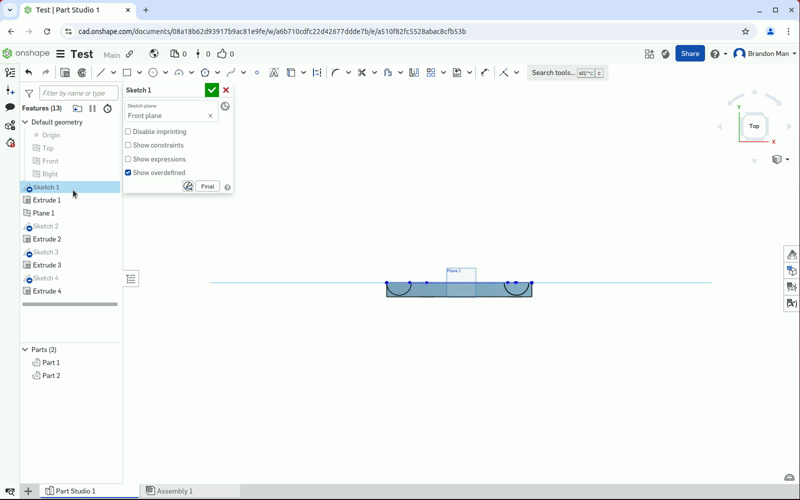
mouse_move(229, 92)
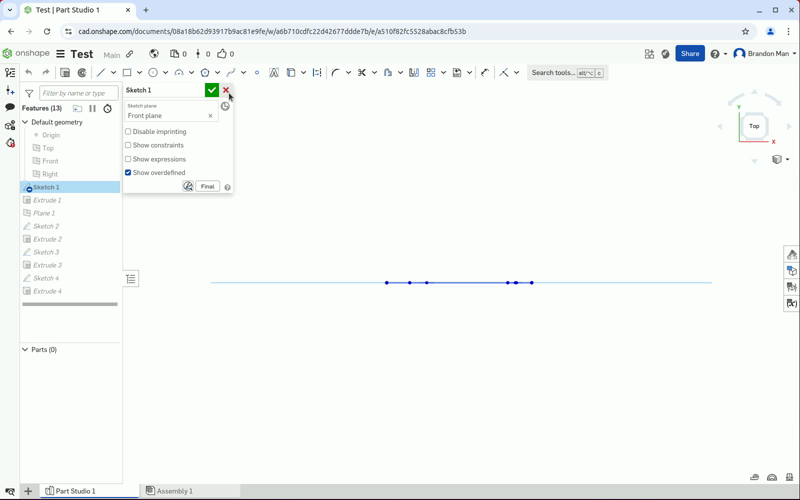
click(229, 92)
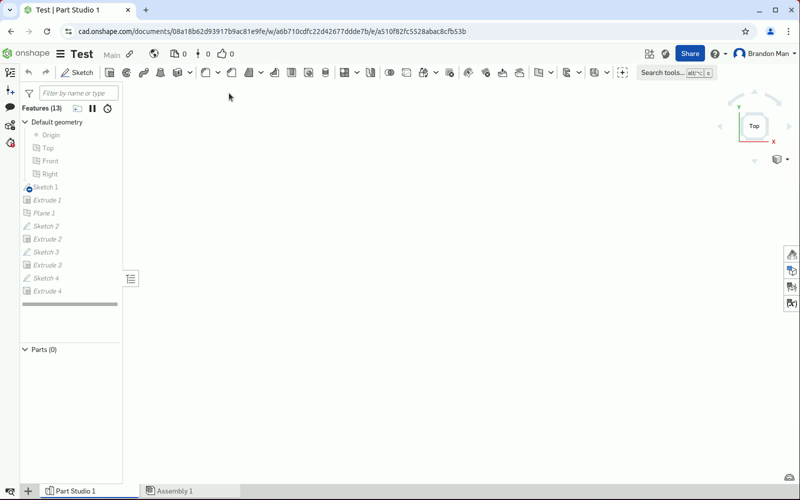
key(shift+s)
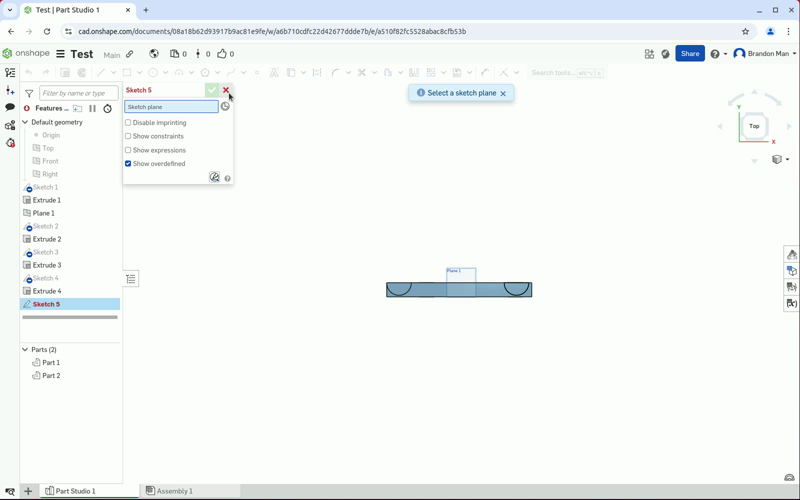
mouse_move(73, 215)
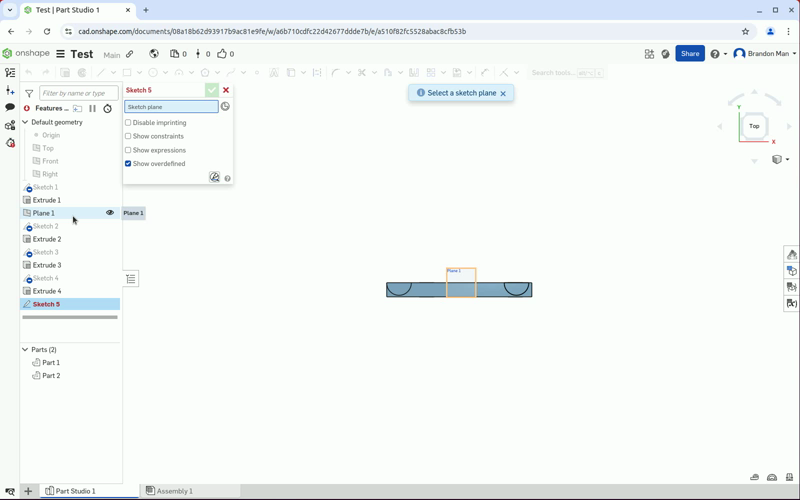
click(73, 215)
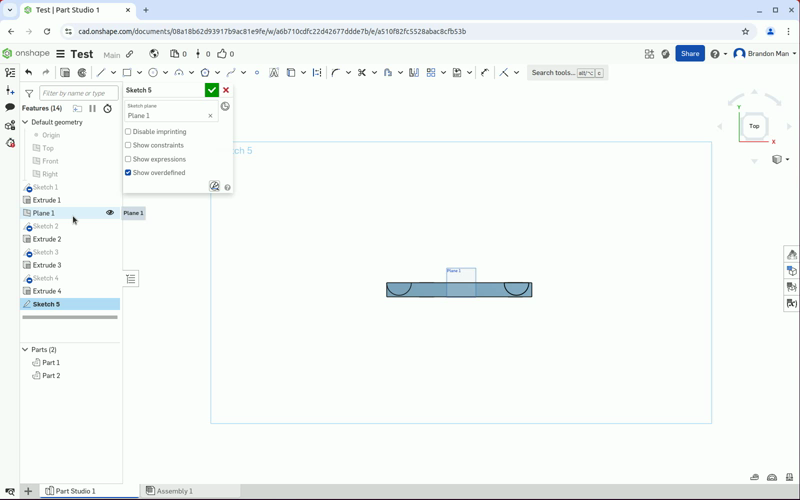
mouse_move(73, 352)
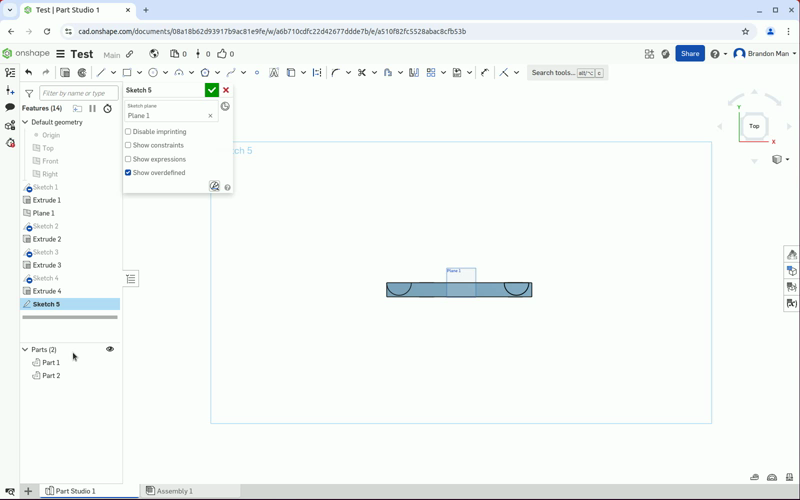
key(y)
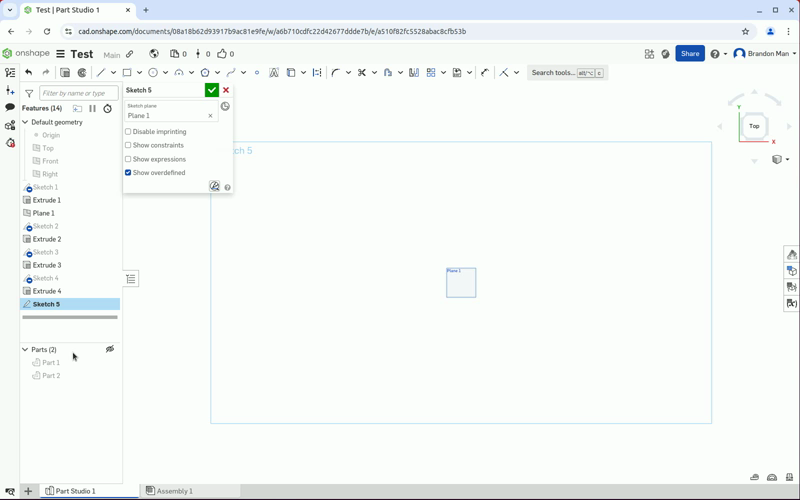
key(a)
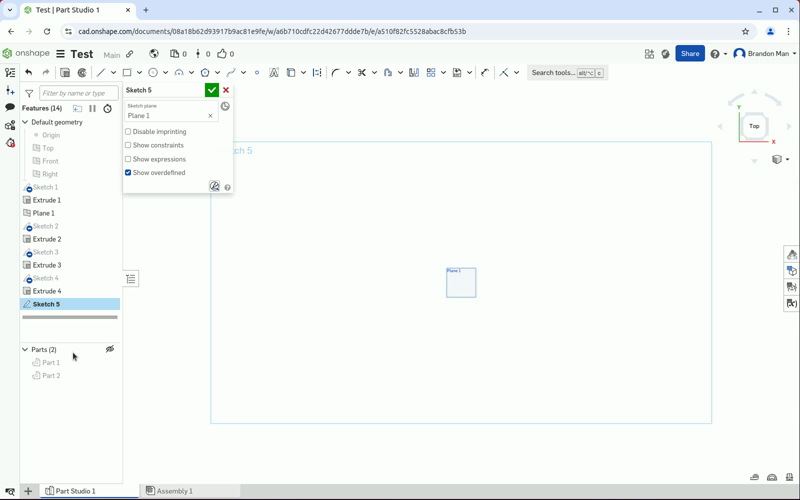
key_down(shift)
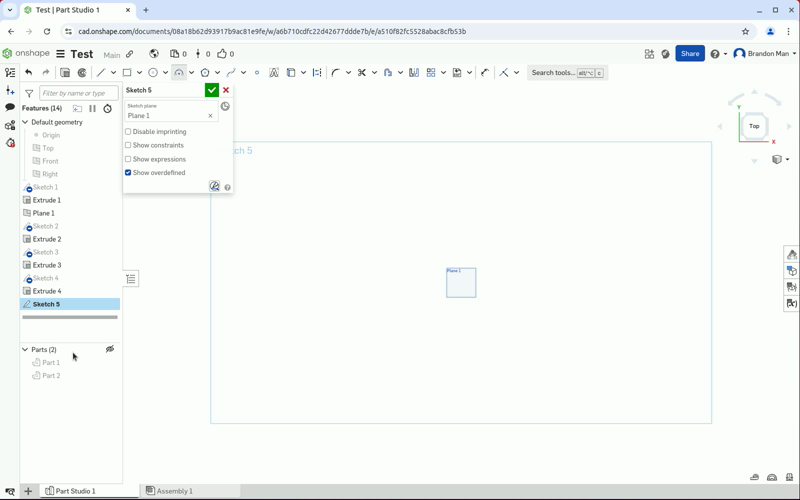
mouse_move(386, 282)
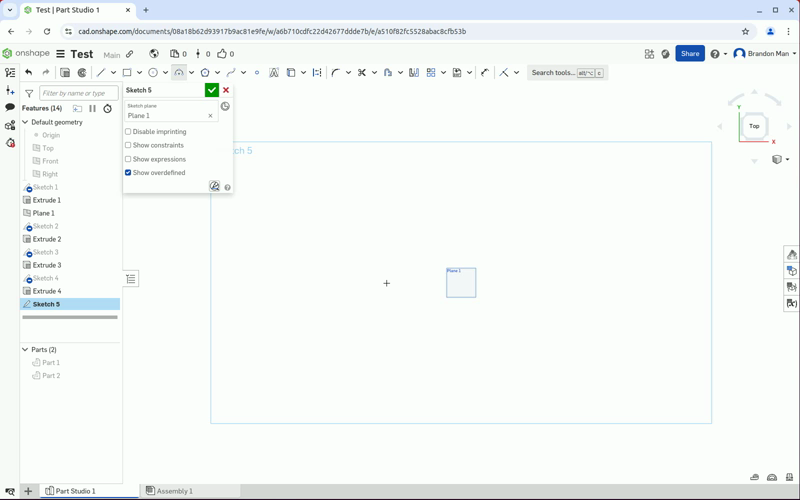
click(386, 282)
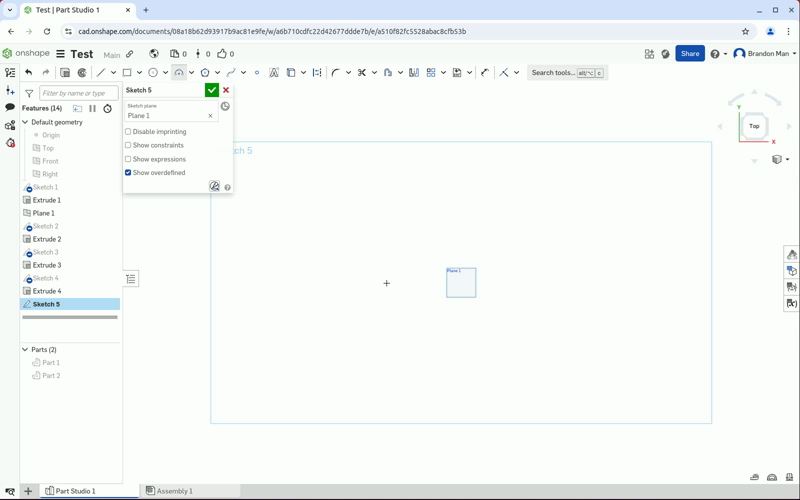
key_up(shift)
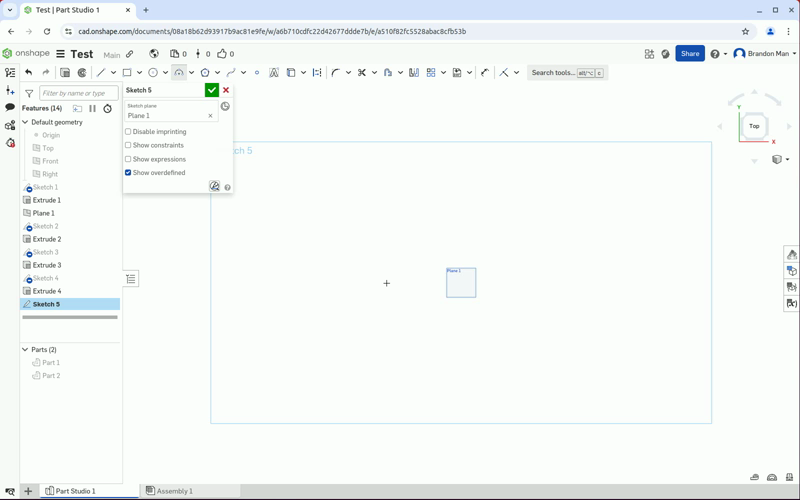
key_down(shift)
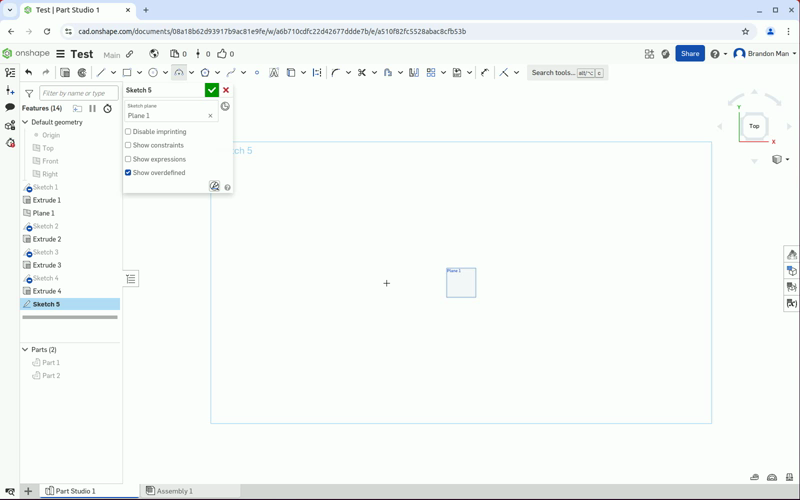
mouse_move(411, 282)
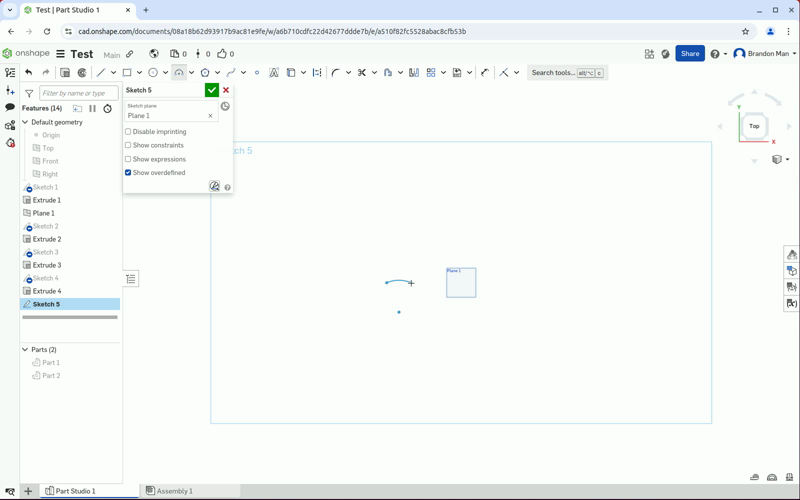
click(411, 282)
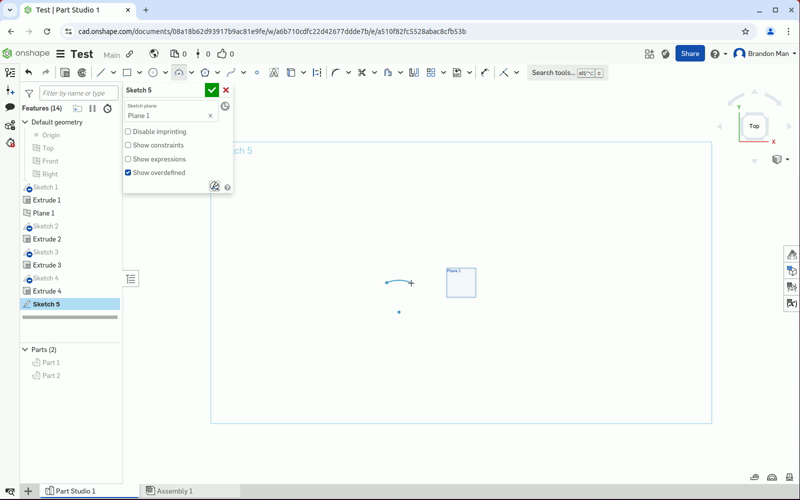
mouse_move(399, 295)
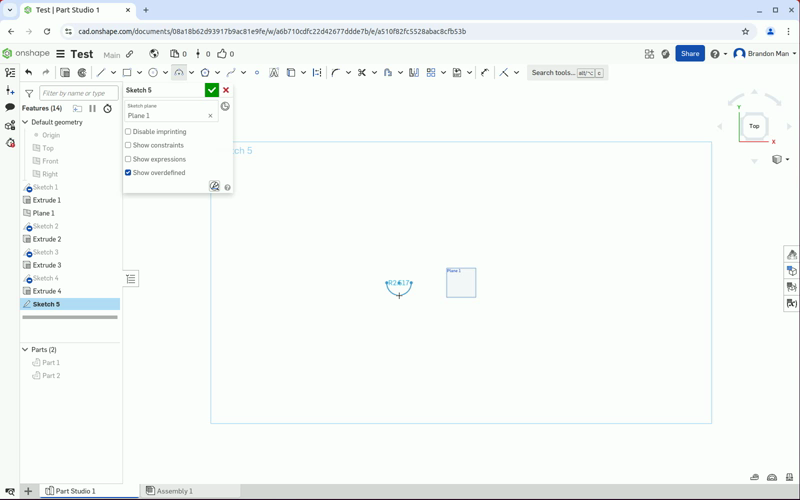
click(399, 295)
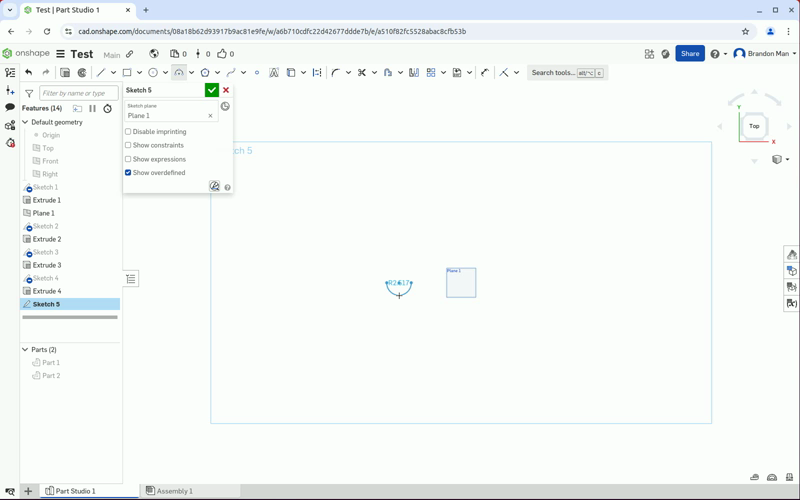
key_up(shift)
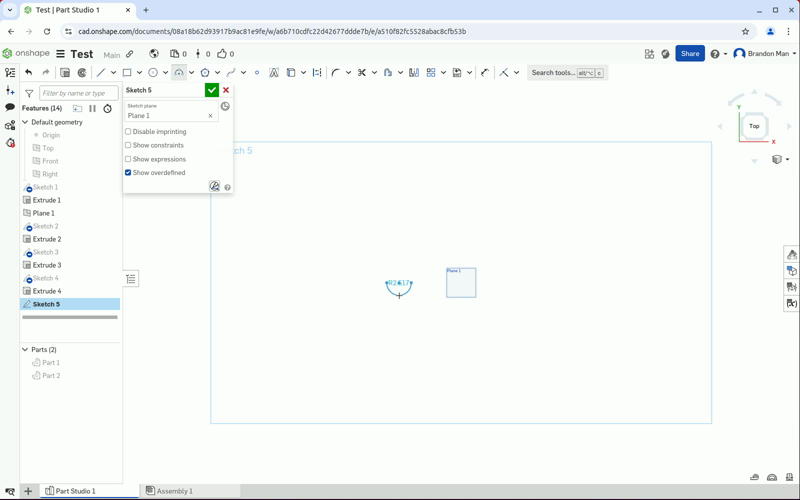
key(esc)
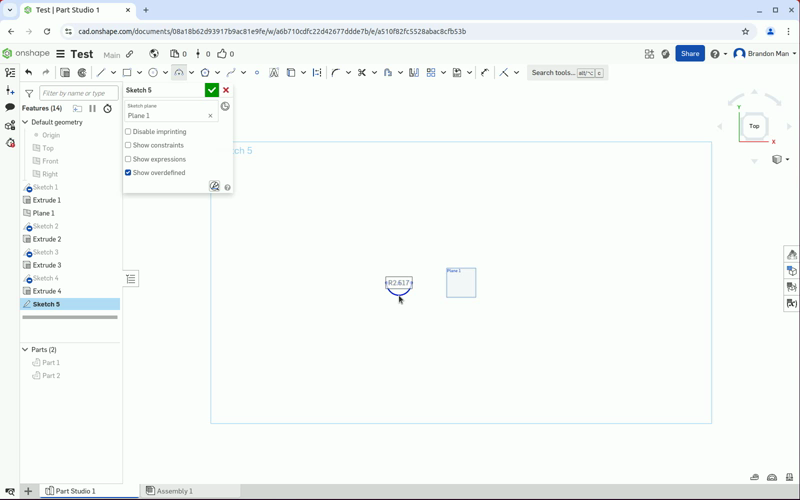
key(l)
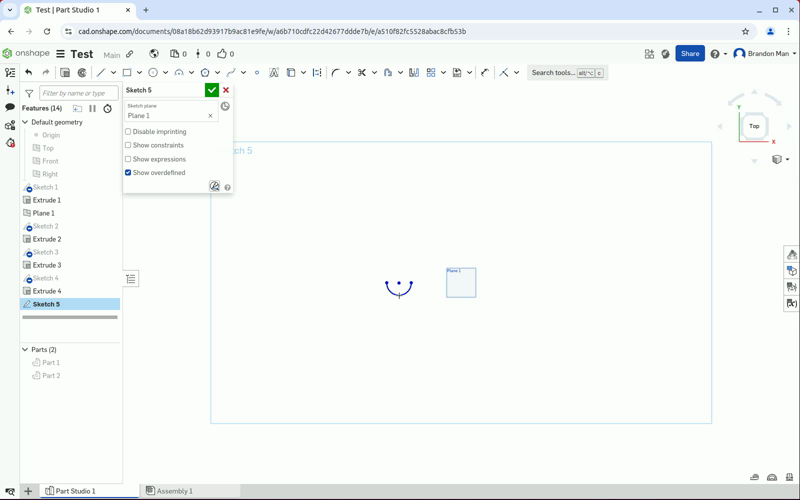
mouse_move(411, 282)
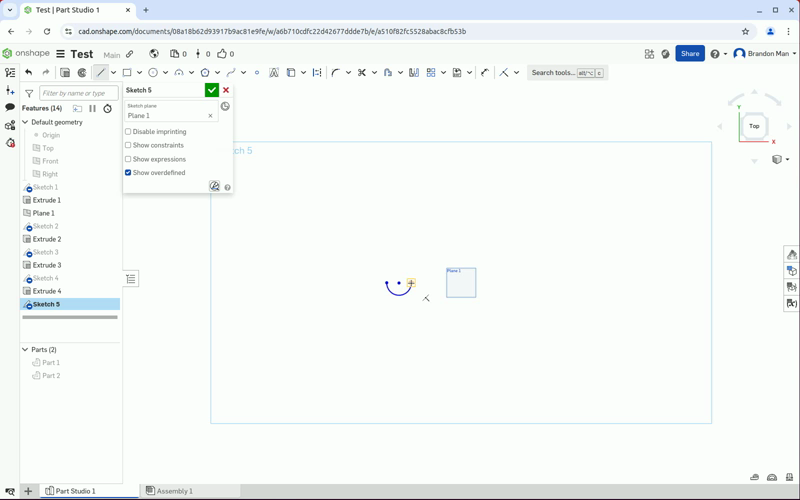
click(411, 282)
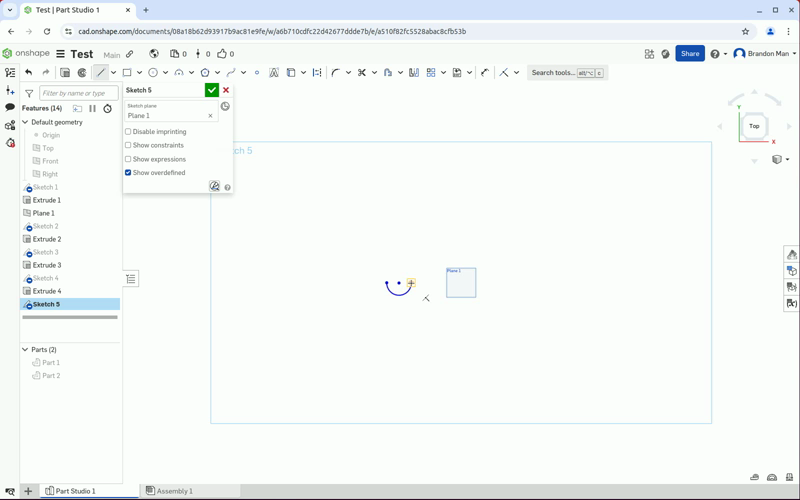
mouse_move(441, 282)
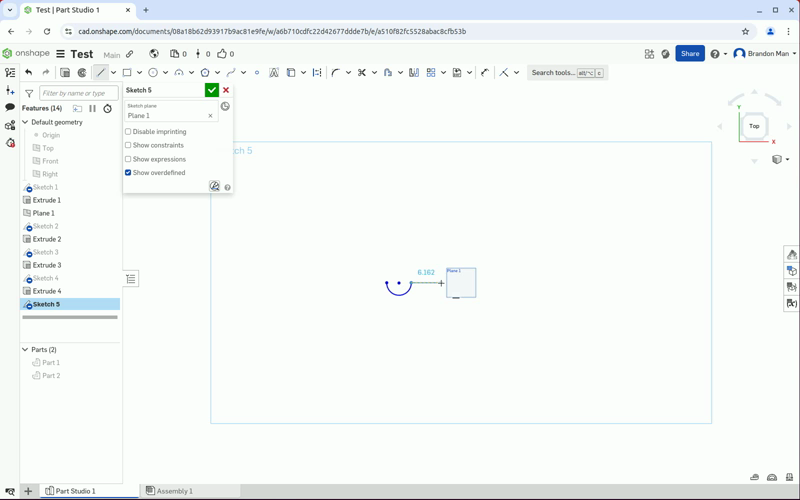
key_down(shift)
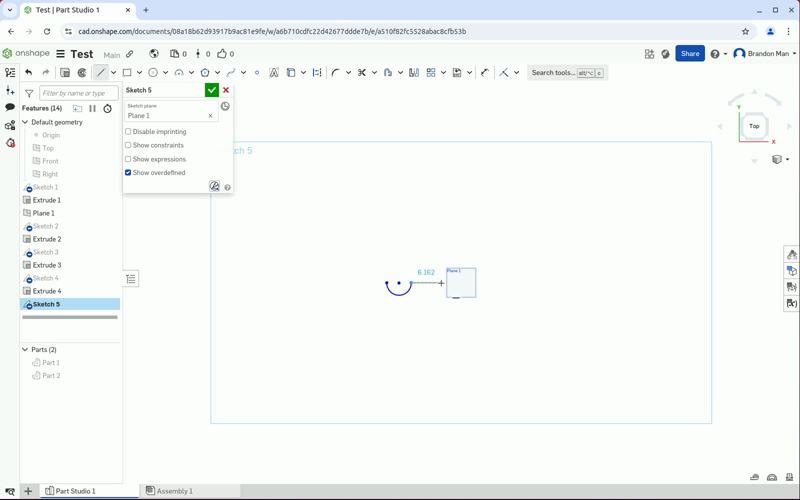
mouse_move(386, 282)
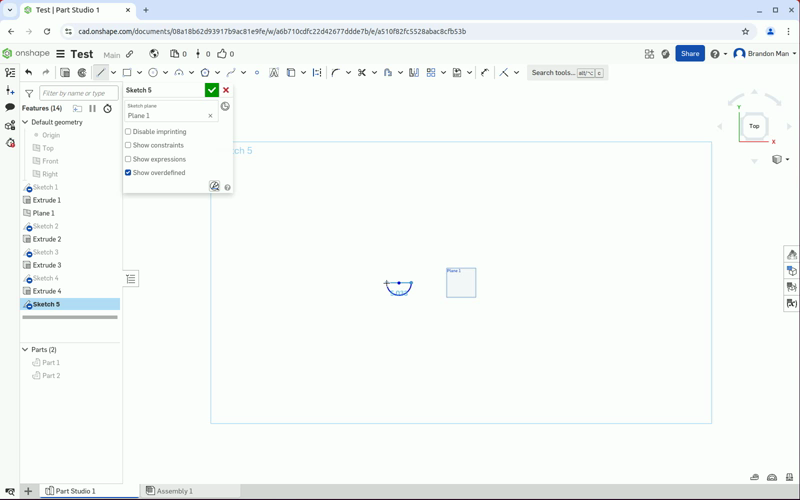
key_up(shift)
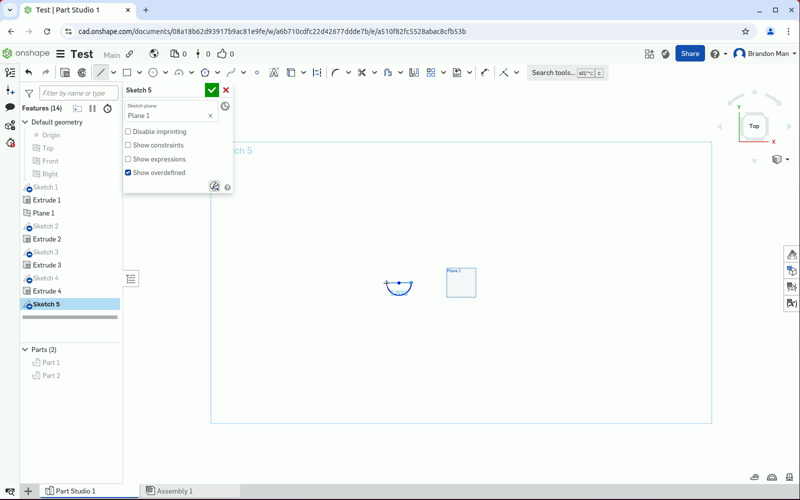
click(386, 282)
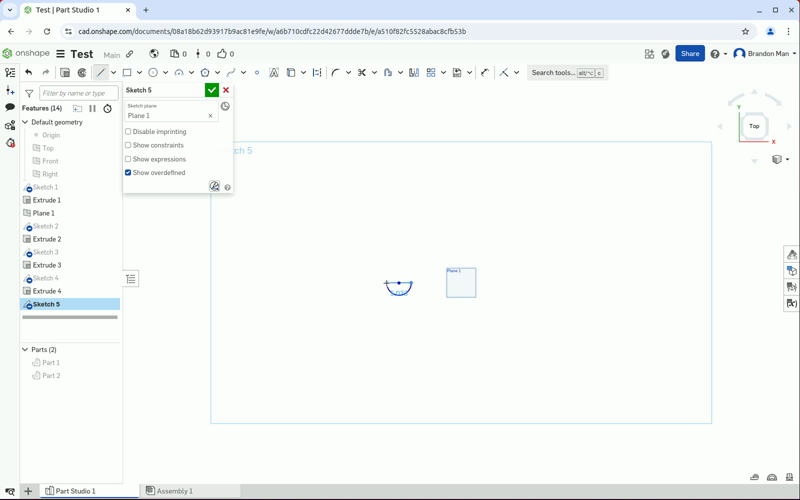
key(esc)
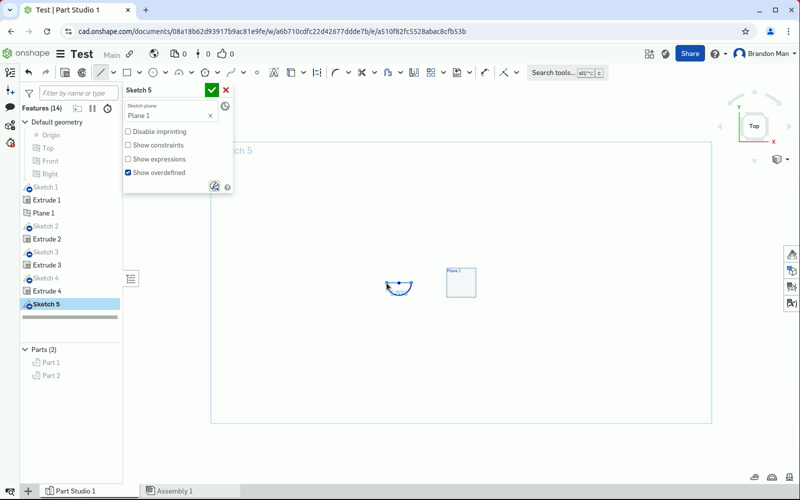
mouse_move(403, 294)
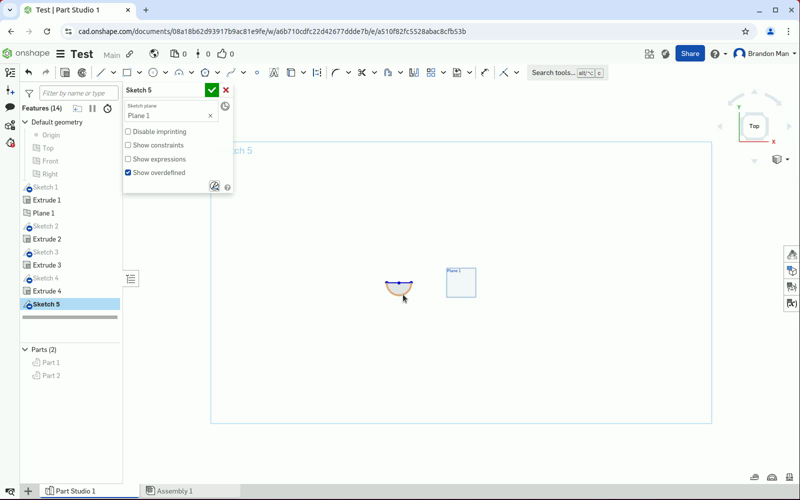
scroll(6)
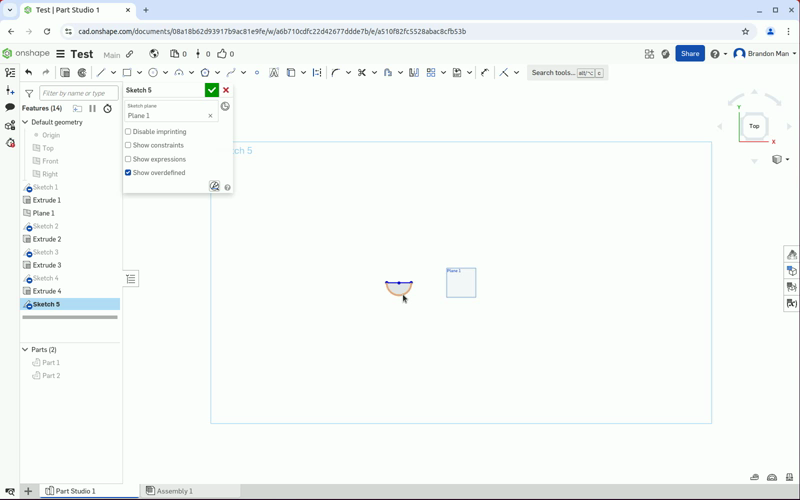
scroll(6)
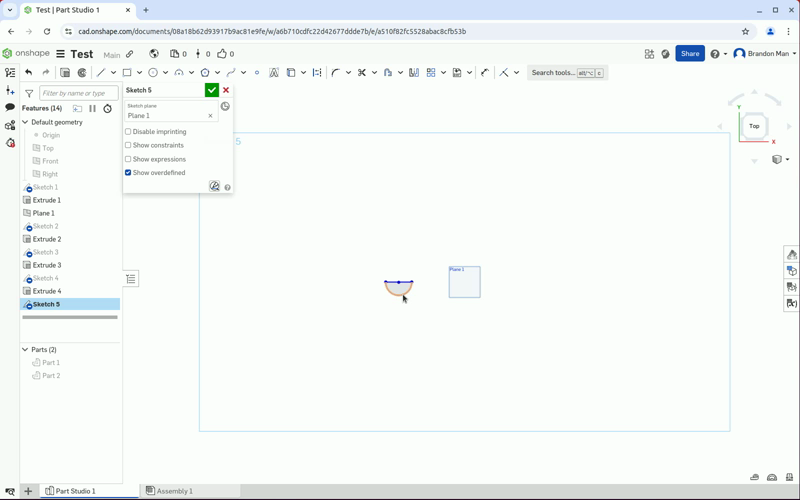
scroll(6)
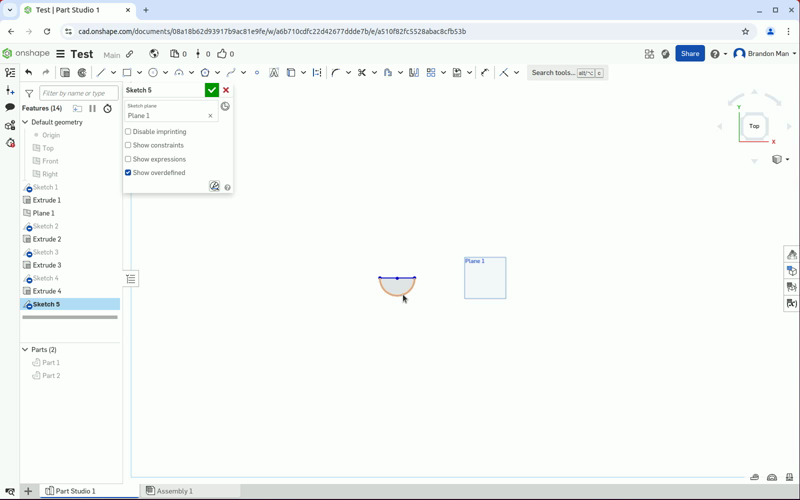
scroll(6)
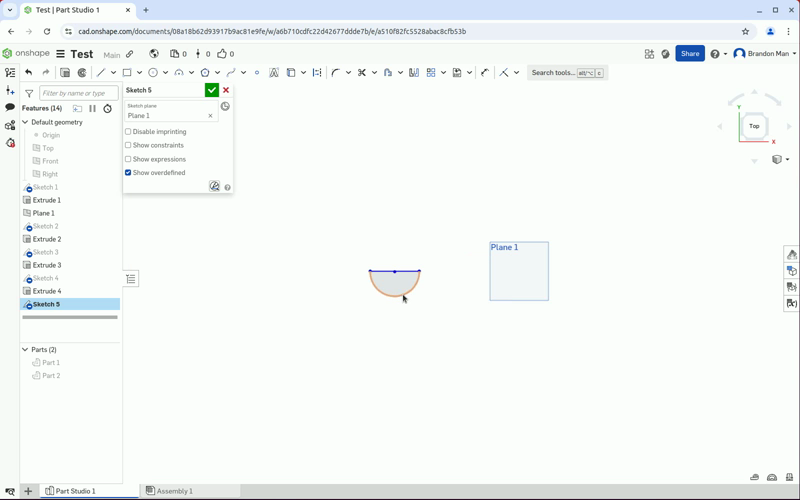
scroll(6)
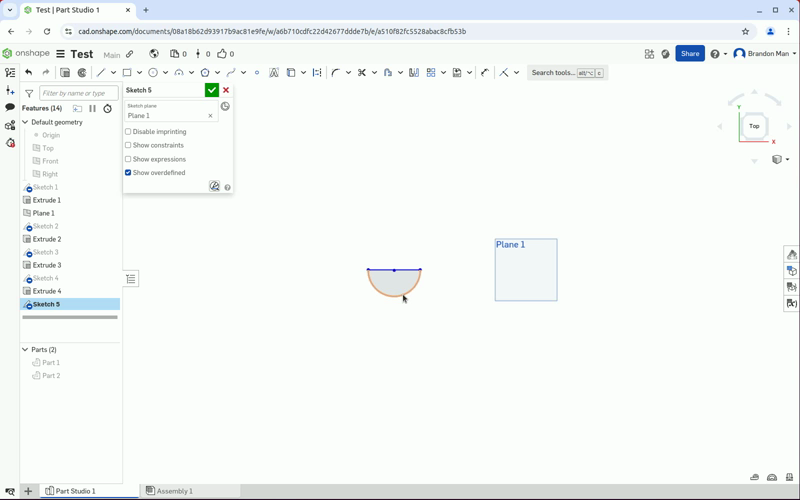
scroll(6)
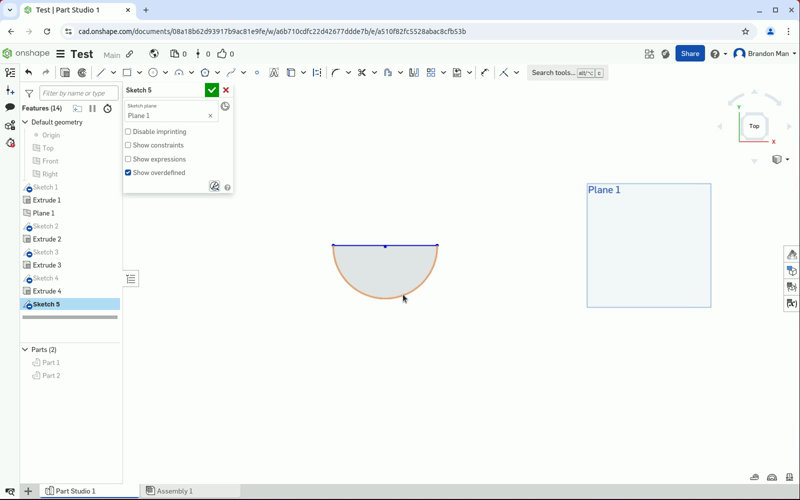
scroll(6)
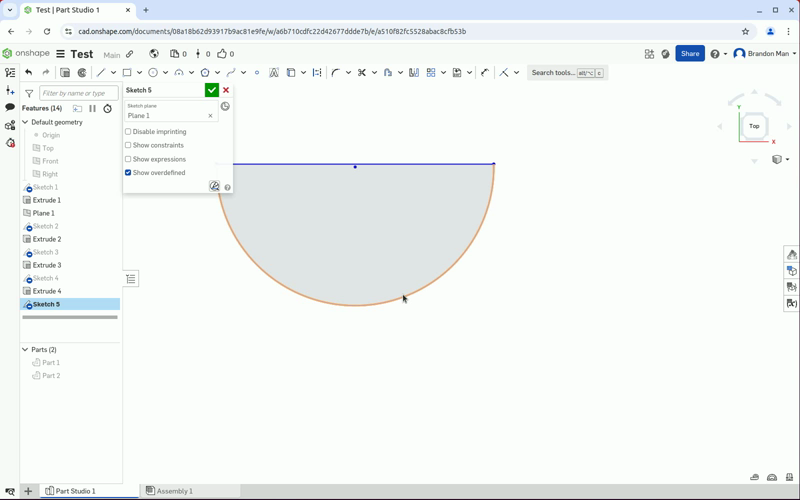
click(403, 294)
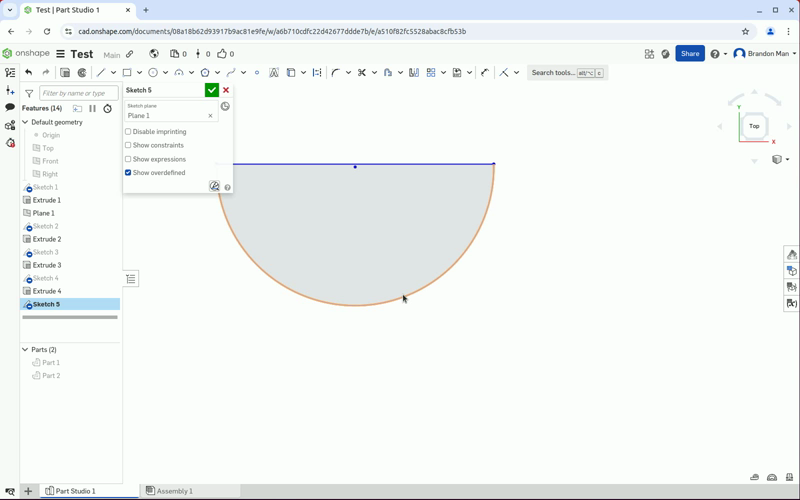
scroll(-6)
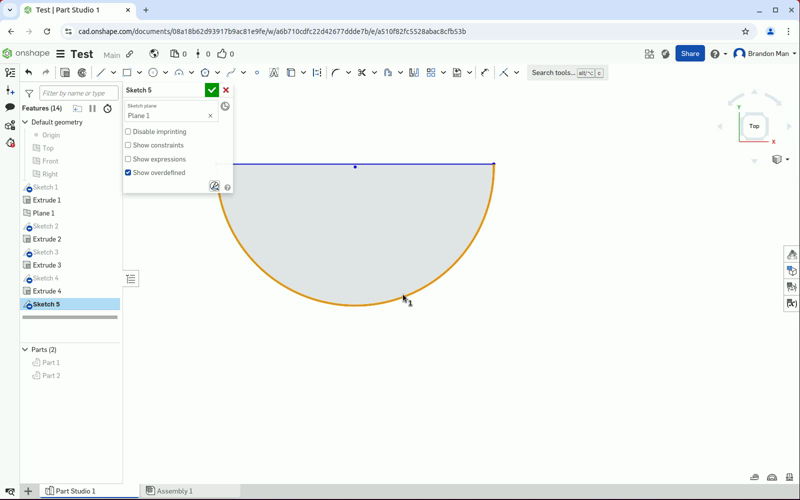
scroll(-6)
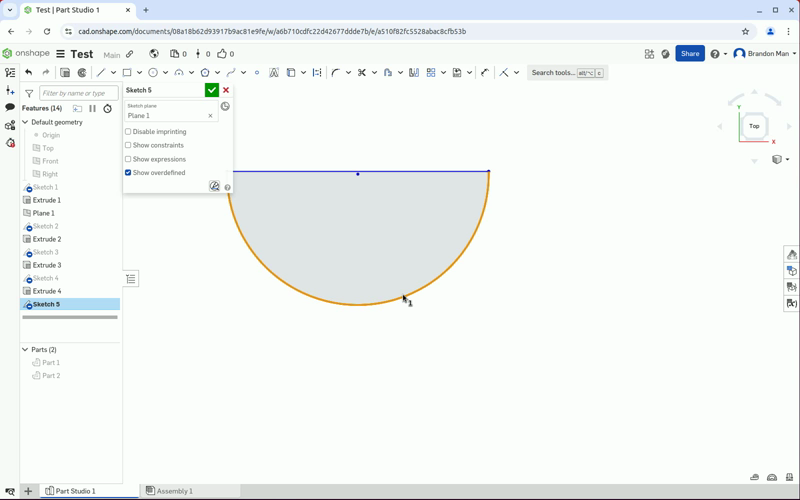
scroll(-6)
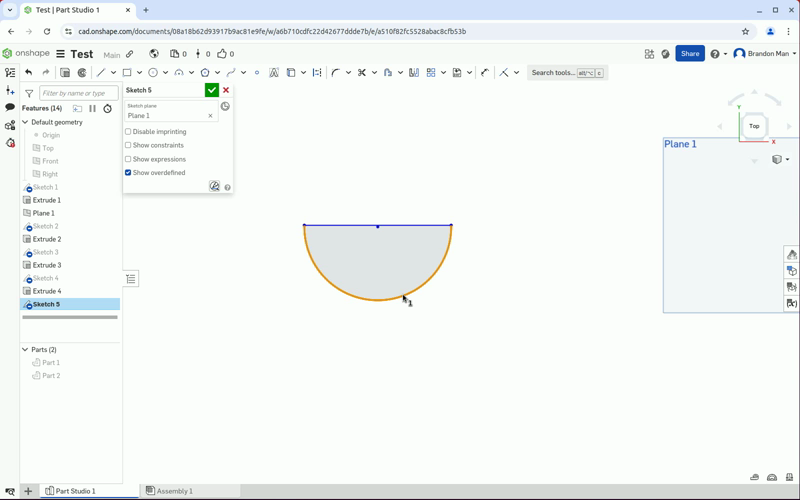
scroll(-6)
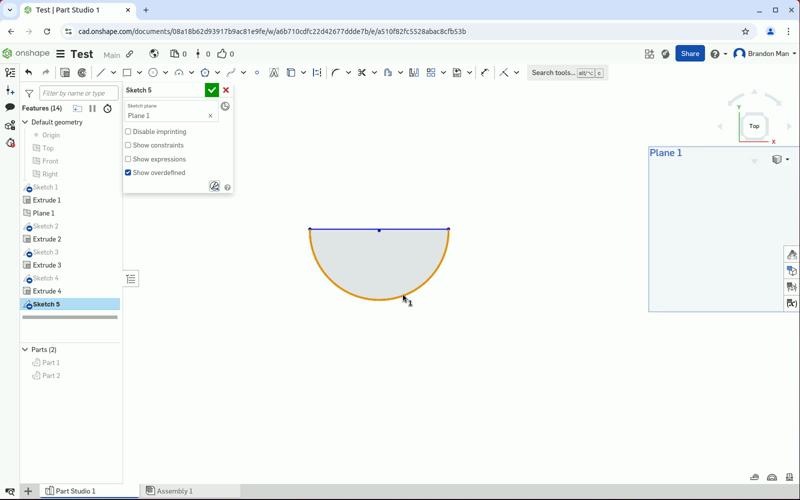
scroll(-6)
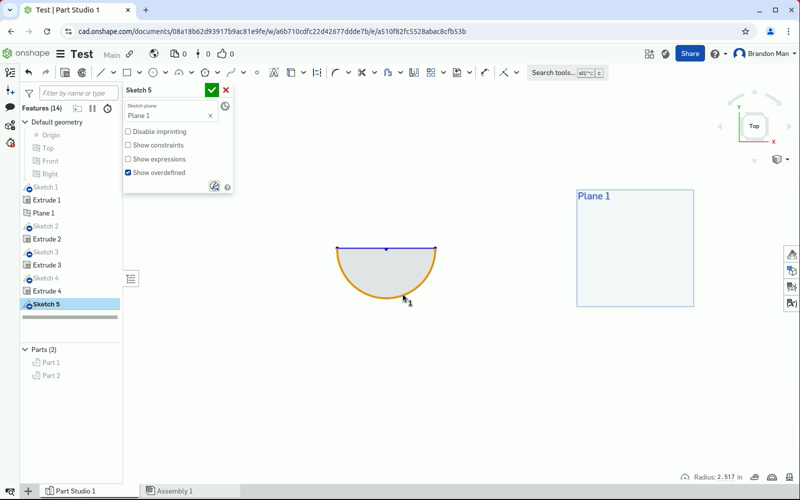
scroll(-6)
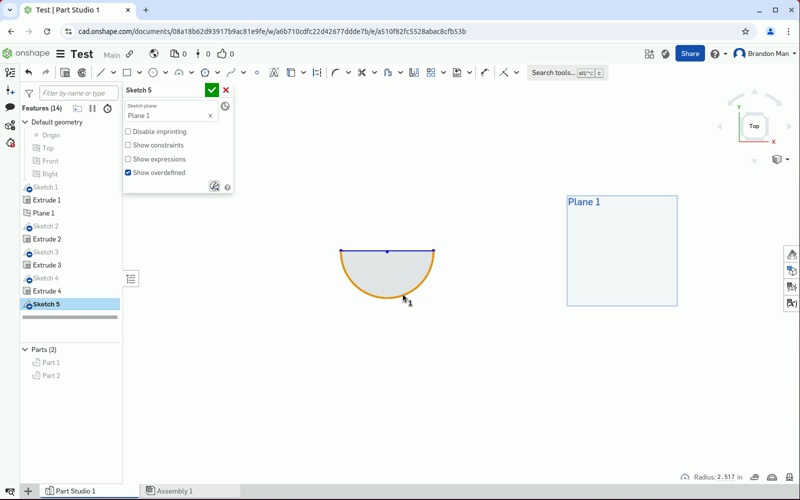
scroll(-6)
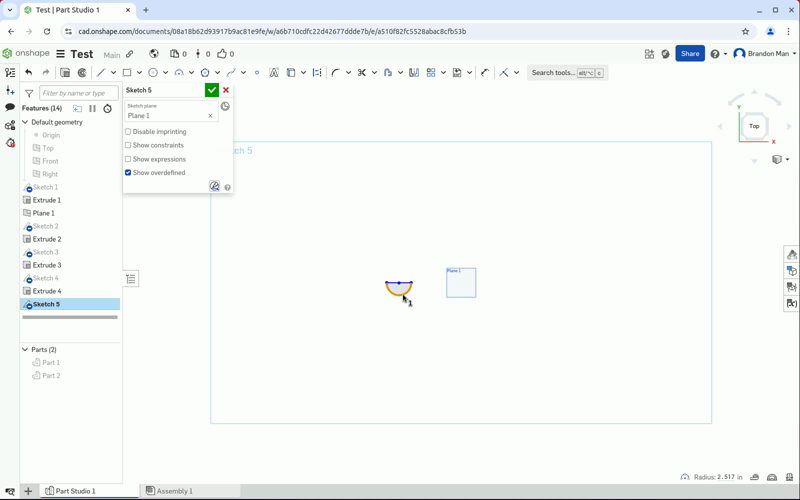
mouse_move(73, 352)
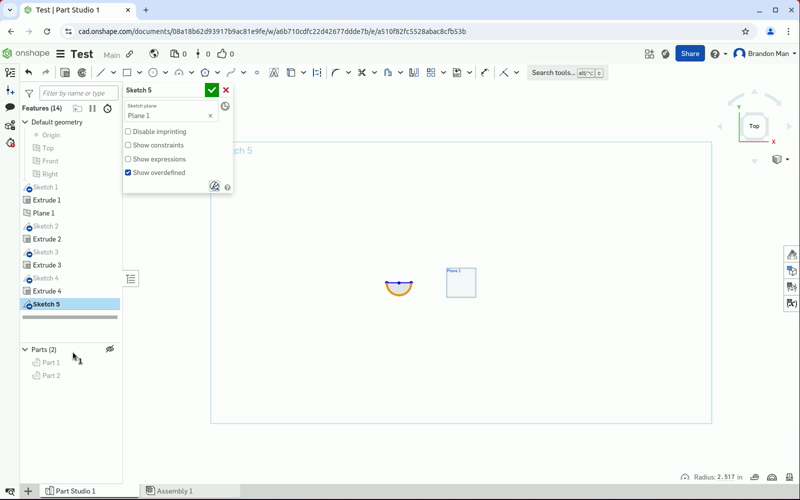
key(shift+y)
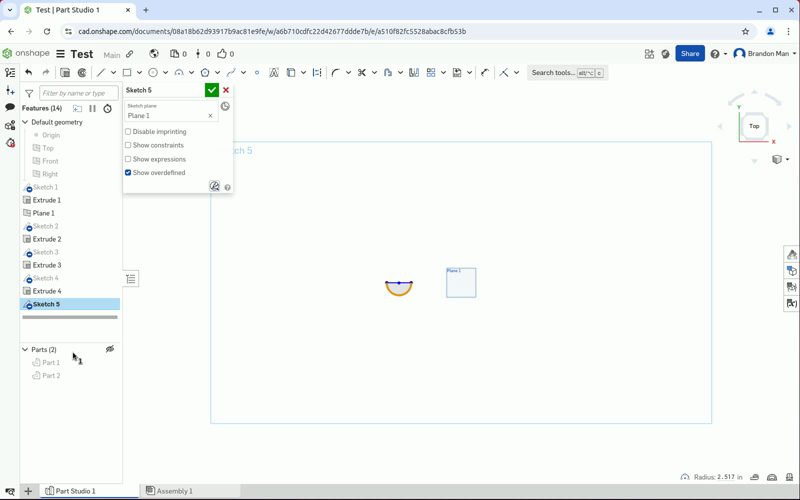
key(shift+e)
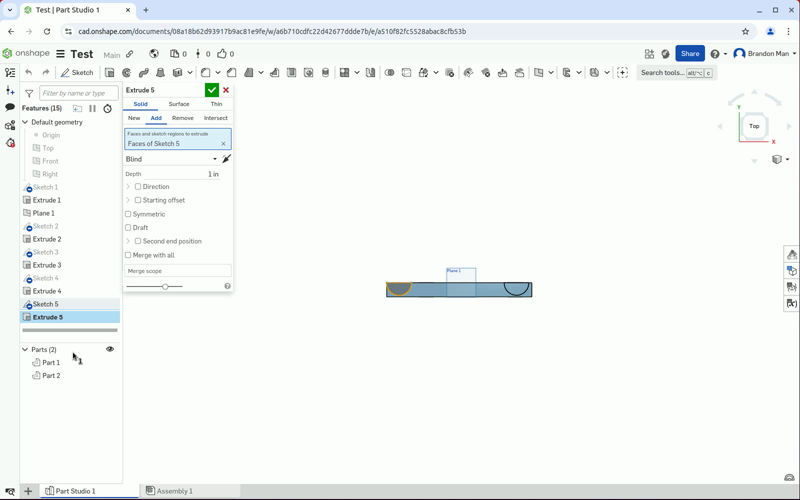
mouse_move(143, 106)
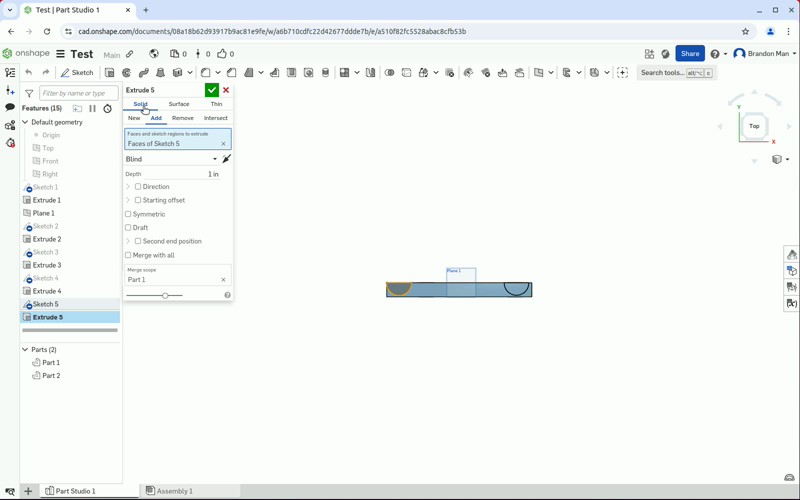
click(143, 106)
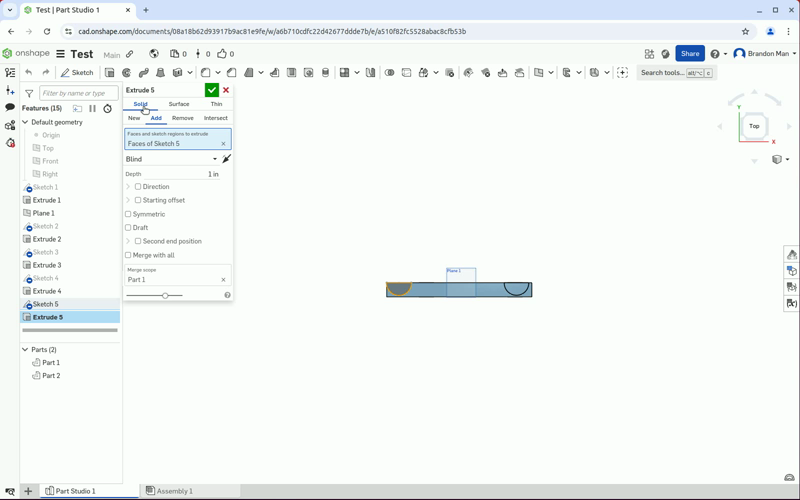
mouse_move(137, 120)
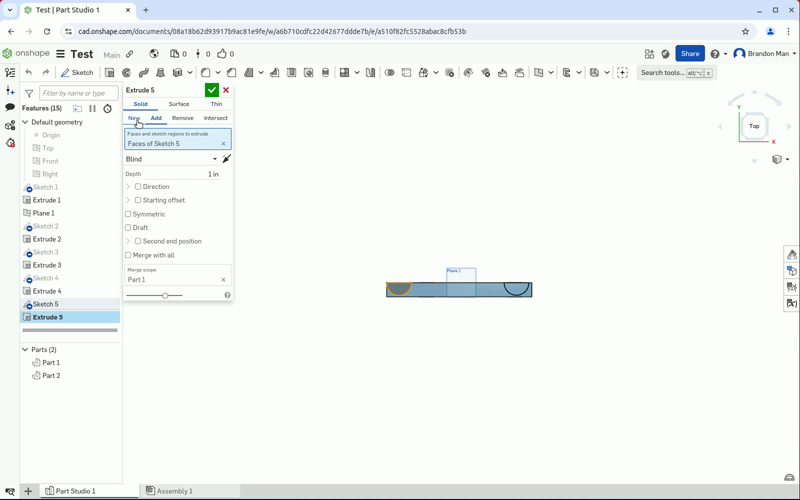
click(137, 120)
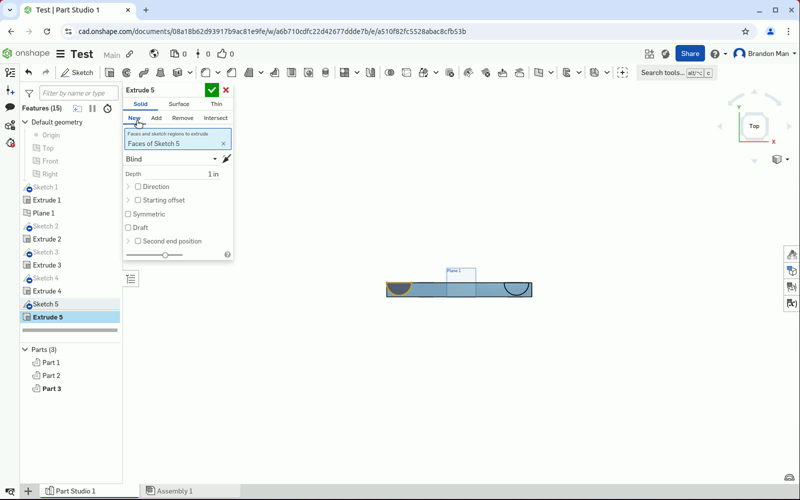
key(tab, 4)
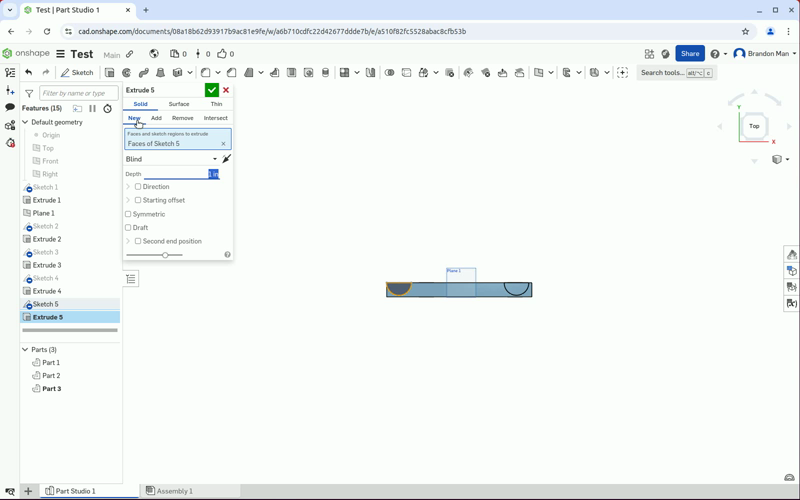
text(-4.814)
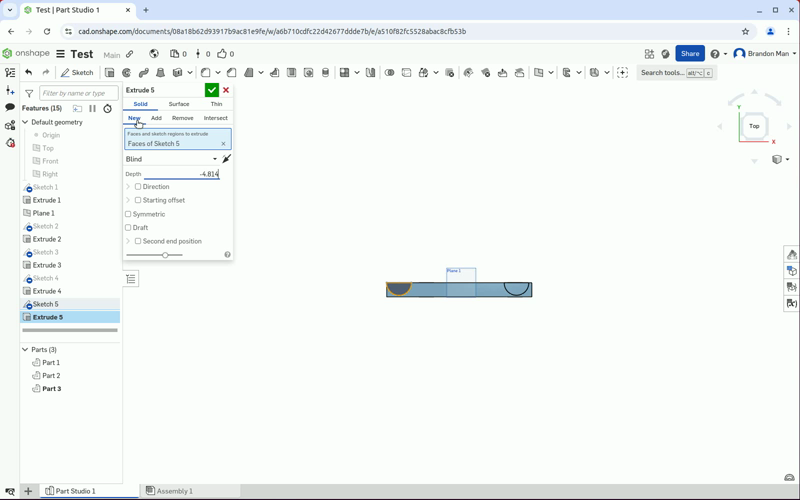
key(enter)
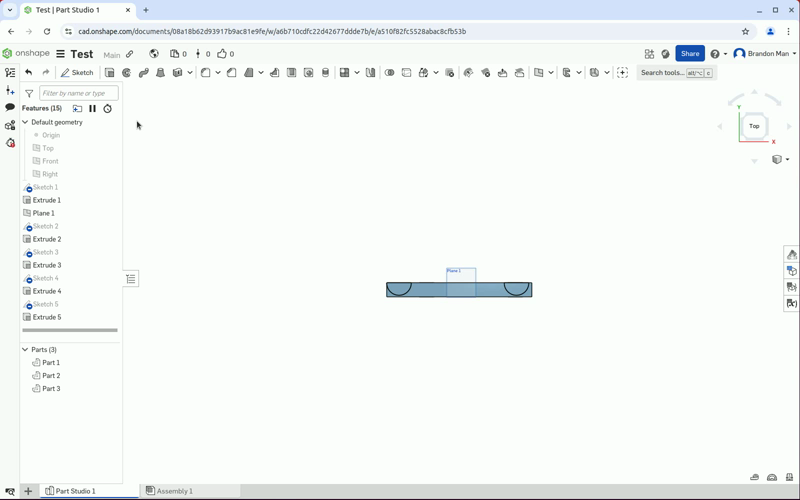
key(shift+h)
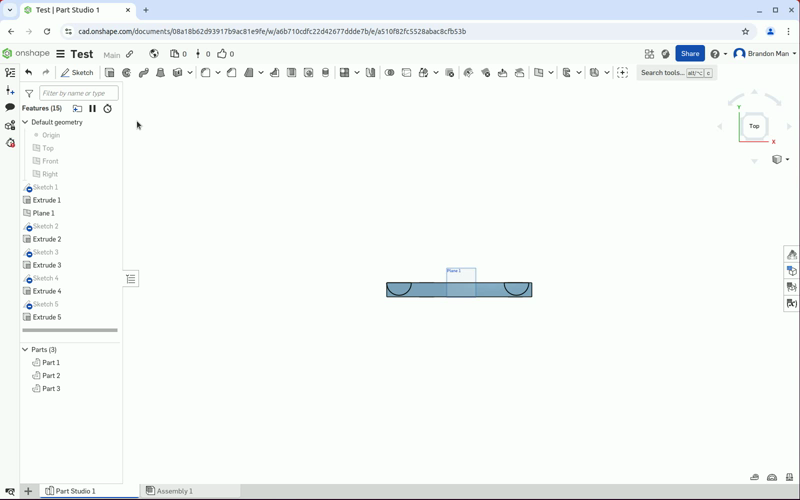
key(shift+h)
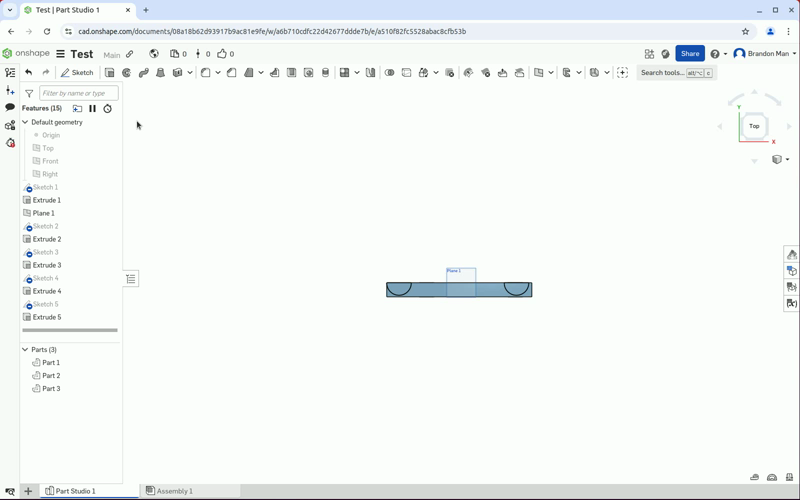
mouse_move(73, 189)
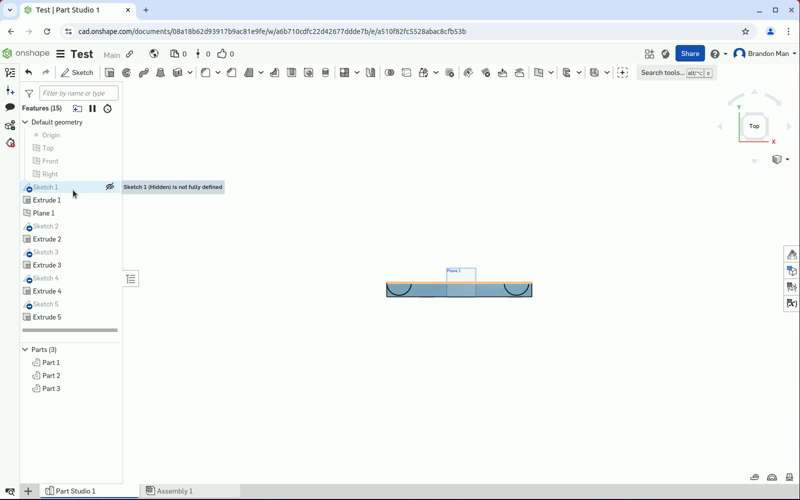
click(73, 189)
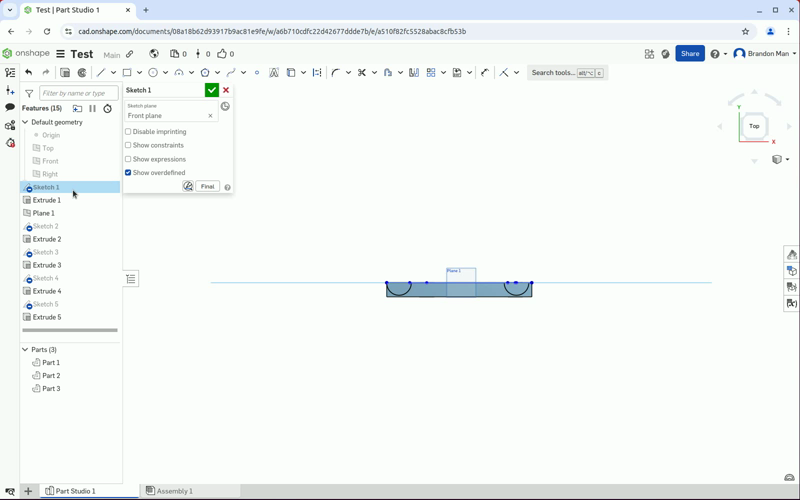
mouse_move(229, 92)
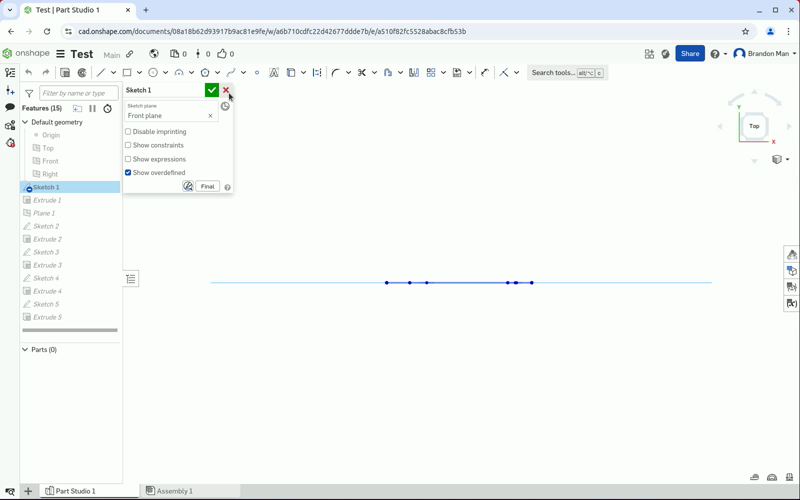
click(229, 92)
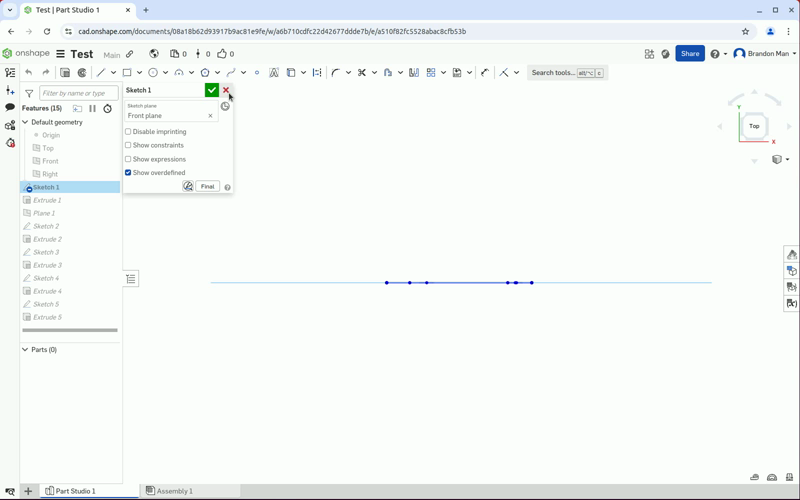
key(shift+s)
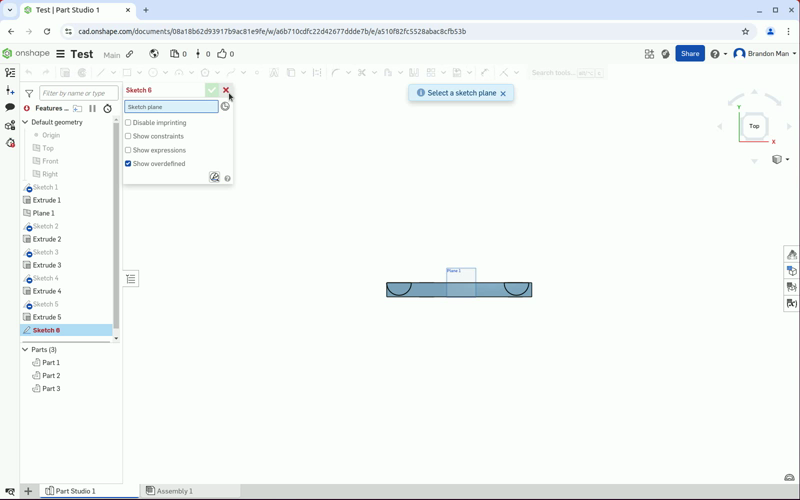
mouse_move(69, 215)
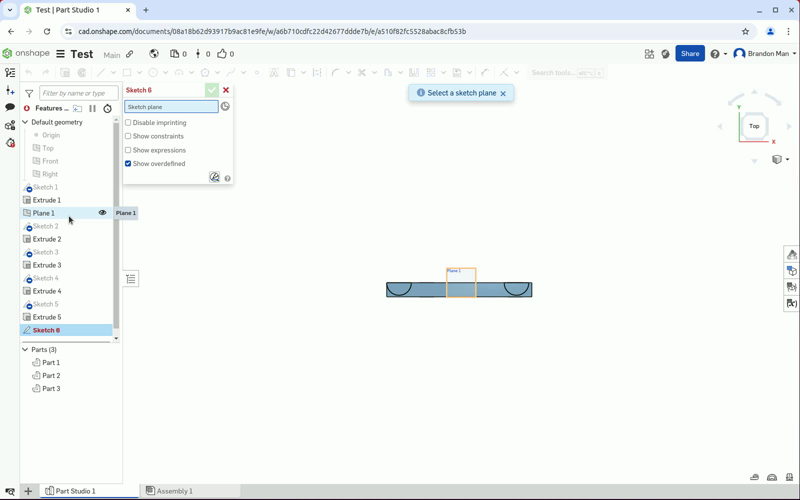
click(69, 215)
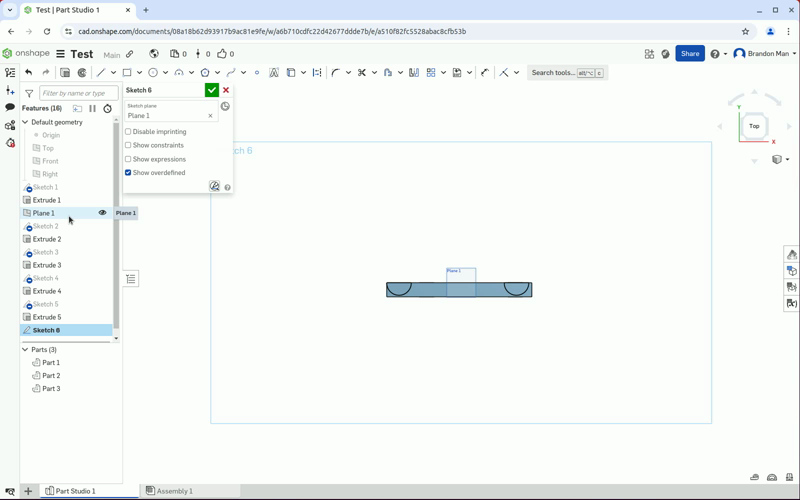
mouse_move(73, 352)
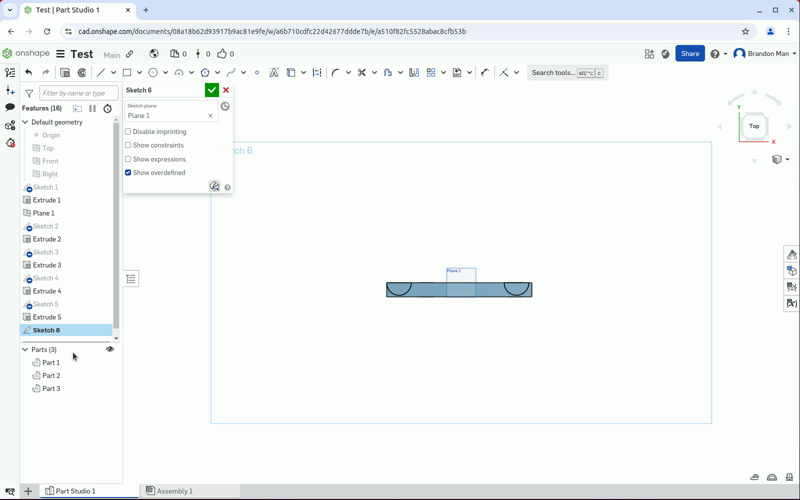
key(y)
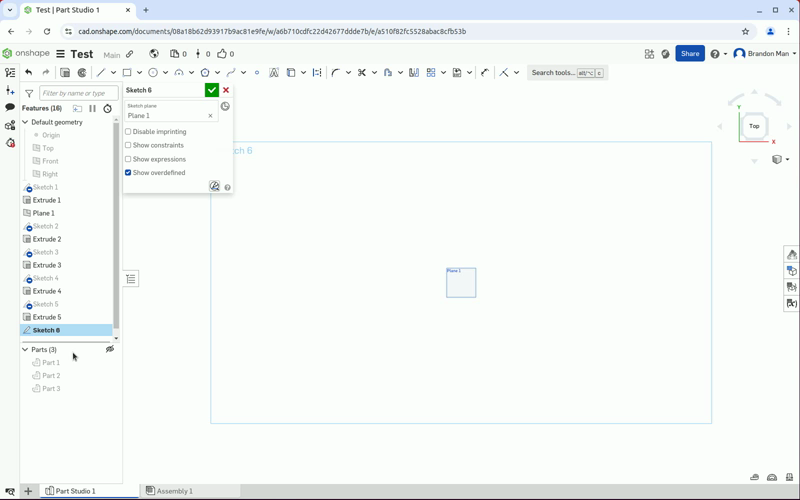
key(c)
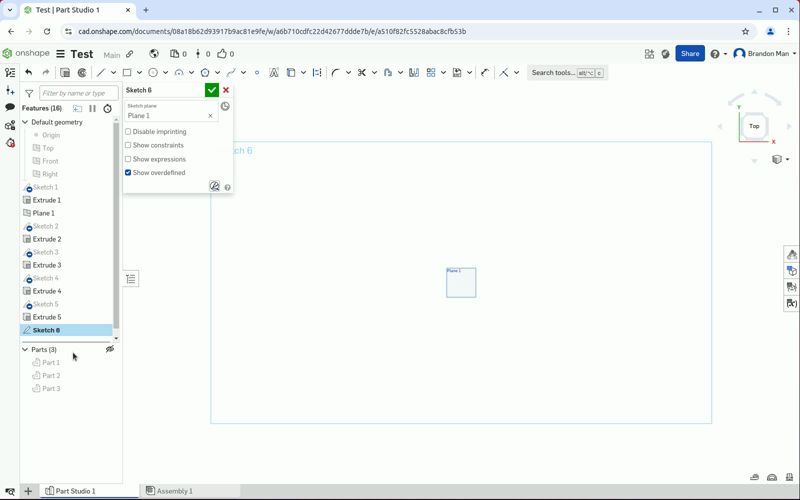
key_down(shift)
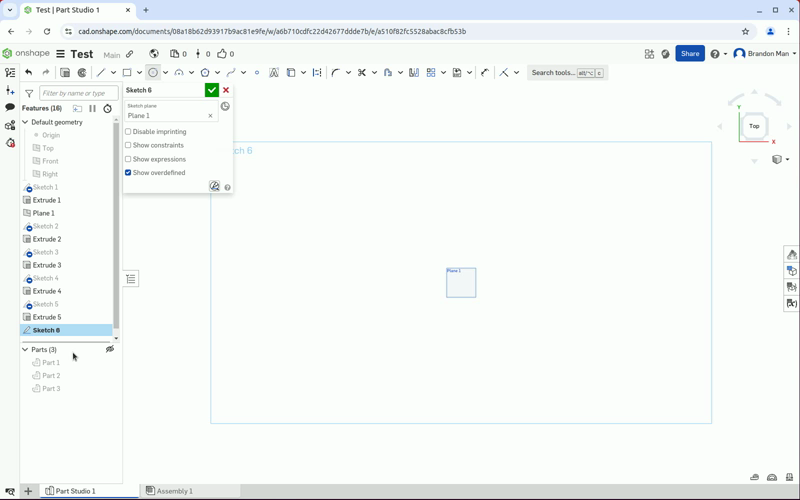
mouse_move(516, 282)
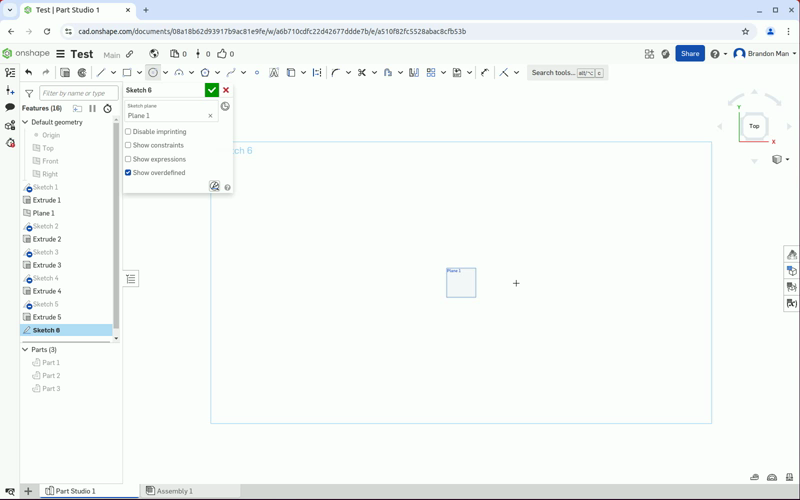
click(516, 282)
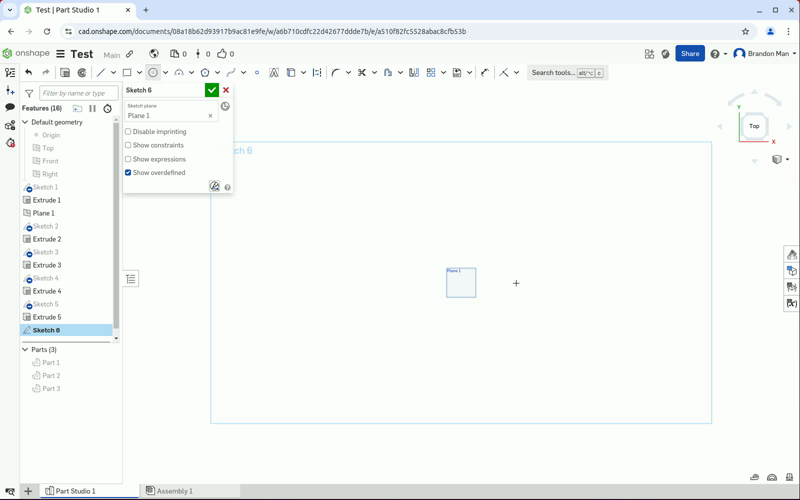
key_up(shift)
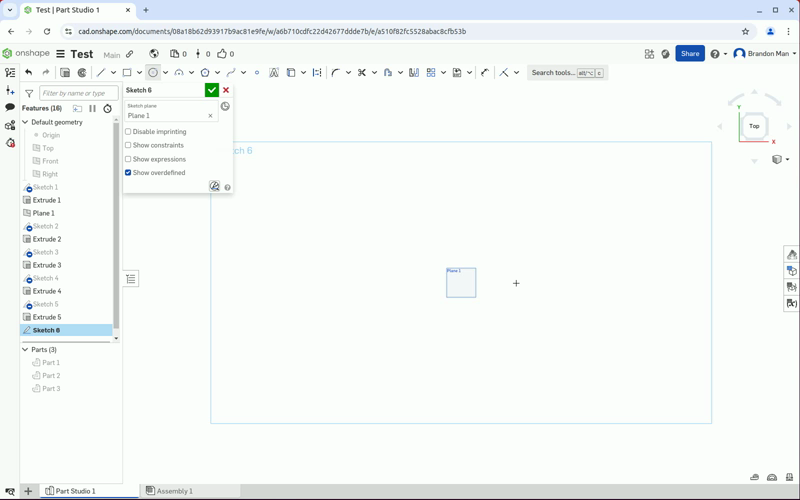
mouse_move(522, 282)
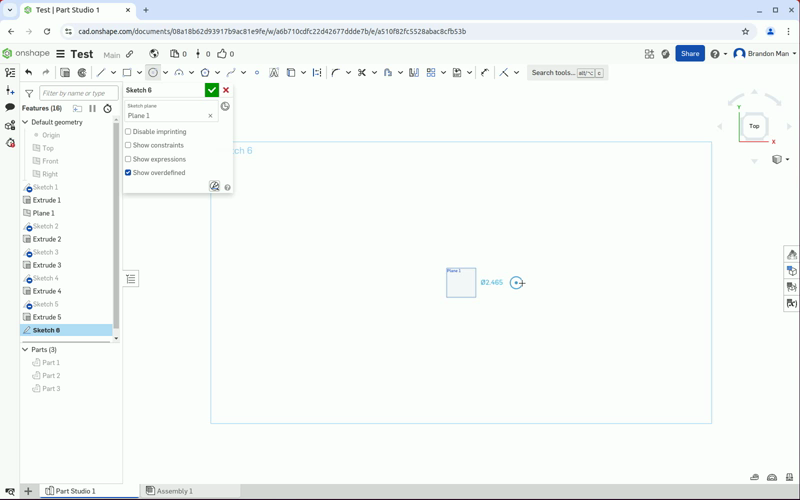
click(522, 282)
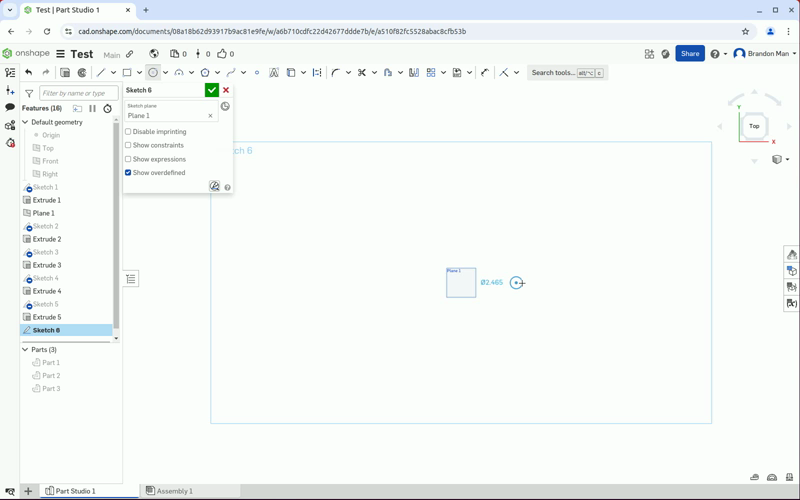
key(esc)
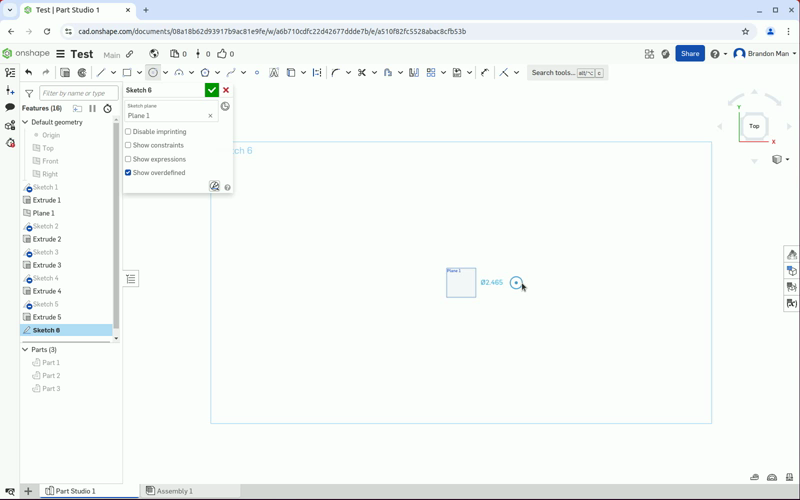
mouse_move(518, 285)
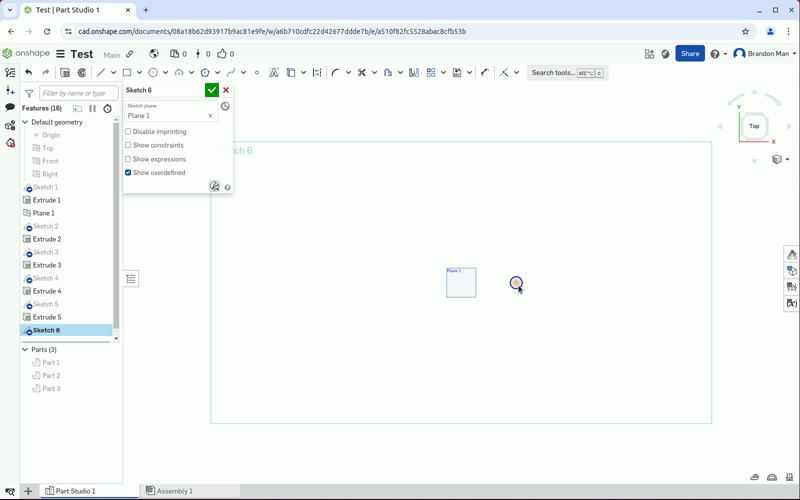
scroll(6)
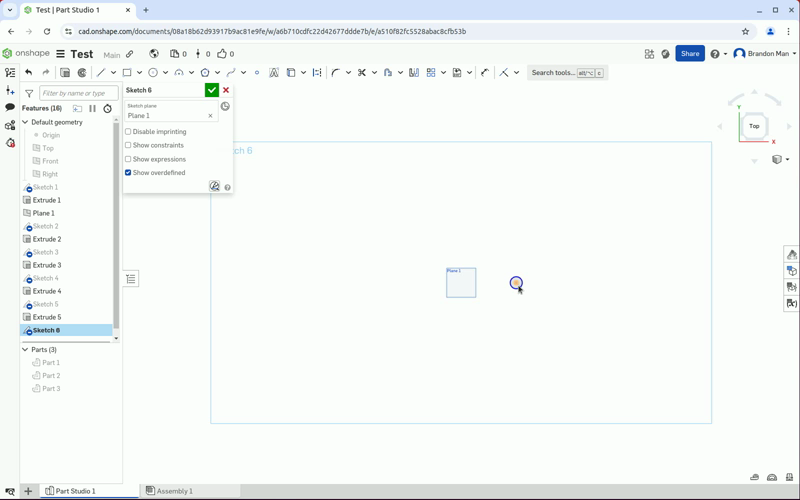
scroll(6)
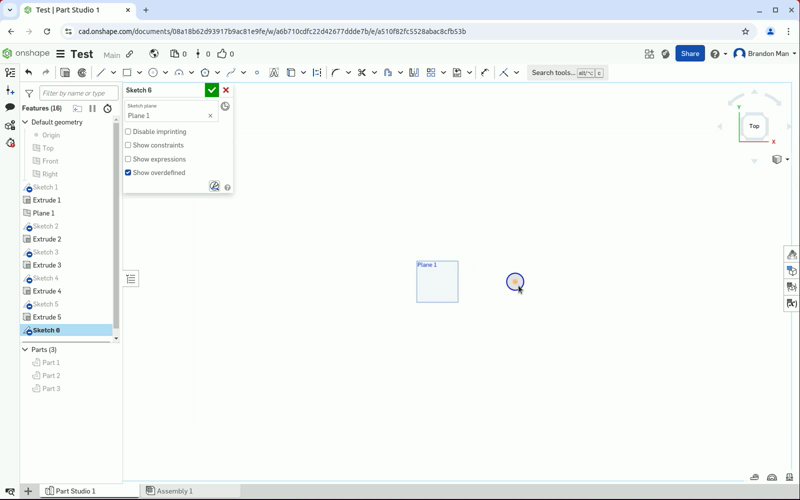
scroll(6)
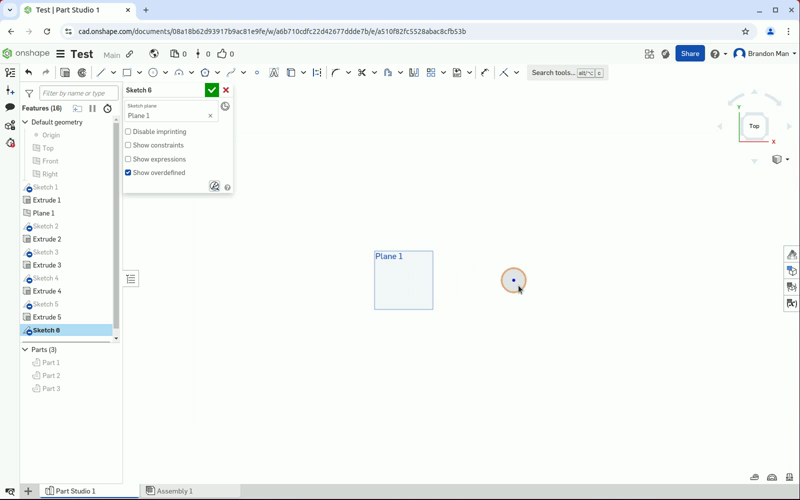
scroll(6)
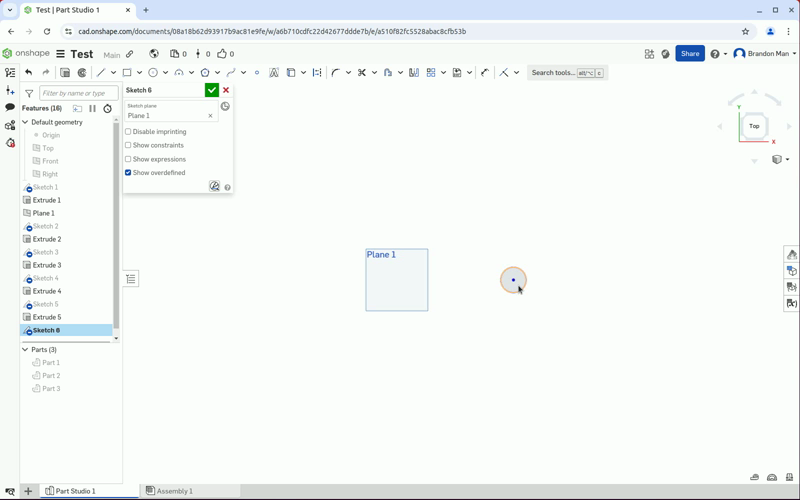
scroll(6)
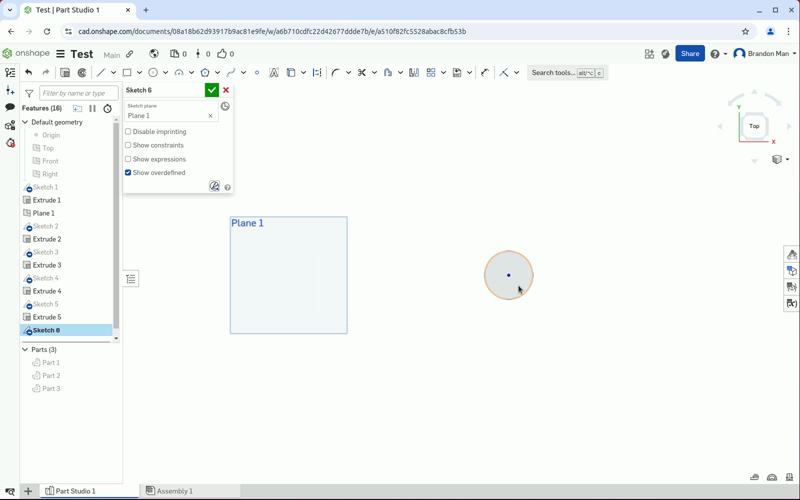
scroll(6)
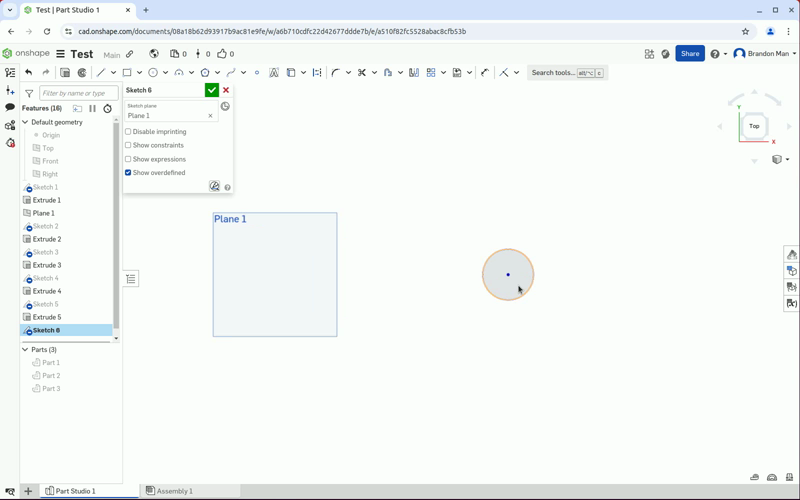
scroll(6)
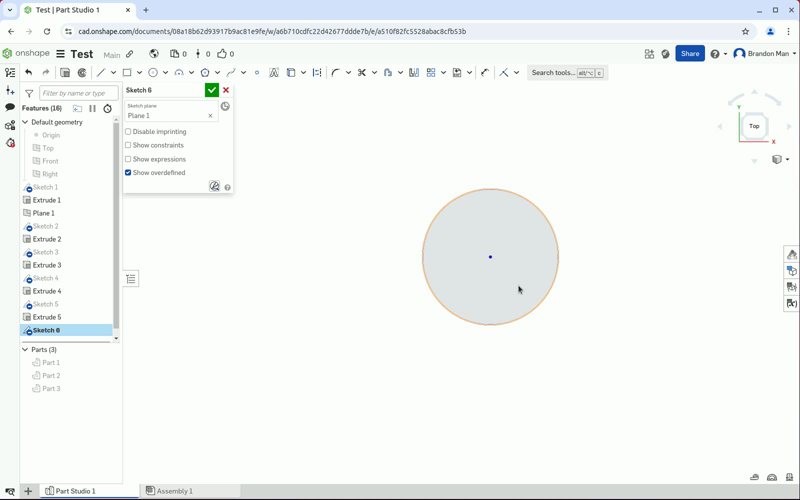
click(518, 285)
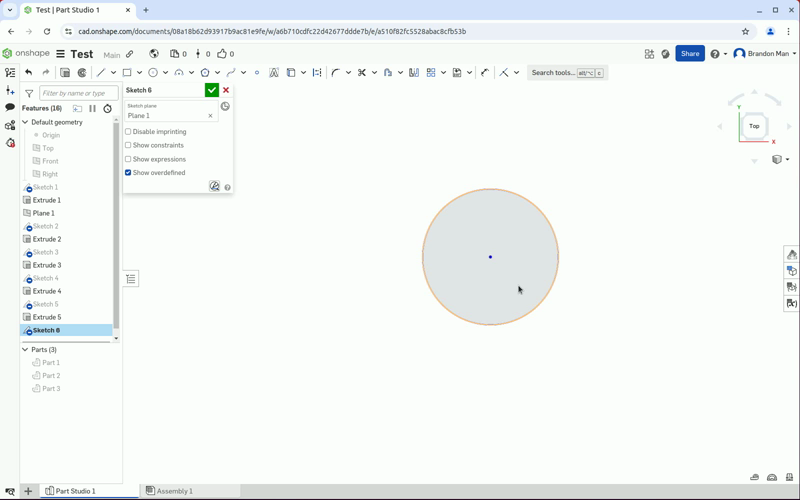
scroll(-6)
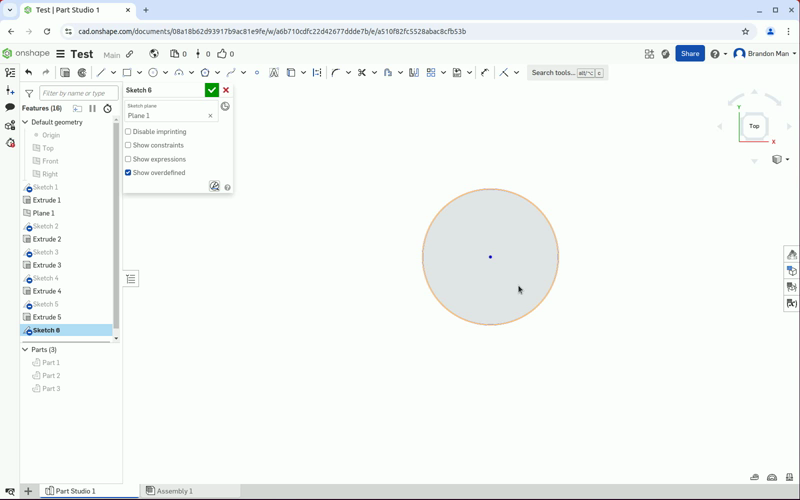
scroll(-6)
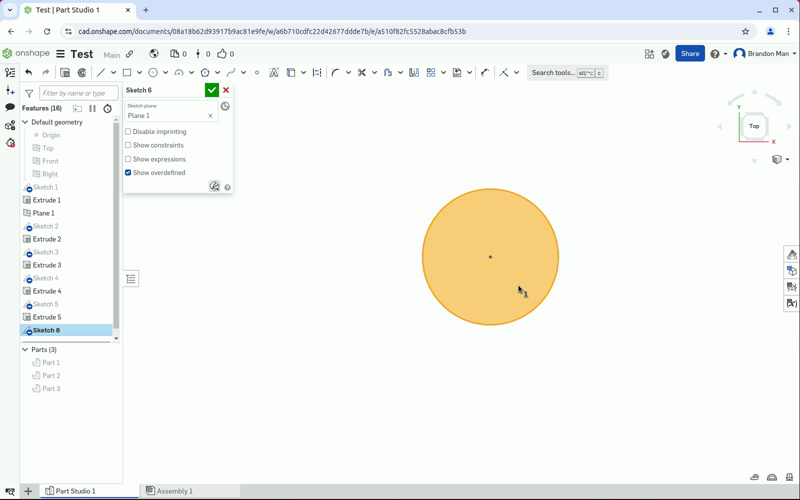
scroll(-6)
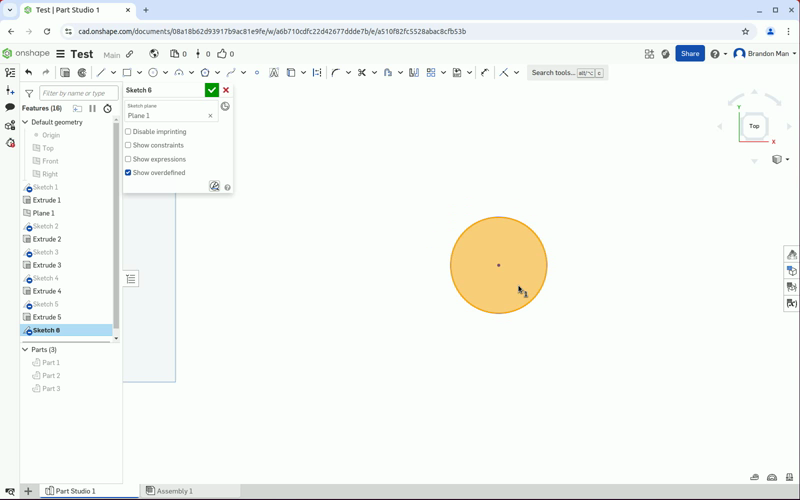
scroll(-6)
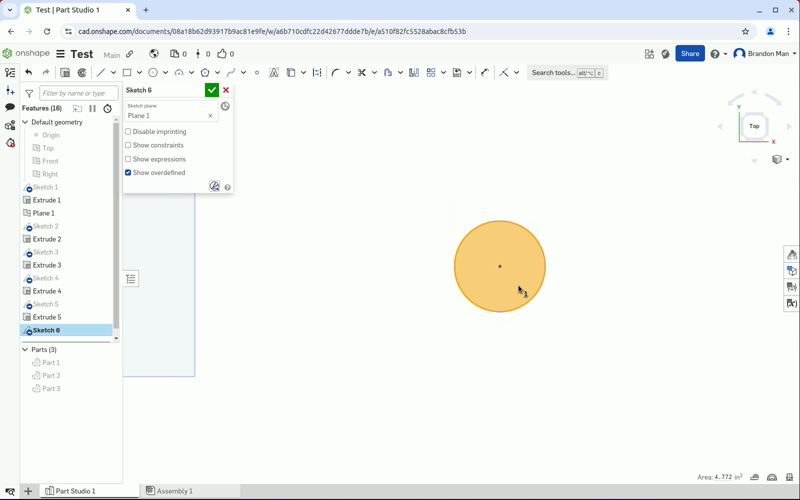
scroll(-6)
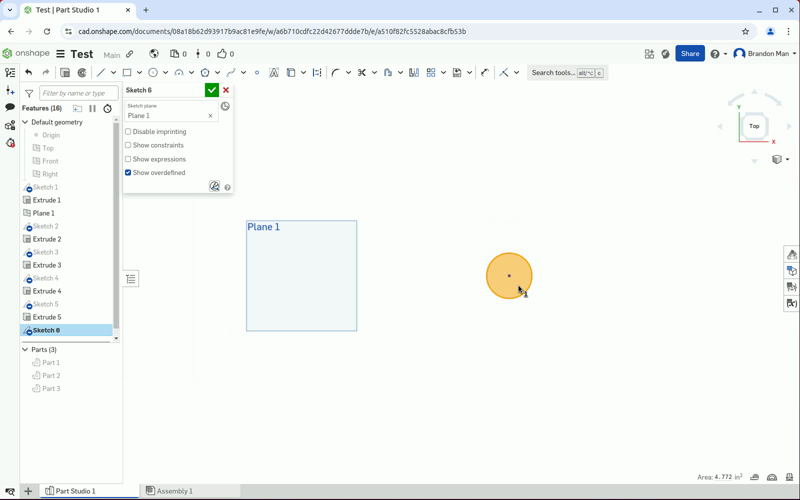
scroll(-6)
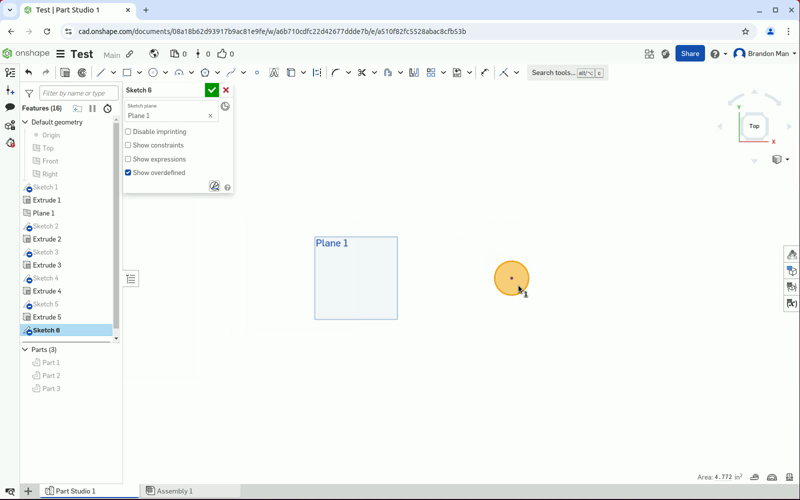
scroll(-6)
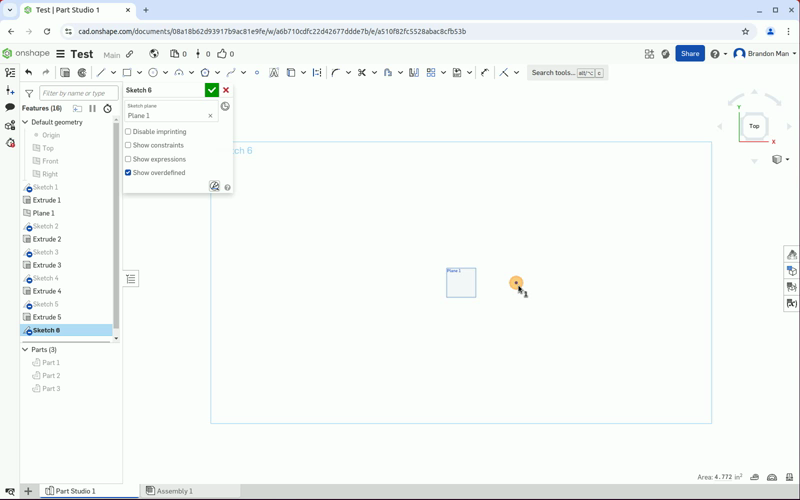
mouse_move(73, 352)
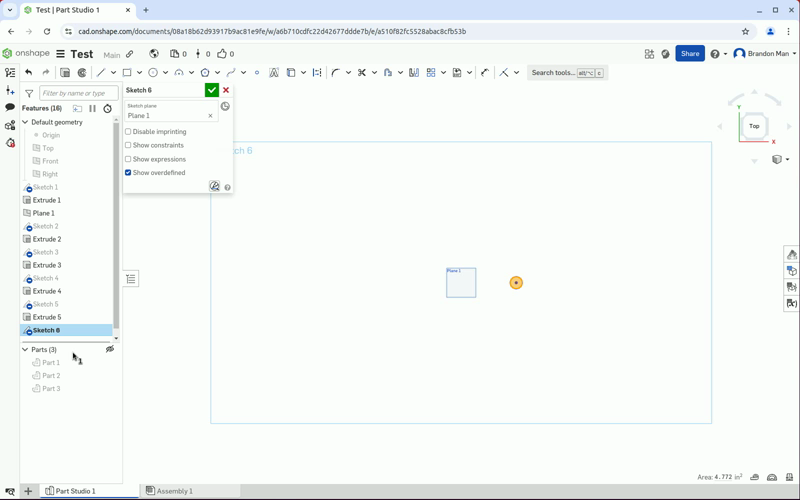
key(shift+y)
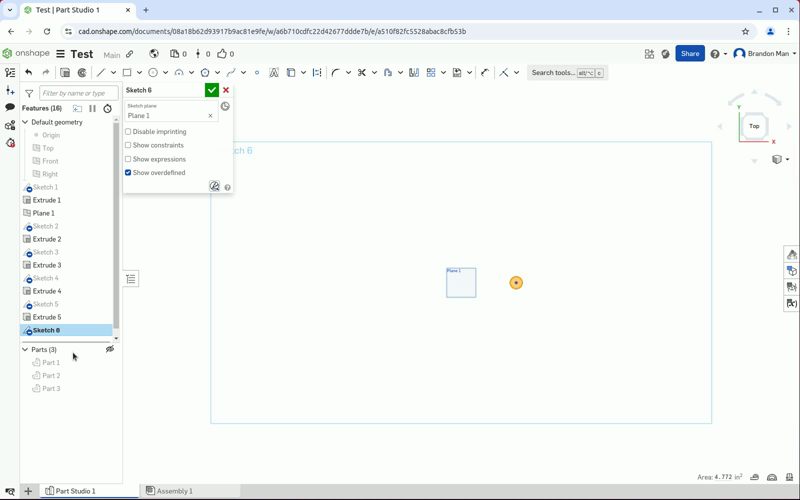
key(shift+e)
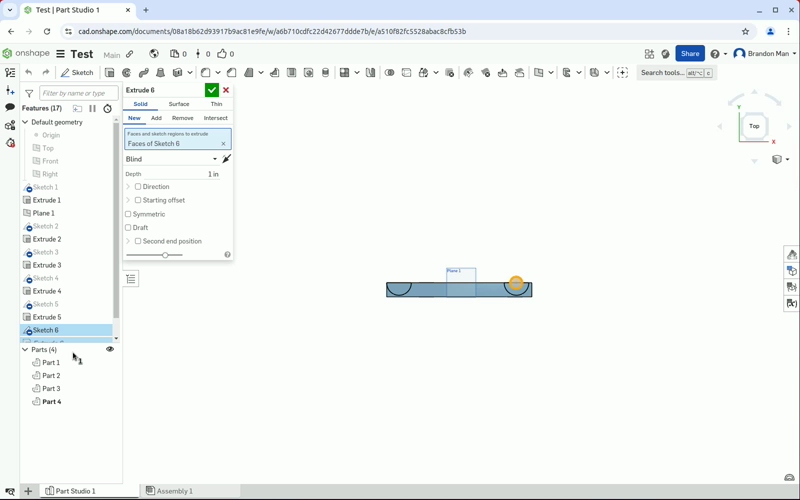
mouse_move(143, 106)
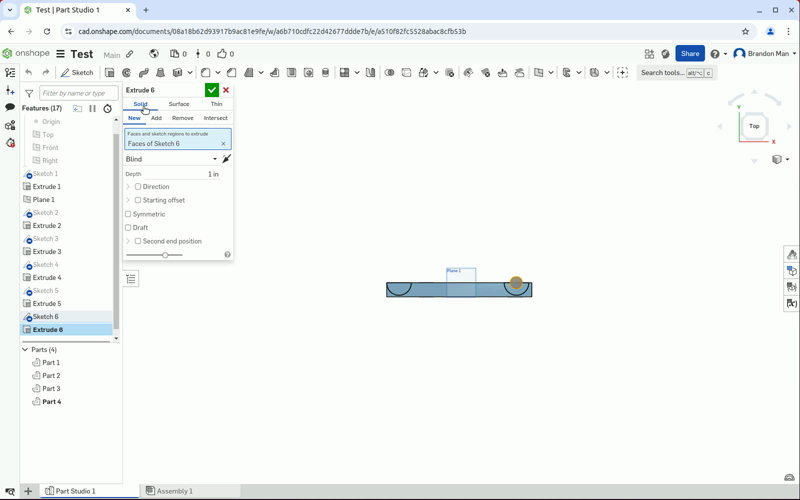
click(143, 106)
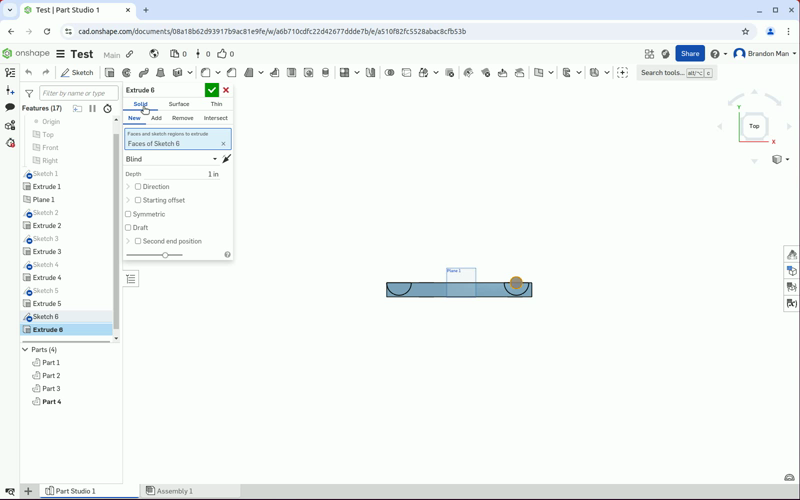
mouse_move(186, 120)
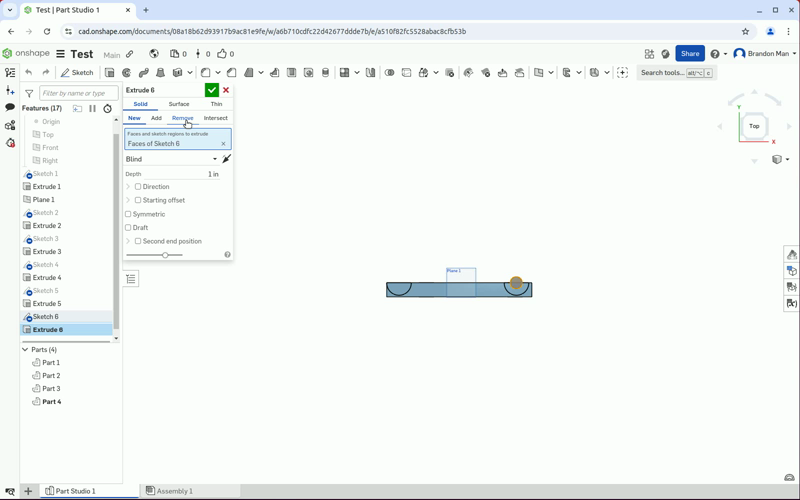
click(186, 120)
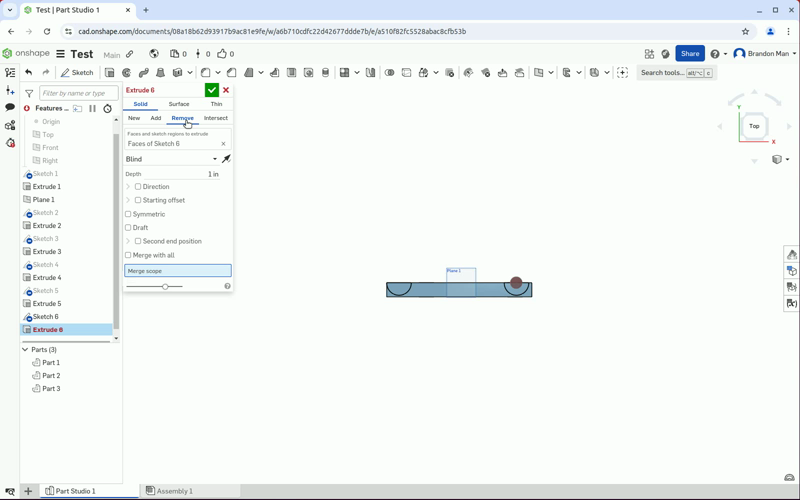
key(tab, 4)
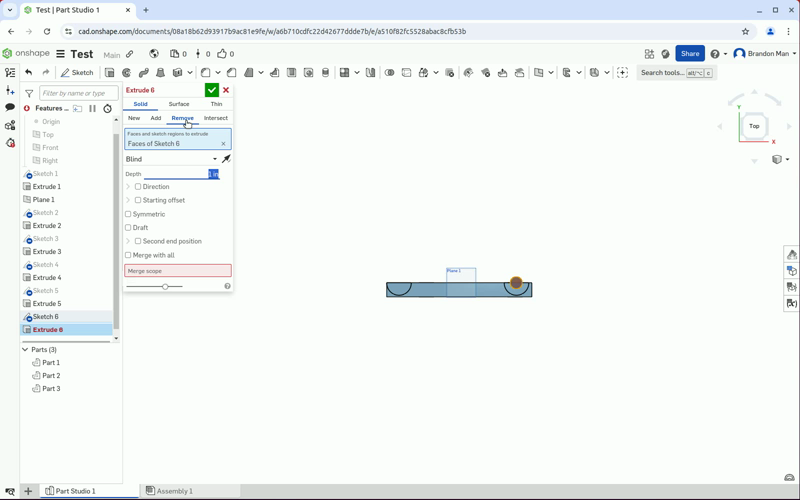
text(9.628)
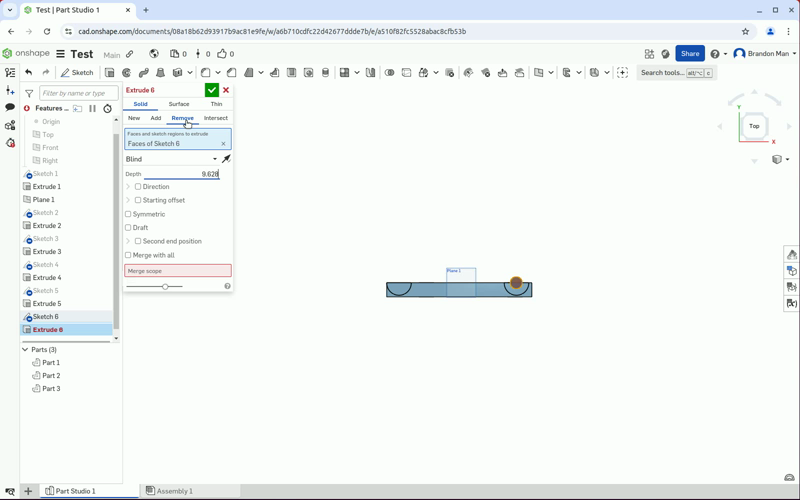
key(tab, 6)
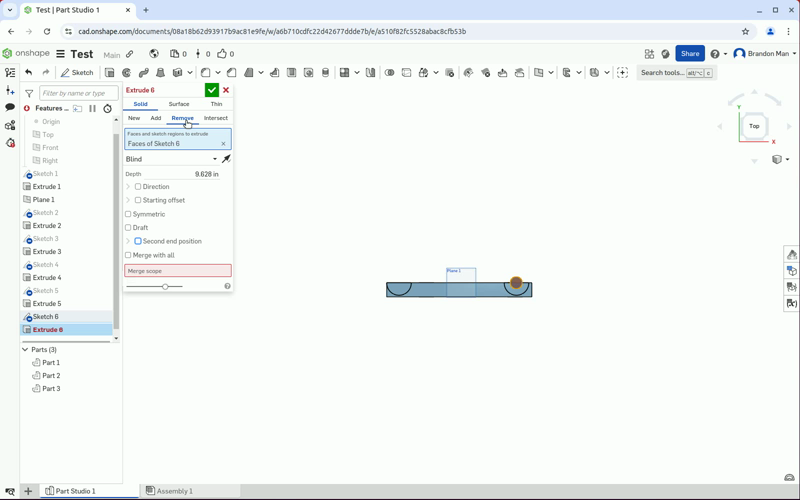
key(space)
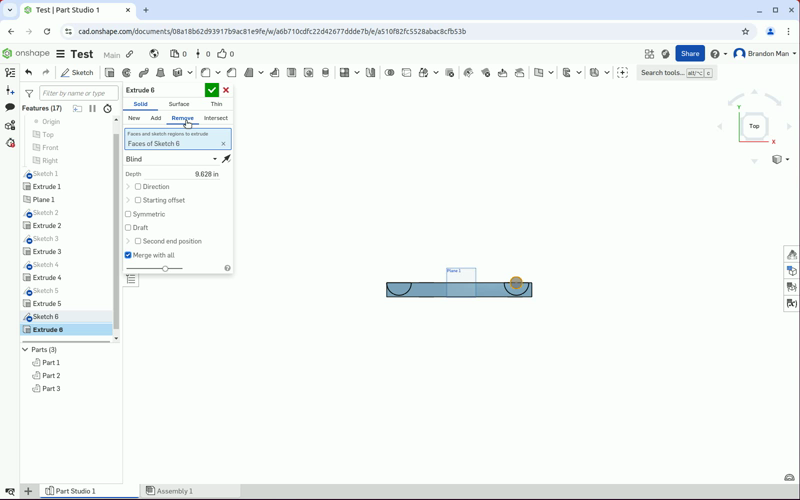
key(enter)
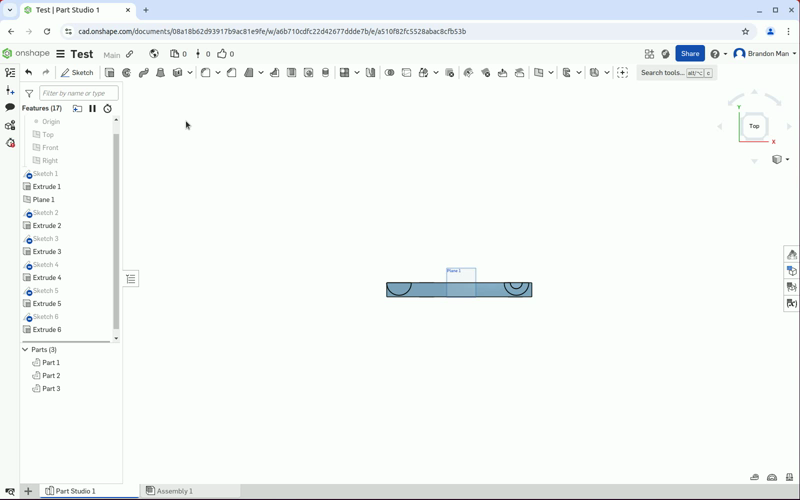
key(shift+h)
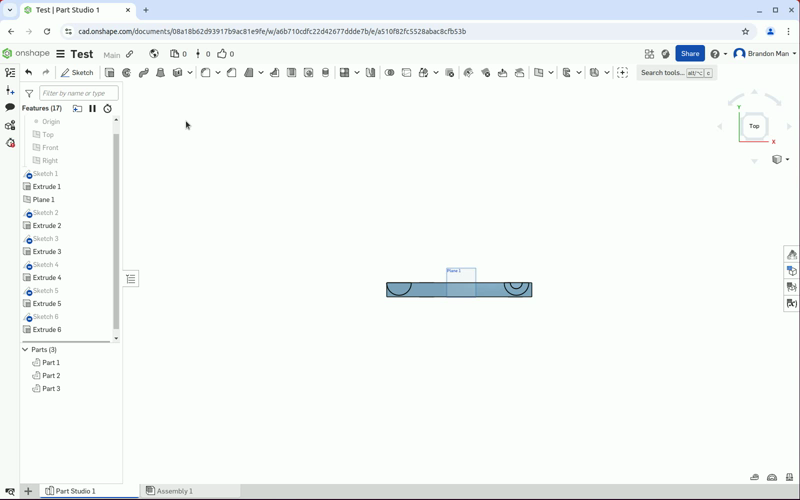
key(shift+h)
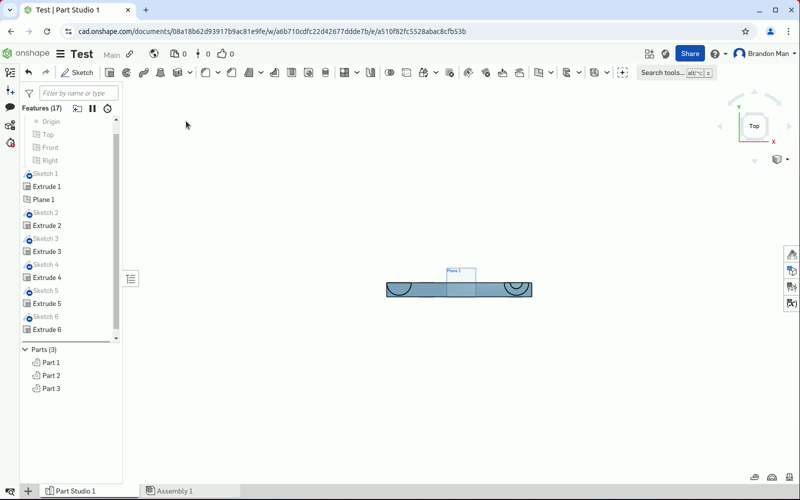
mouse_move(69, 176)
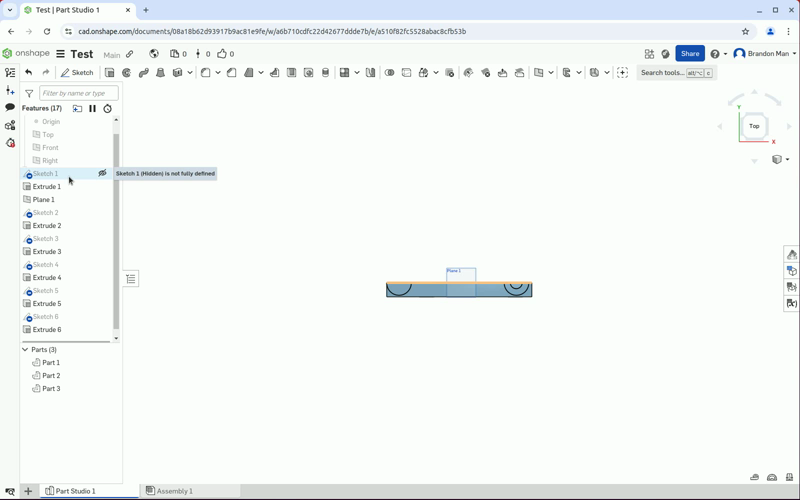
click(69, 176)
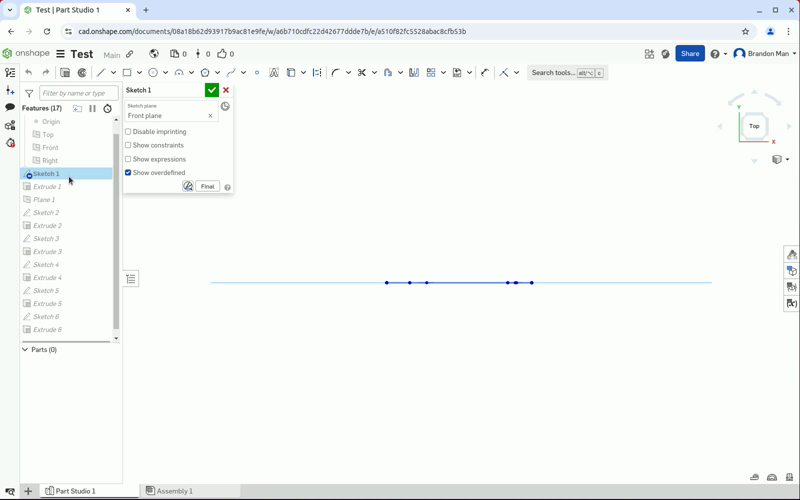
mouse_move(229, 92)
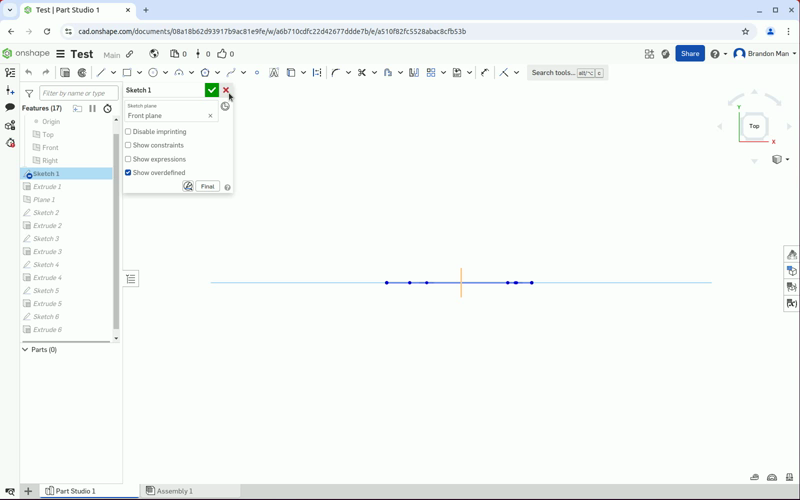
click(229, 92)
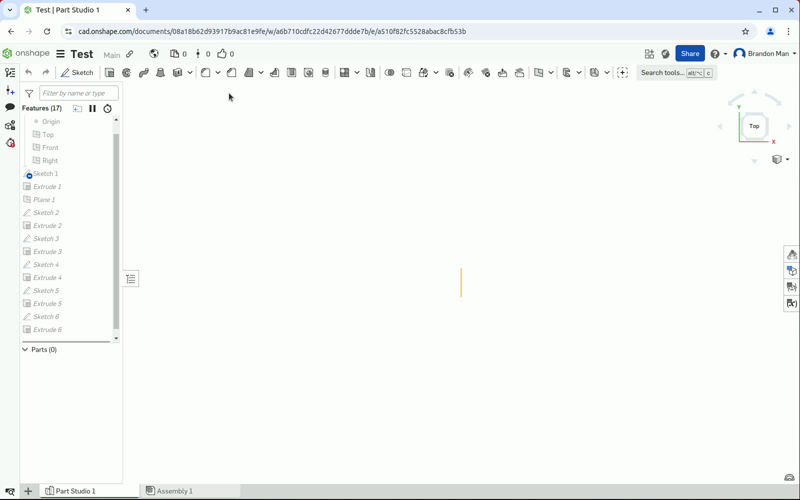
key(shift+s)
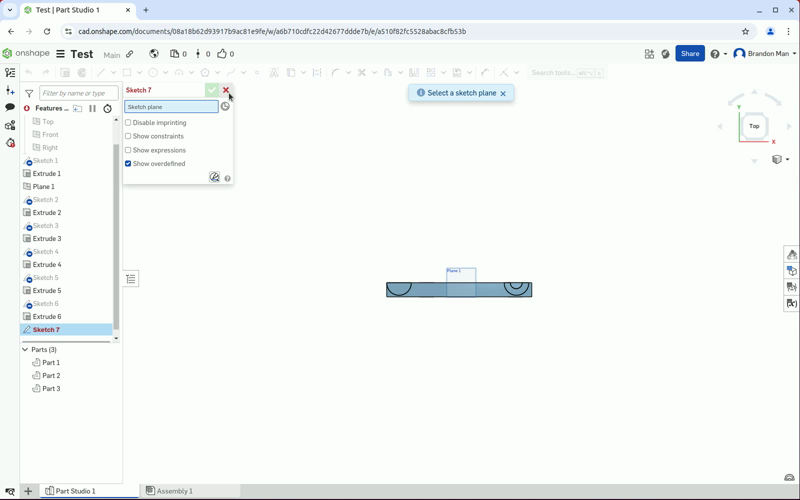
mouse_move(69, 189)
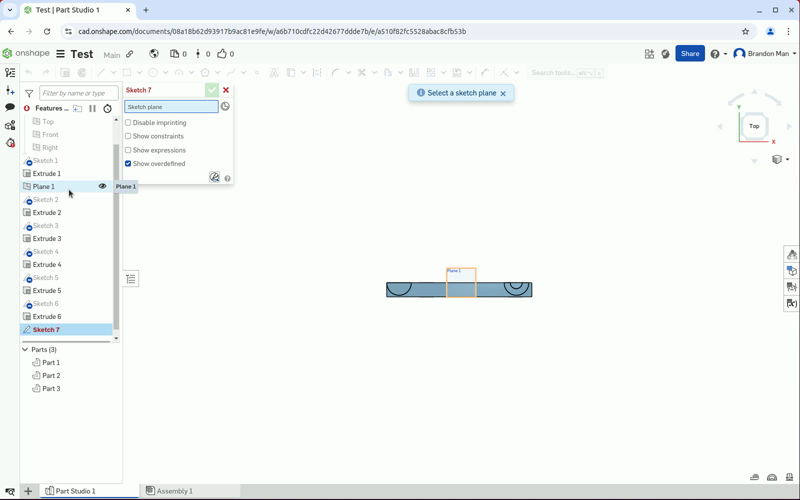
click(69, 189)
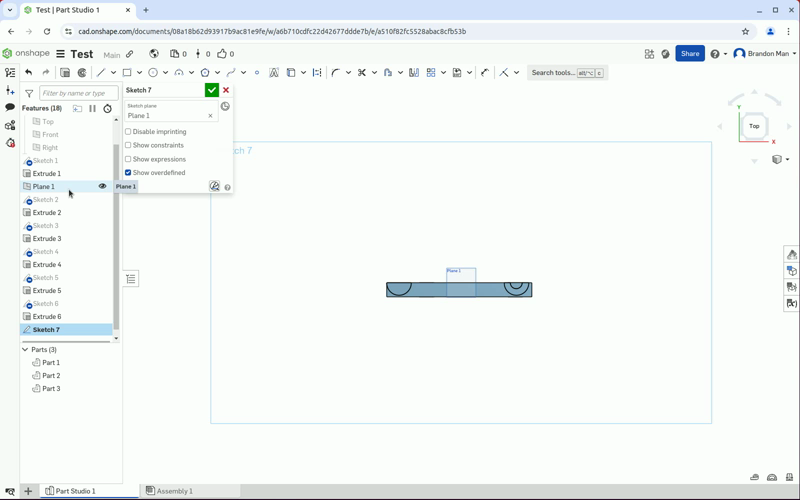
mouse_move(73, 352)
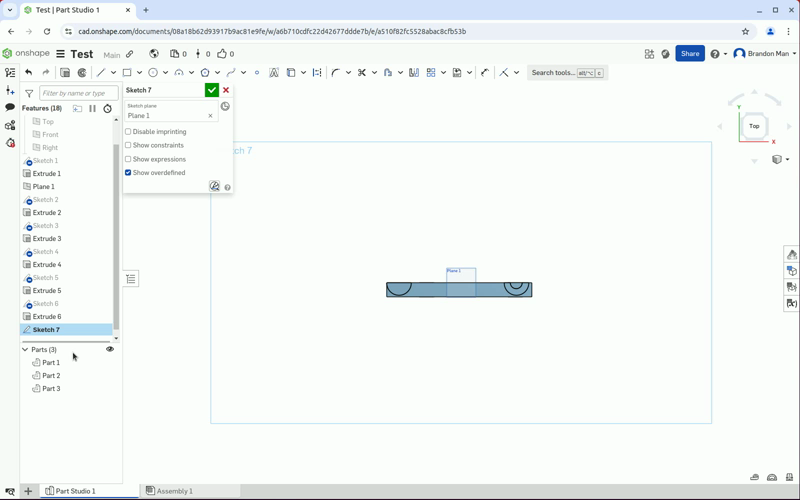
key(y)
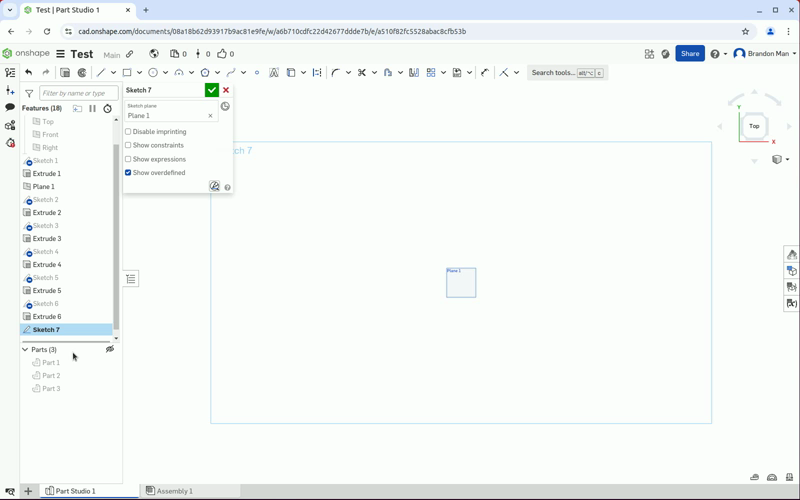
key(c)
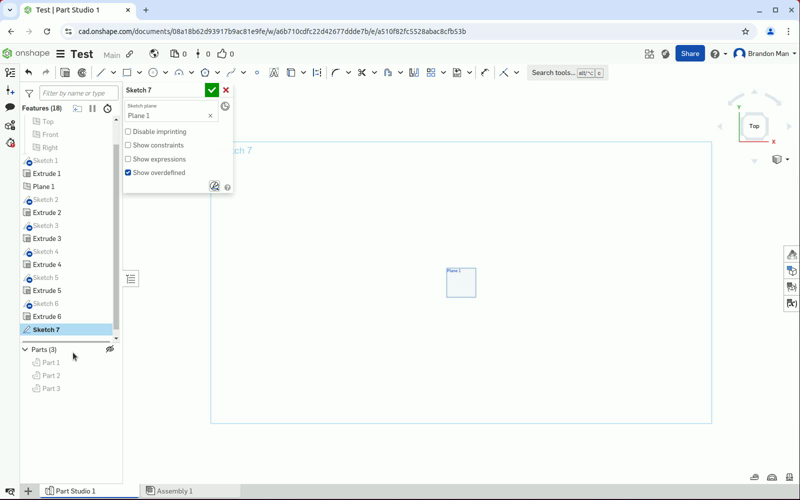
key_down(shift)
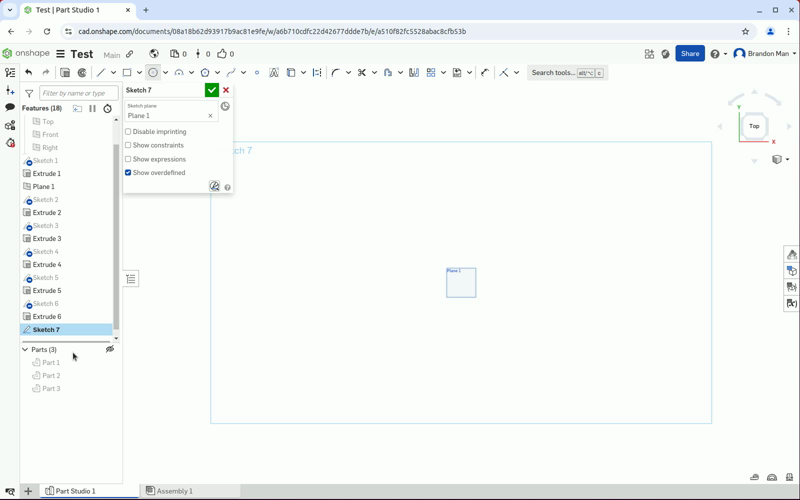
mouse_move(398, 282)
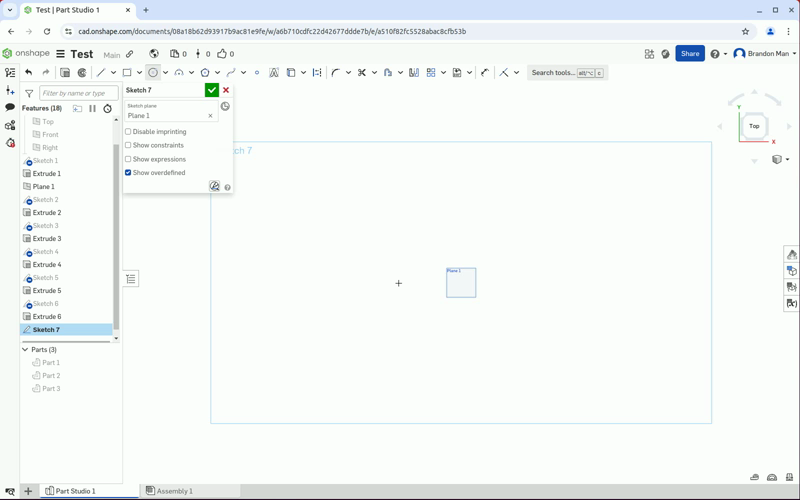
click(398, 282)
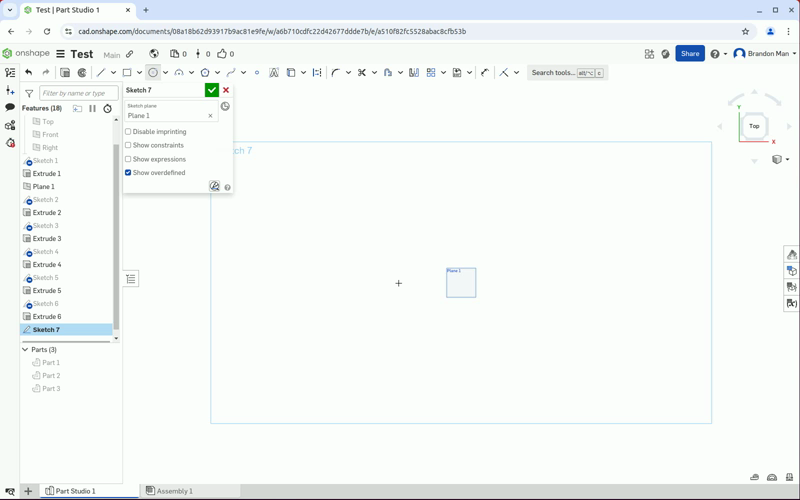
key_up(shift)
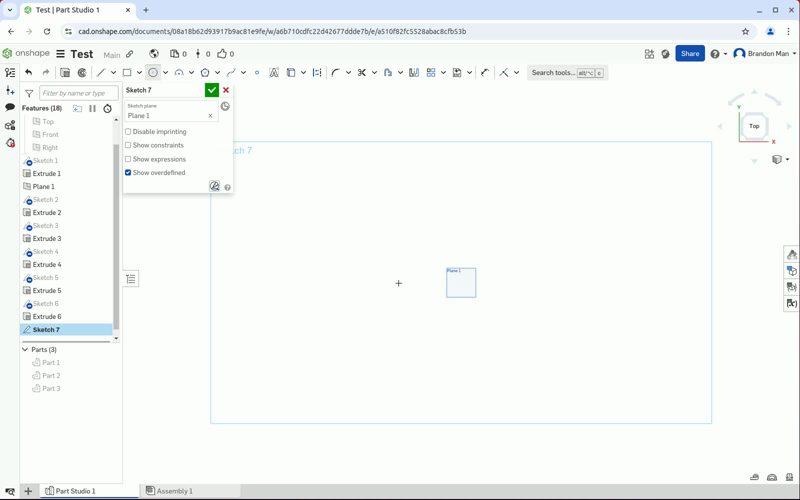
mouse_move(404, 282)
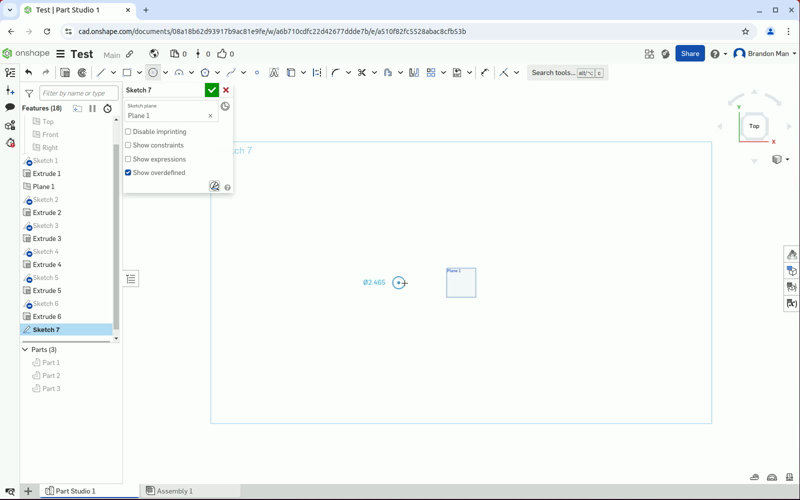
click(404, 282)
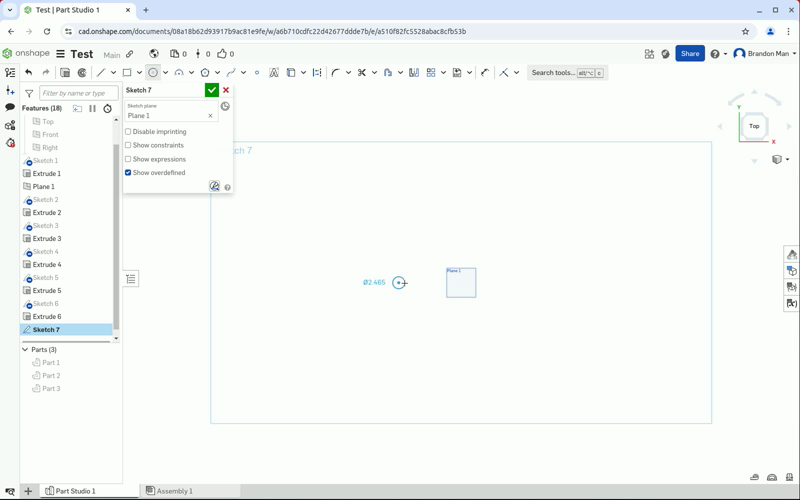
key(esc)
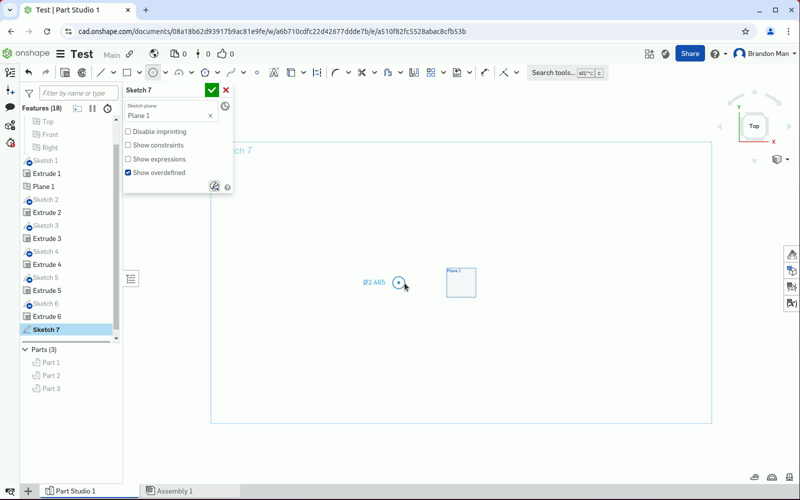
mouse_move(401, 288)
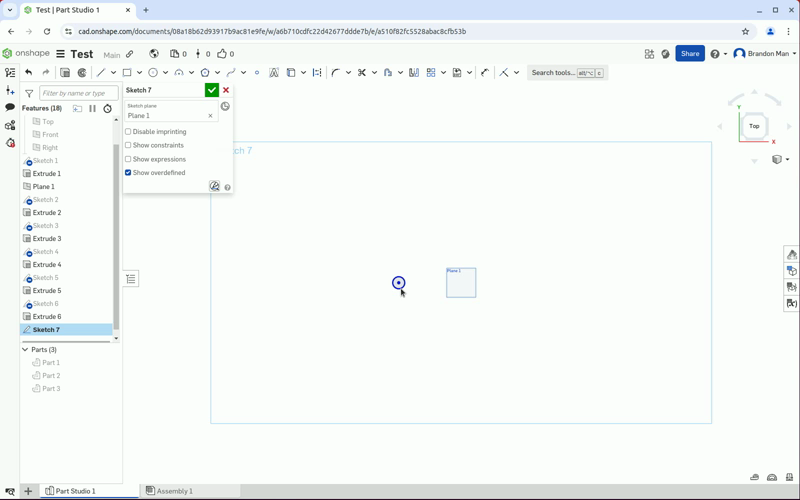
scroll(6)
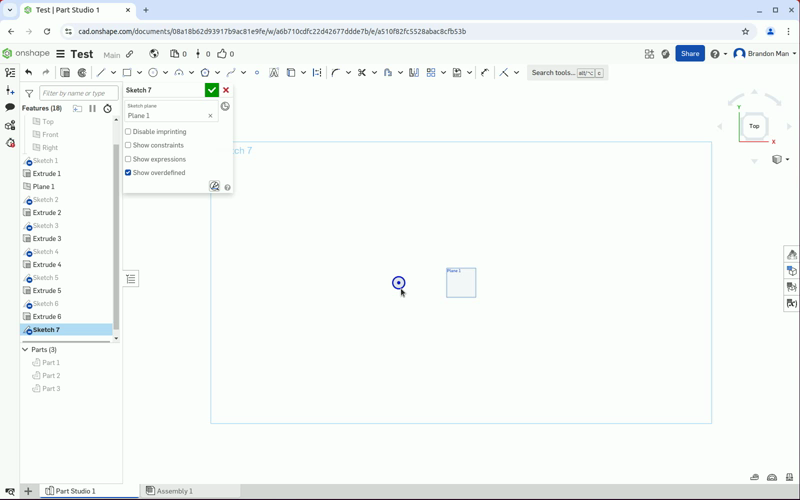
scroll(6)
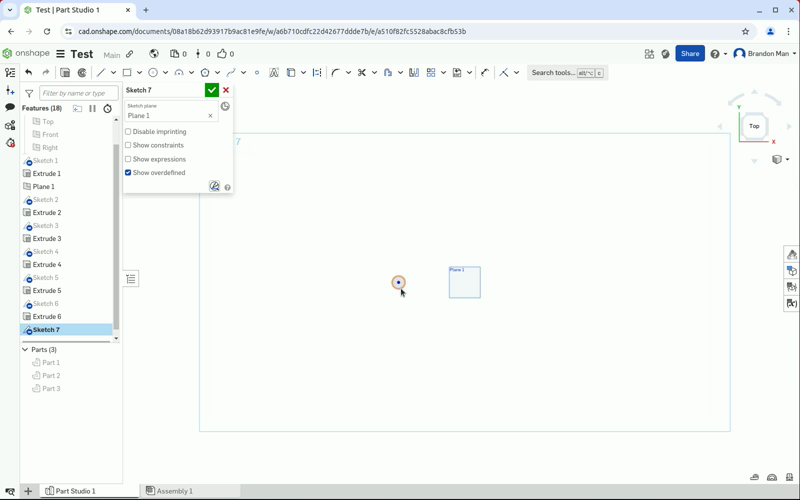
scroll(6)
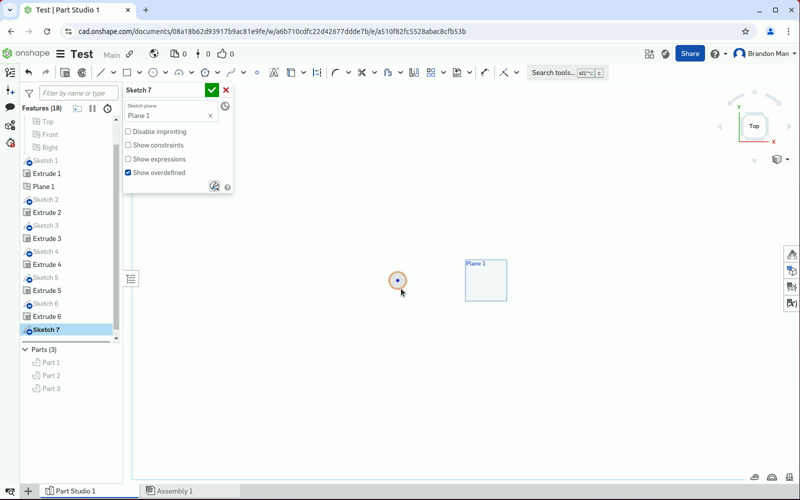
scroll(6)
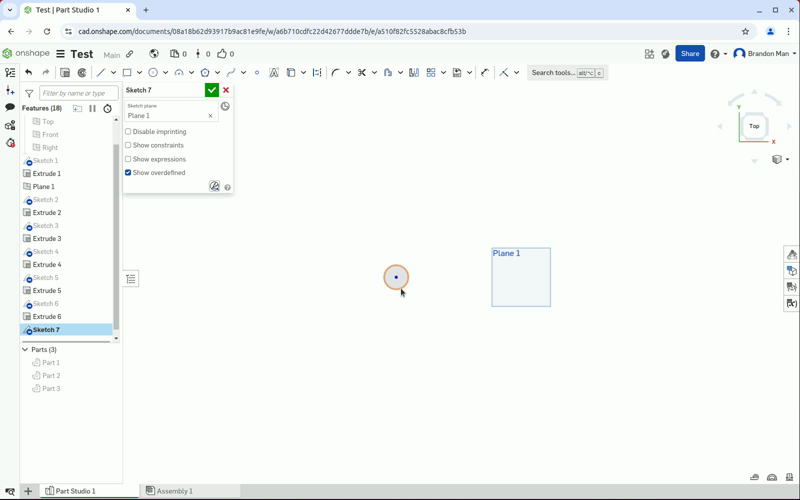
scroll(6)
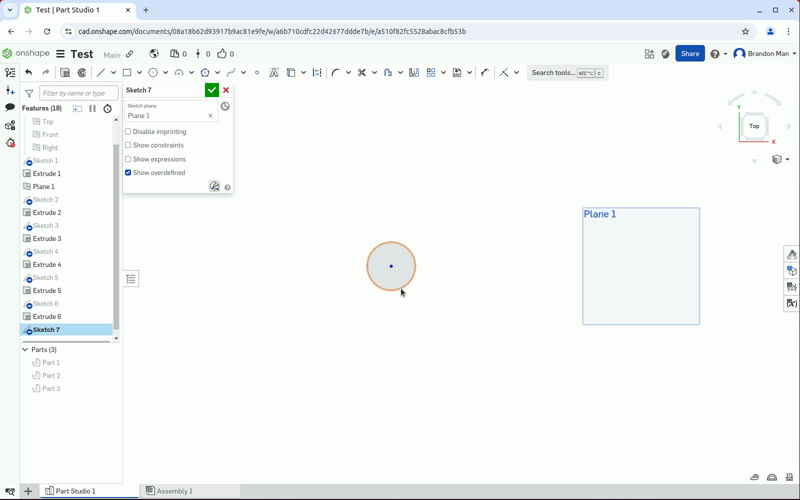
scroll(6)
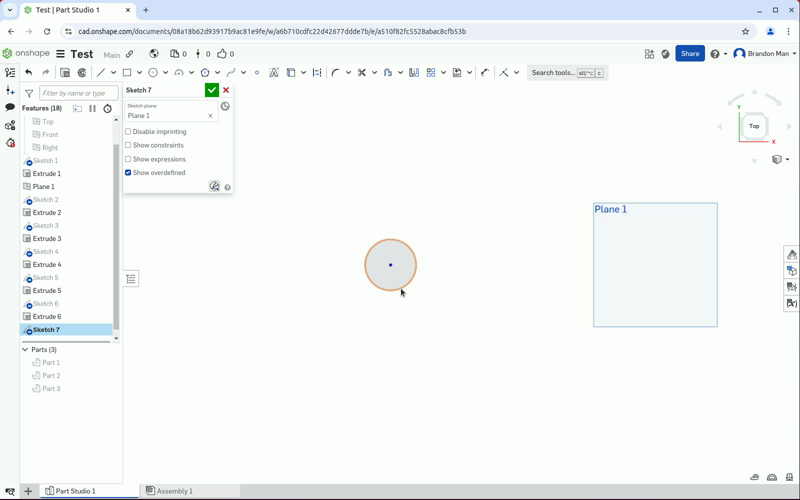
scroll(6)
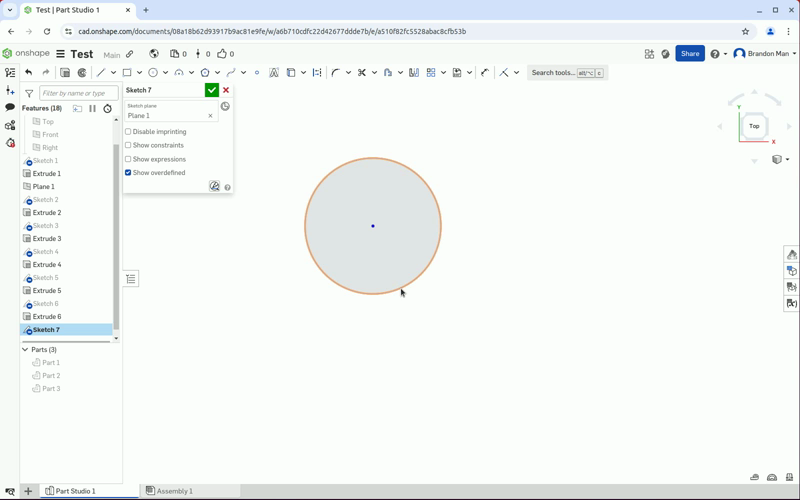
click(401, 288)
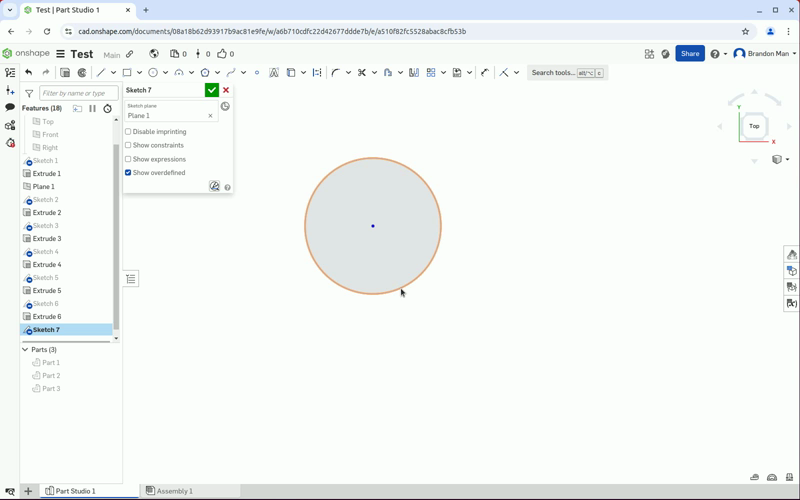
scroll(-6)
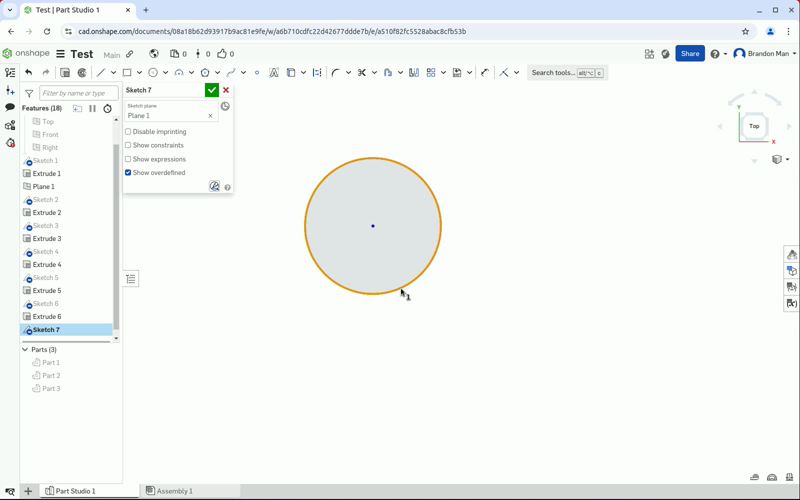
scroll(-6)
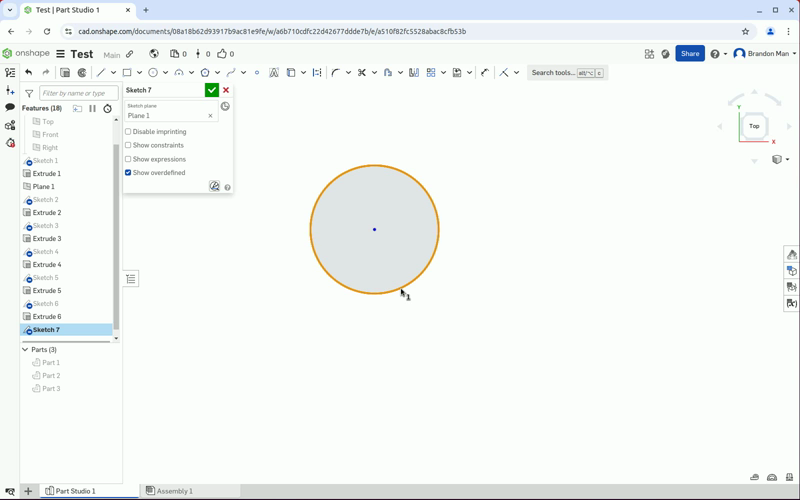
scroll(-6)
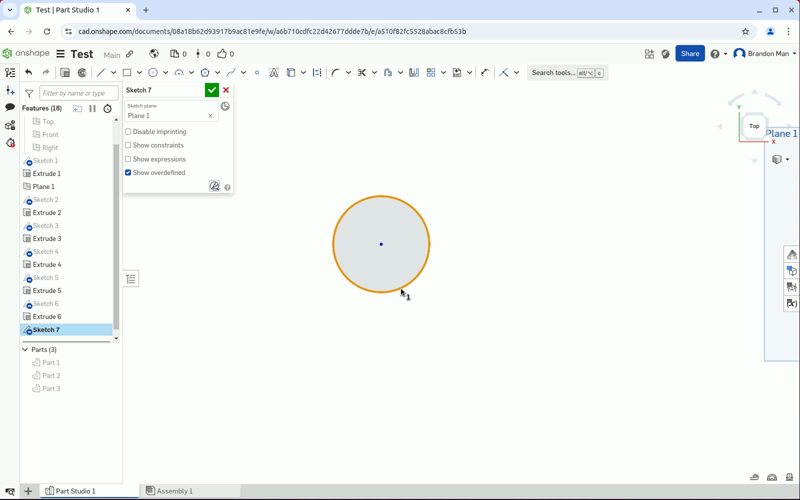
scroll(-6)
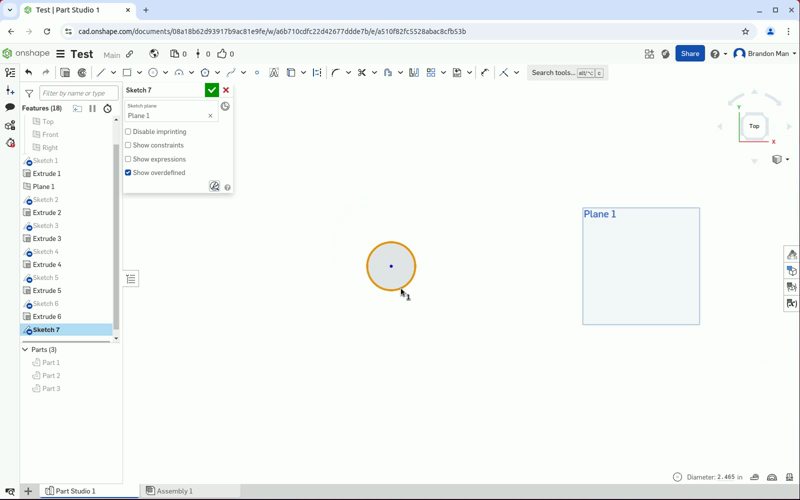
scroll(-6)
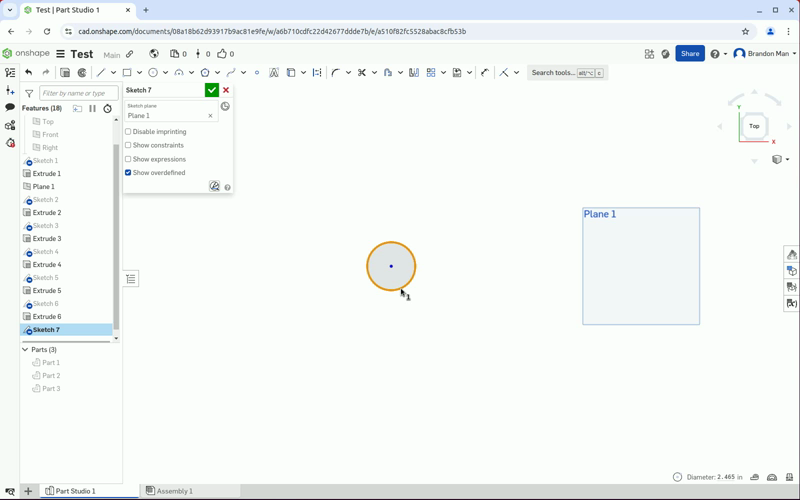
scroll(-6)
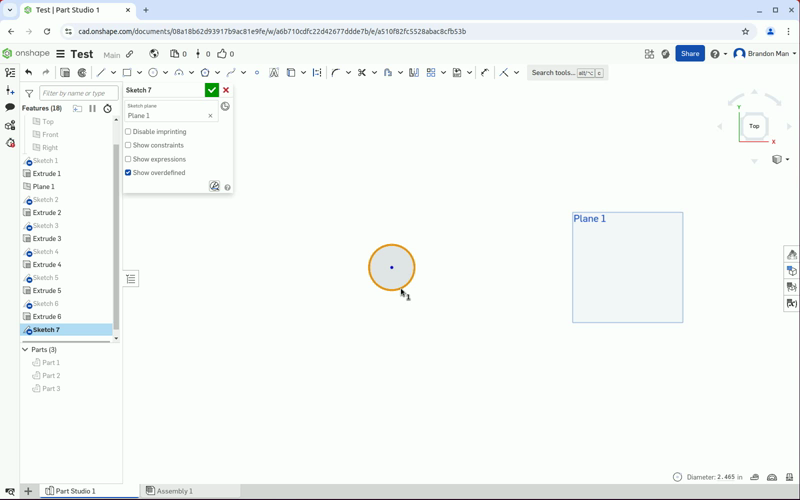
scroll(-6)
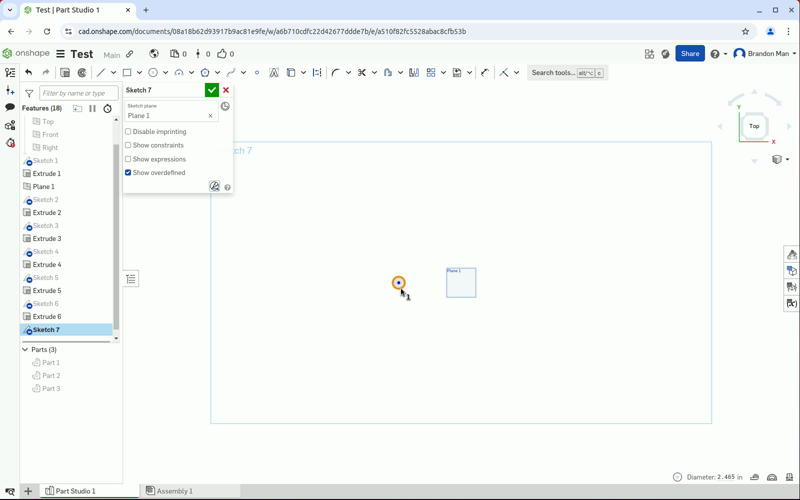
mouse_move(73, 352)
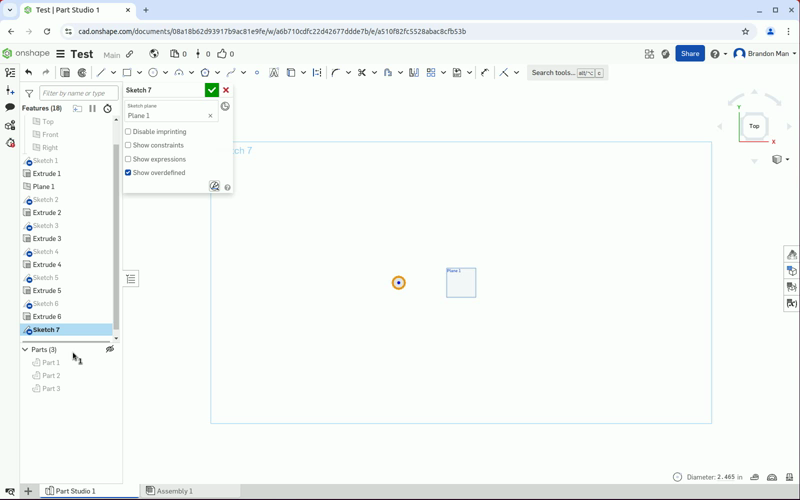
key(shift+y)
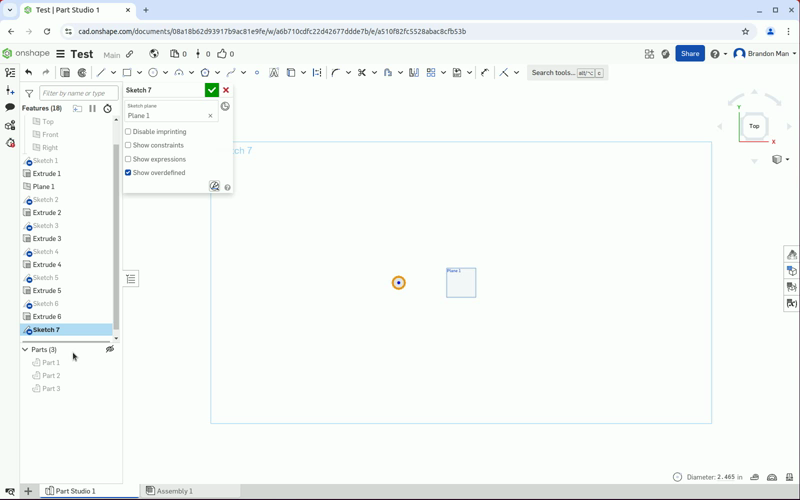
key(shift+e)
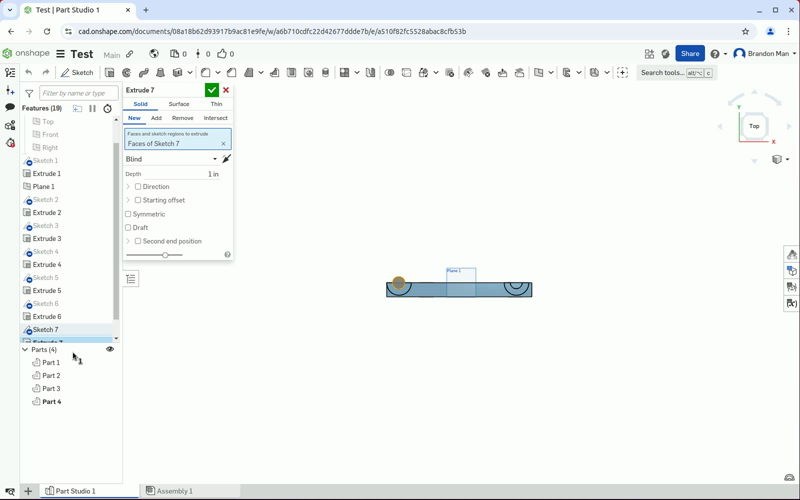
mouse_move(143, 106)
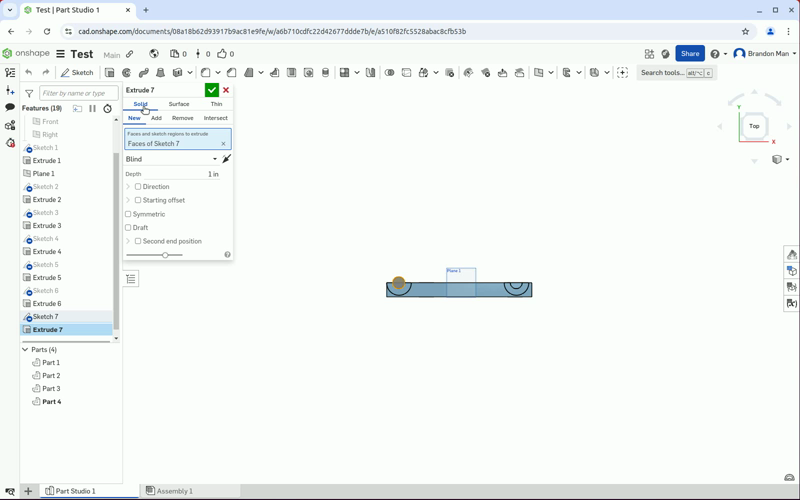
click(143, 106)
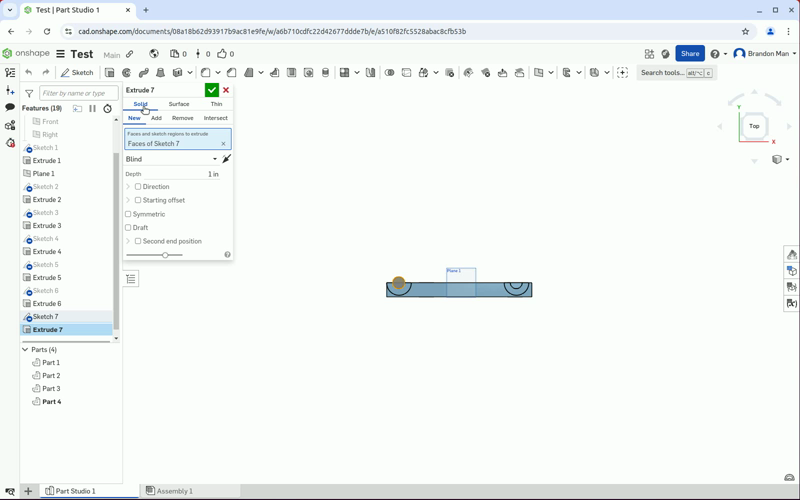
mouse_move(186, 120)
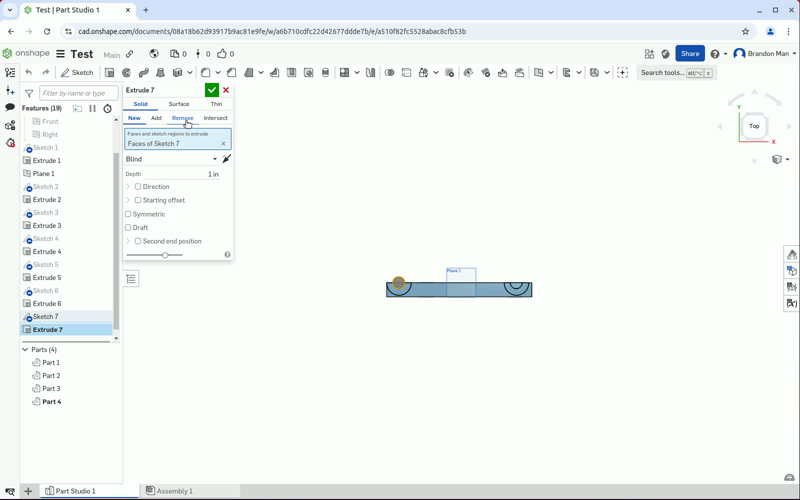
click(186, 120)
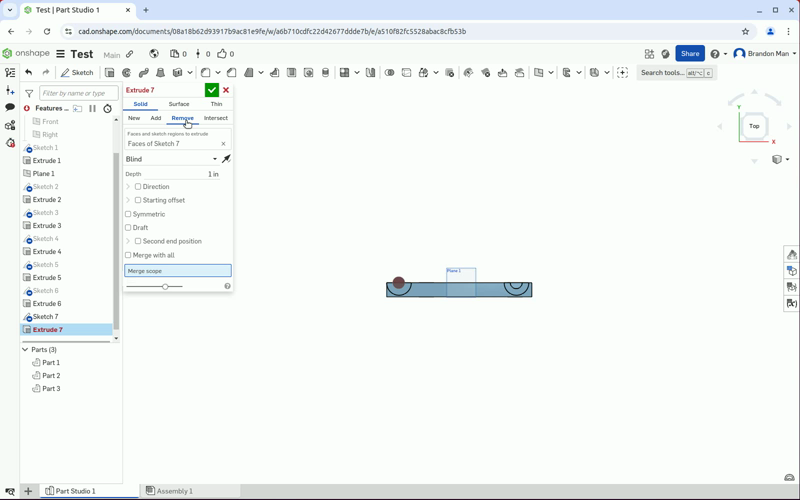
key(tab, 4)
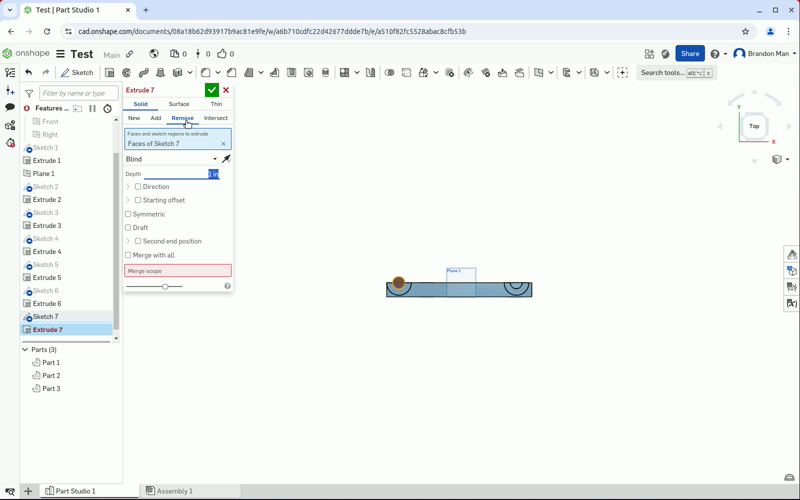
text(9.628)
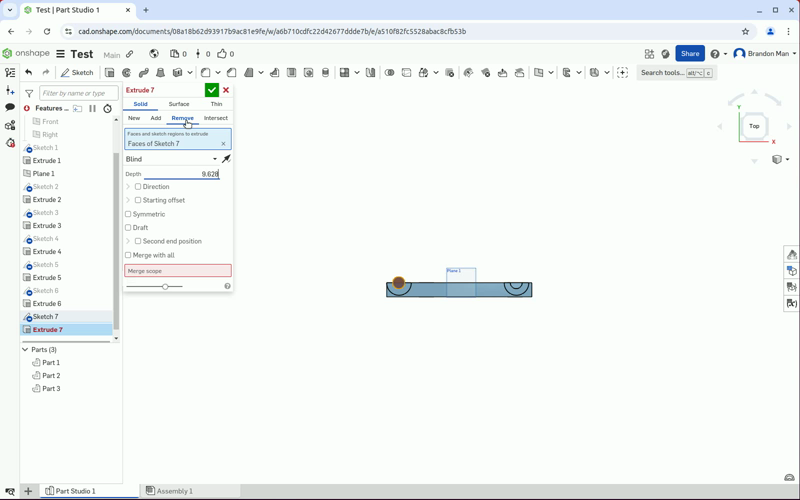
key(tab, 6)
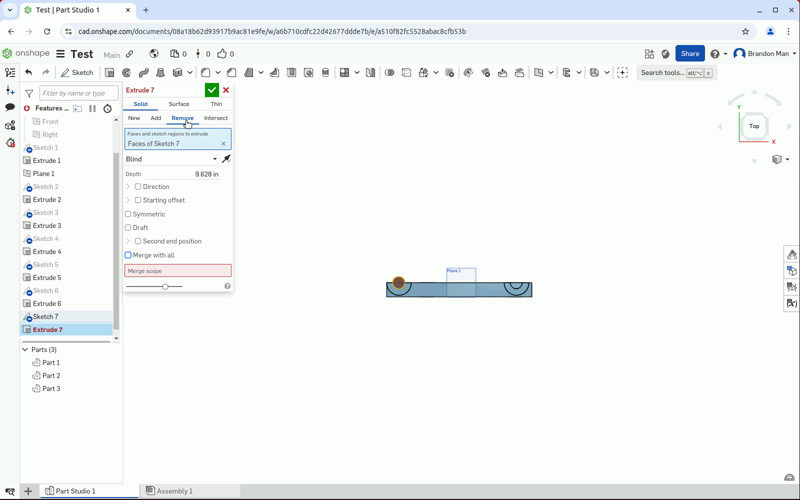
key(space)
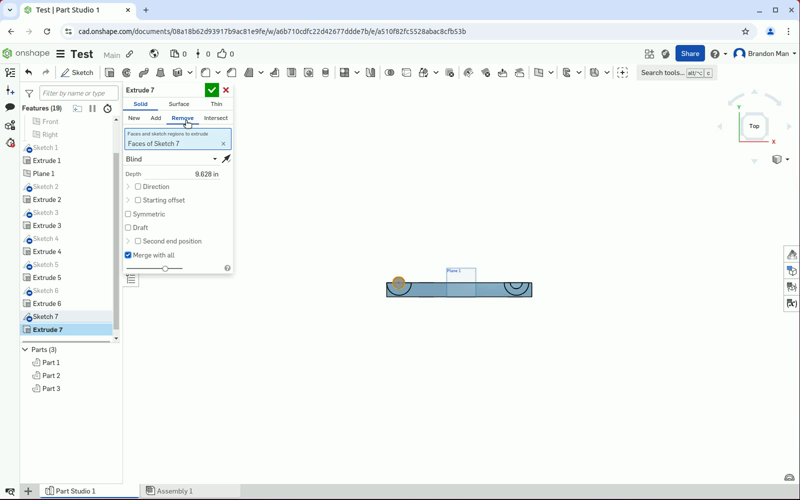
key(enter)
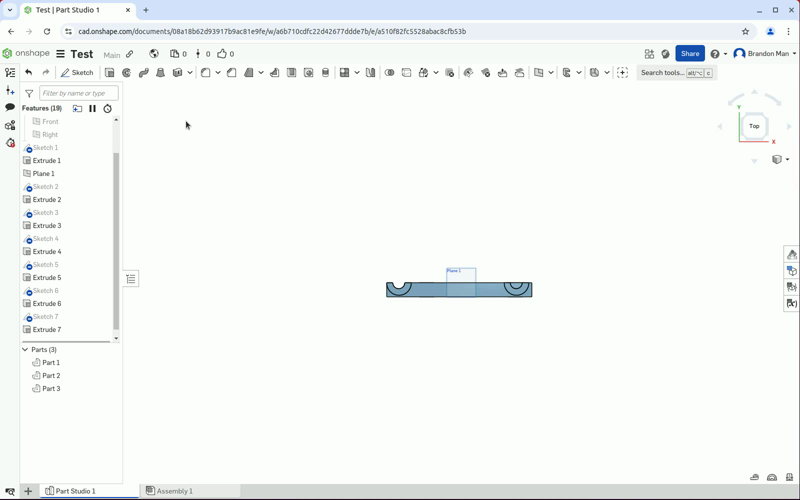
key(shift+h)
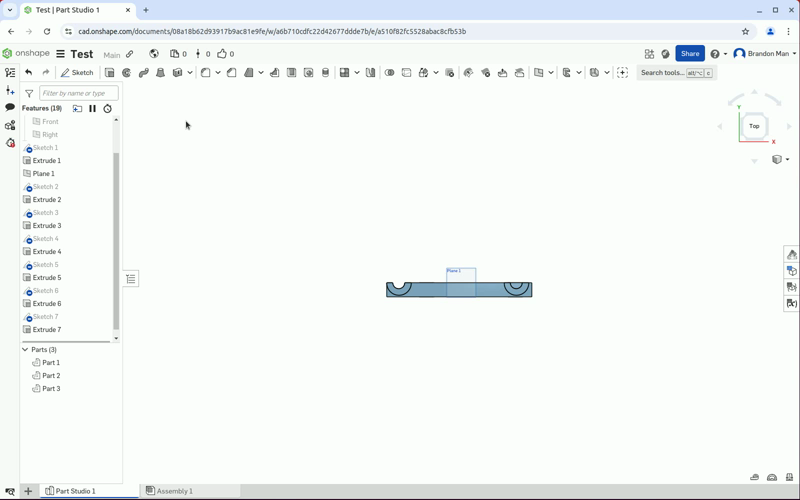
key(shift+h)
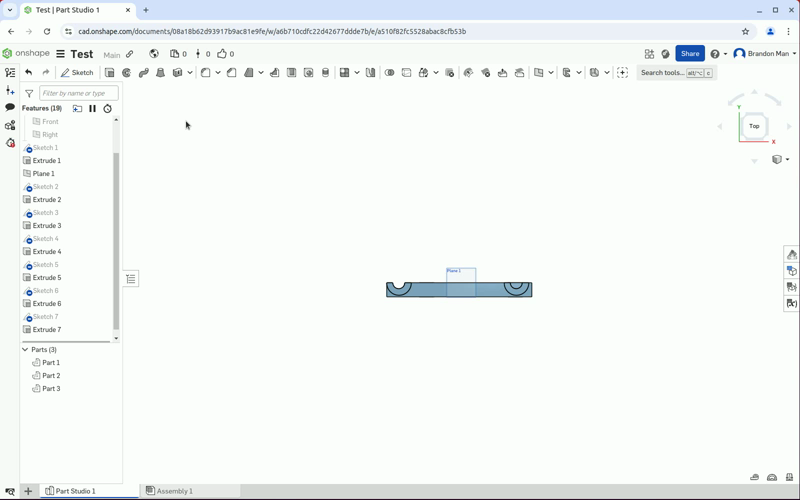
key(shift+7)
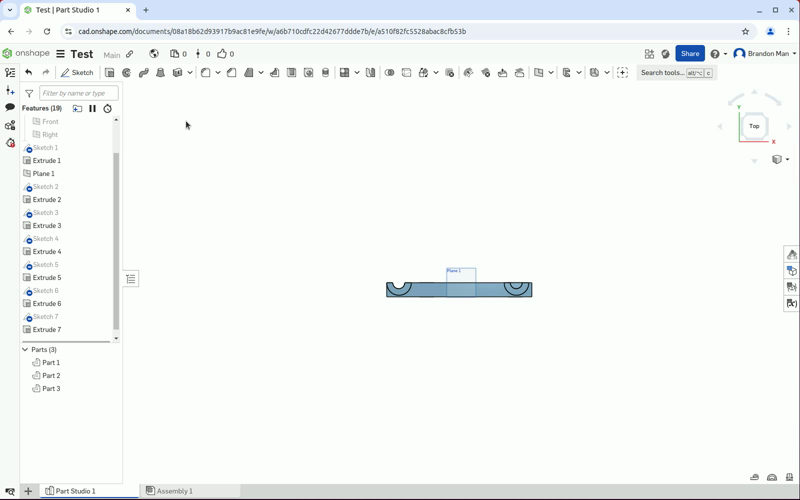
key(up, 3)
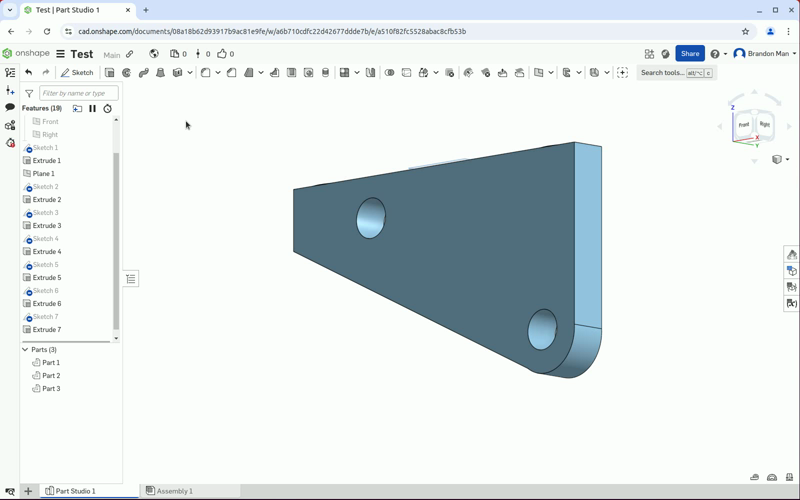
key(left, 3)
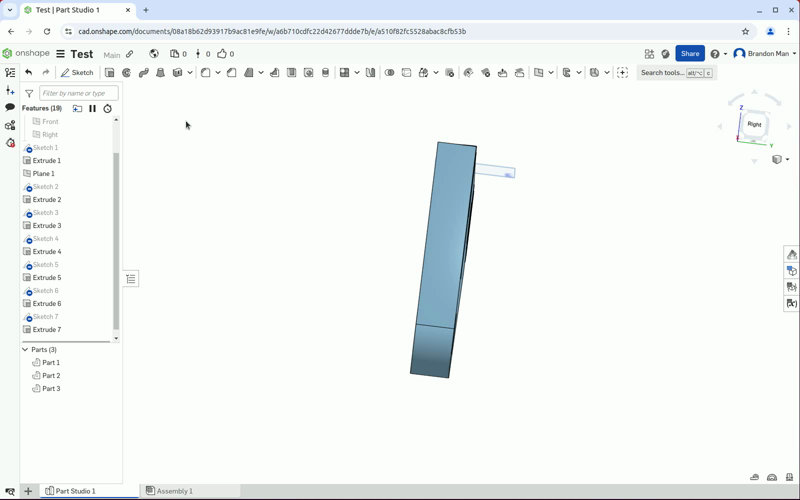
key(right, 3)
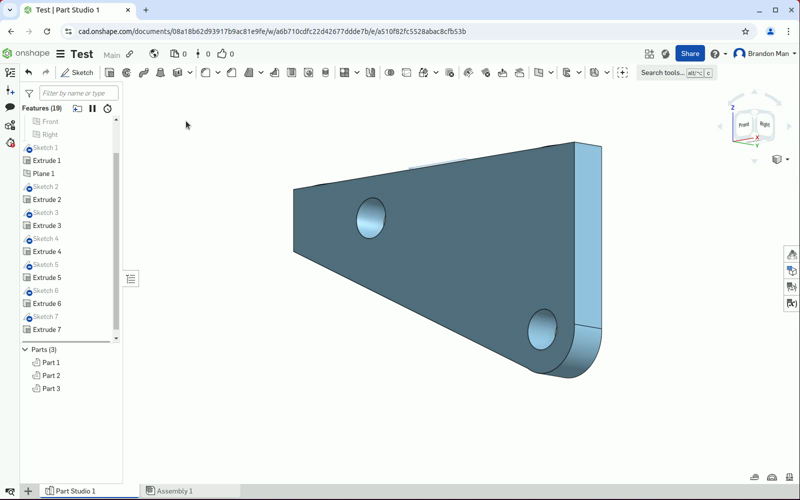
key(down, 3)
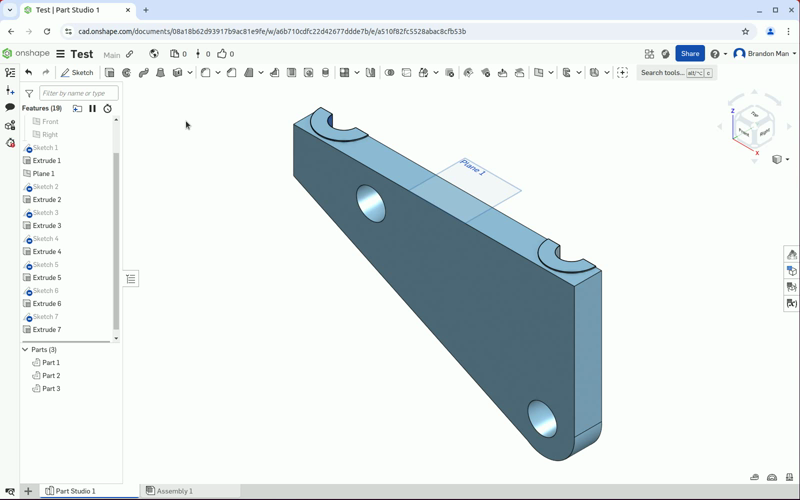
mouse_move(69, 150)
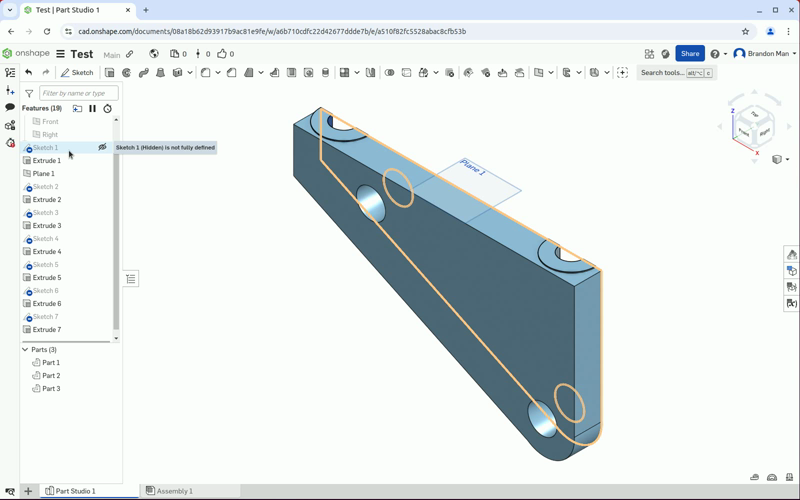
click(69, 150)